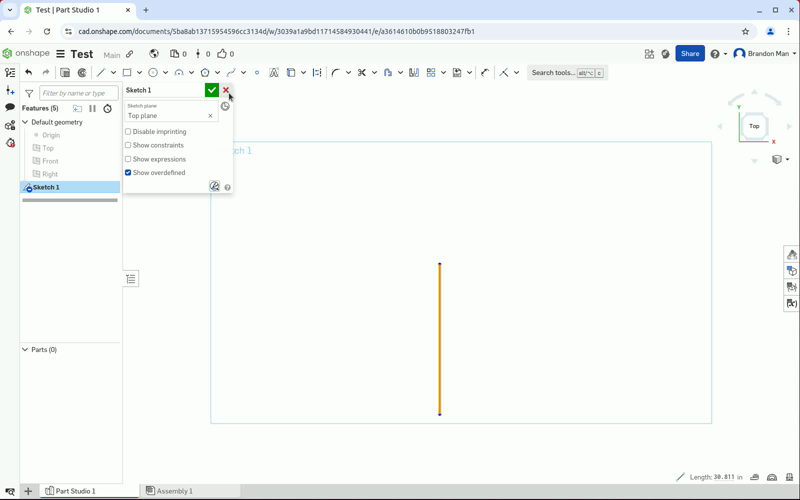
key(shift+h)
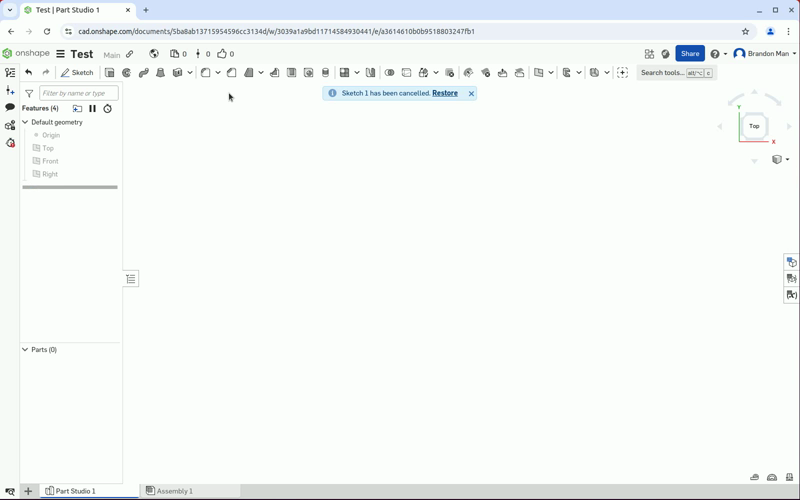
mouse_move(73, 352)
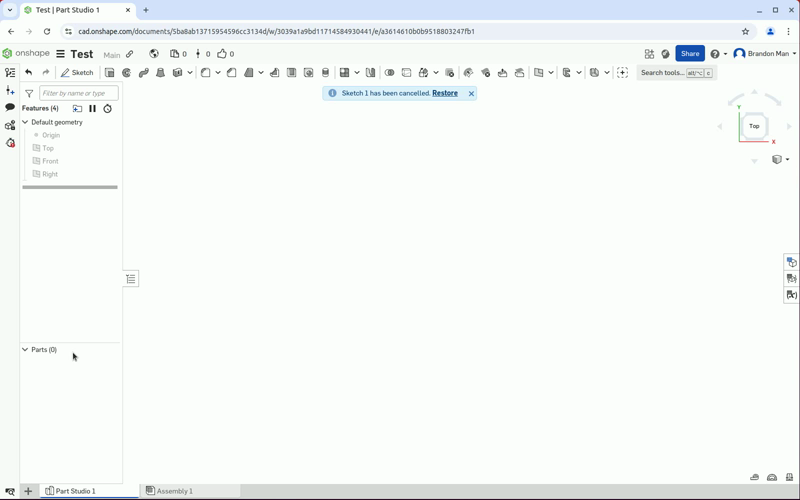
key(y)
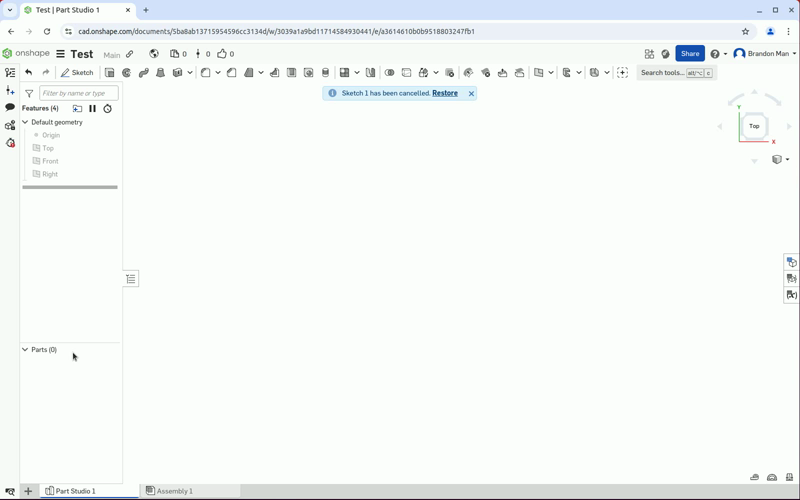
key(shift+p)
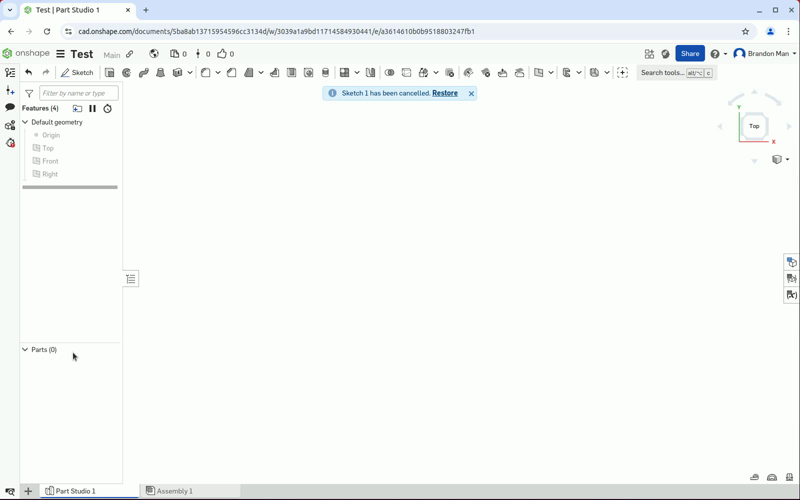
key(space)
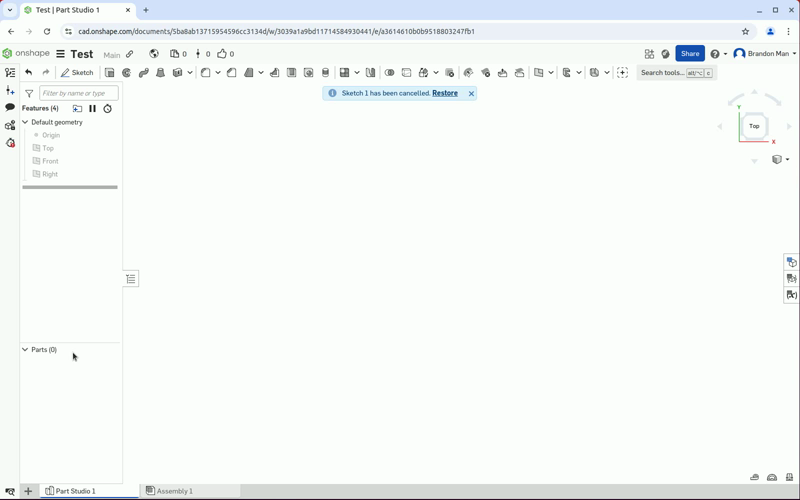
key_down(shift)
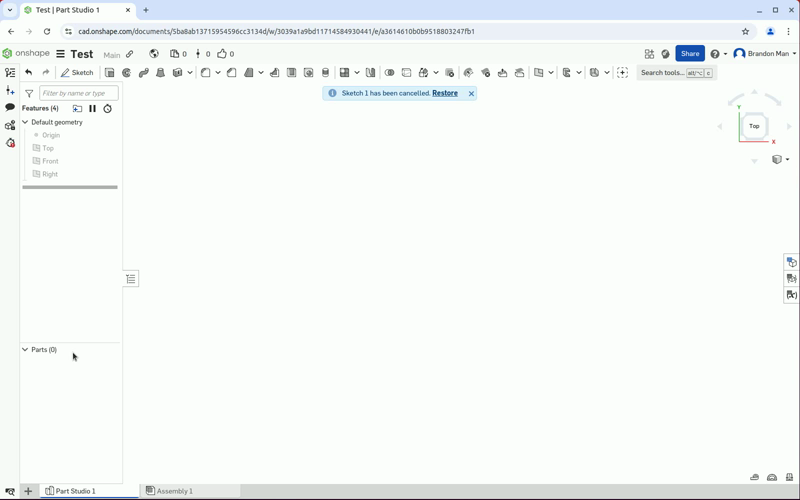
key(up)
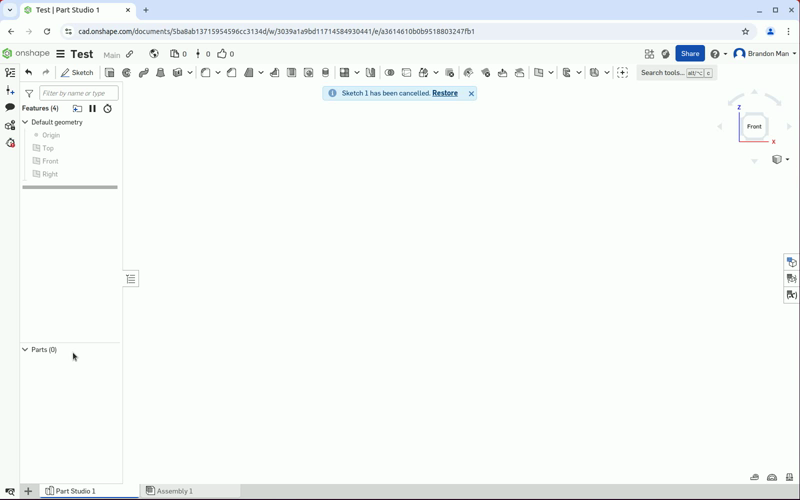
key_up(shift)
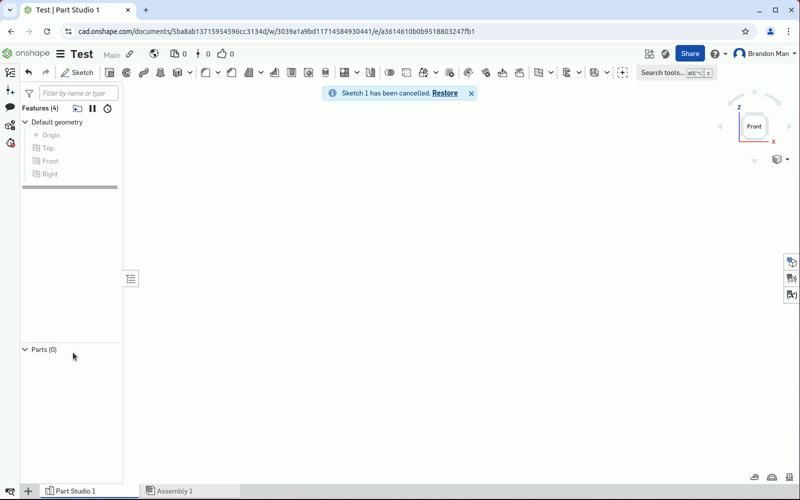
mouse_move(73, 352)
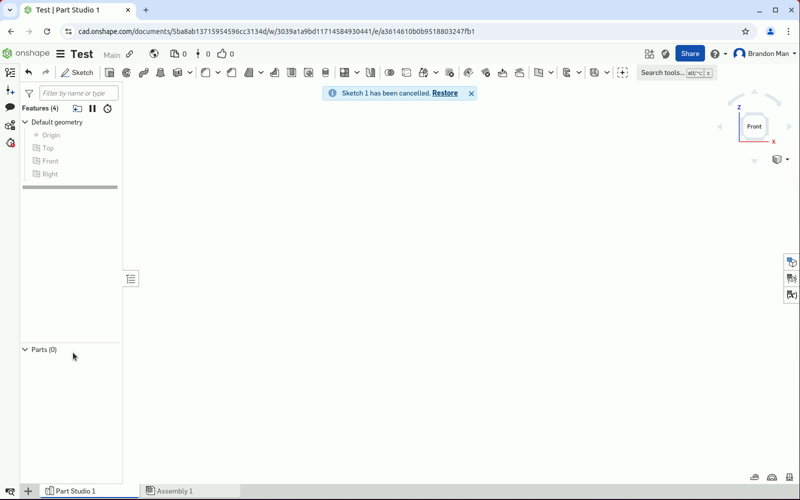
key(shift+y)
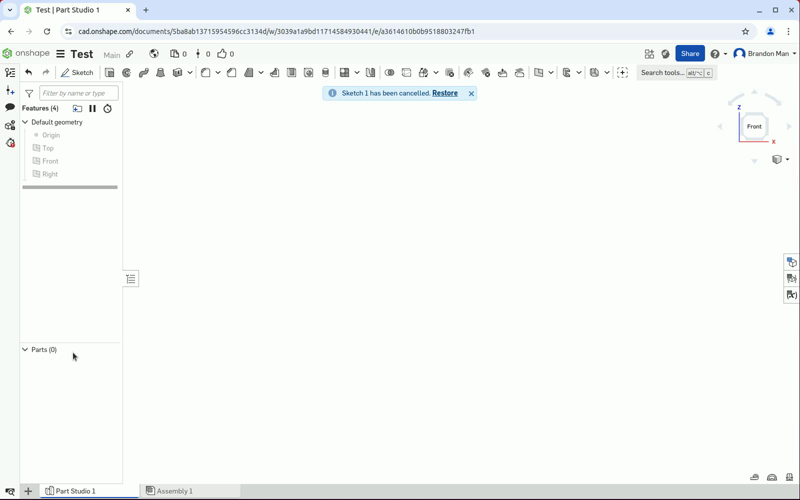
key(shift+s)
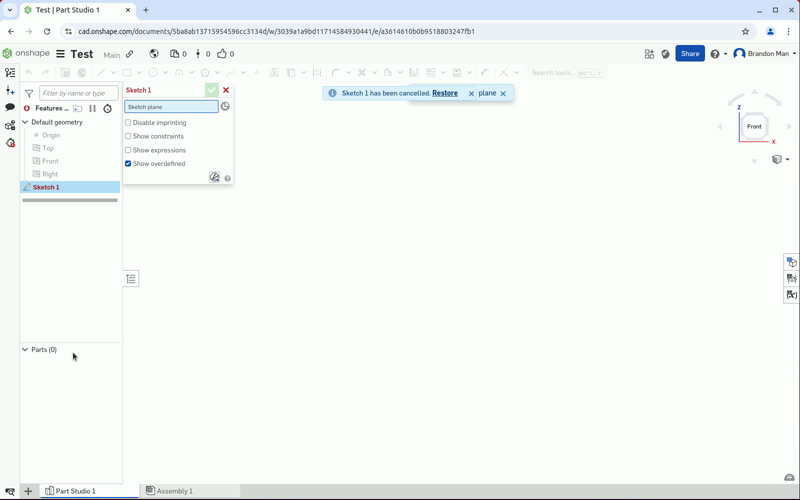
mouse_move(73, 163)
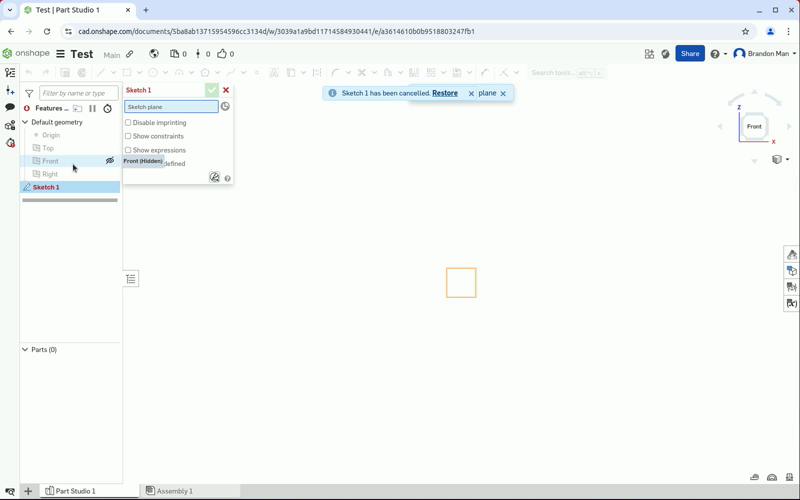
click(73, 163)
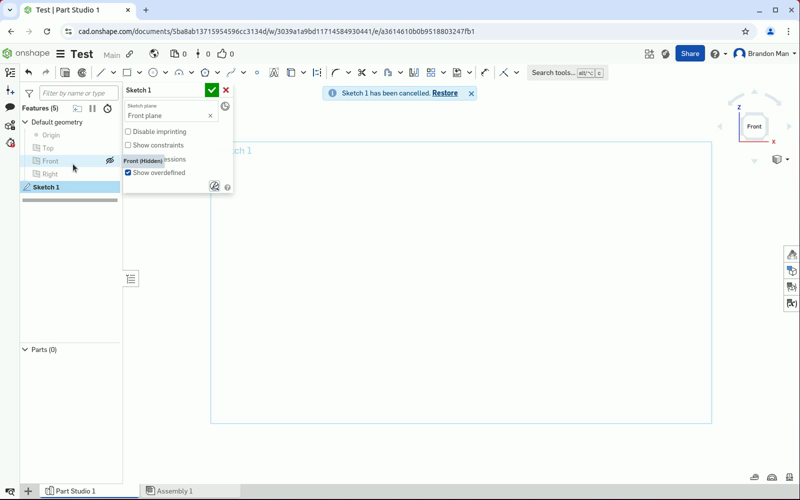
mouse_move(73, 352)
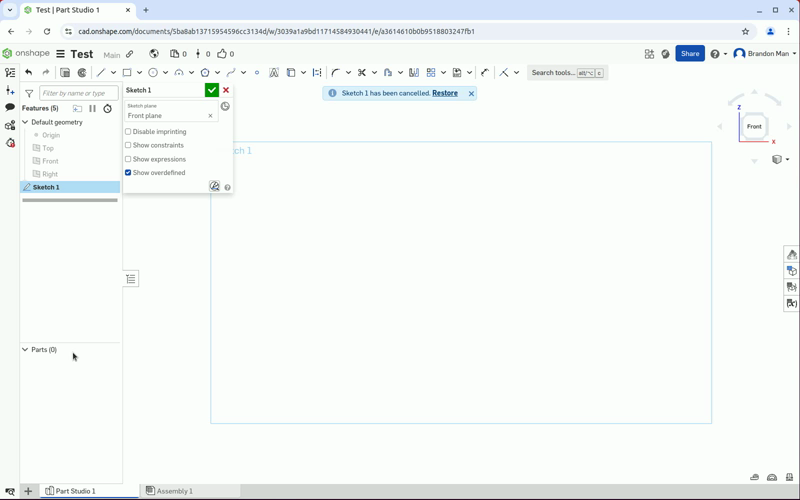
key(y)
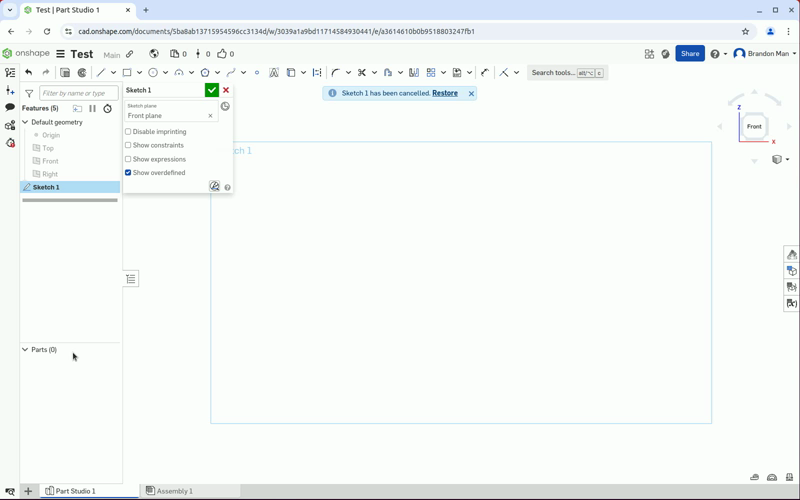
key(c)
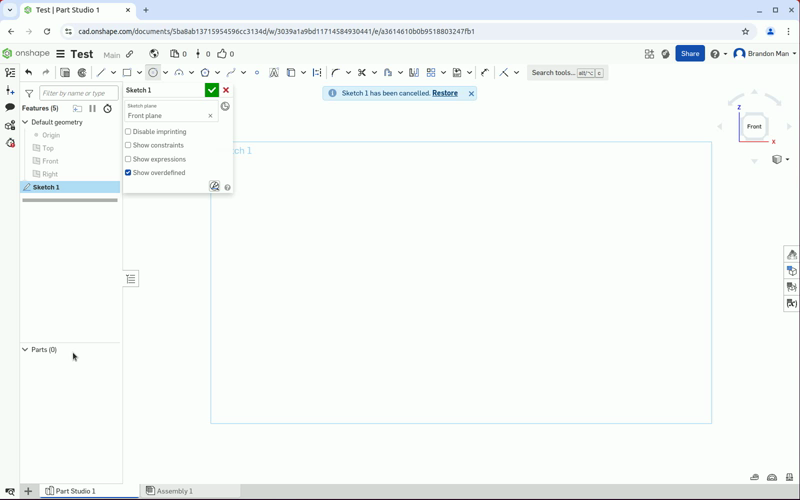
key_down(shift)
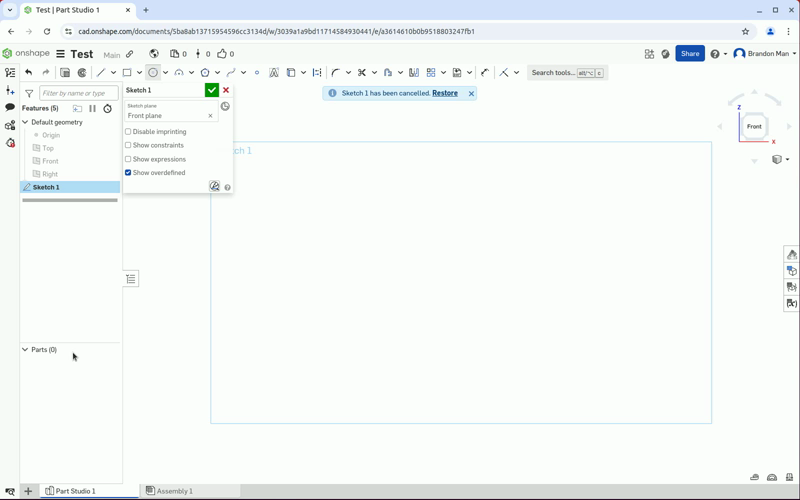
mouse_move(461, 282)
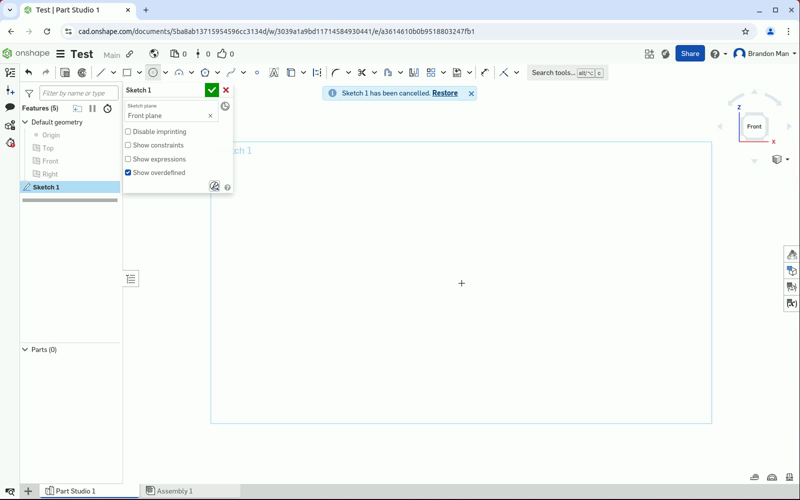
click(461, 282)
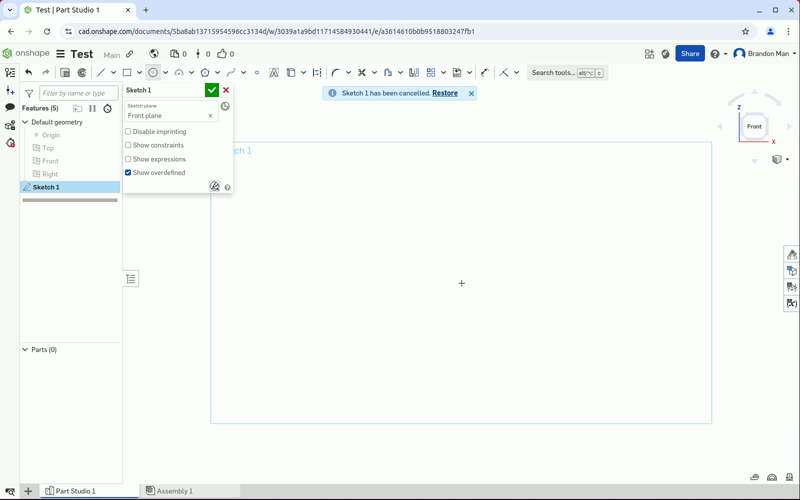
key_up(shift)
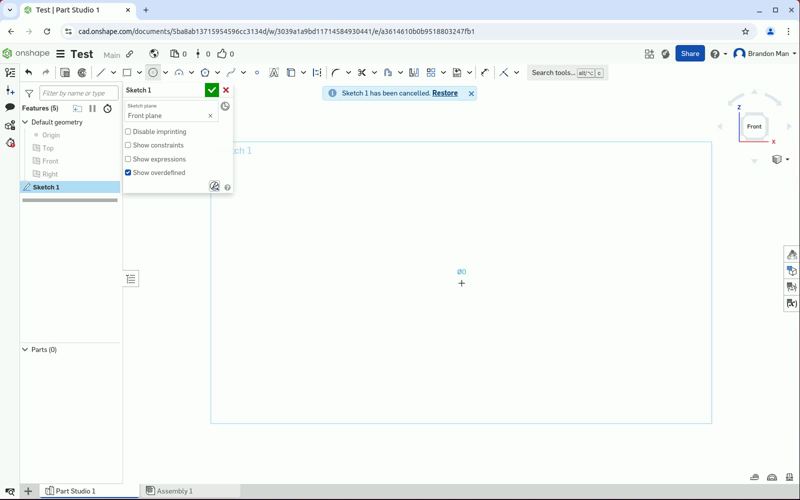
mouse_move(471, 282)
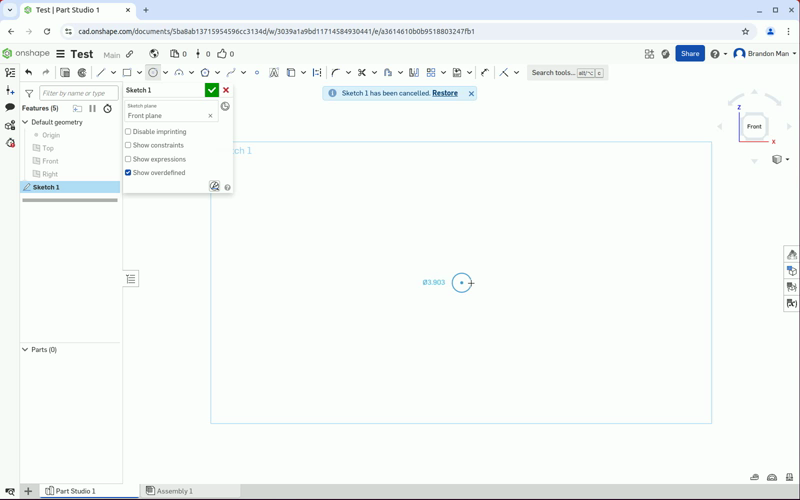
click(471, 282)
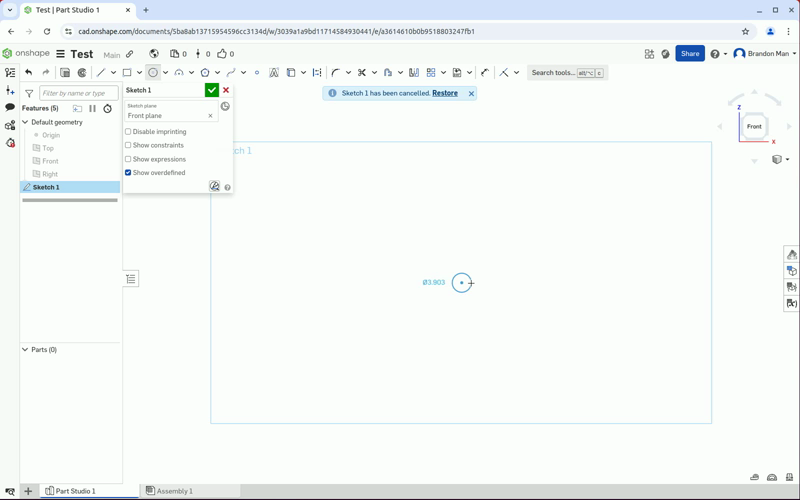
key(esc)
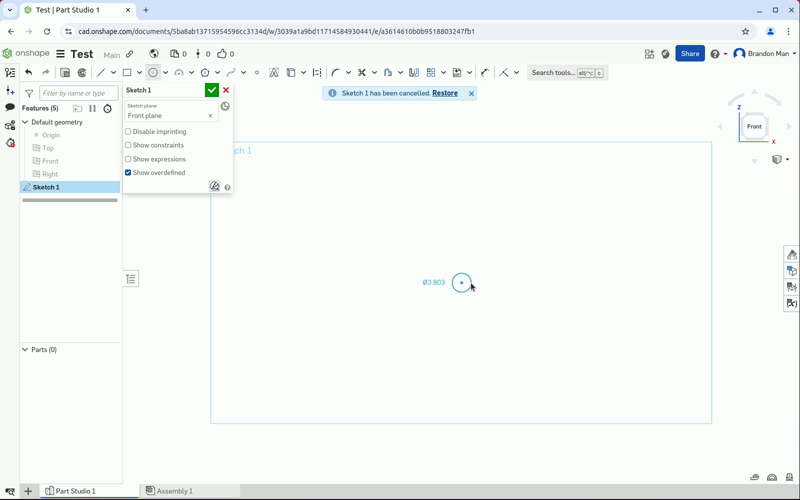
key(c)
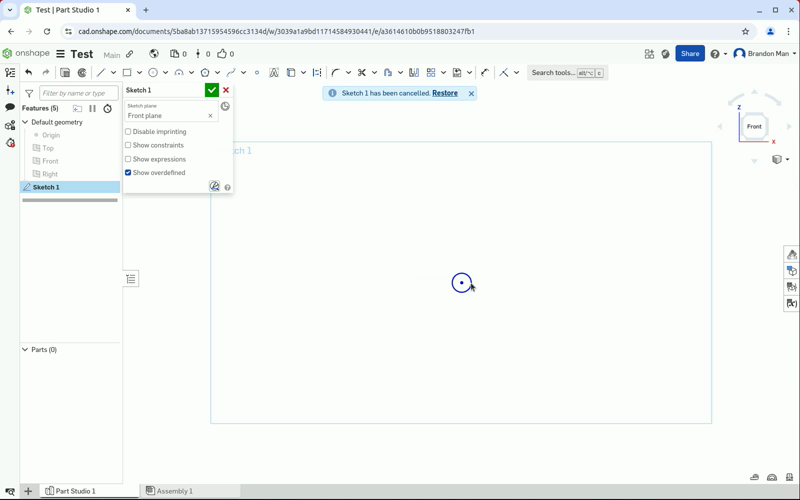
key_down(shift)
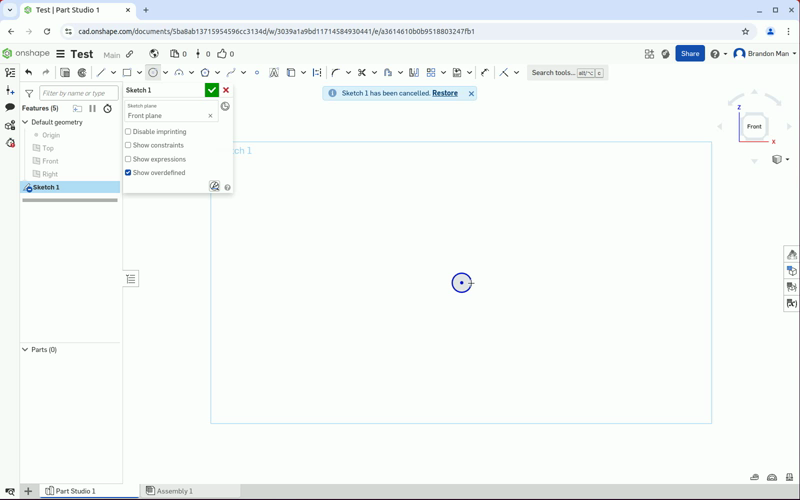
mouse_move(461, 282)
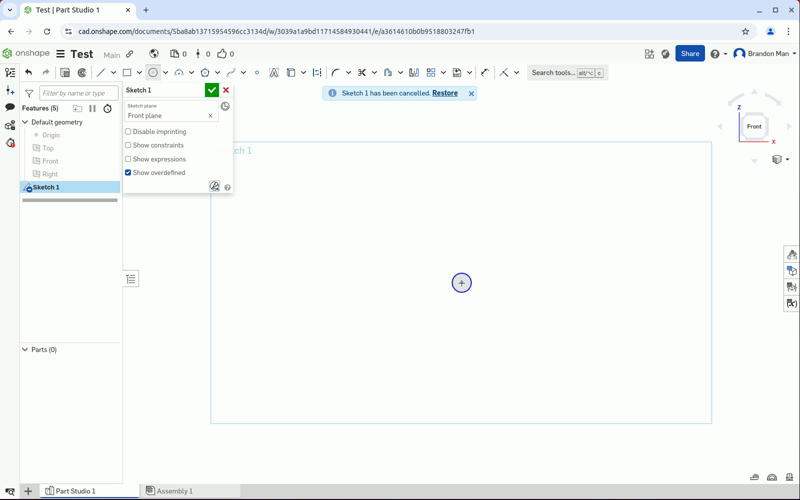
click(461, 282)
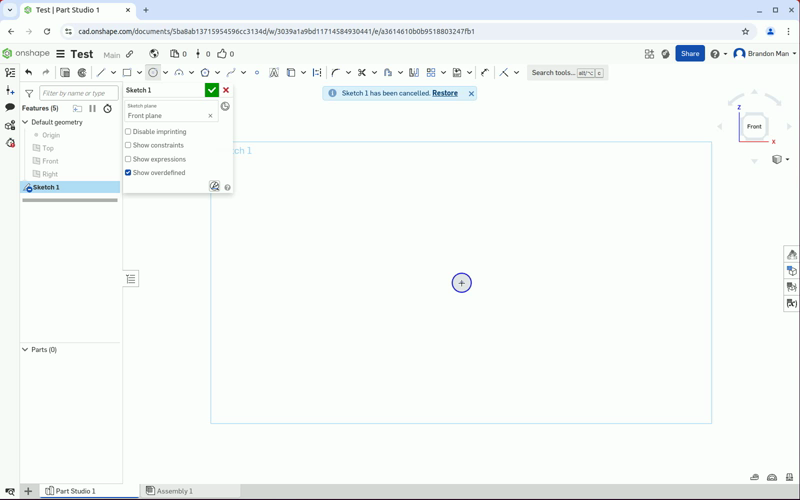
key_up(shift)
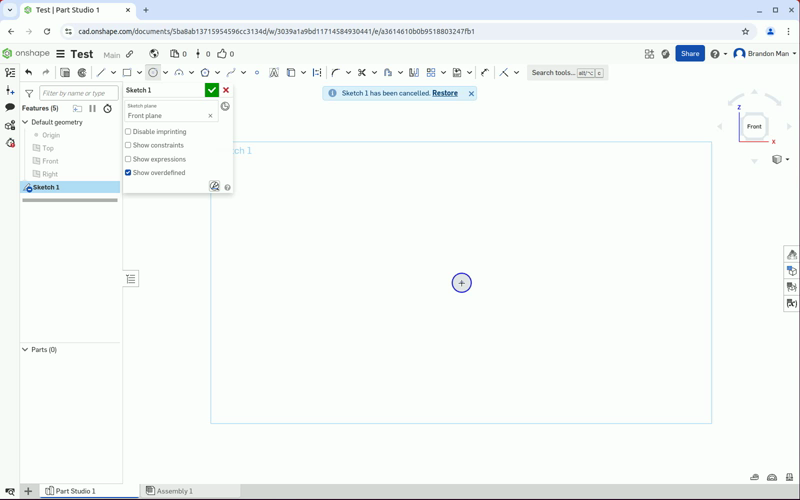
mouse_move(464, 282)
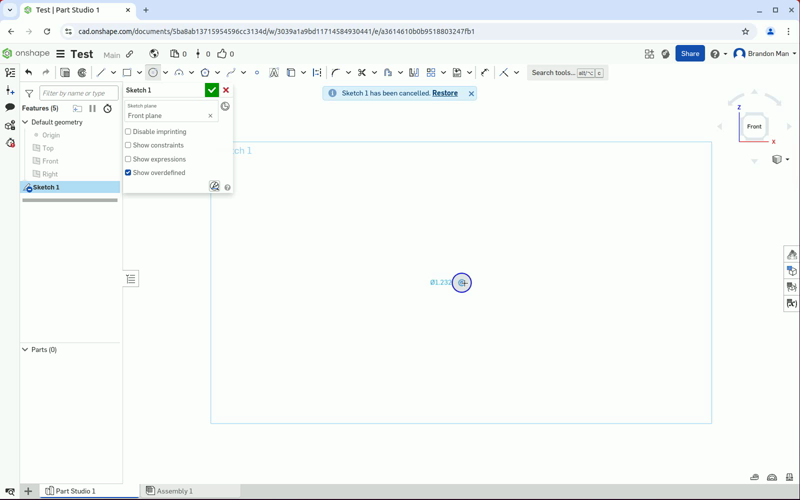
scroll(6)
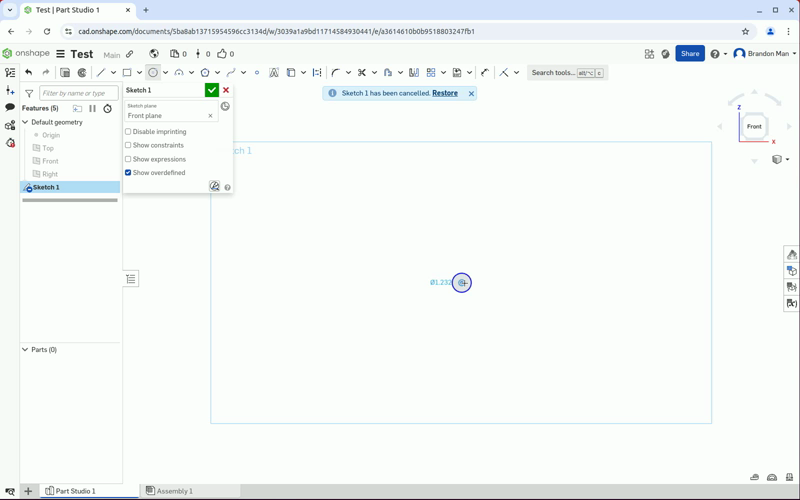
scroll(6)
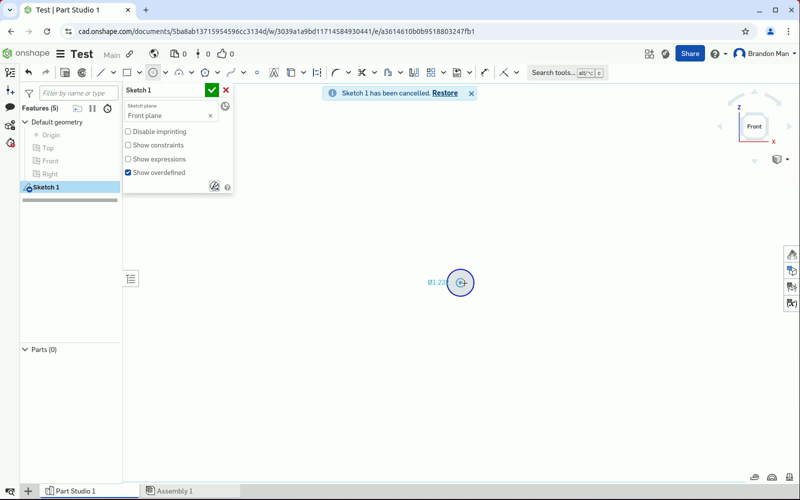
scroll(6)
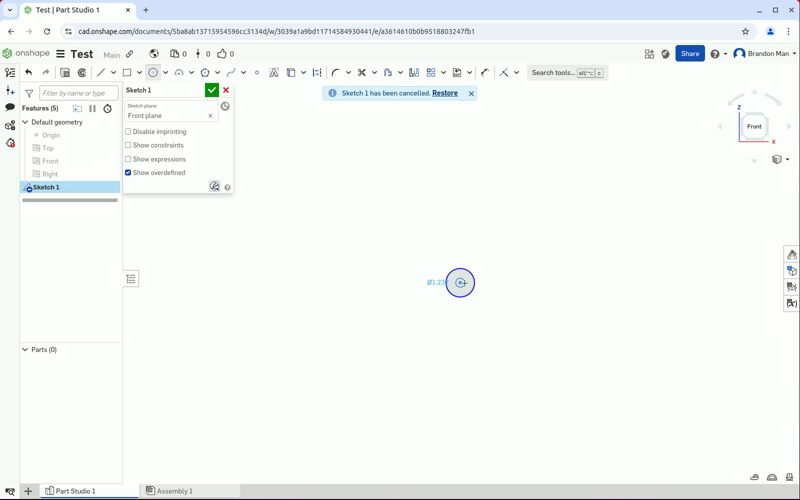
scroll(6)
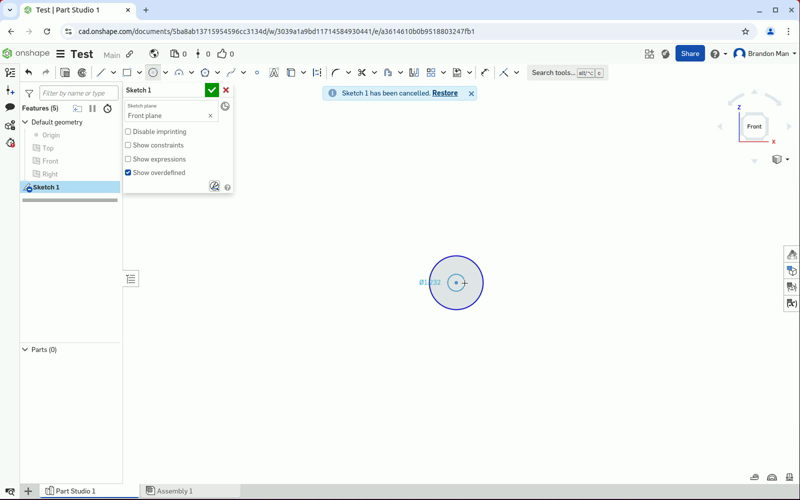
scroll(6)
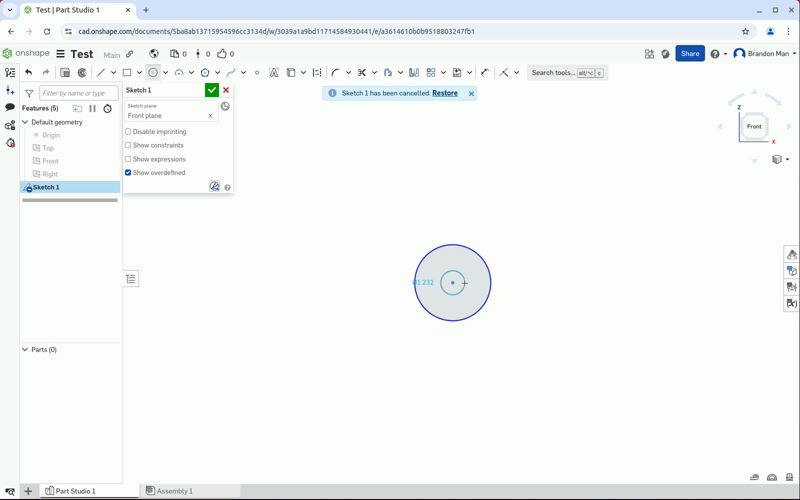
scroll(6)
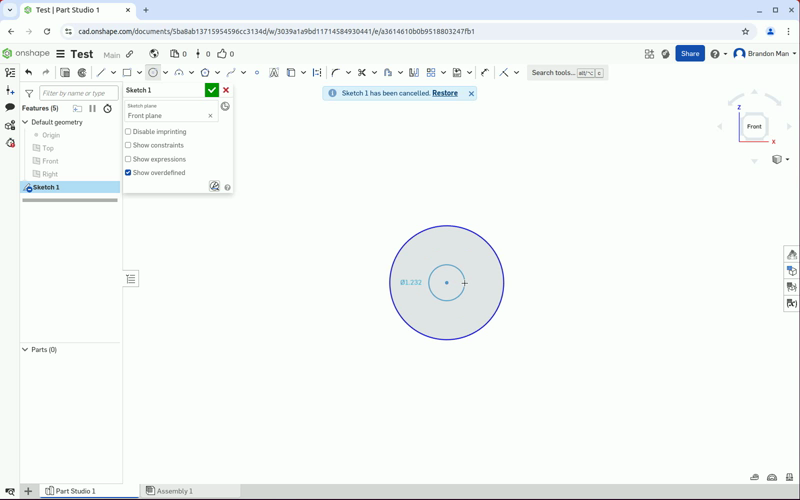
scroll(6)
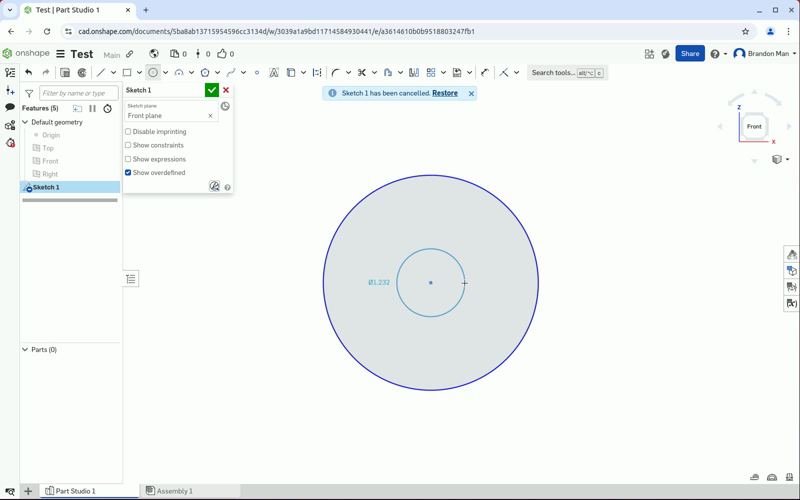
click(464, 282)
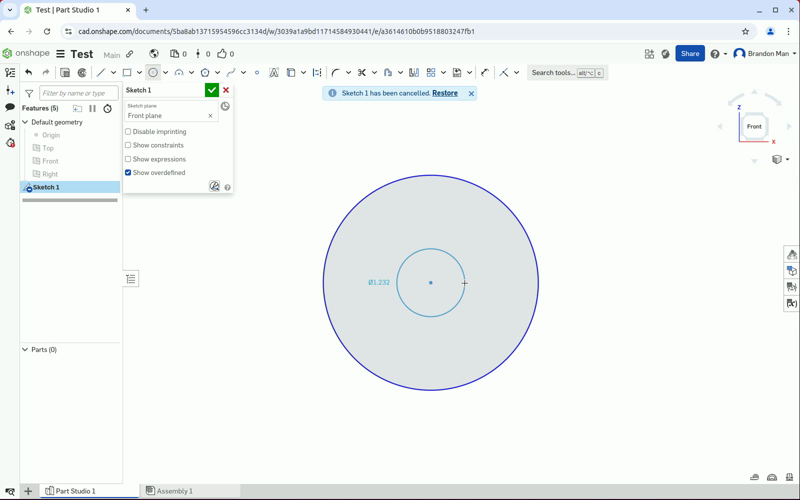
scroll(-6)
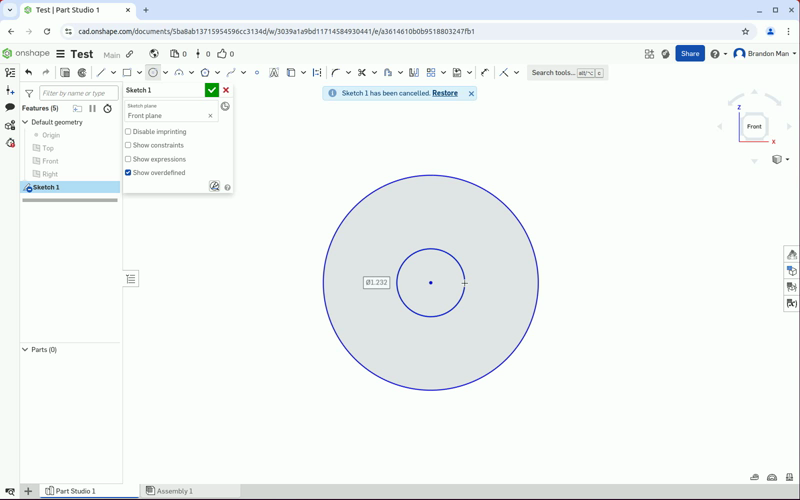
scroll(-6)
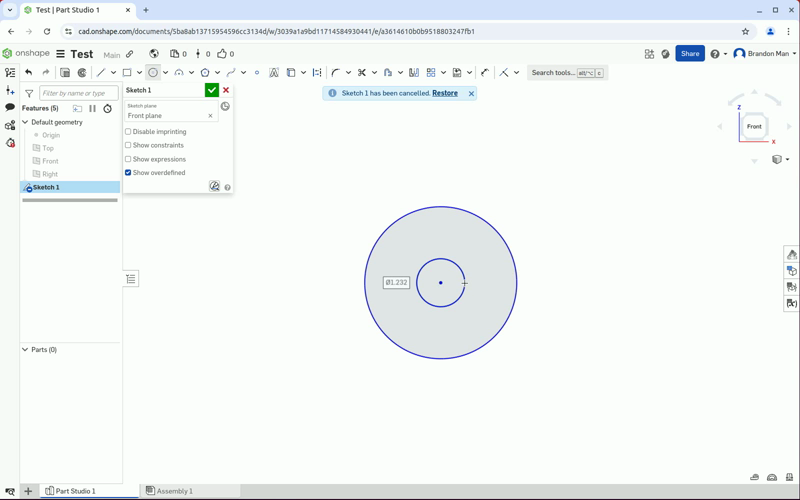
scroll(-6)
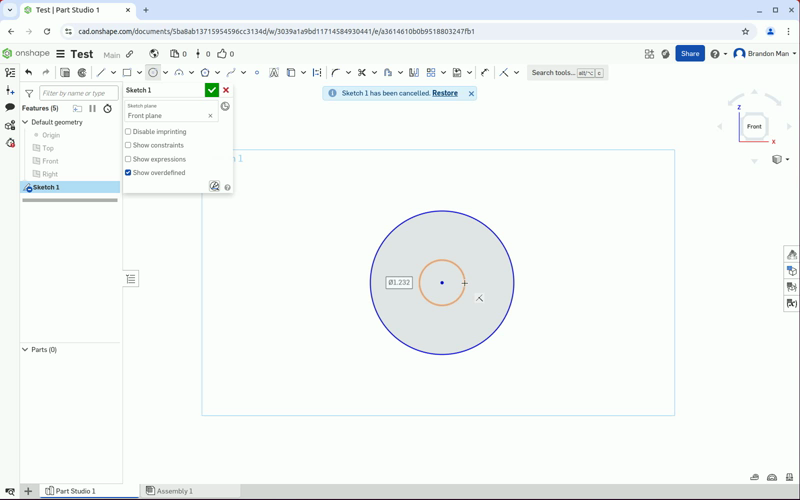
scroll(-6)
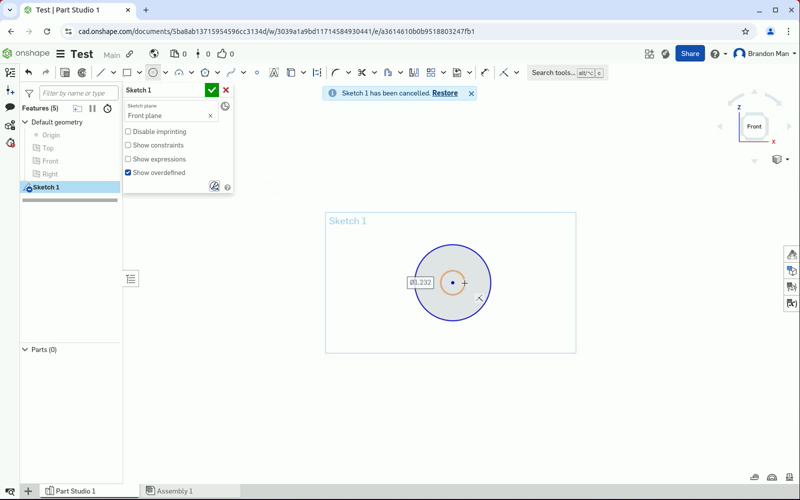
scroll(-6)
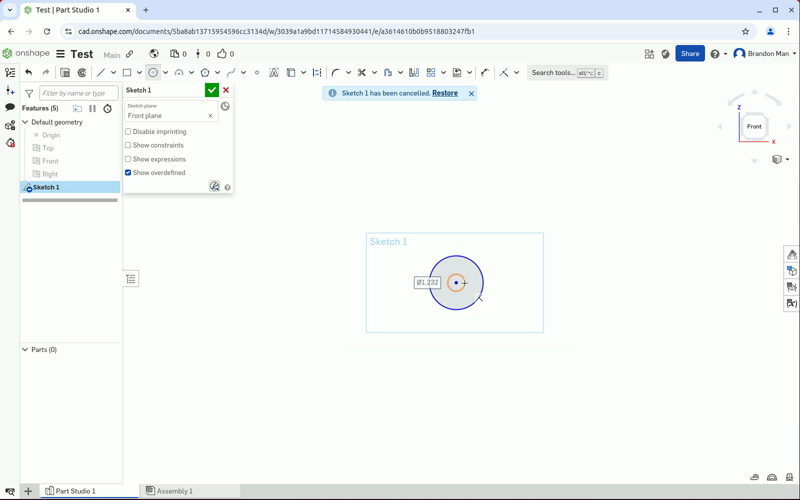
scroll(-6)
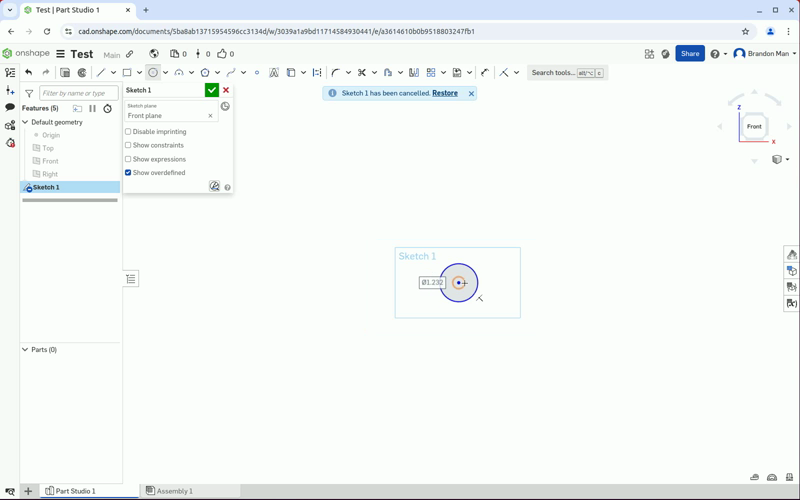
scroll(-6)
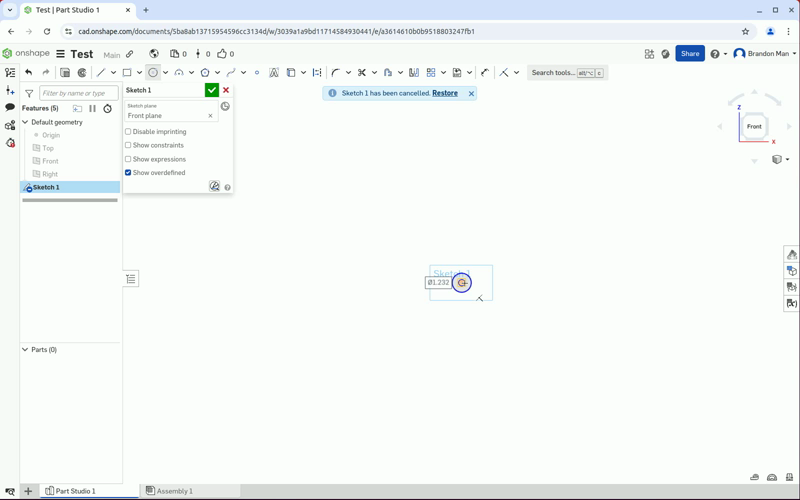
key(esc)
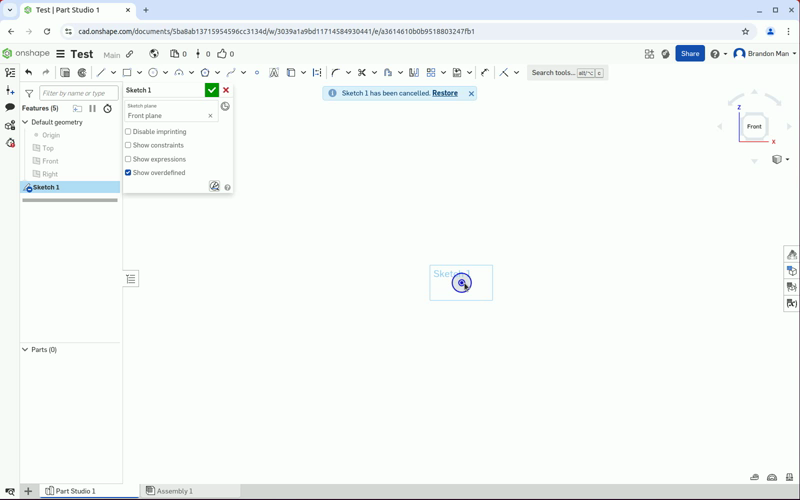
mouse_move(460, 291)
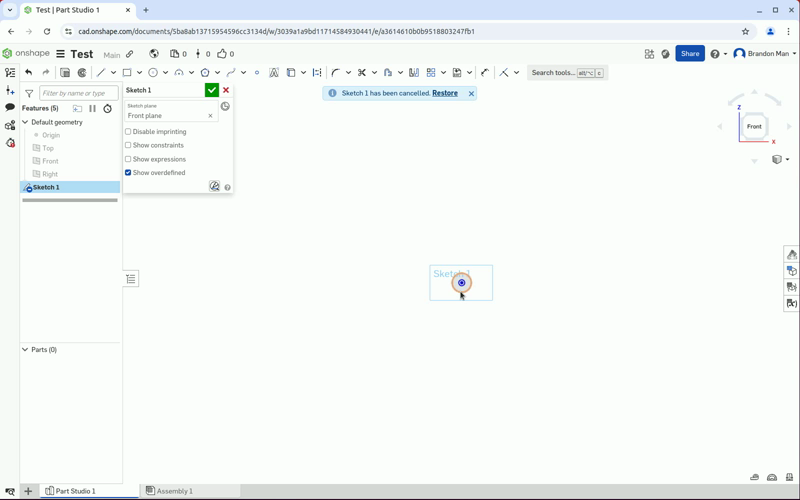
scroll(6)
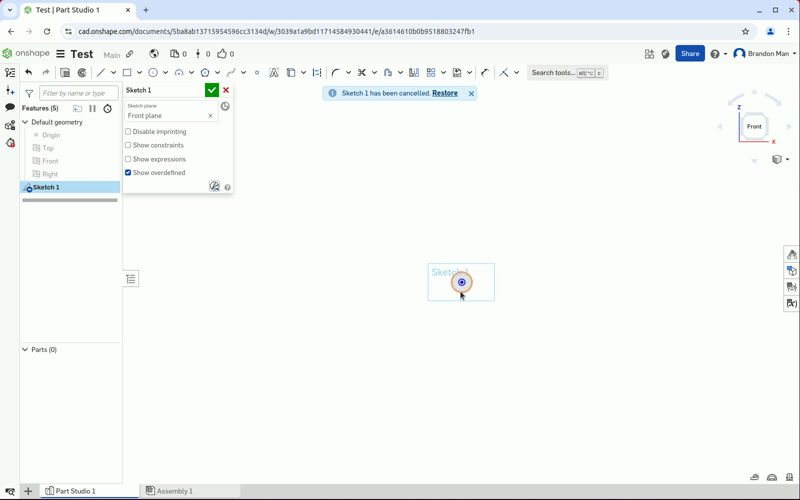
scroll(6)
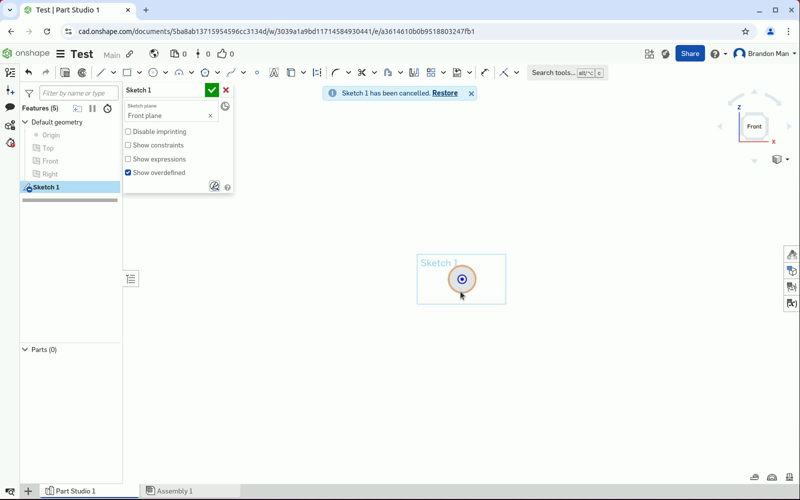
scroll(6)
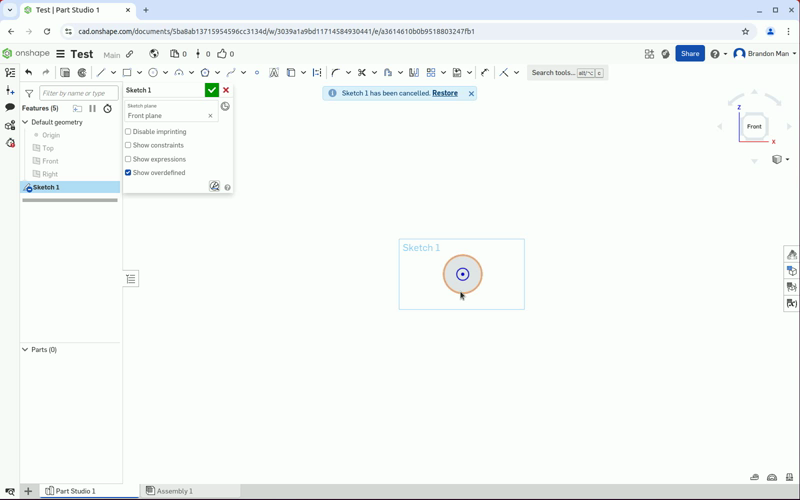
scroll(6)
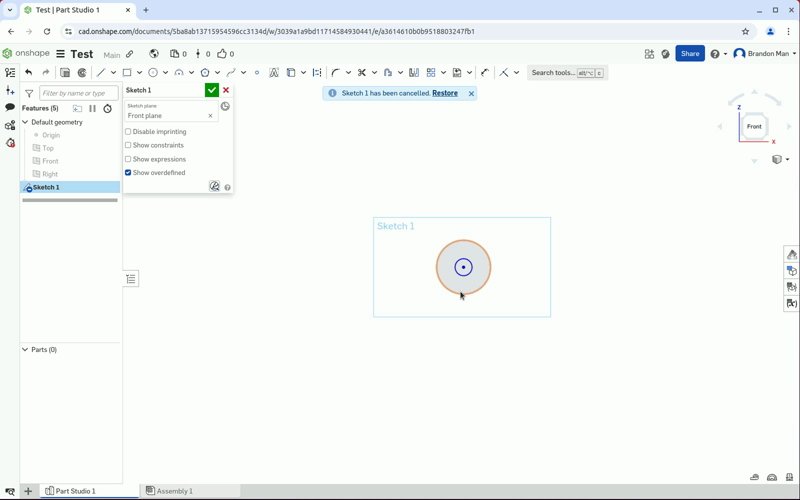
scroll(6)
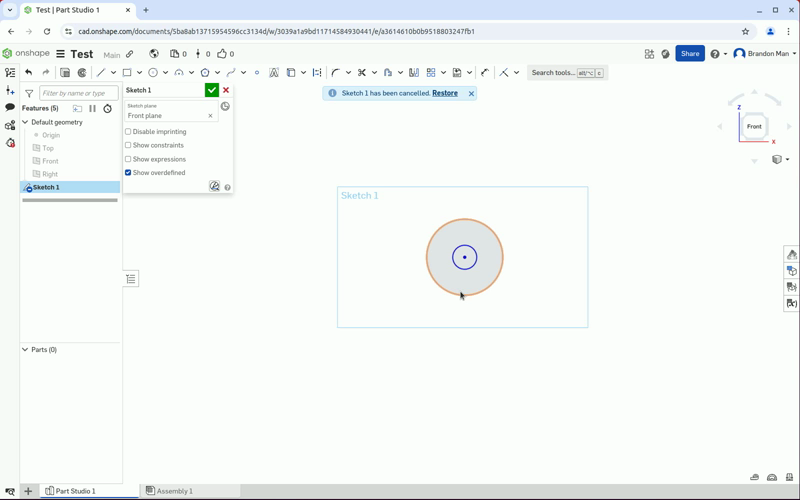
scroll(6)
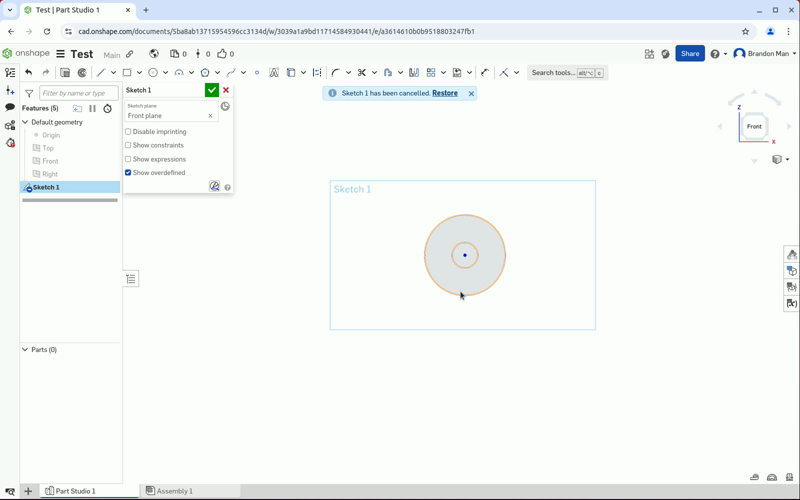
scroll(6)
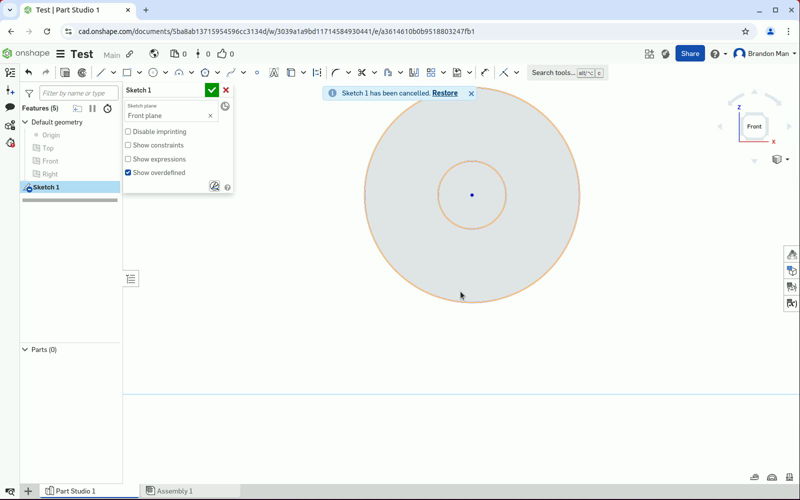
click(460, 291)
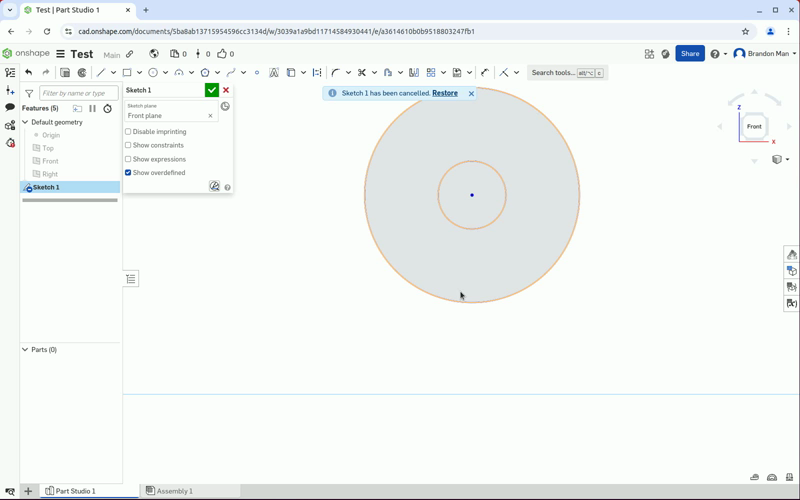
scroll(-6)
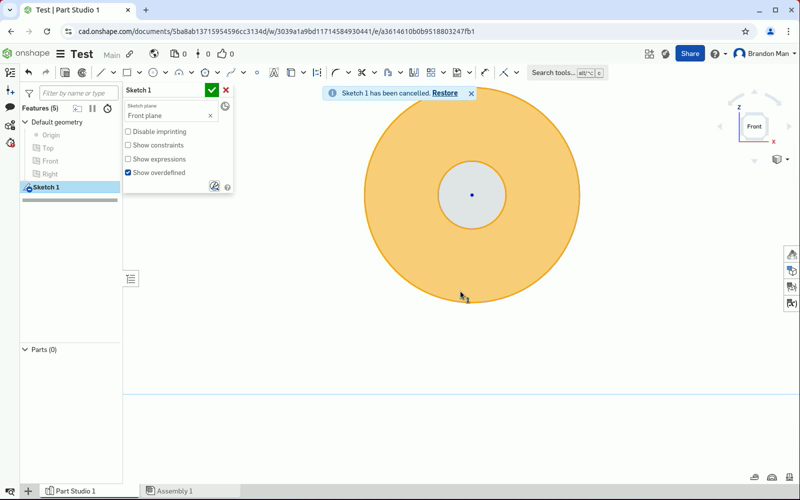
scroll(-6)
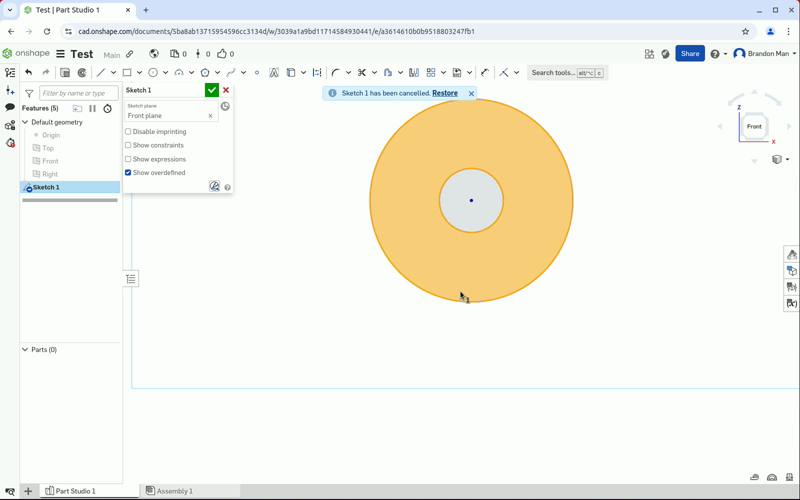
scroll(-6)
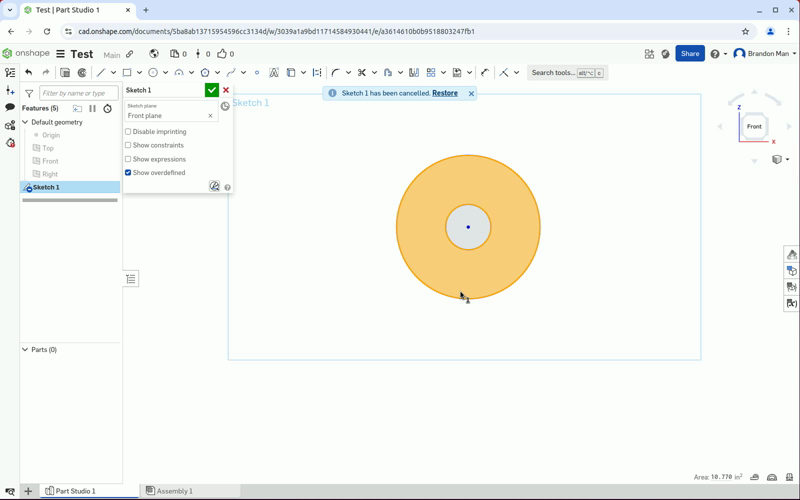
scroll(-6)
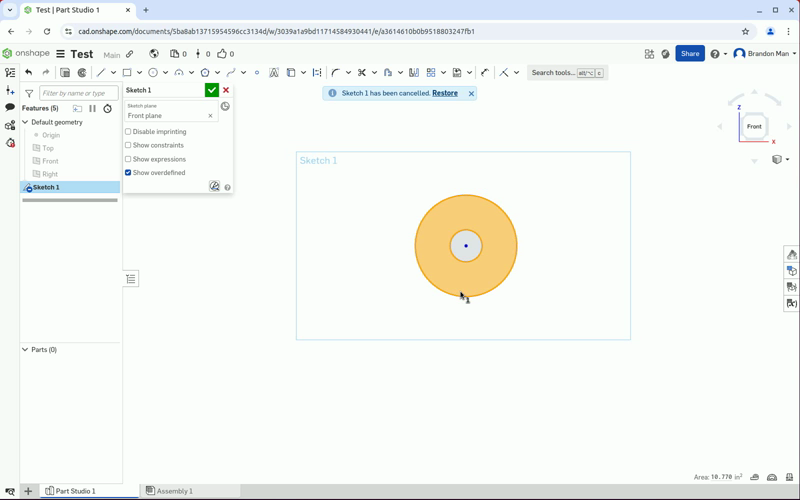
scroll(-6)
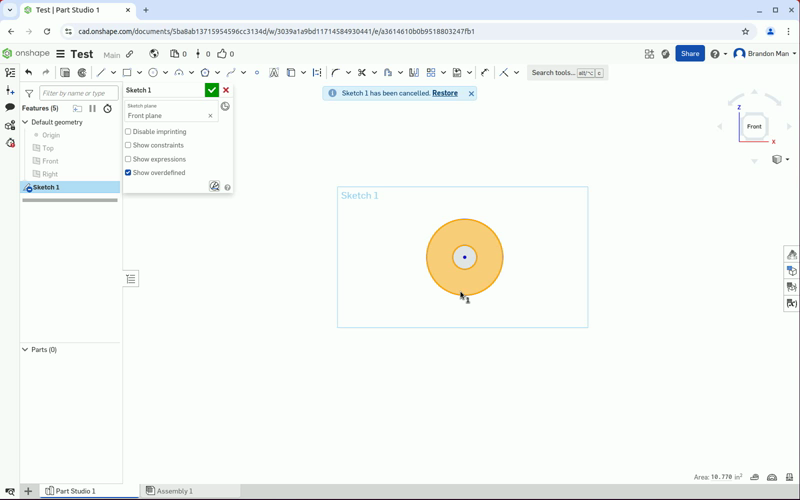
scroll(-6)
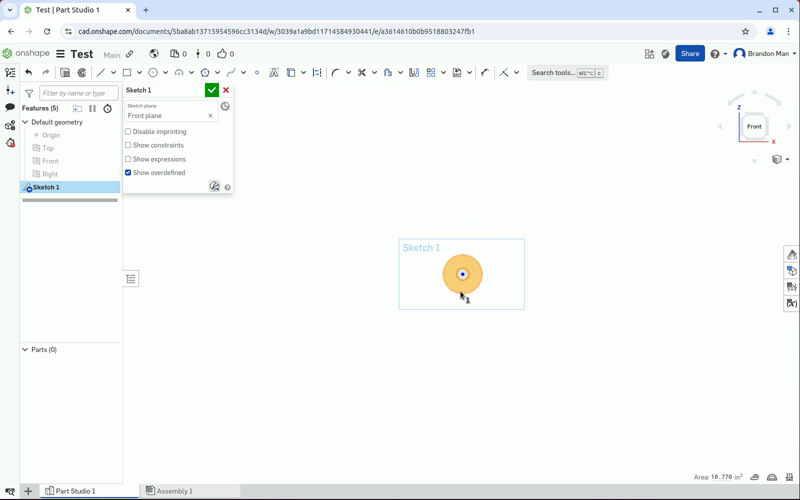
scroll(-6)
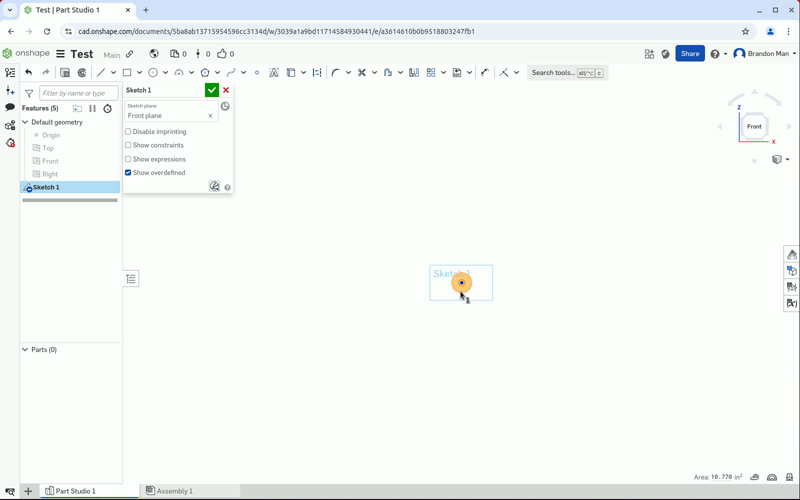
mouse_move(73, 352)
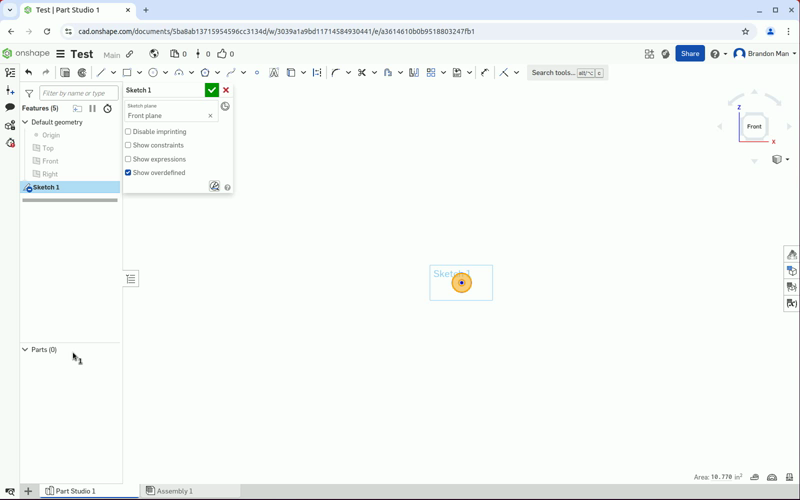
key(shift+y)
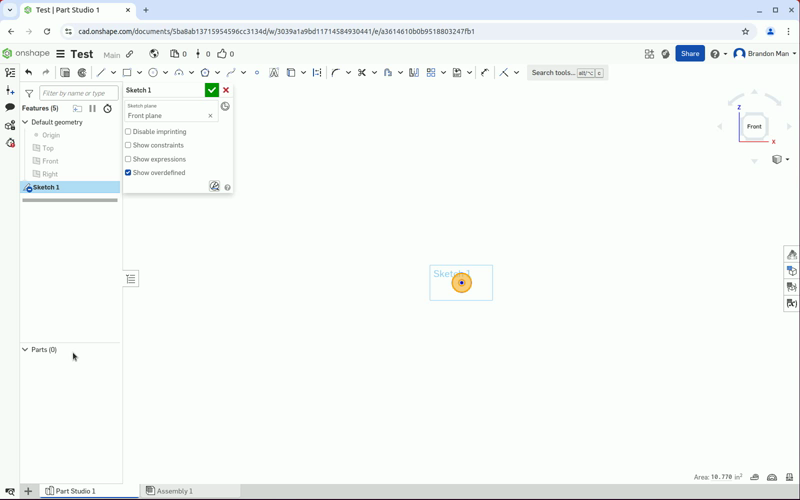
key(shift+e)
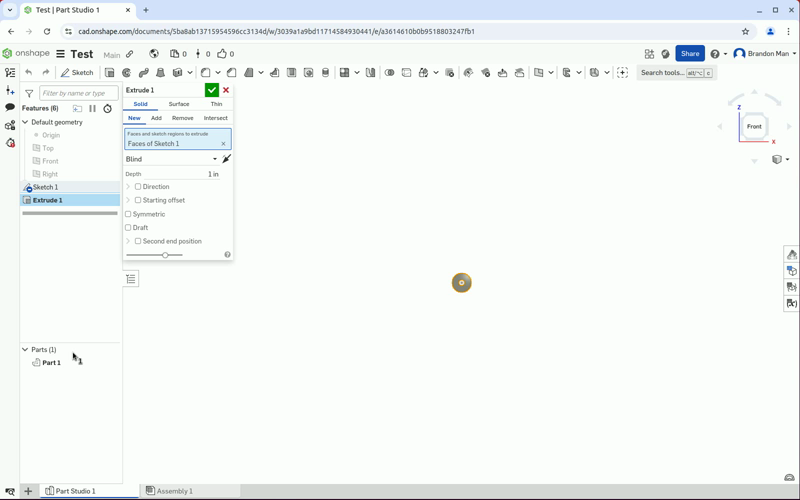
mouse_move(143, 106)
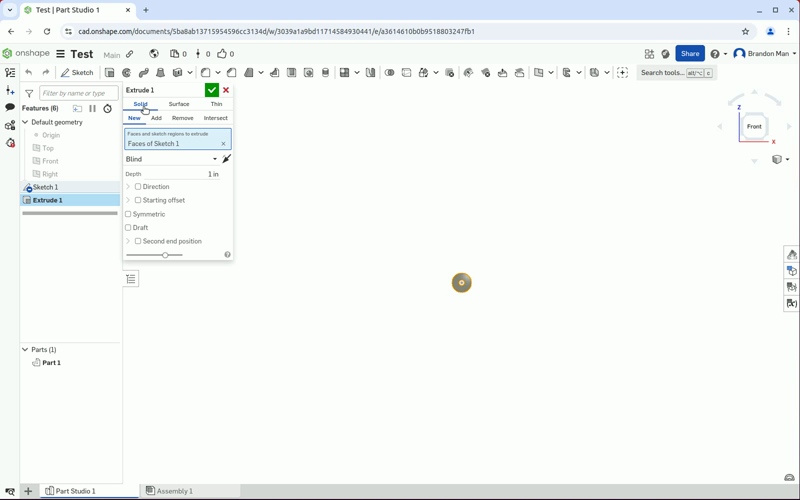
click(143, 106)
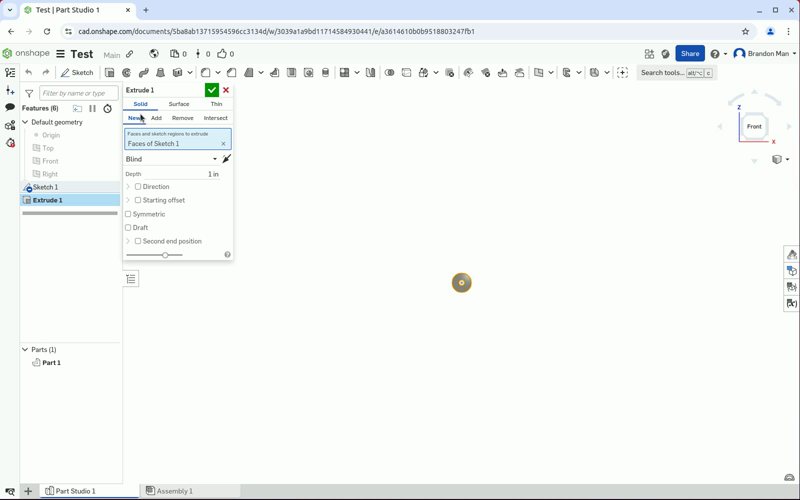
mouse_move(137, 120)
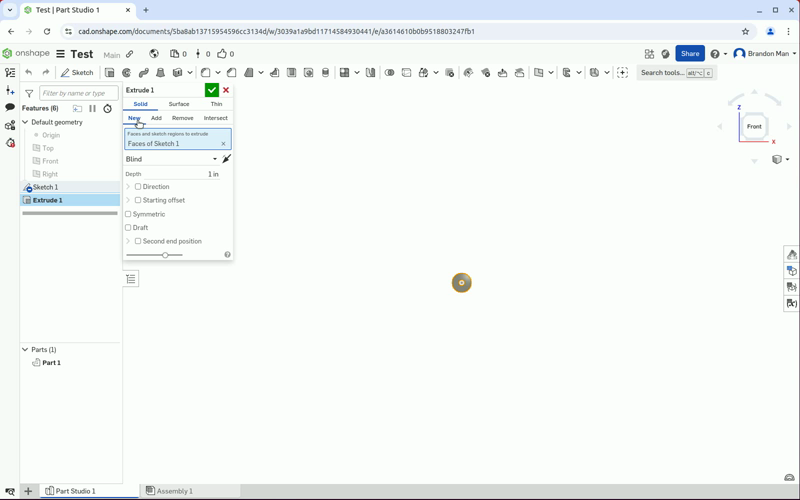
click(137, 120)
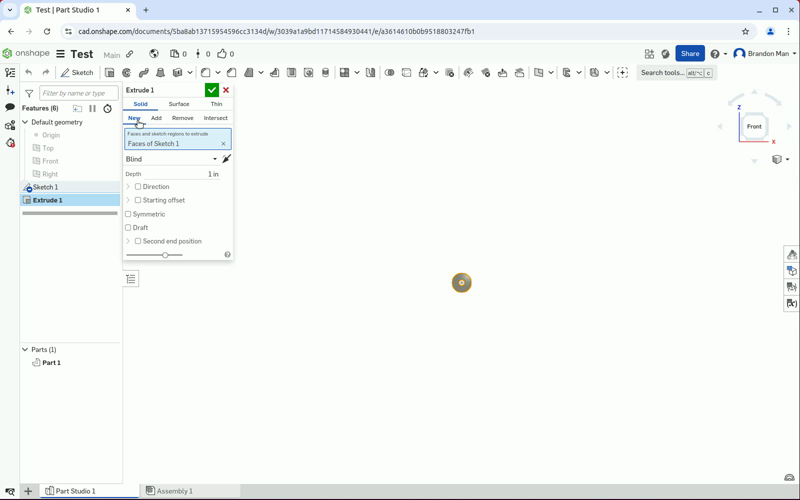
key(tab, 4)
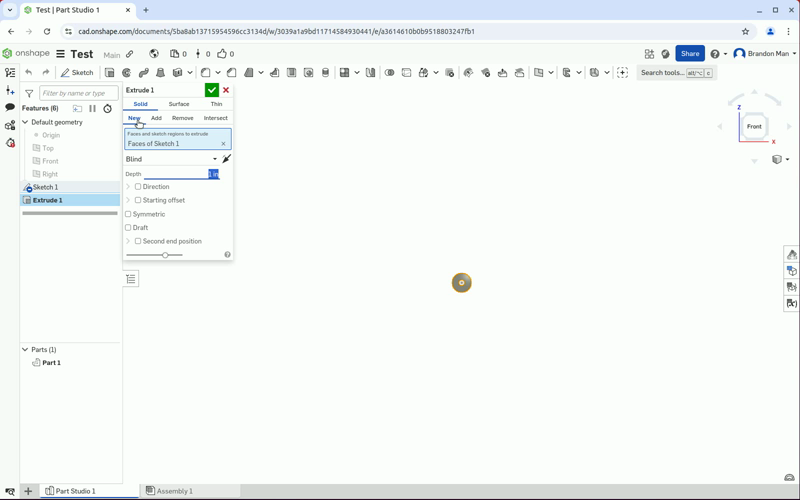
text(0.481)
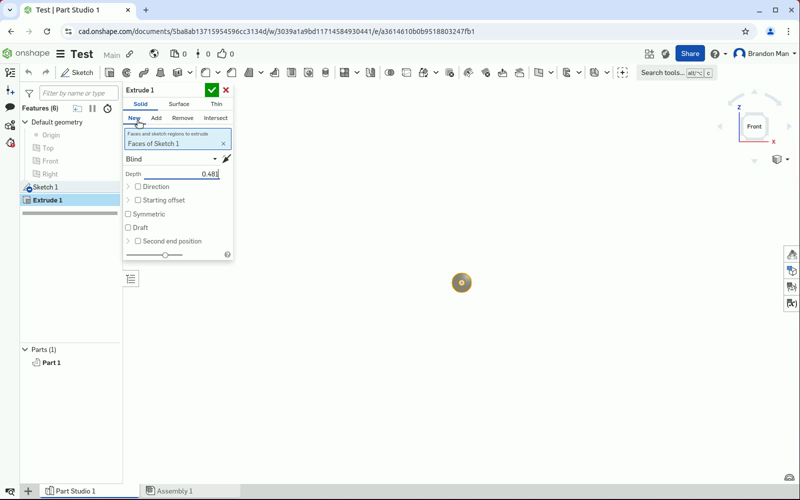
key(enter)
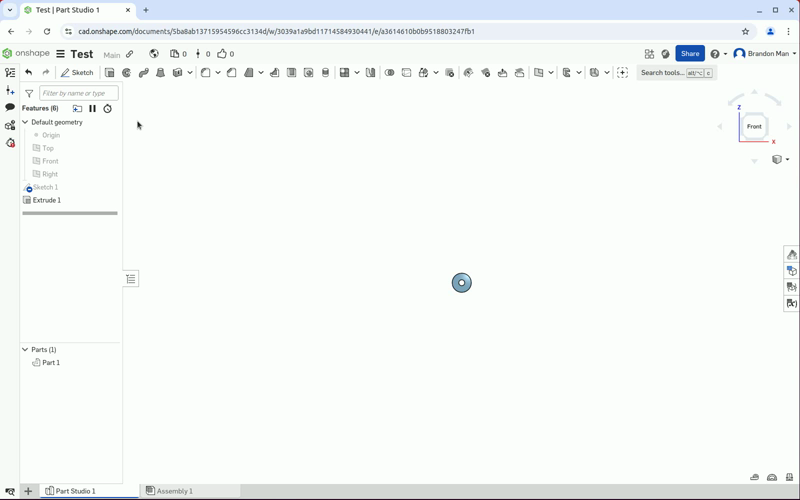
key(shift+h)
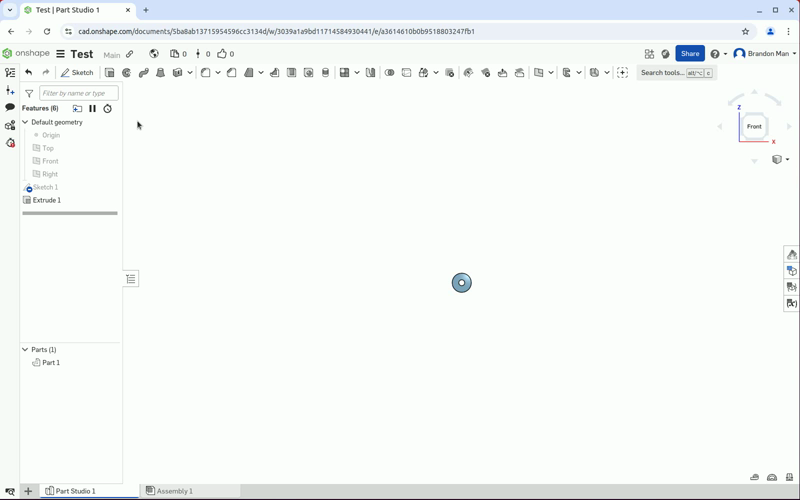
key(shift+h)
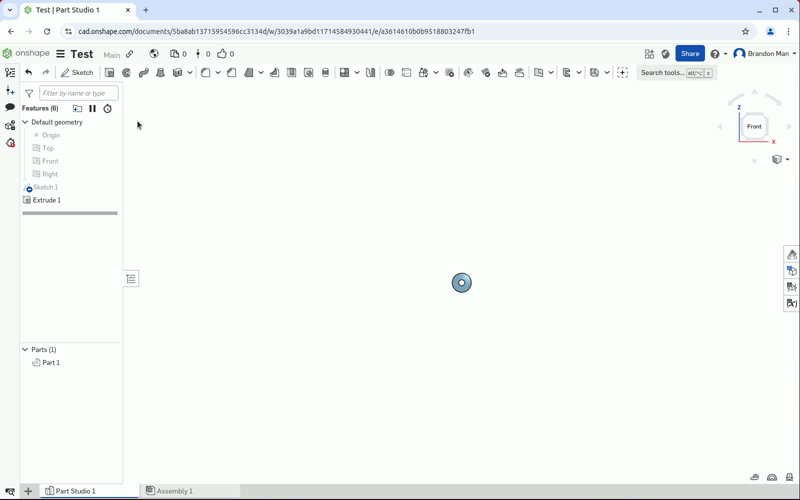
mouse_move(73, 189)
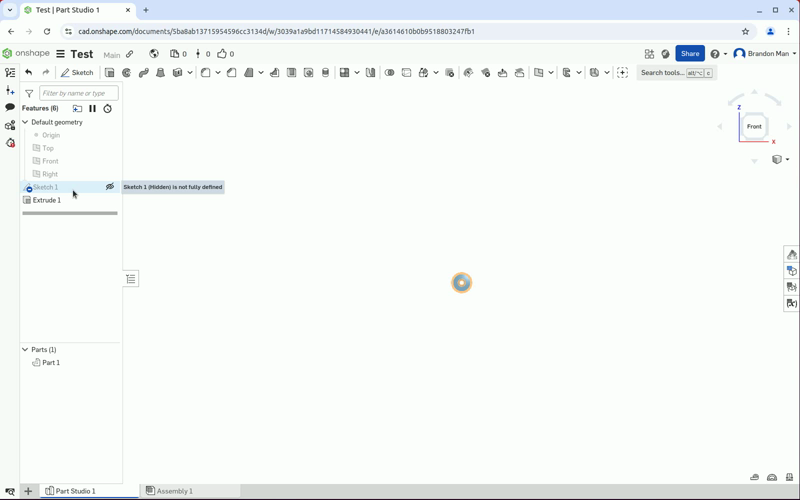
click(73, 189)
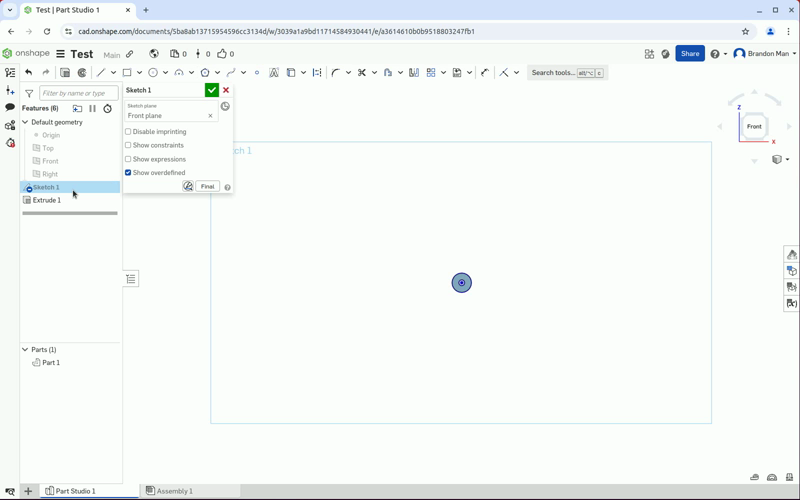
mouse_move(229, 92)
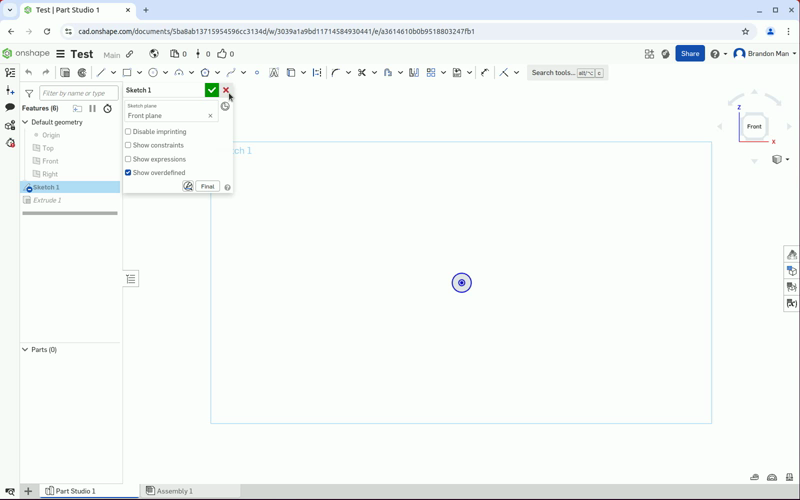
click(229, 92)
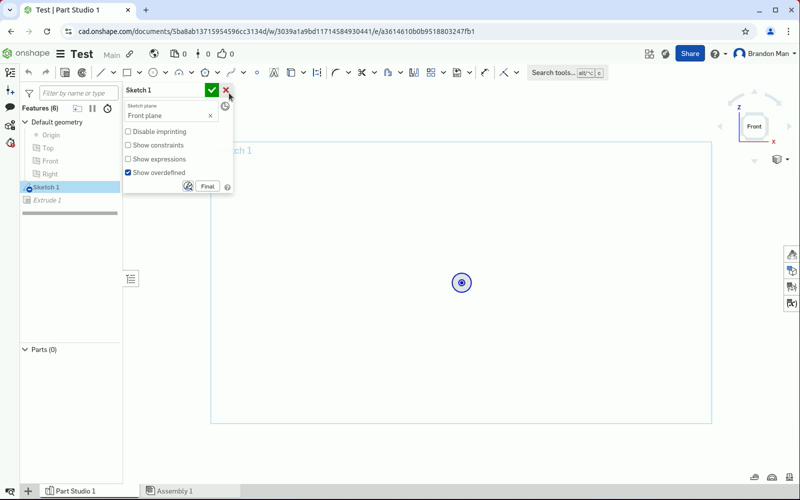
key(shift+s)
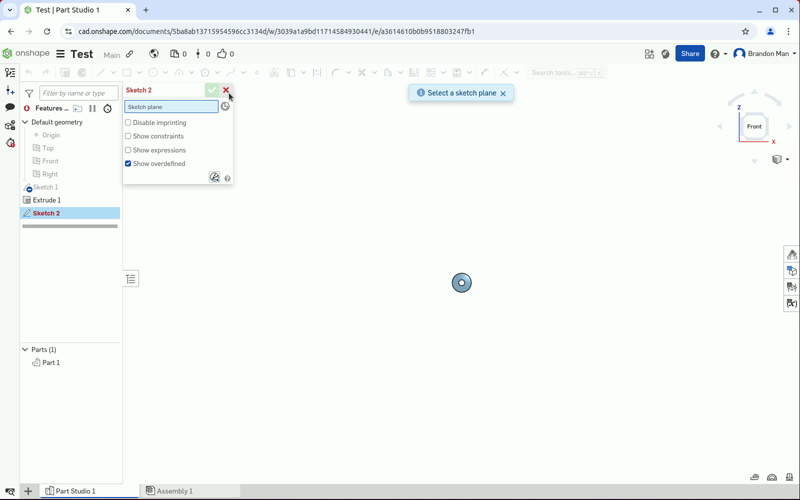
mouse_move(73, 163)
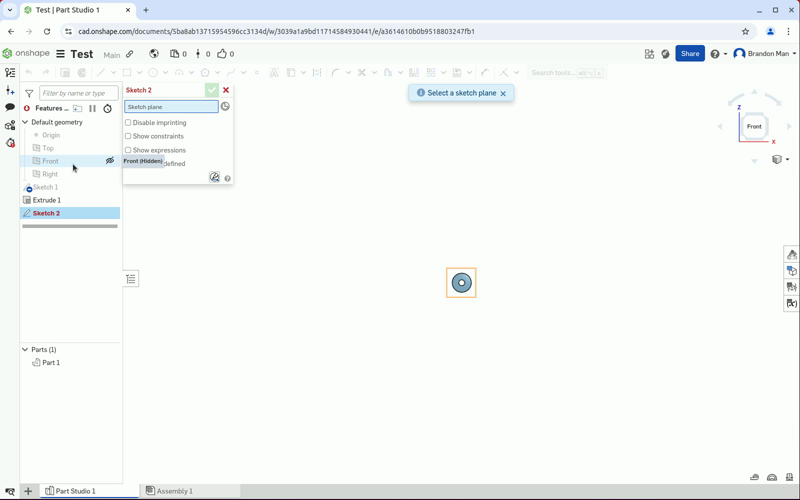
click(73, 163)
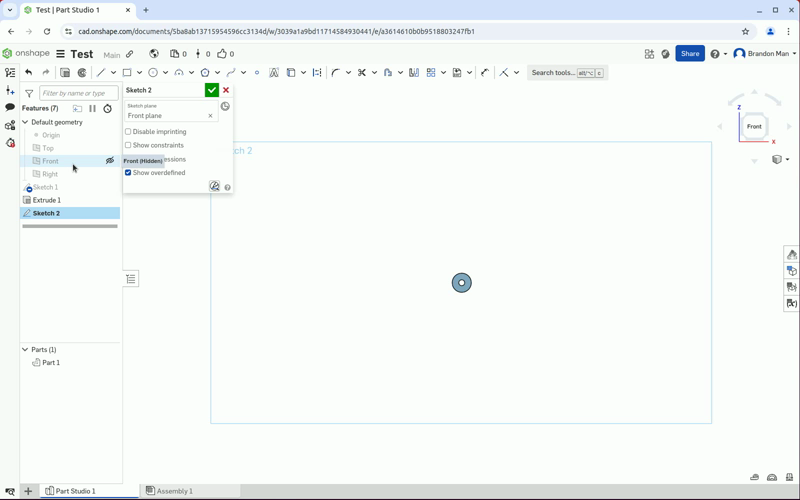
mouse_move(73, 352)
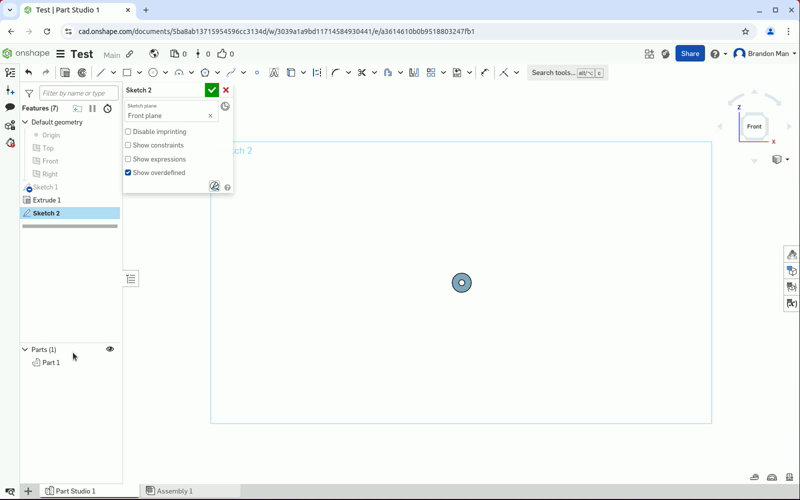
key(y)
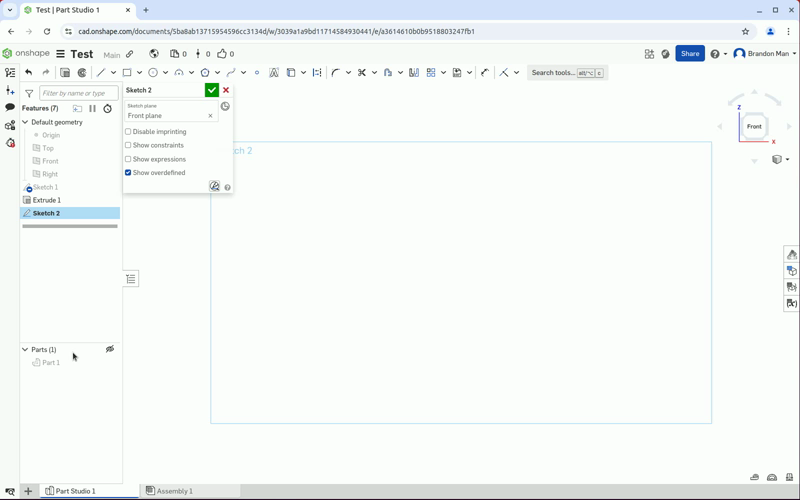
key(c)
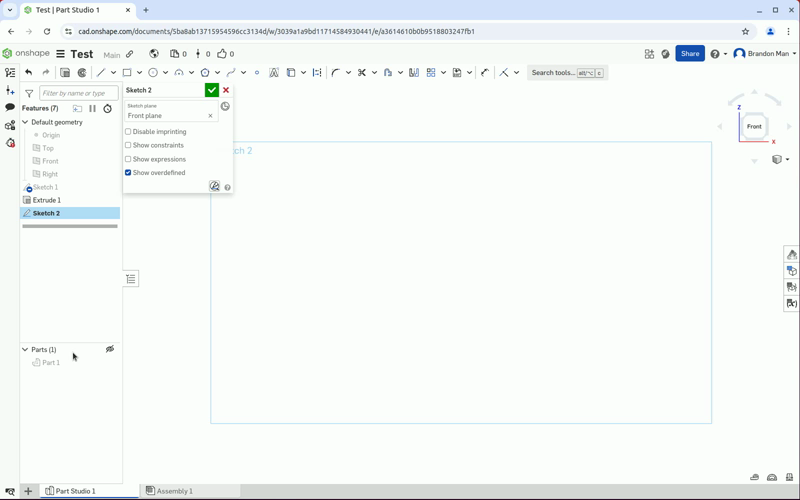
key_down(shift)
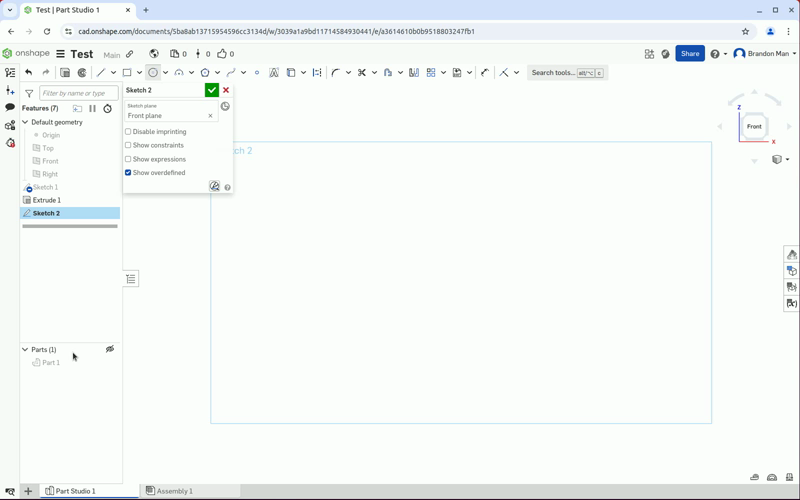
mouse_move(461, 178)
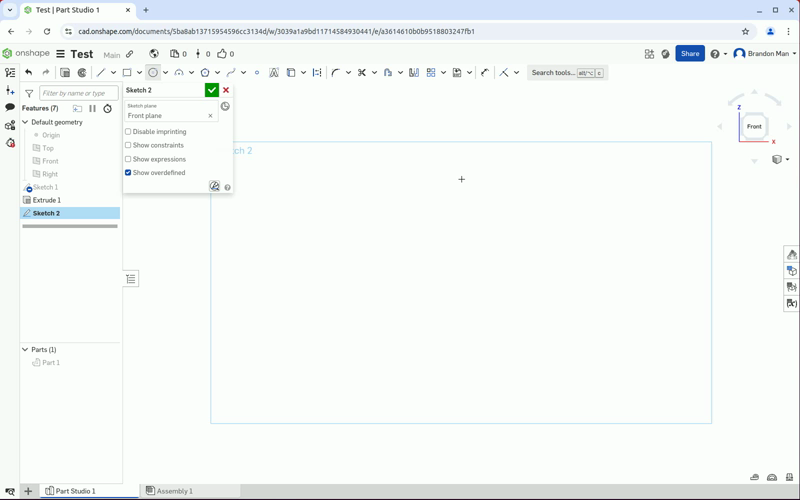
click(461, 178)
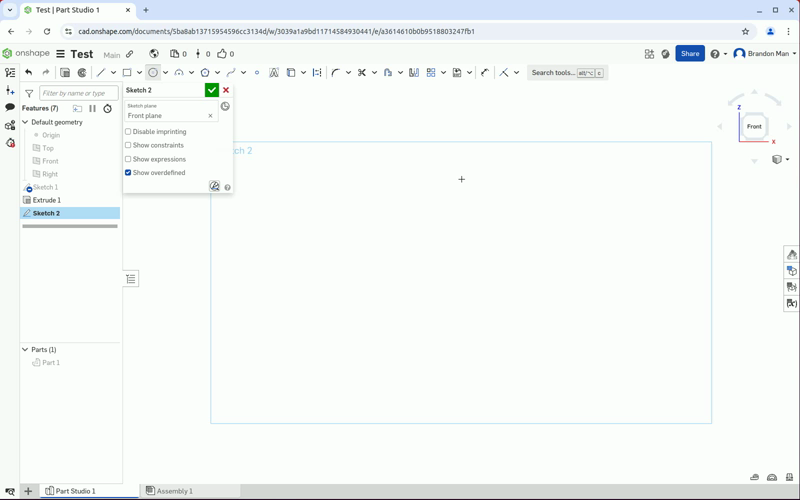
key_up(shift)
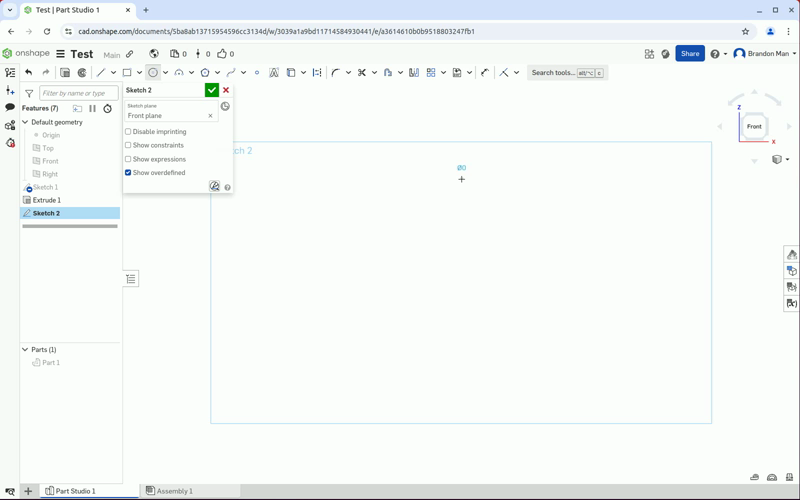
mouse_move(471, 178)
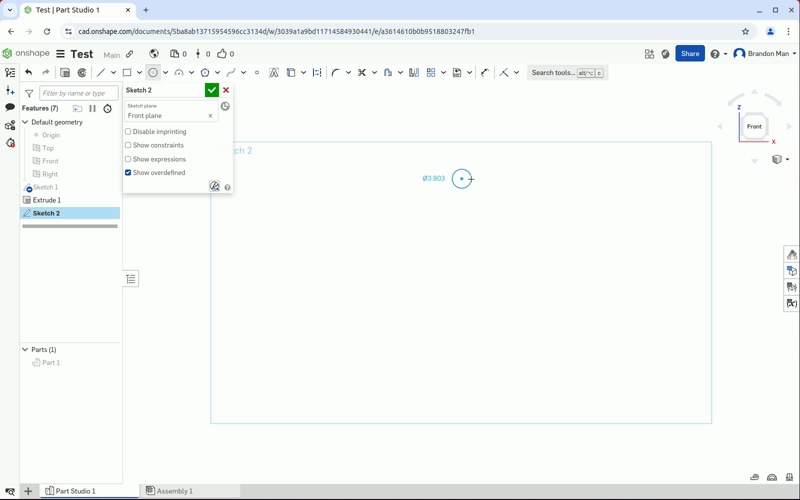
click(471, 178)
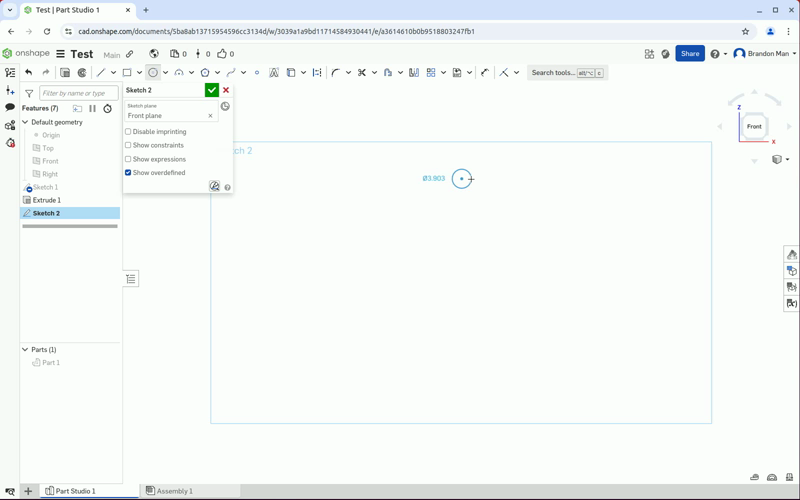
key(esc)
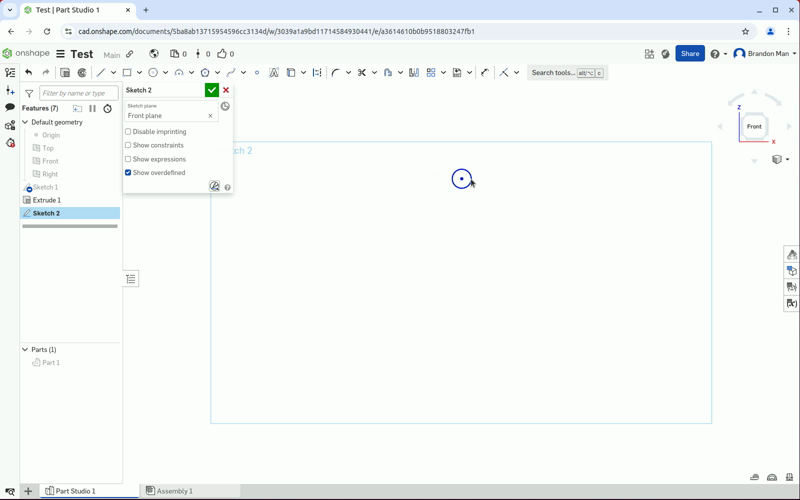
key(c)
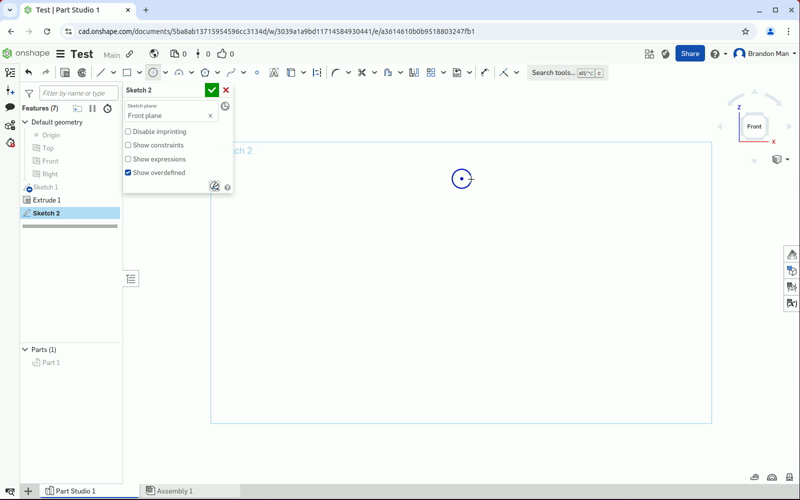
key_down(shift)
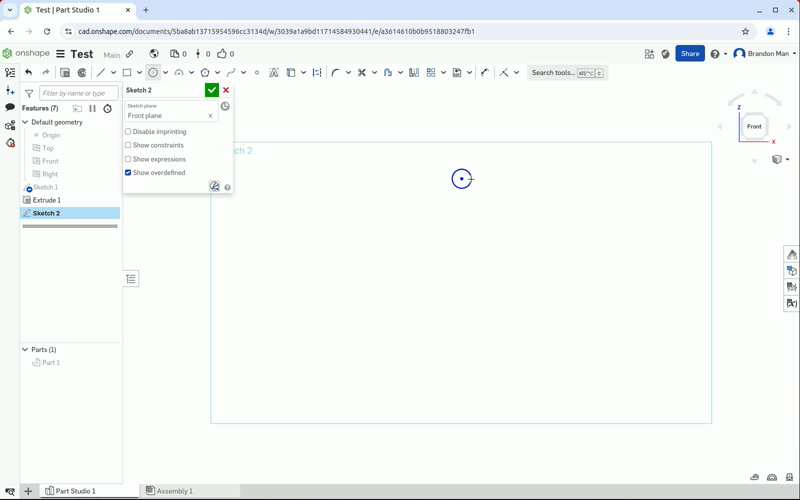
mouse_move(461, 178)
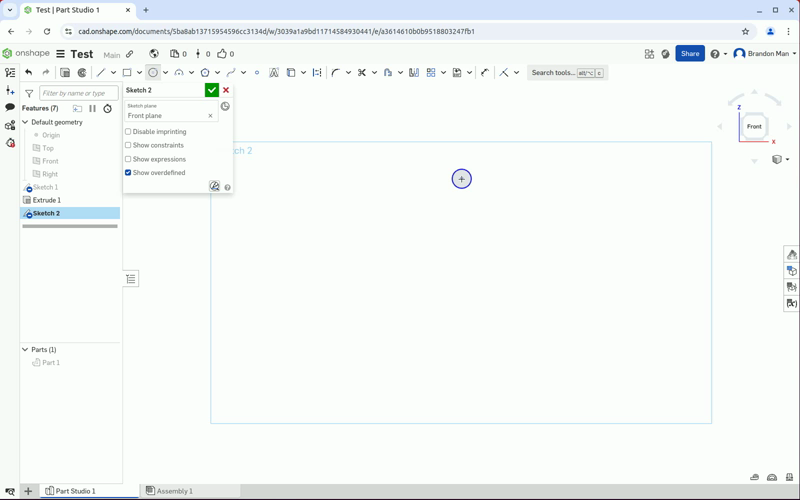
click(461, 178)
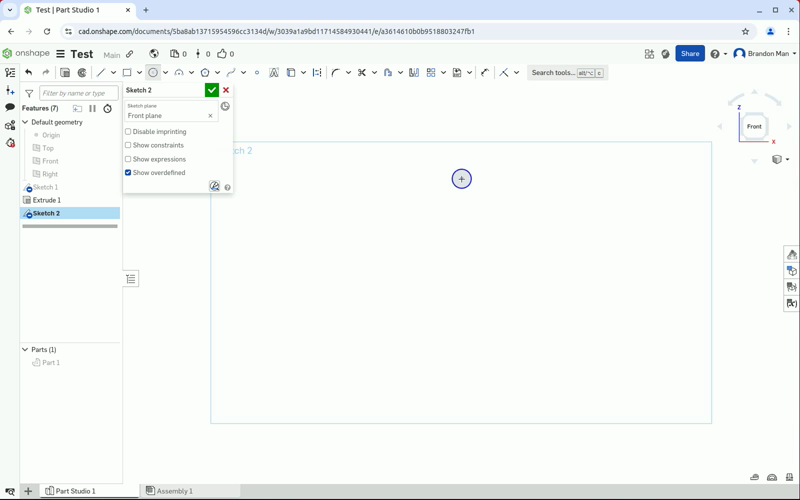
key_up(shift)
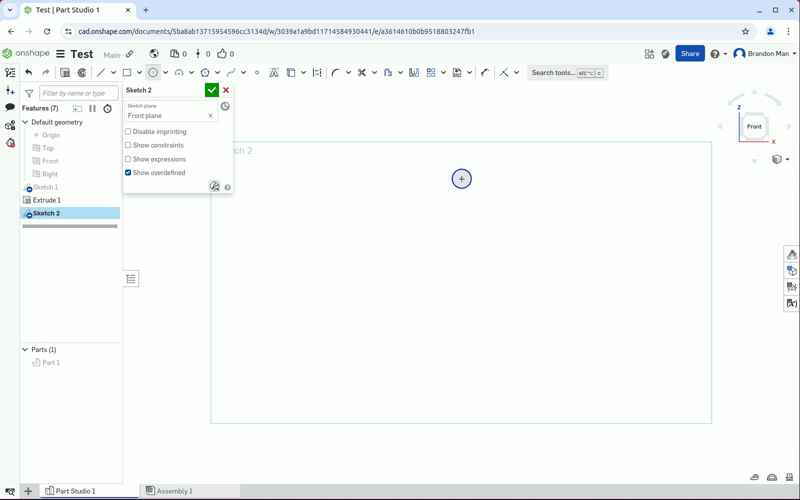
mouse_move(464, 178)
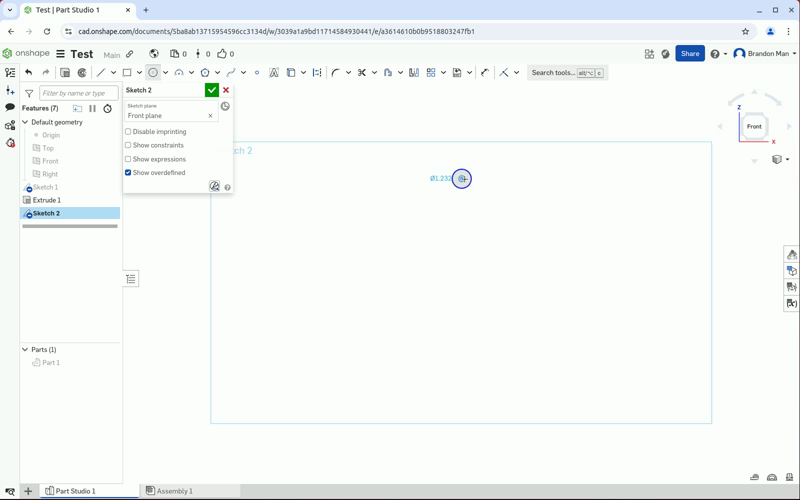
scroll(6)
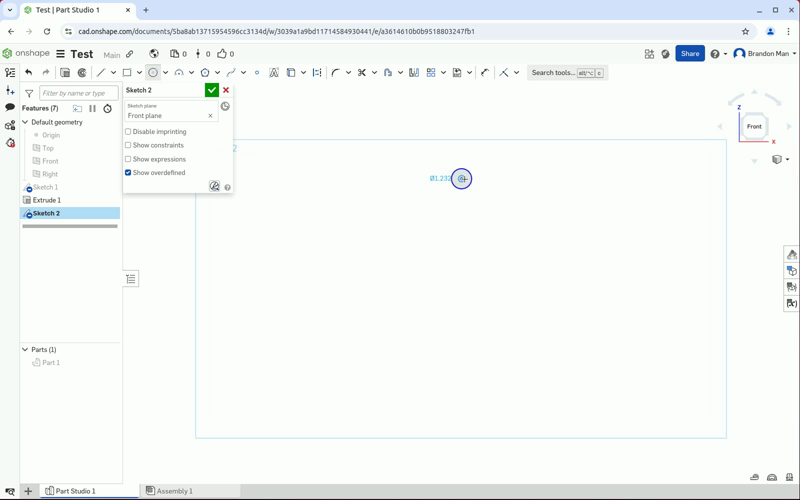
scroll(6)
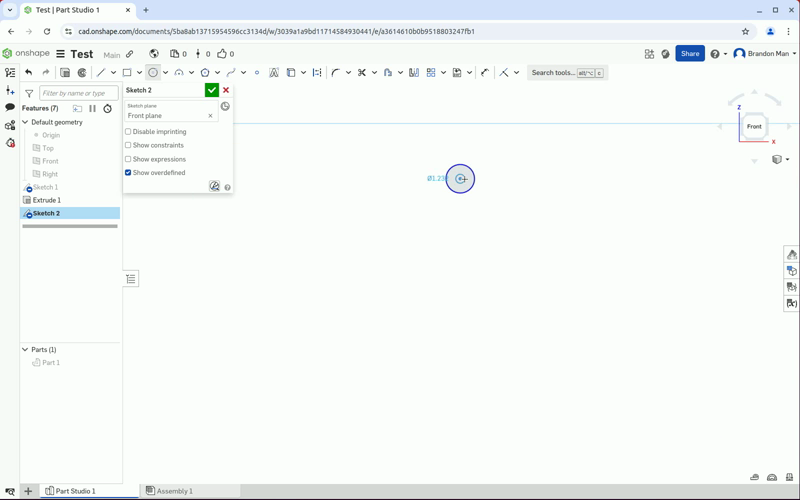
scroll(6)
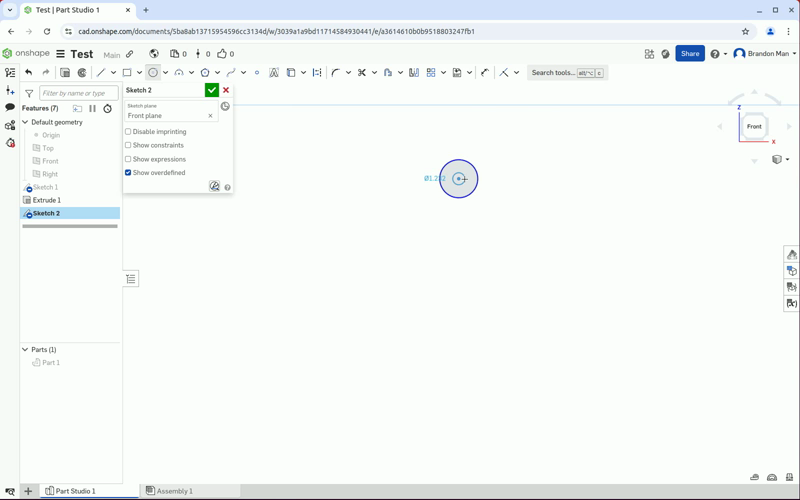
scroll(6)
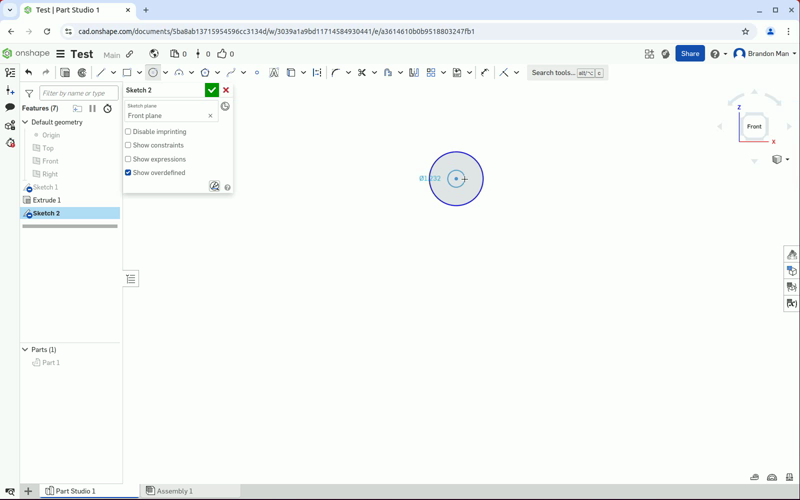
scroll(6)
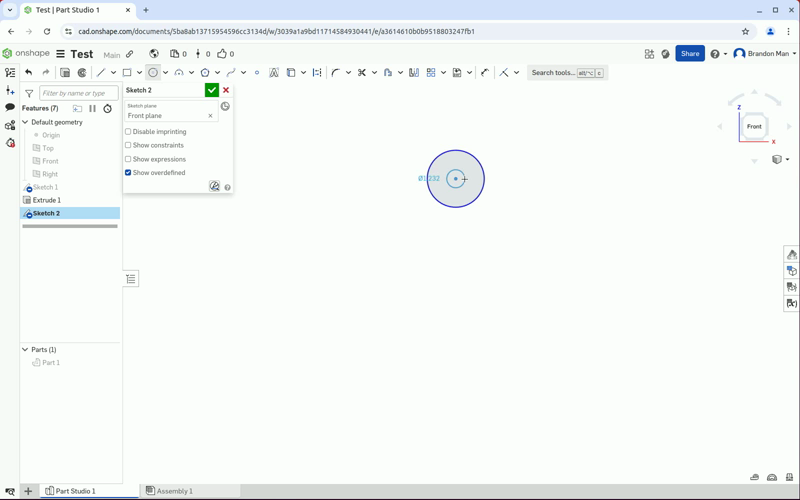
scroll(6)
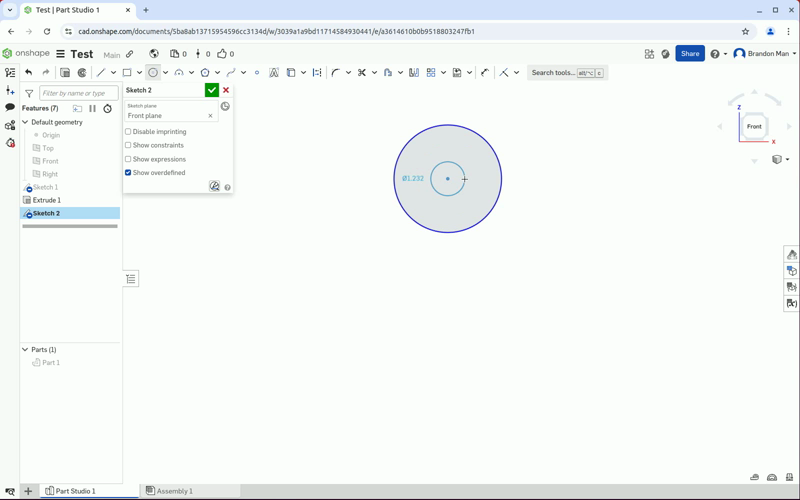
scroll(6)
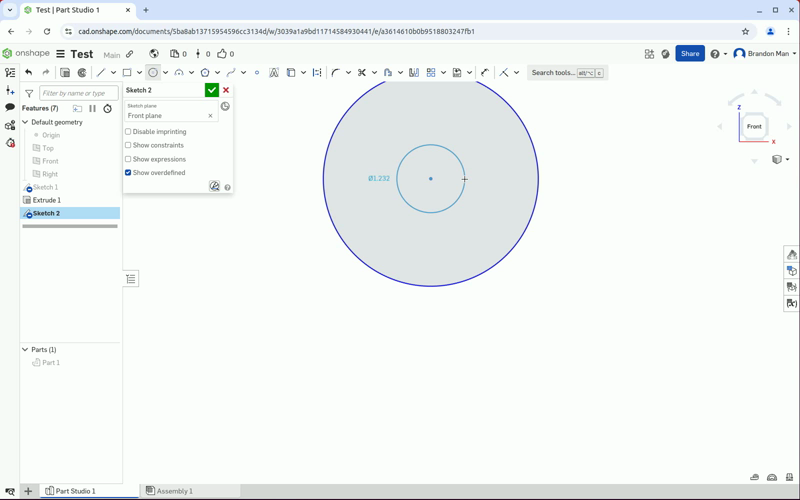
click(464, 178)
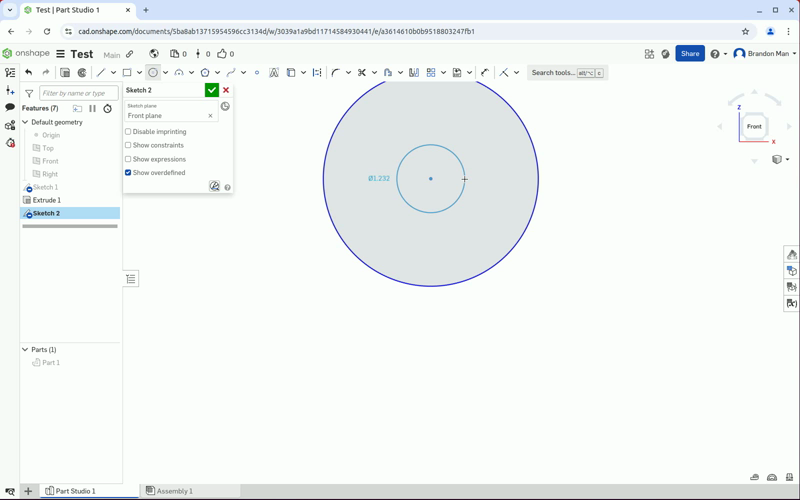
scroll(-6)
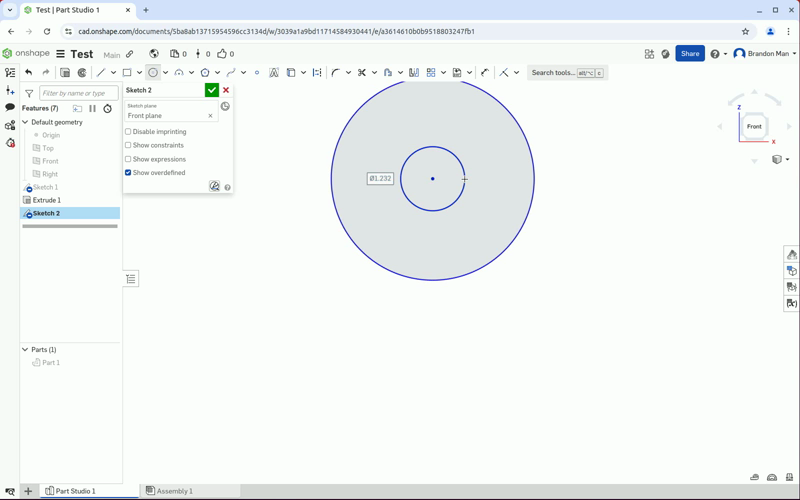
scroll(-6)
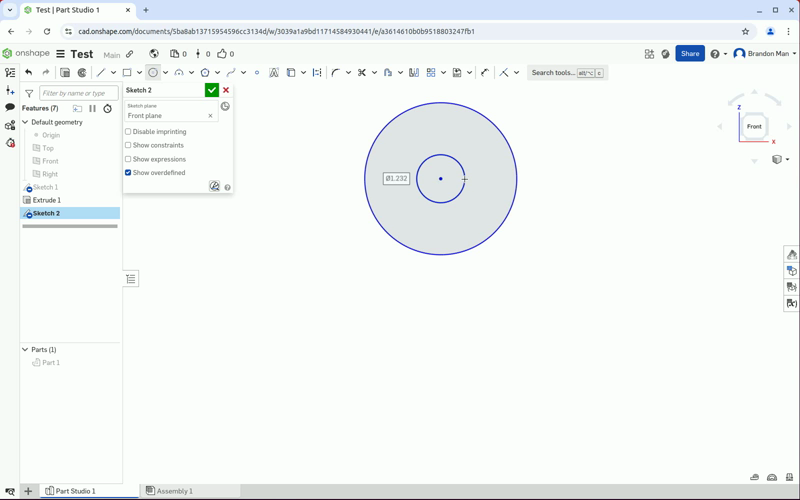
scroll(-6)
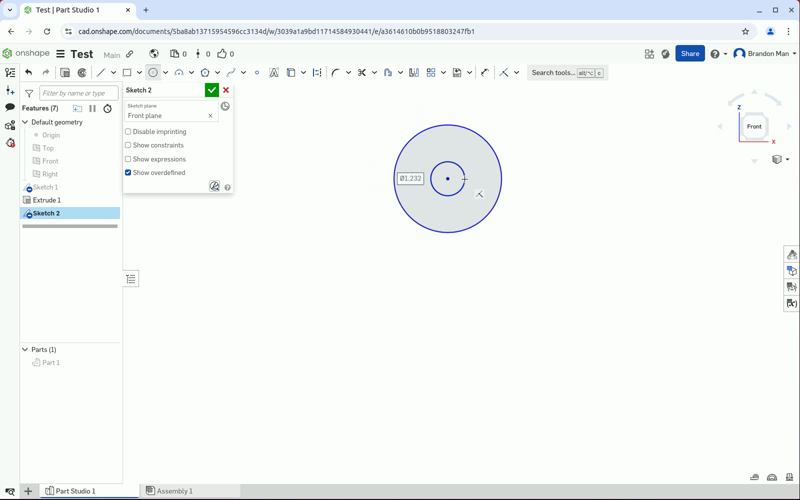
scroll(-6)
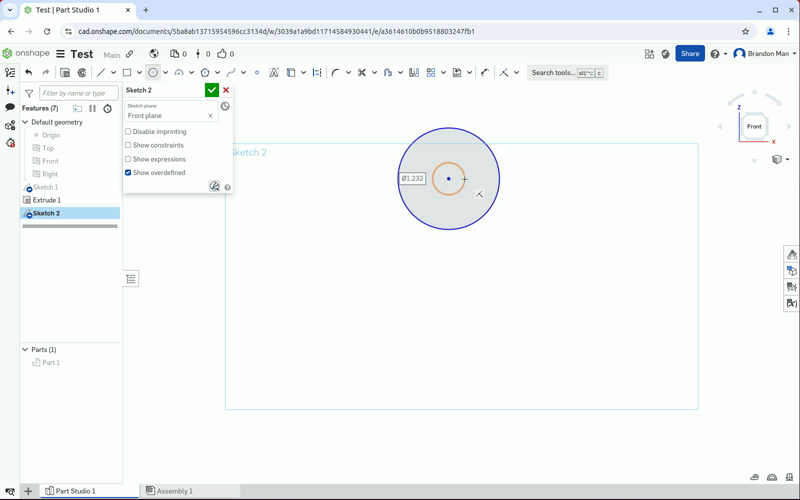
scroll(-6)
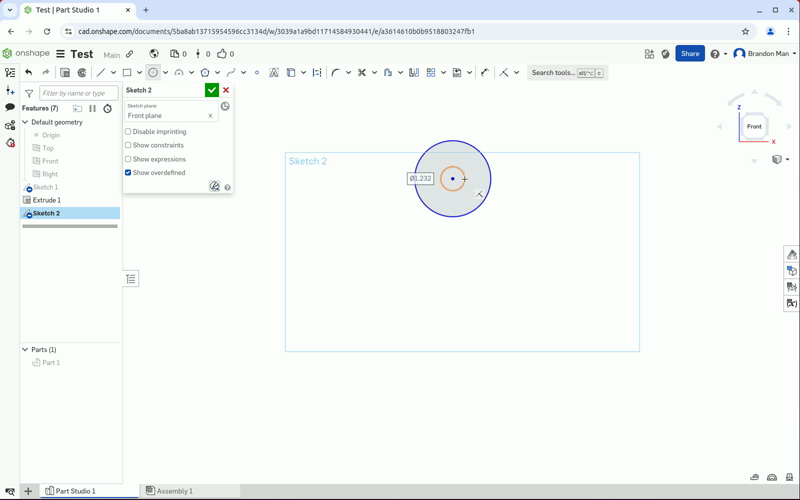
scroll(-6)
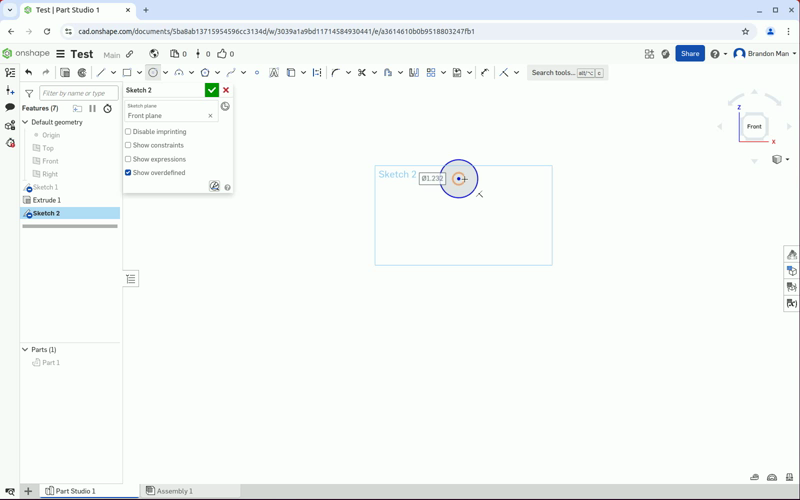
scroll(-6)
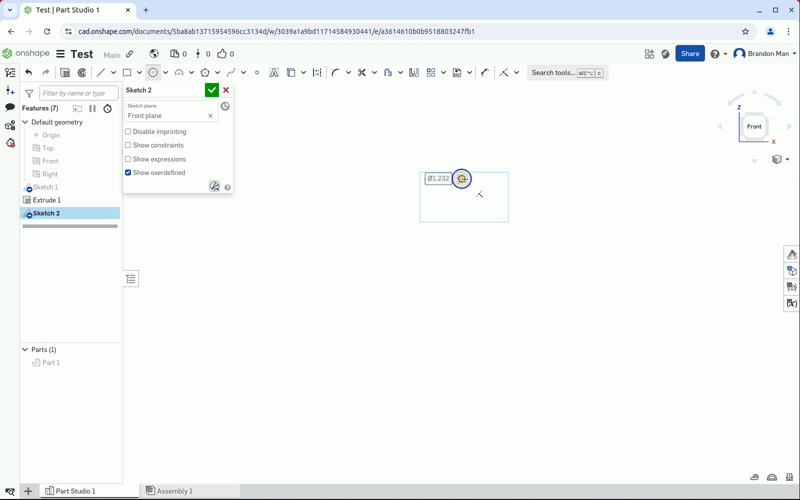
key(esc)
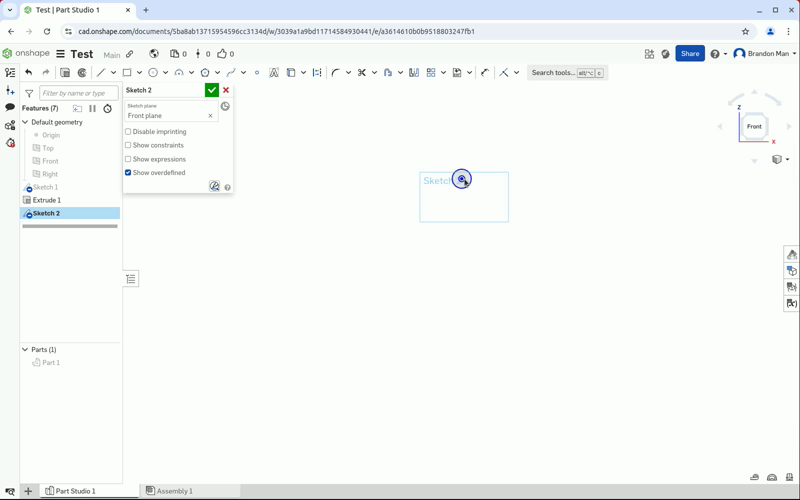
mouse_move(459, 171)
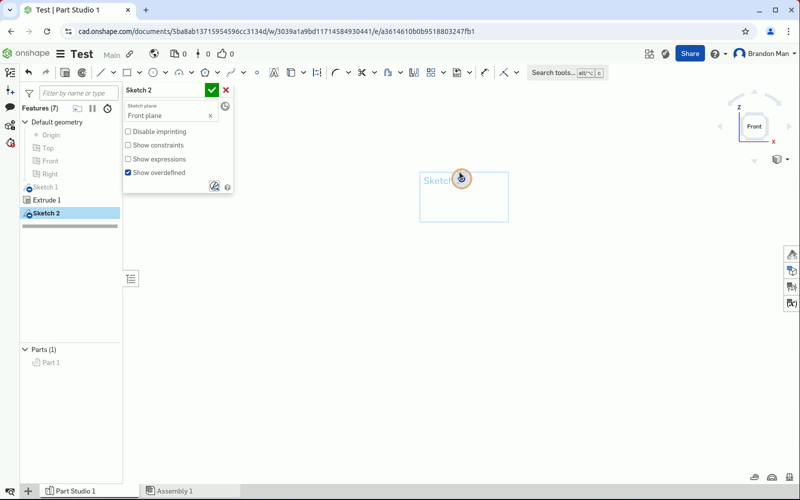
scroll(6)
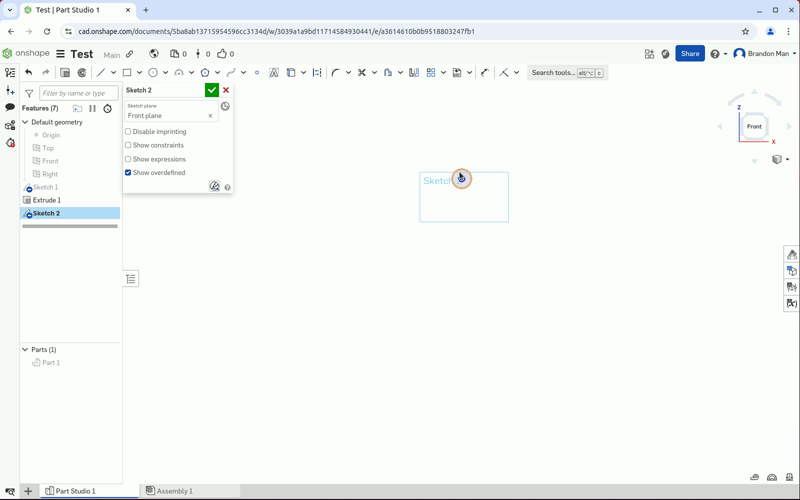
scroll(6)
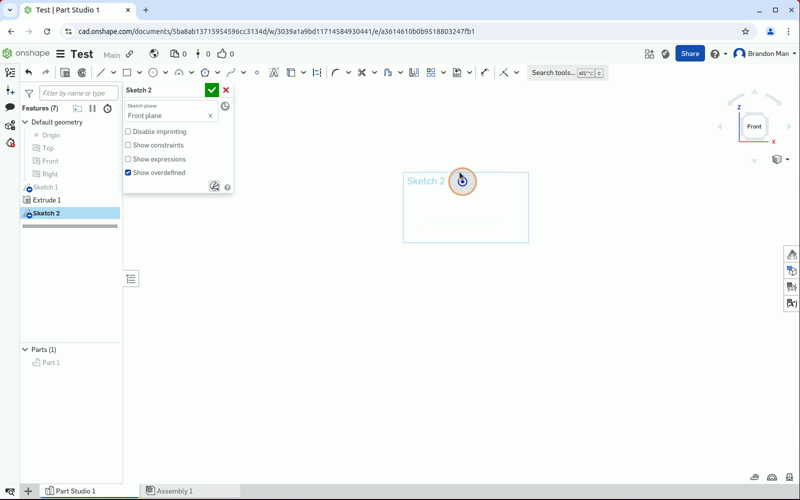
scroll(6)
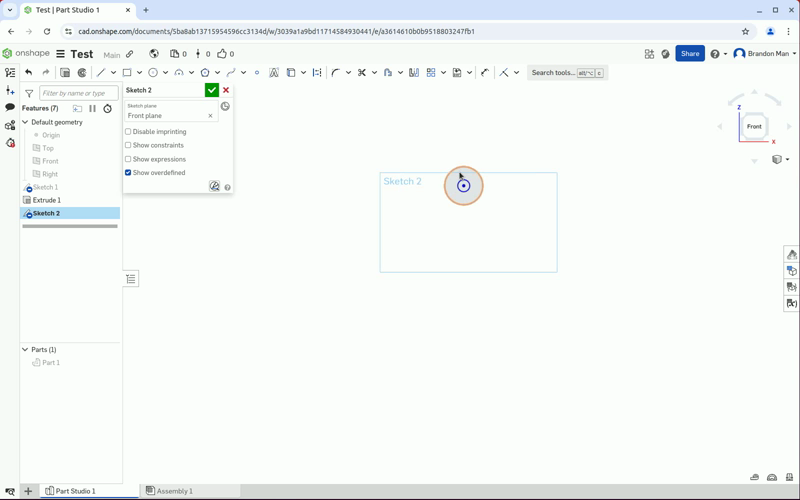
scroll(6)
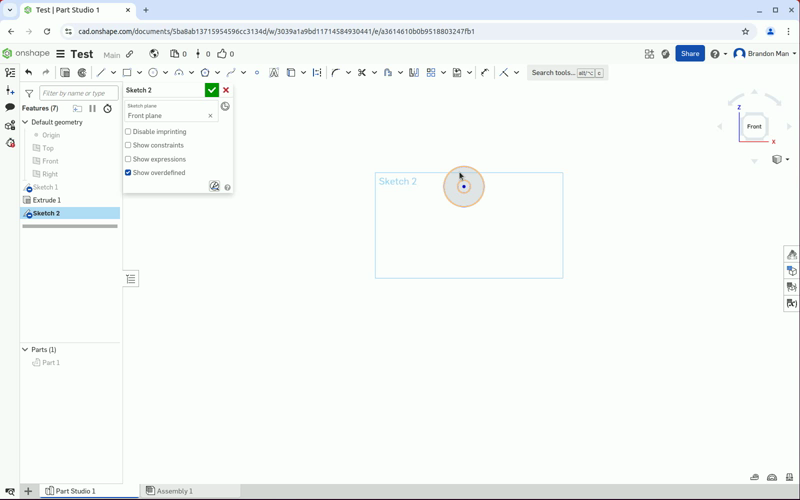
scroll(6)
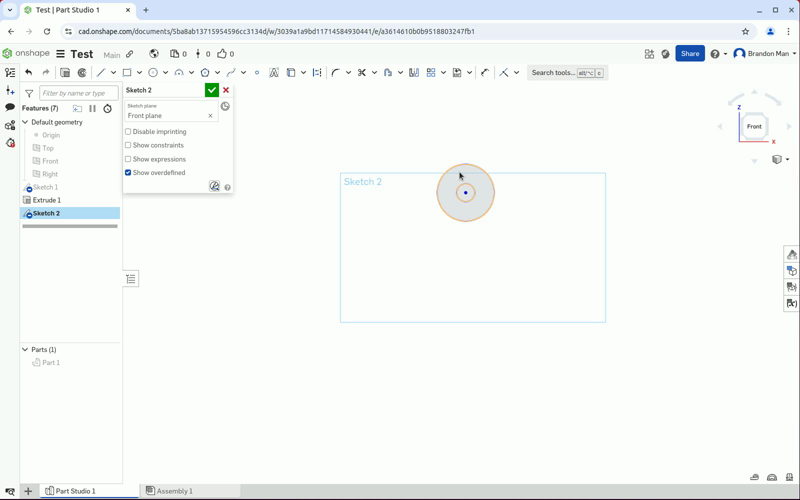
scroll(6)
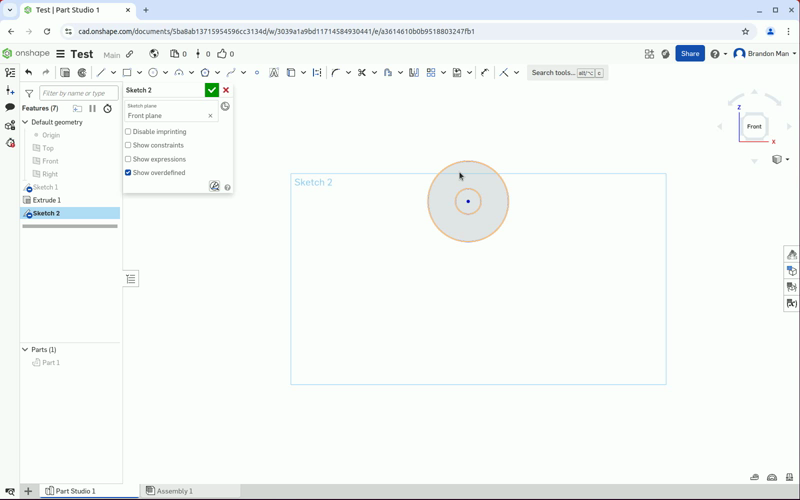
scroll(6)
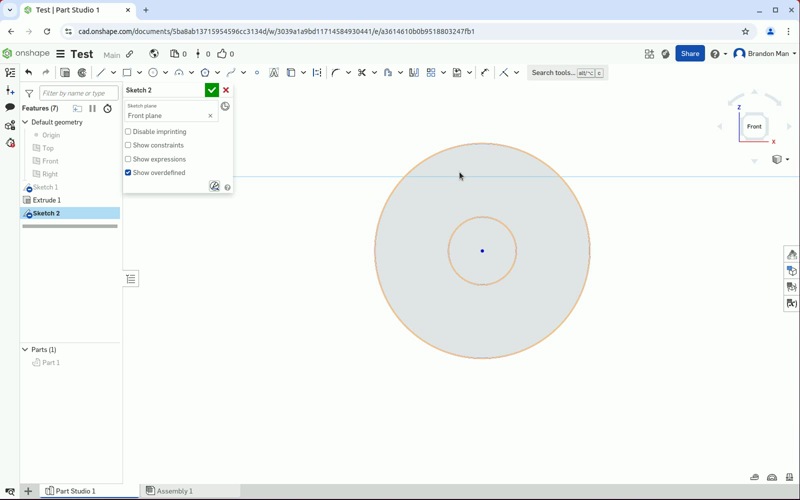
click(459, 171)
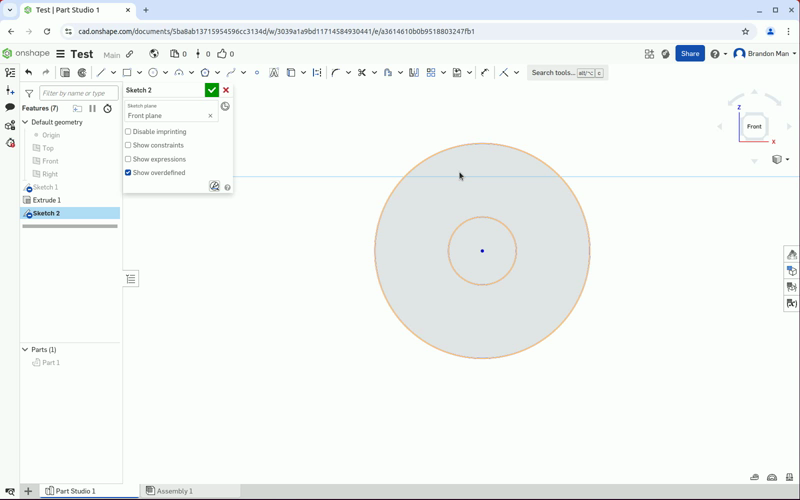
scroll(-6)
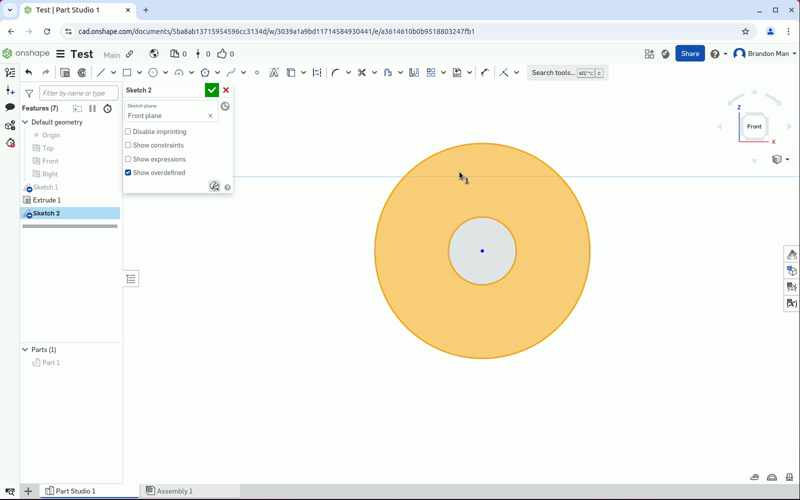
scroll(-6)
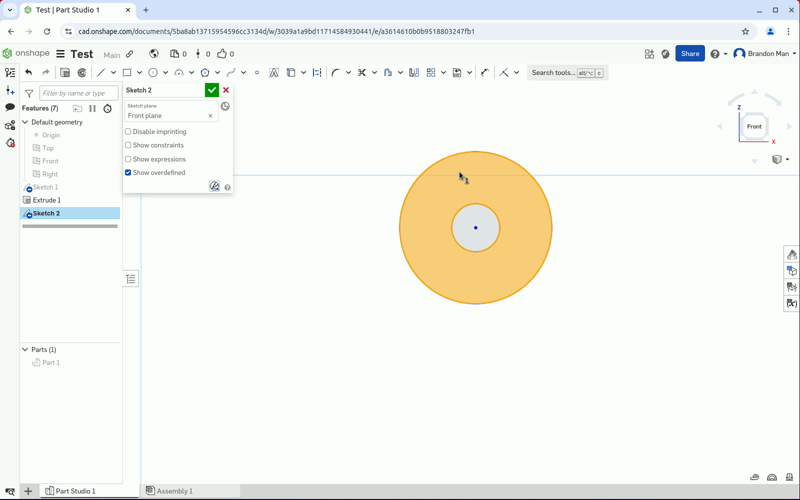
scroll(-6)
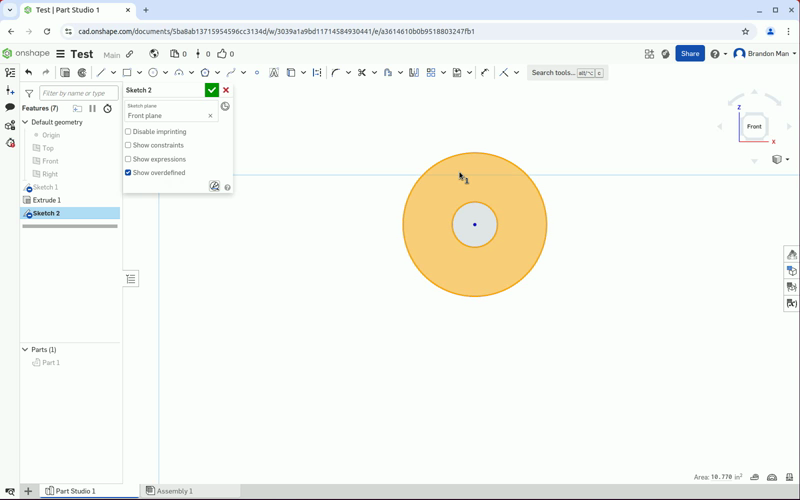
scroll(-6)
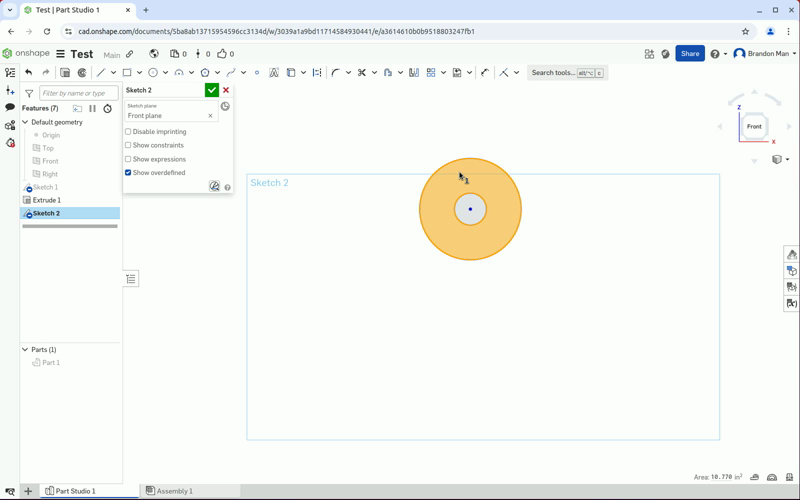
scroll(-6)
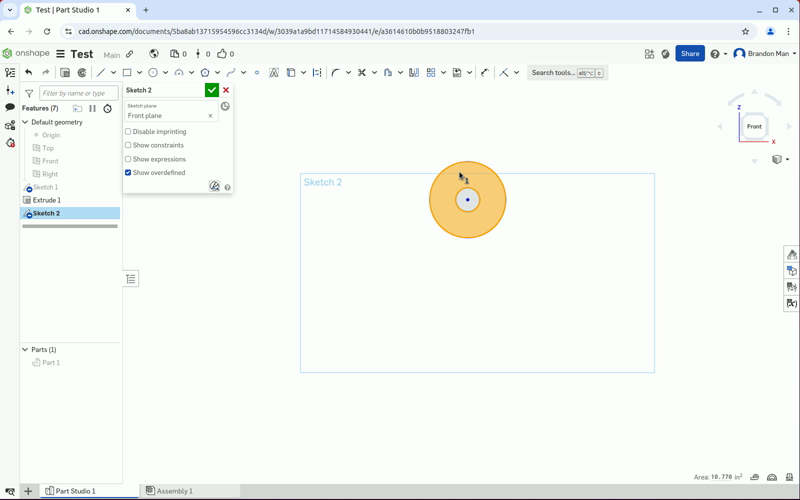
scroll(-6)
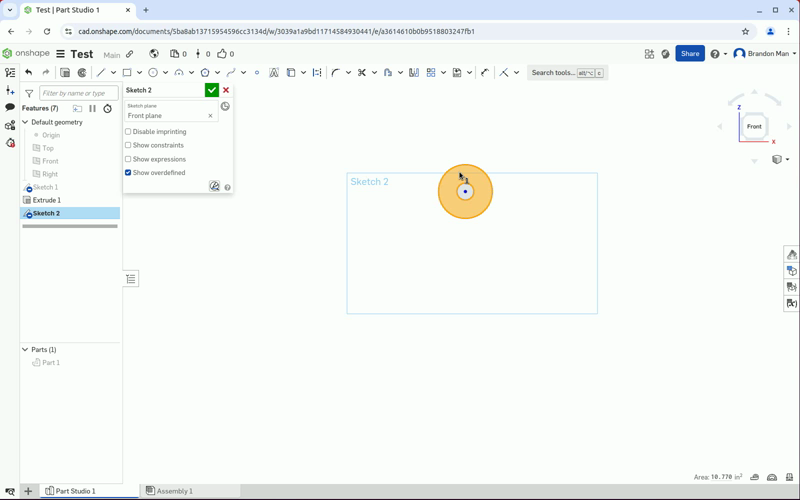
scroll(-6)
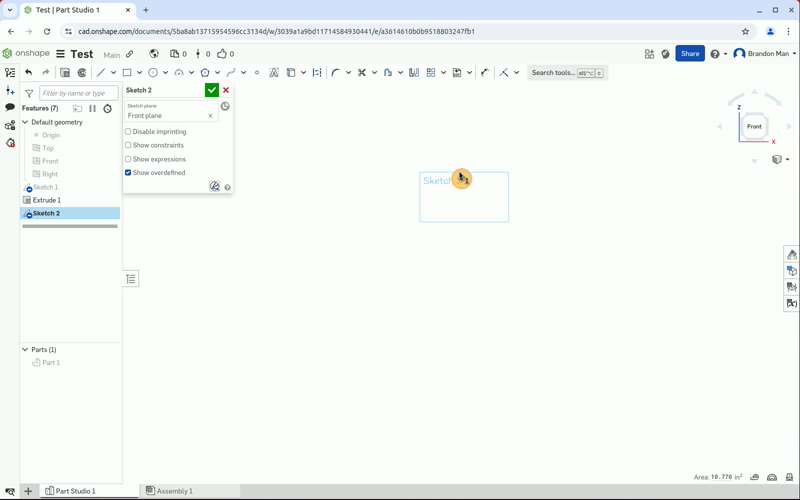
mouse_move(73, 352)
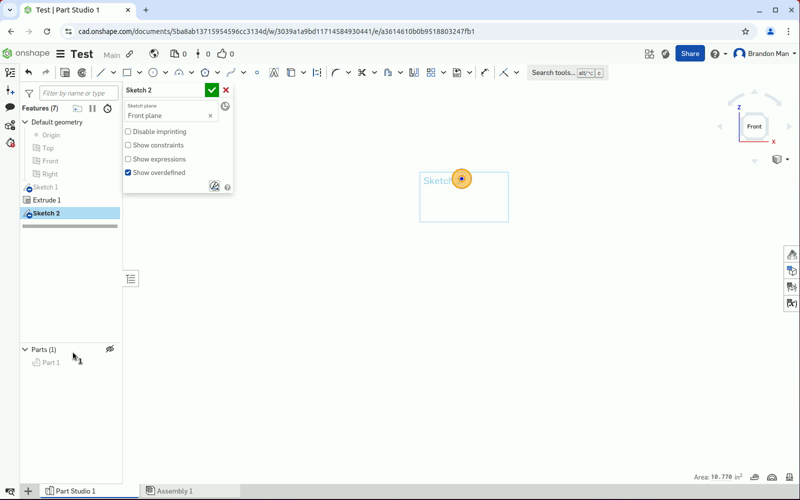
key(shift+y)
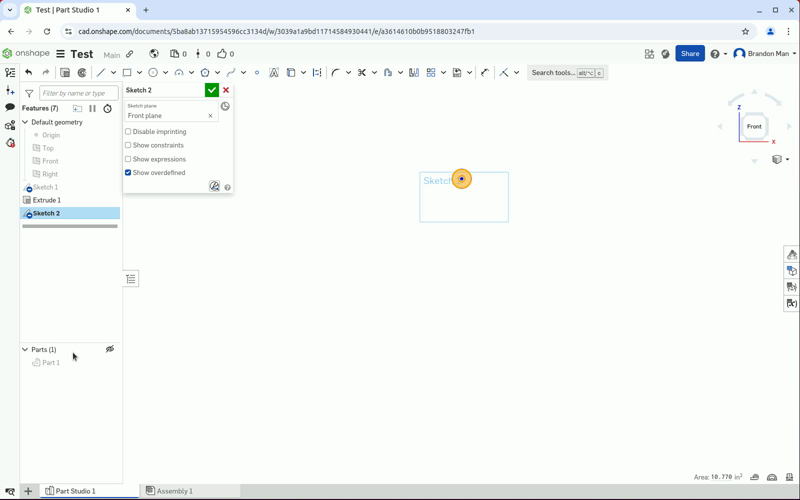
key(shift+e)
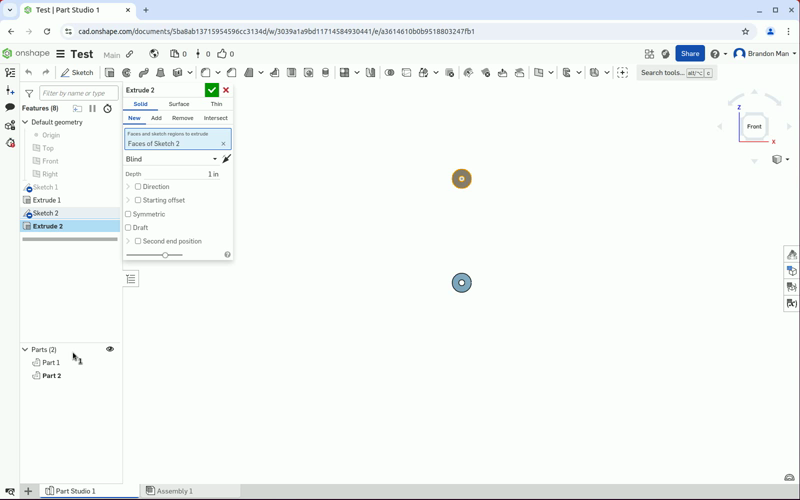
mouse_move(143, 106)
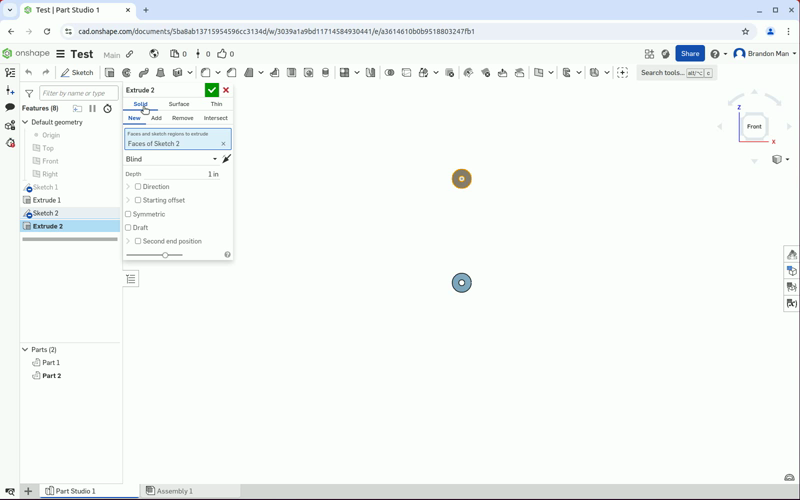
click(143, 106)
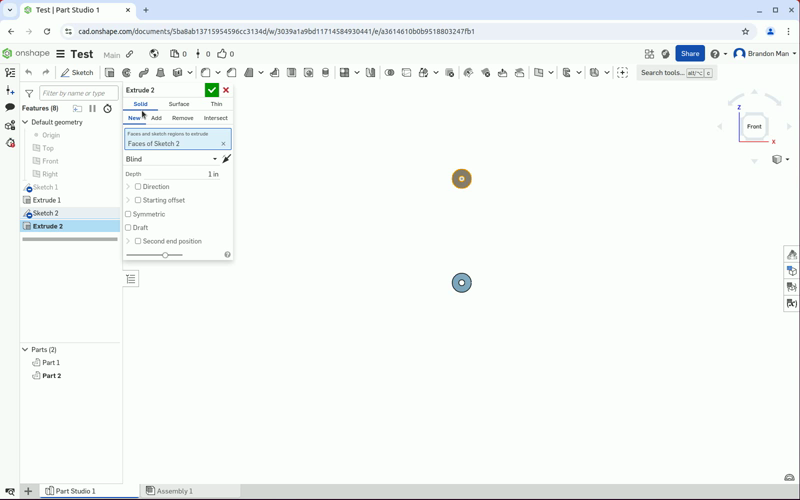
mouse_move(137, 120)
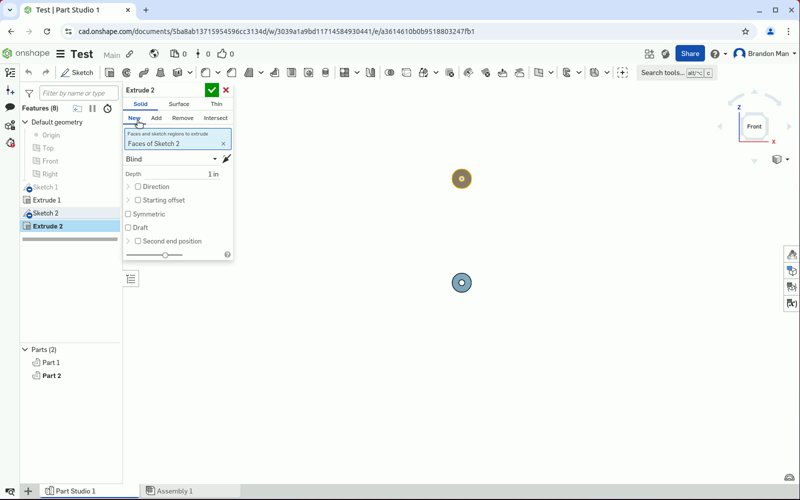
click(137, 120)
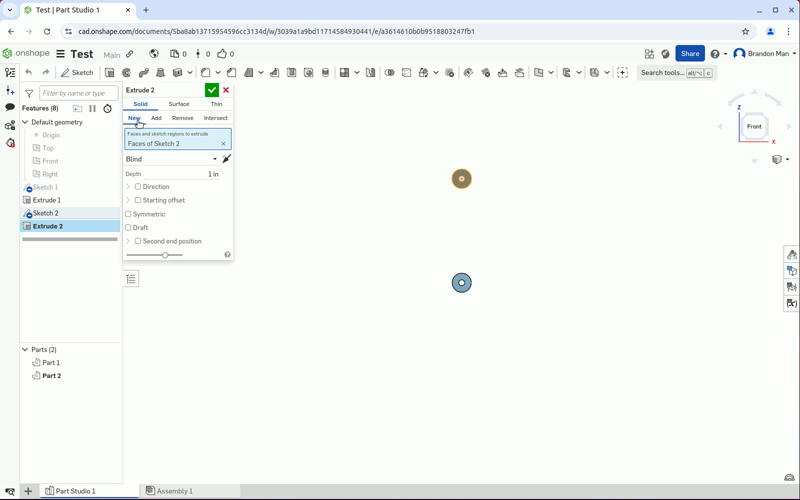
key(tab, 4)
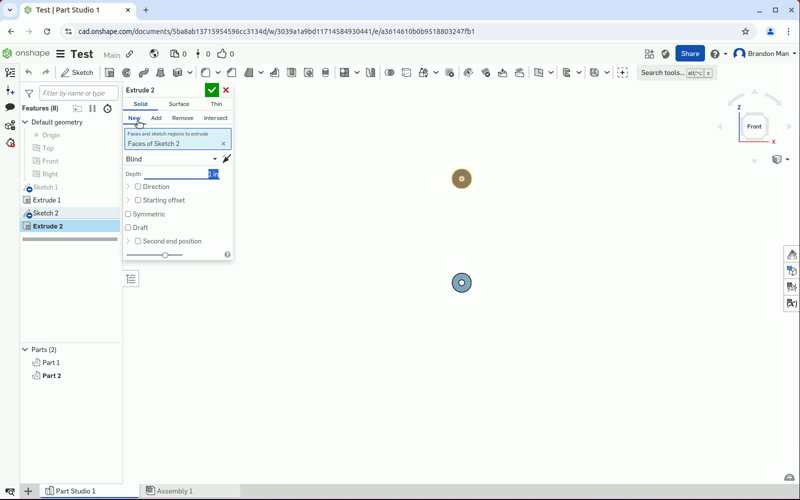
text(0.481)
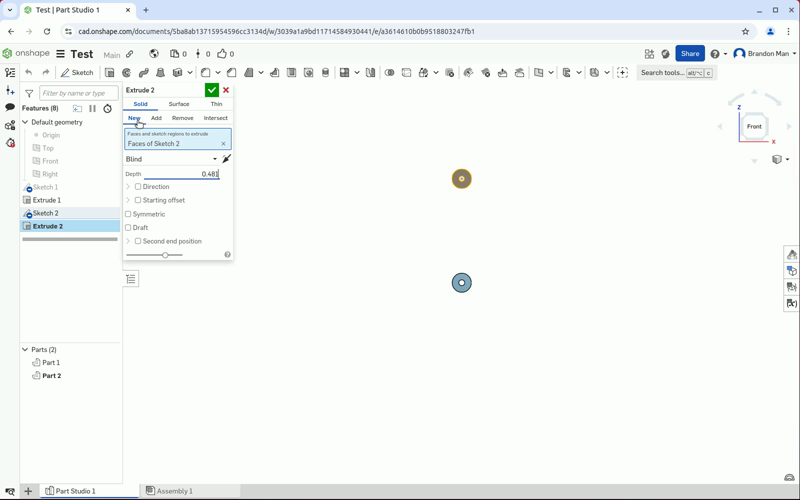
key(enter)
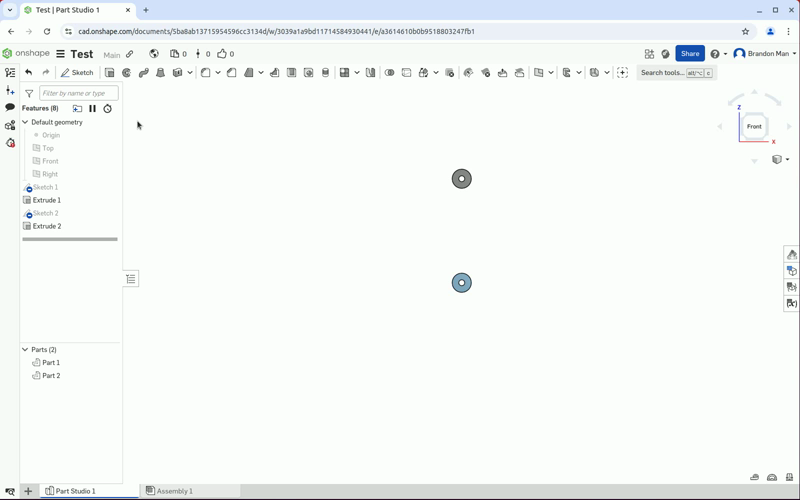
key(shift+h)
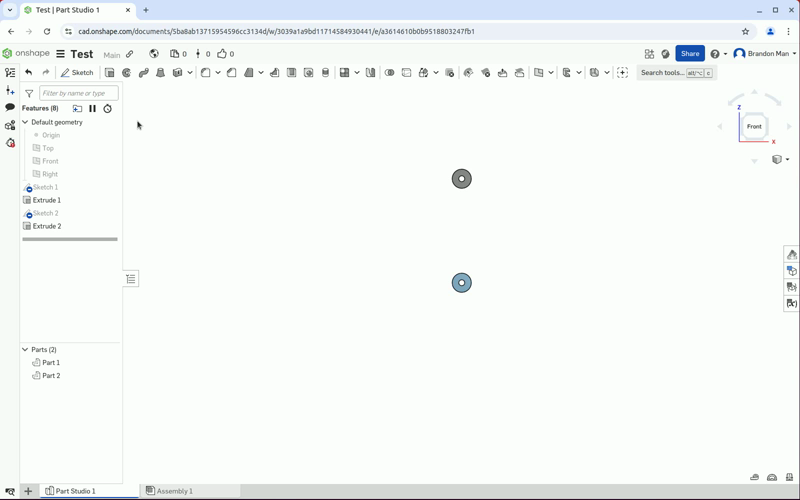
key(shift+h)
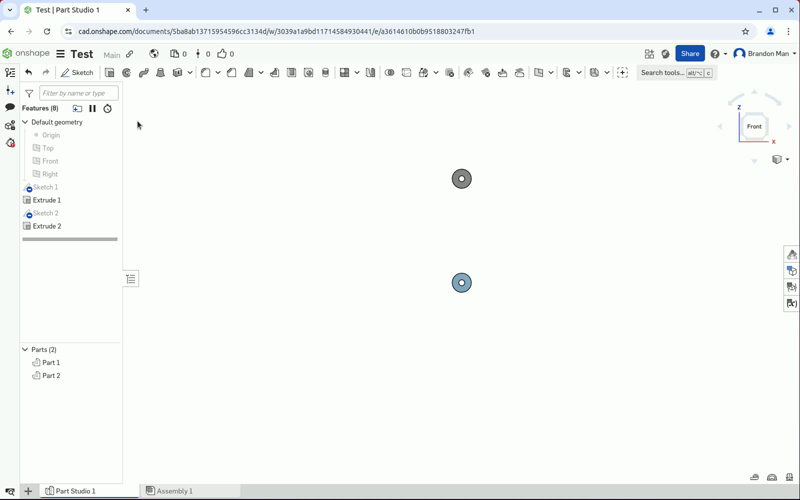
mouse_move(73, 189)
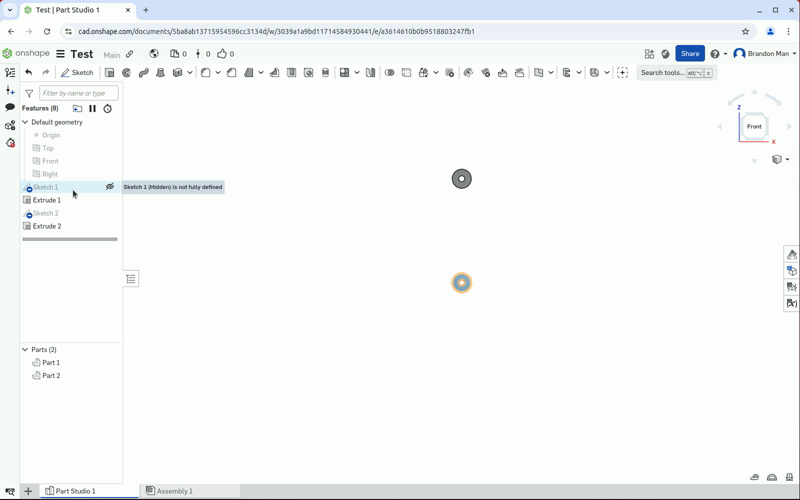
click(73, 189)
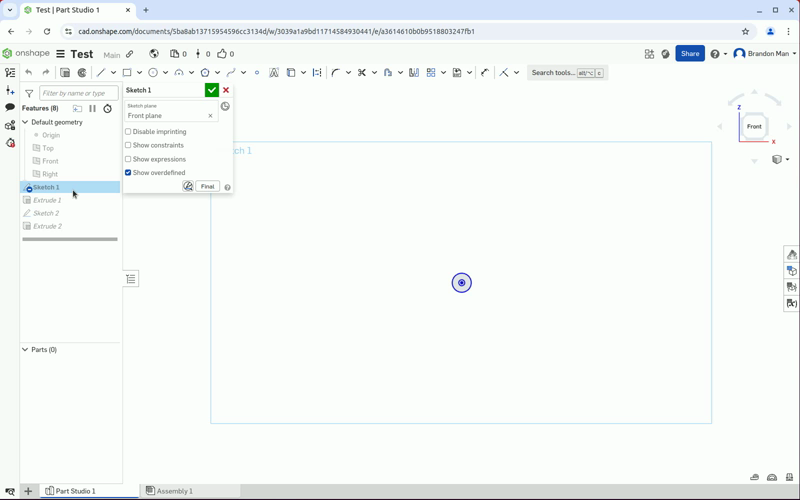
mouse_move(229, 92)
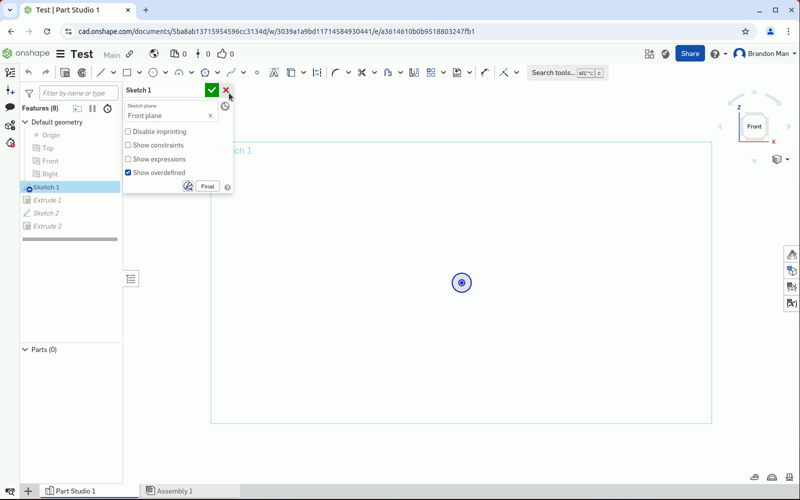
click(229, 92)
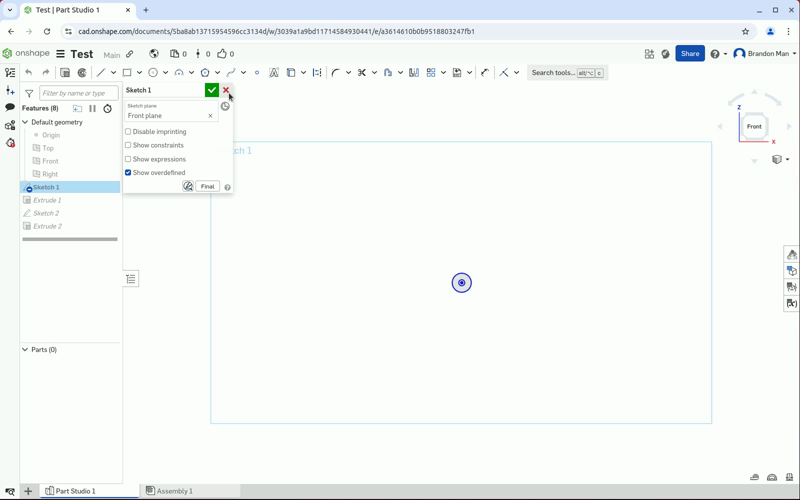
key(shift+s)
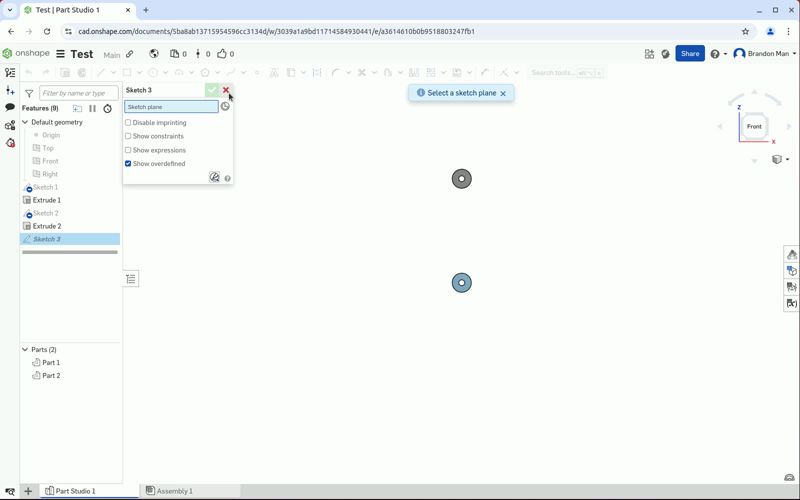
mouse_move(73, 163)
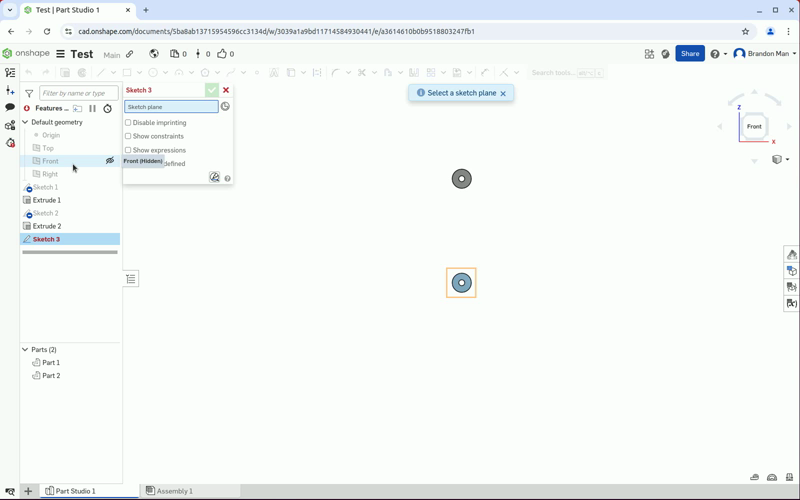
click(73, 163)
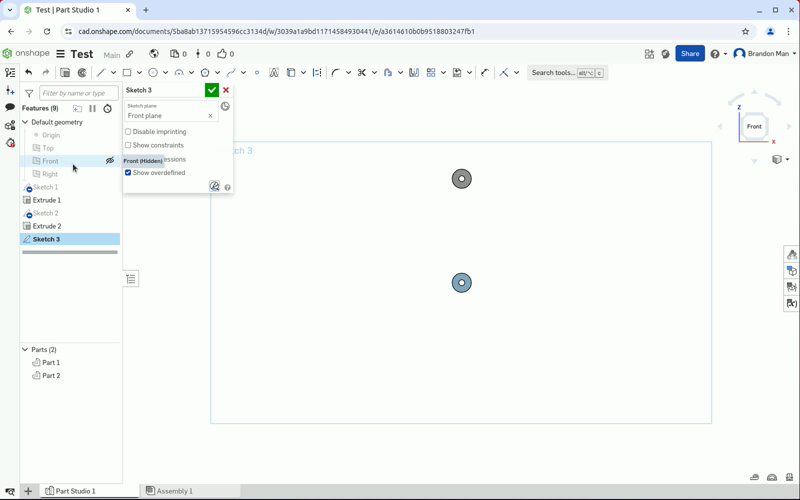
mouse_move(73, 352)
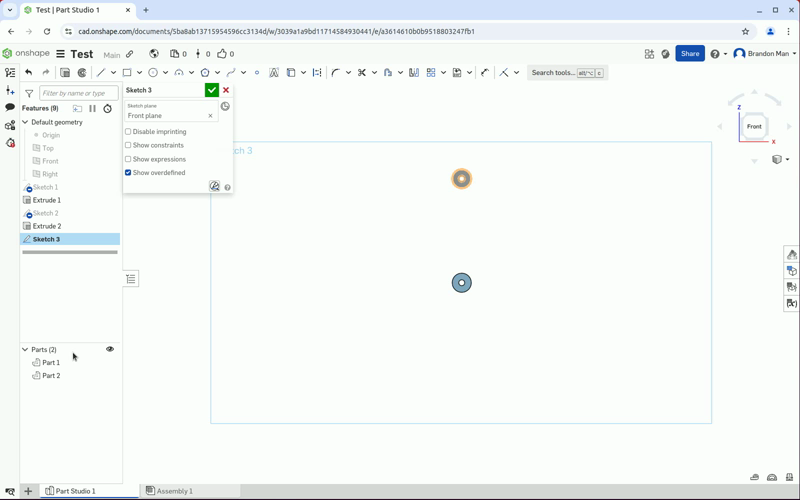
key(y)
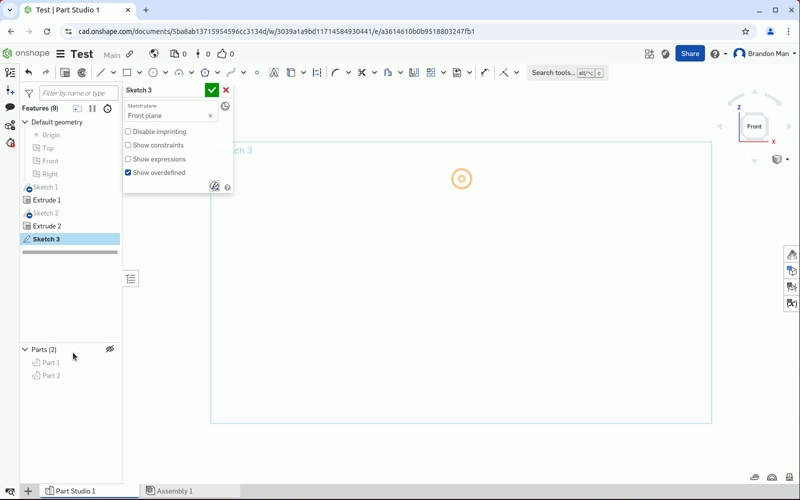
key(c)
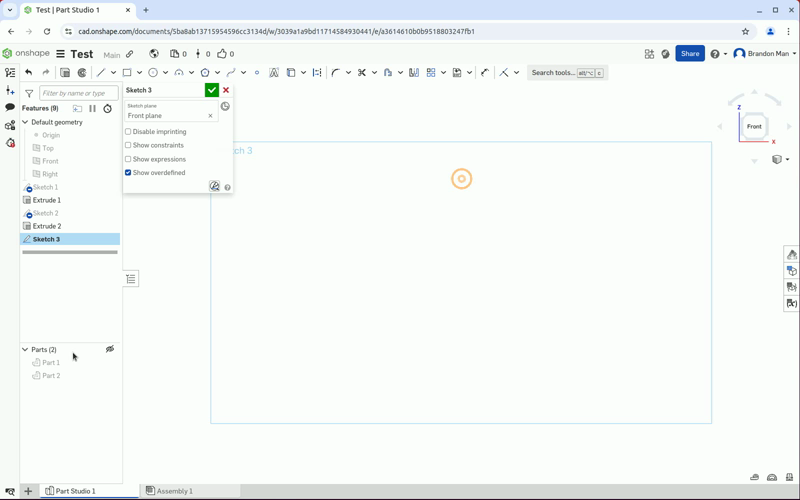
key_down(shift)
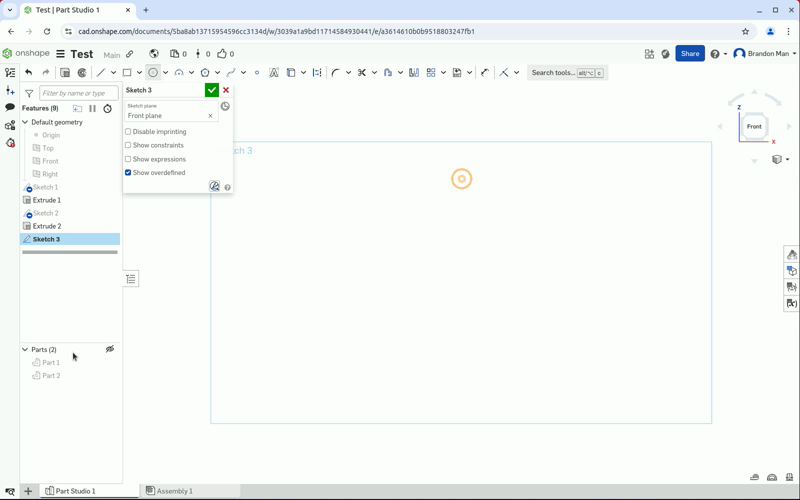
mouse_move(501, 282)
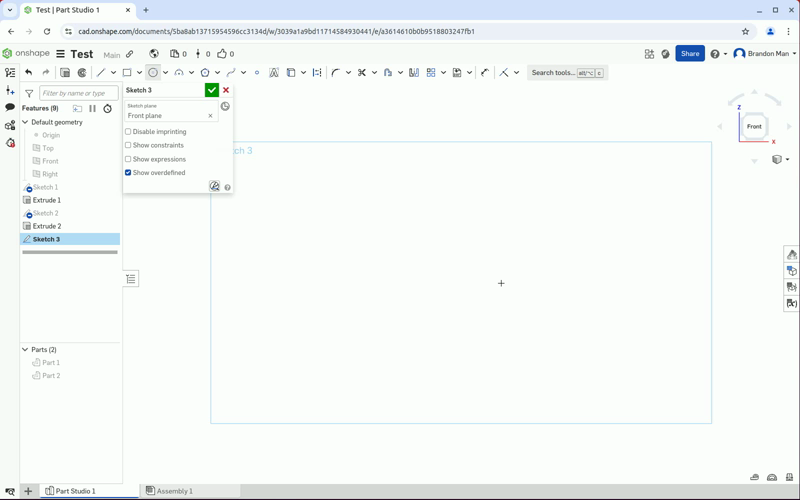
click(501, 282)
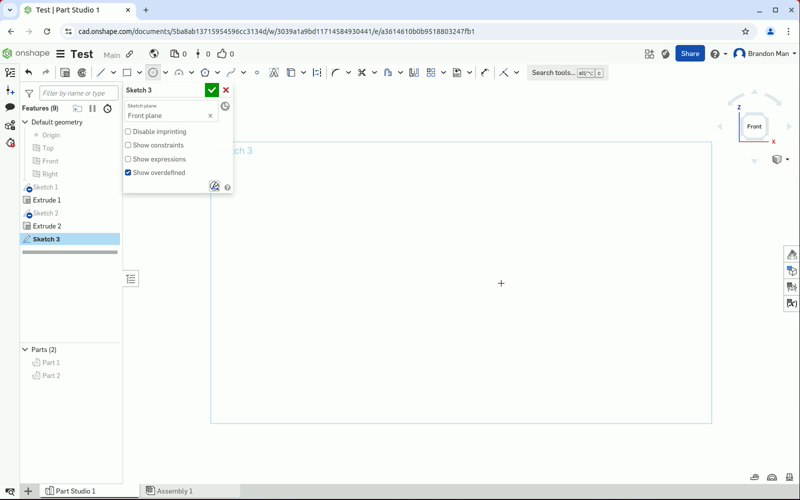
key_up(shift)
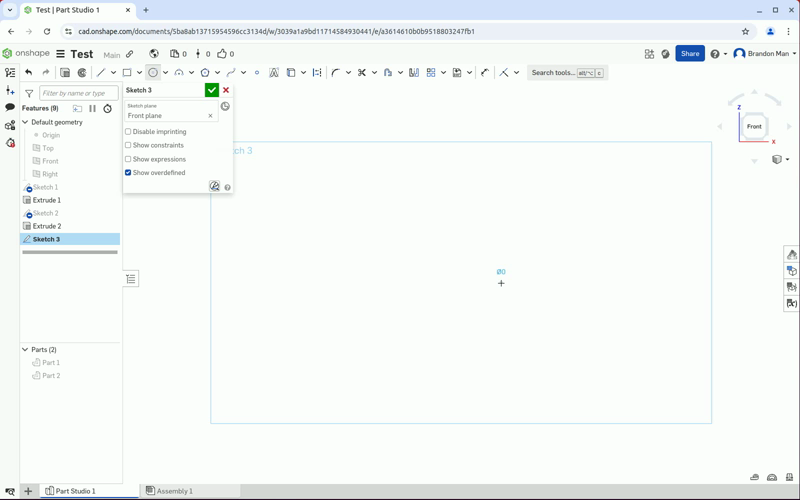
mouse_move(508, 282)
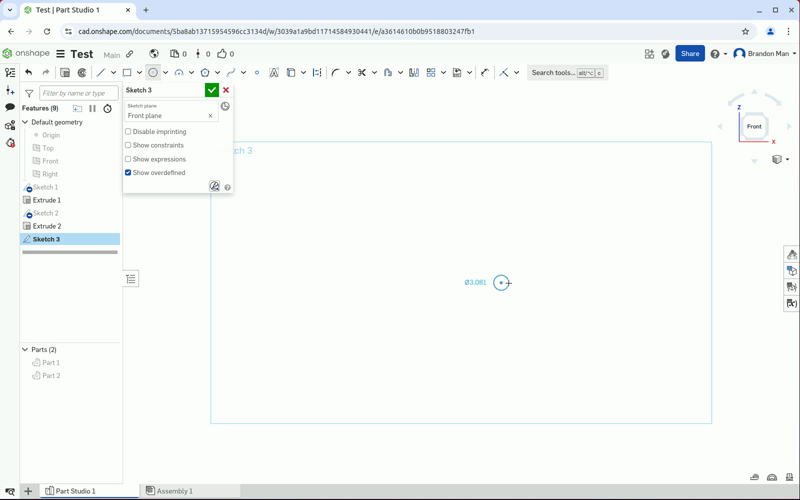
click(508, 282)
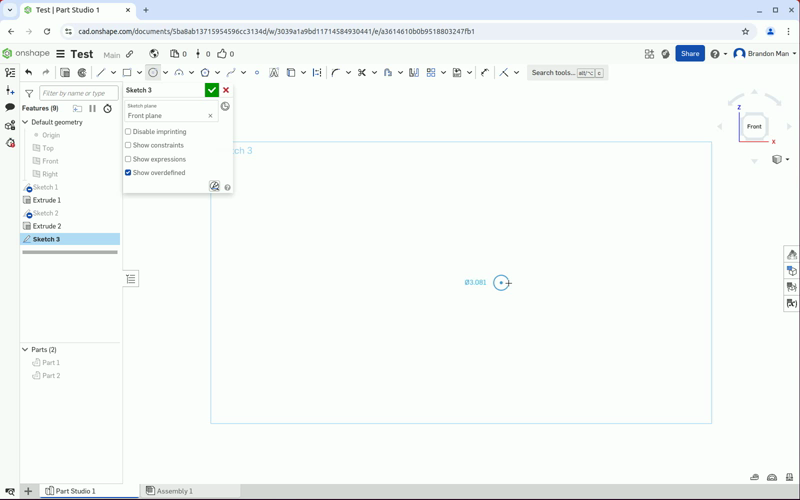
key(esc)
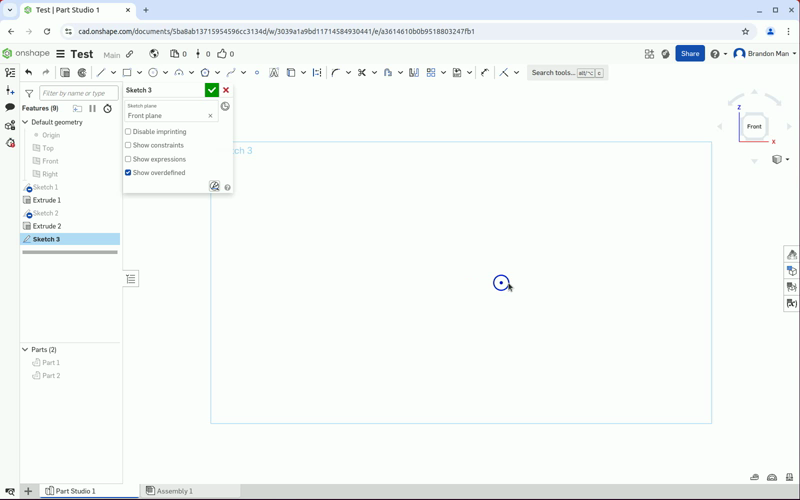
key(c)
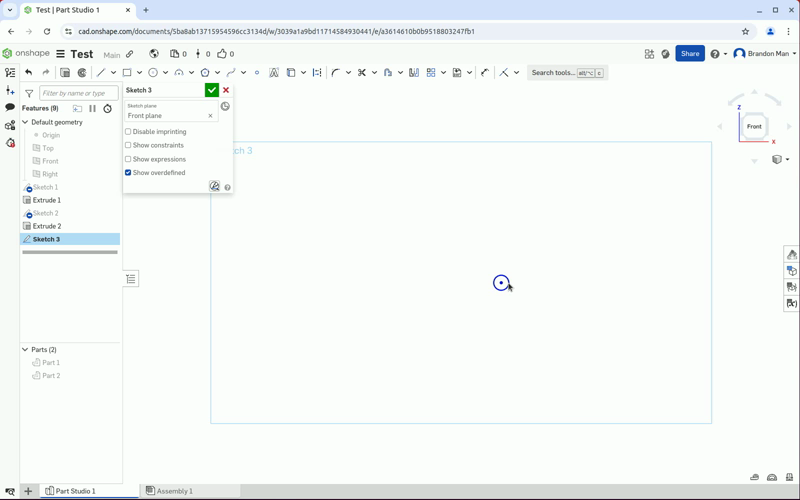
key_down(shift)
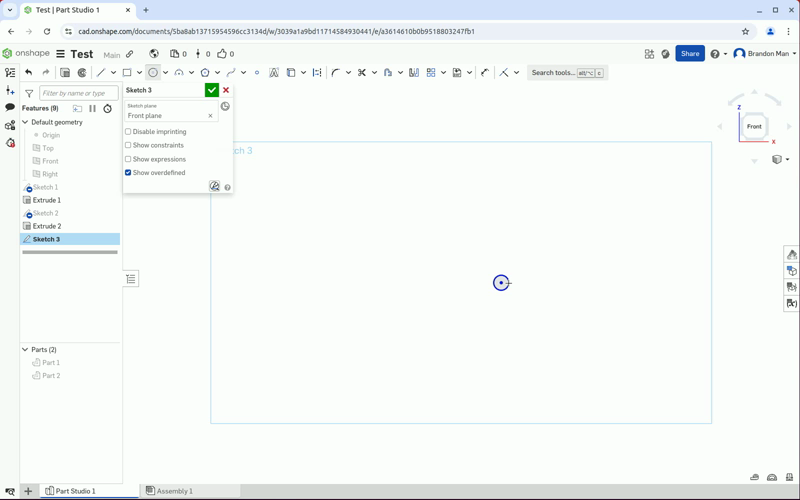
mouse_move(501, 282)
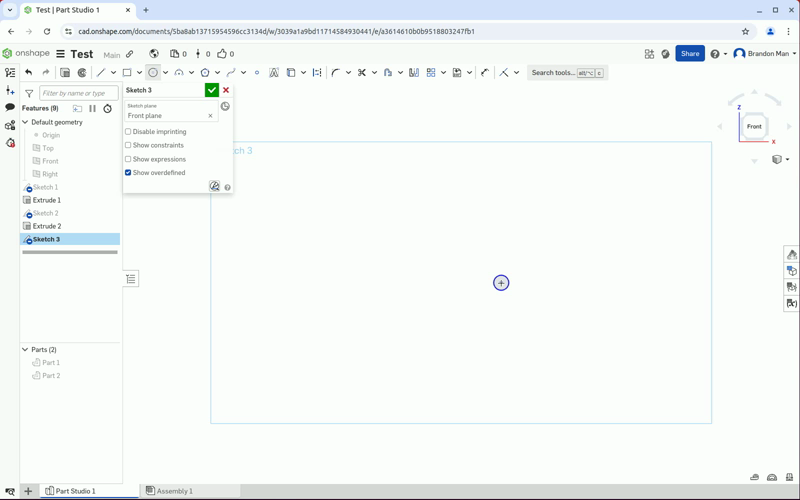
click(501, 282)
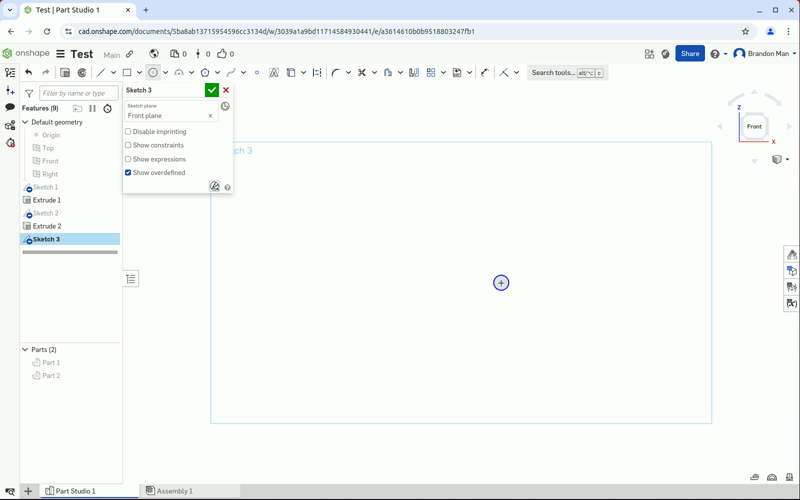
key_up(shift)
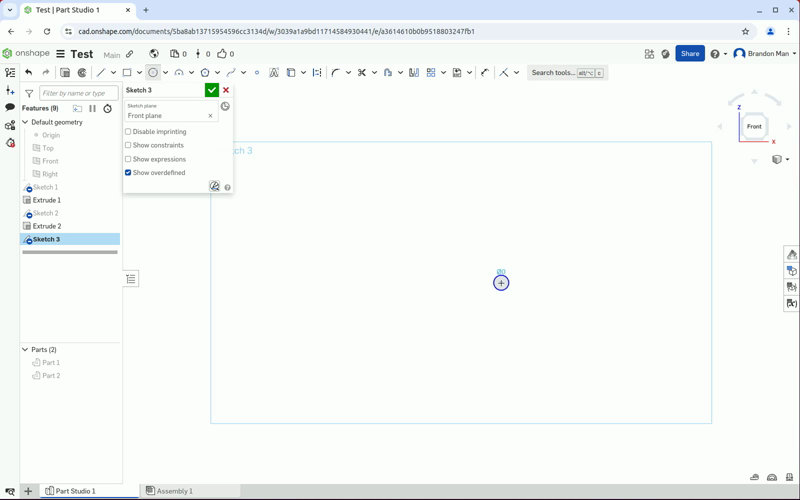
mouse_move(504, 282)
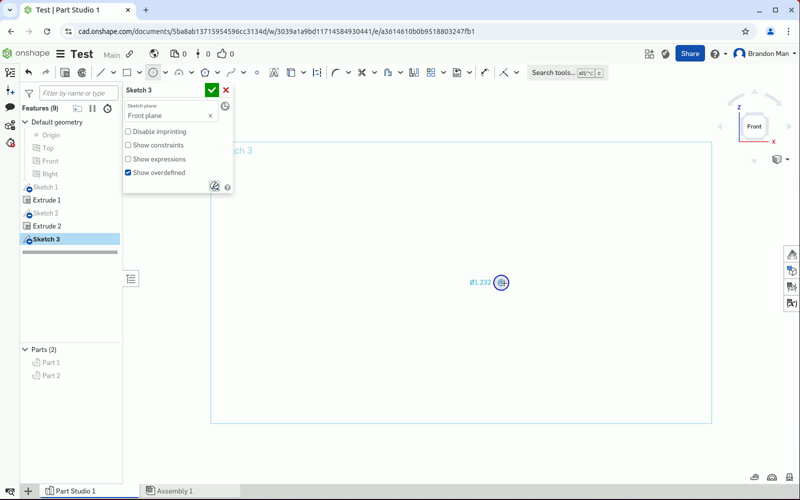
scroll(6)
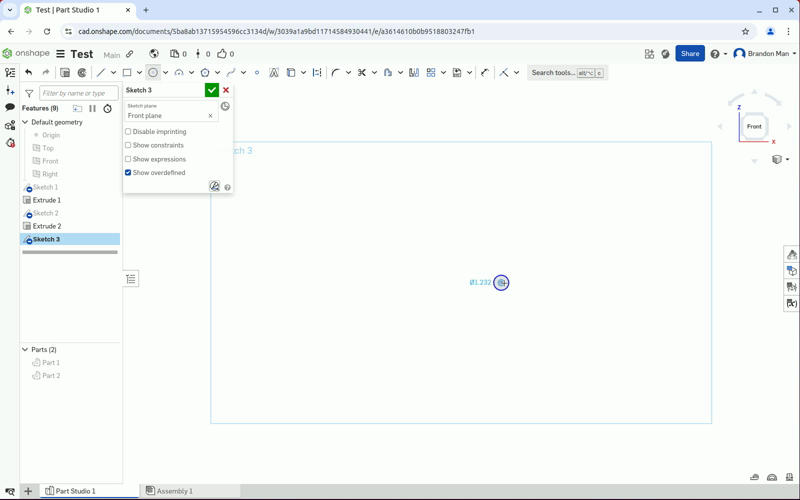
scroll(6)
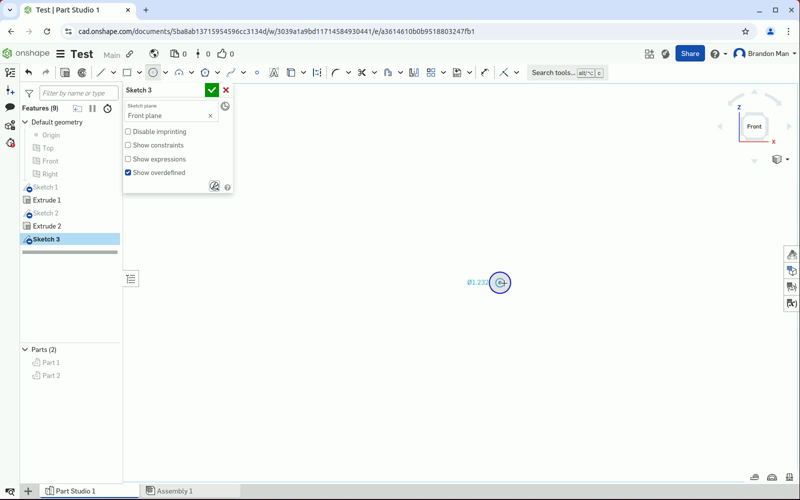
scroll(6)
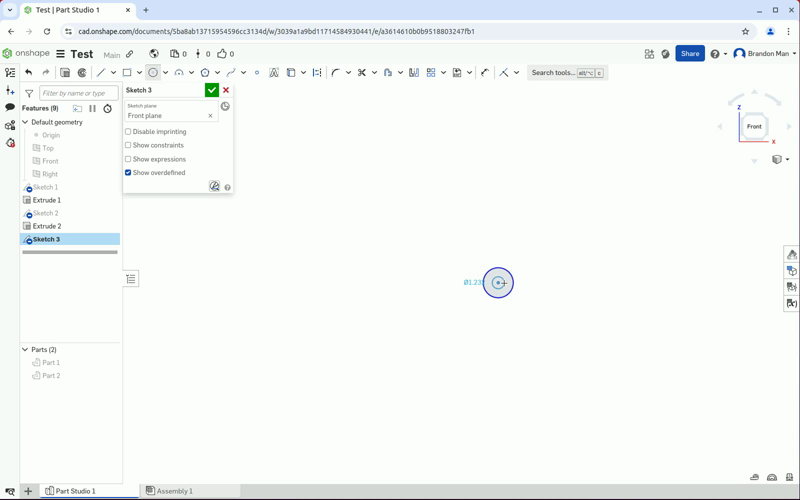
scroll(6)
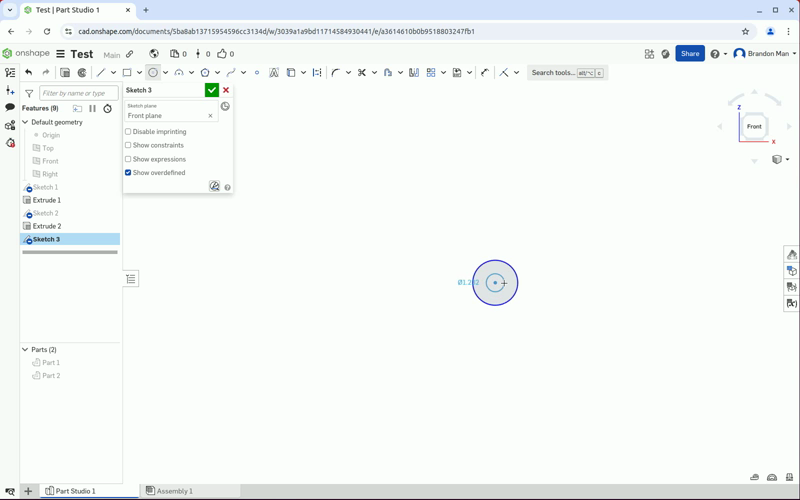
scroll(6)
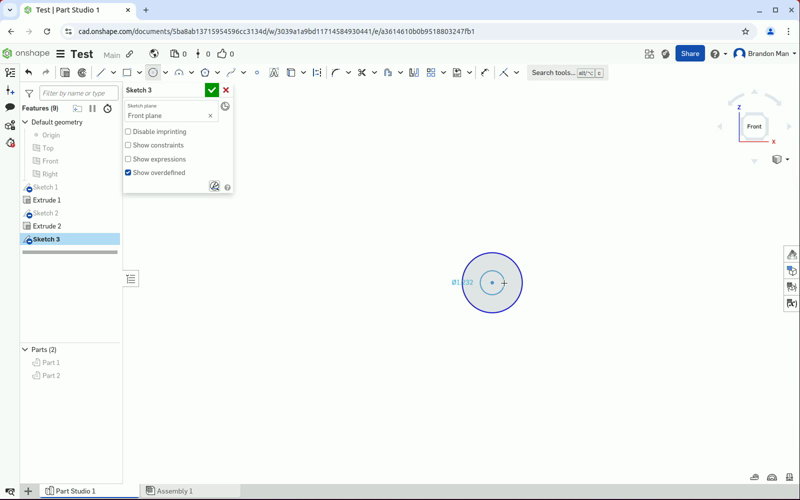
scroll(6)
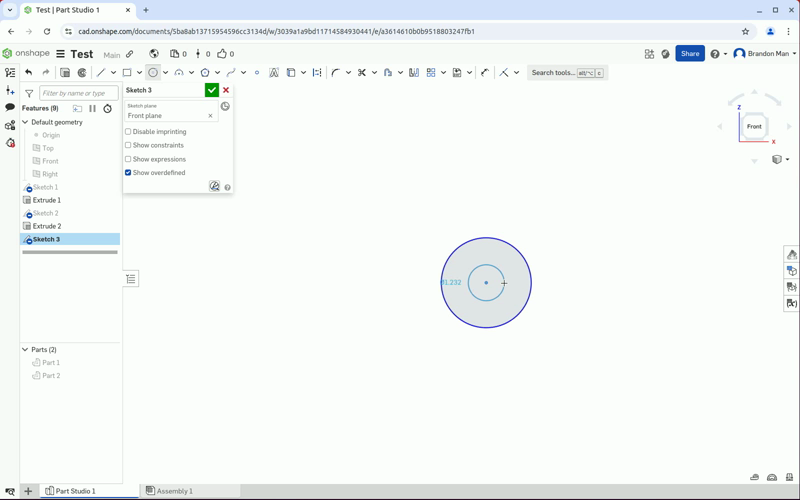
scroll(6)
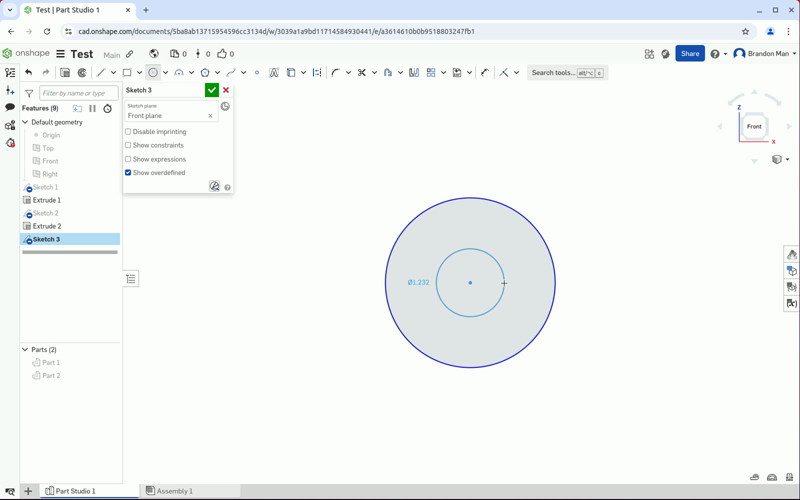
click(504, 282)
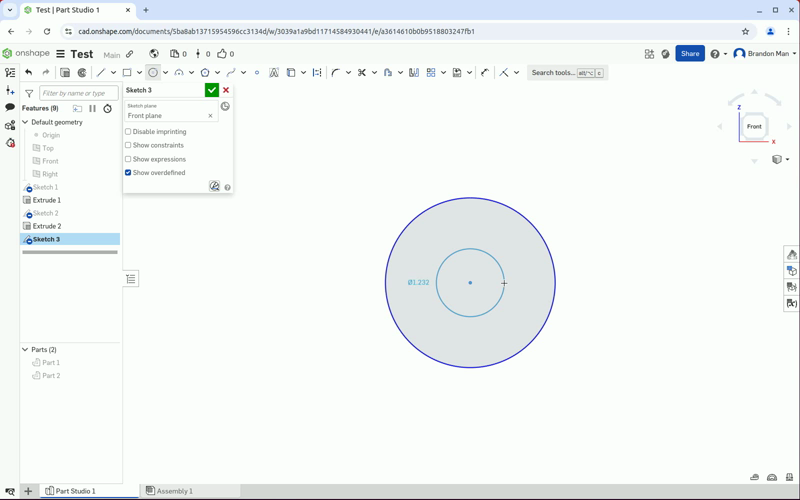
scroll(-6)
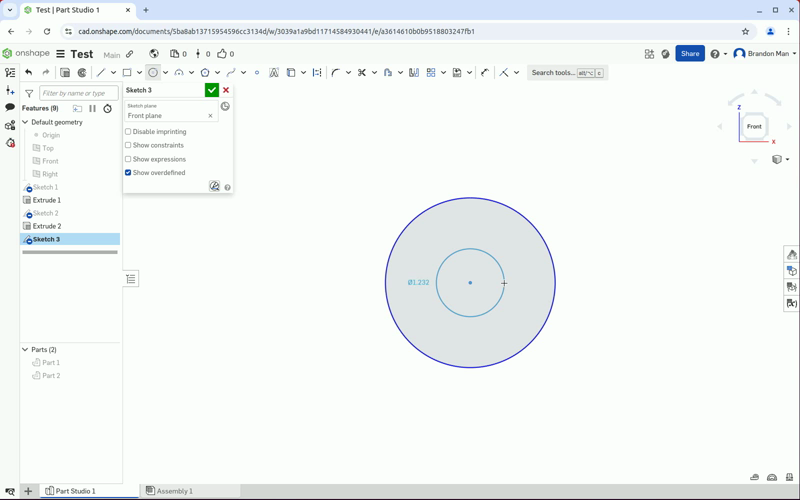
scroll(-6)
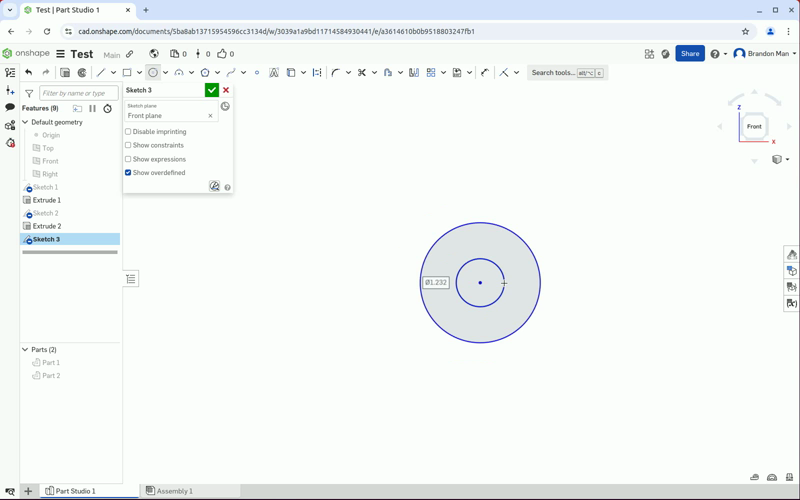
scroll(-6)
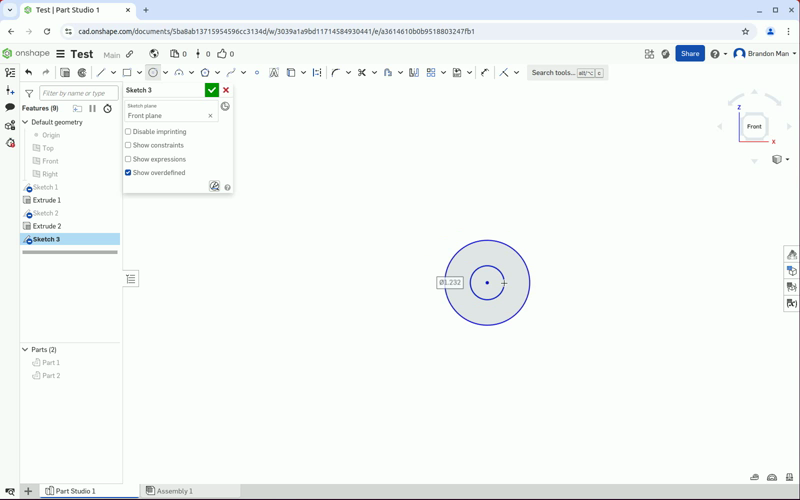
scroll(-6)
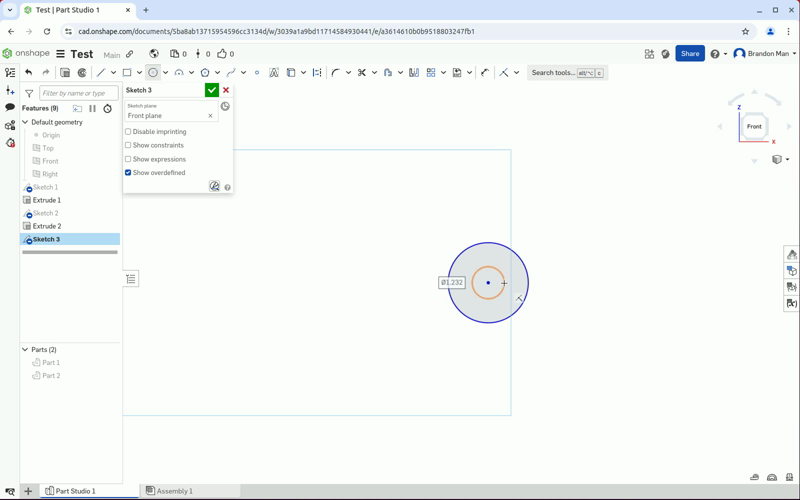
scroll(-6)
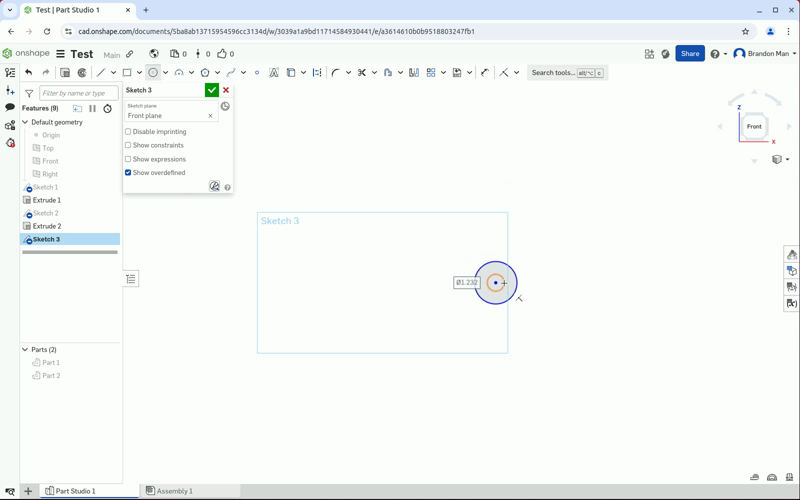
scroll(-6)
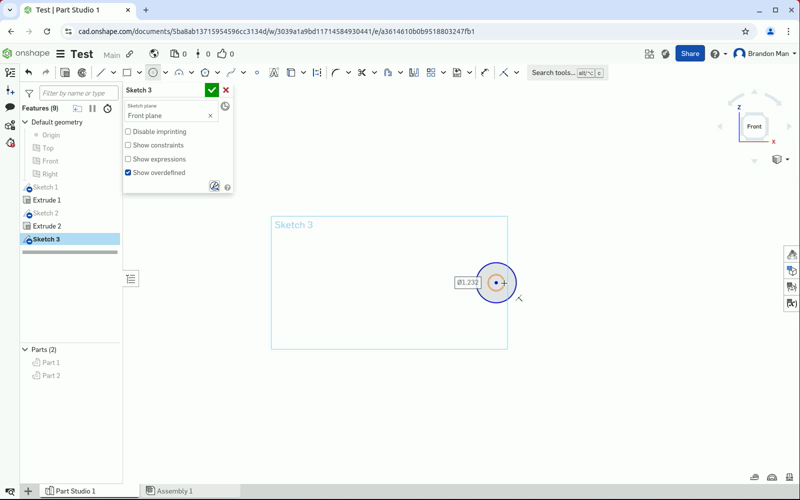
scroll(-6)
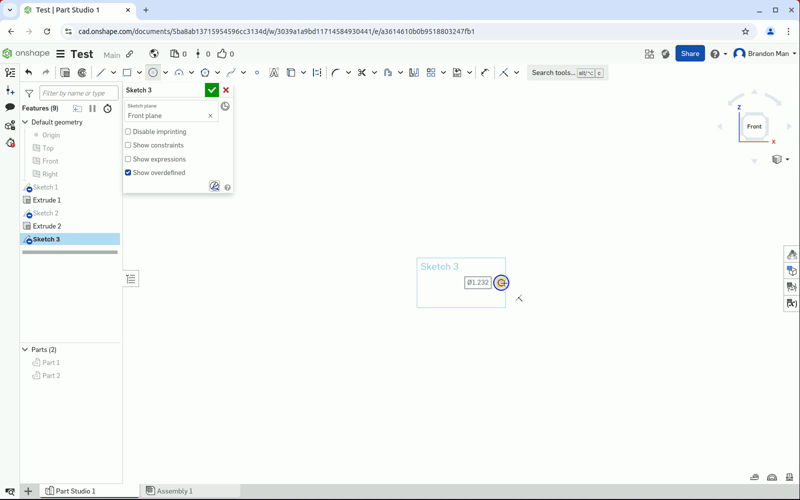
key(esc)
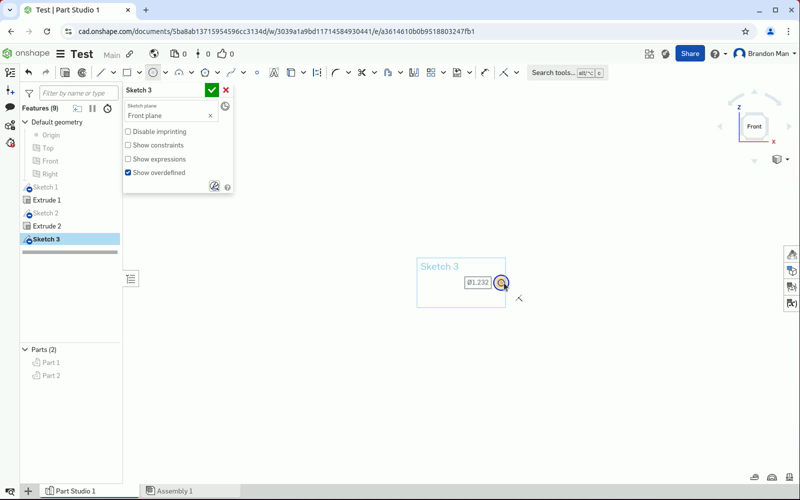
mouse_move(501, 275)
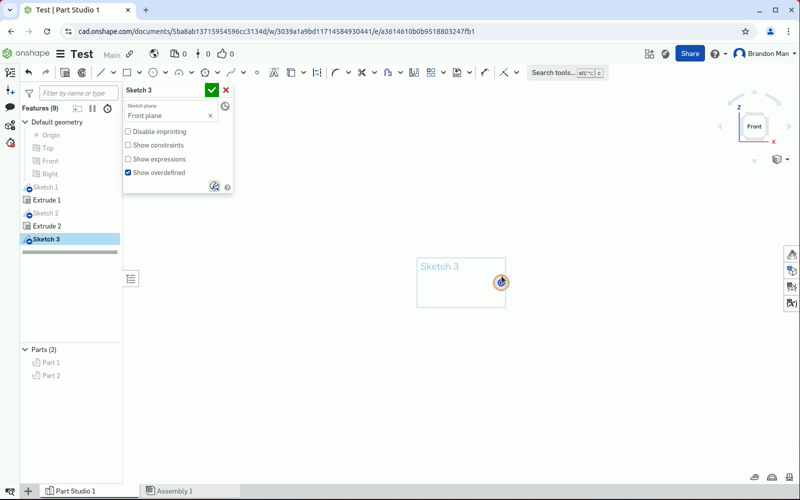
scroll(6)
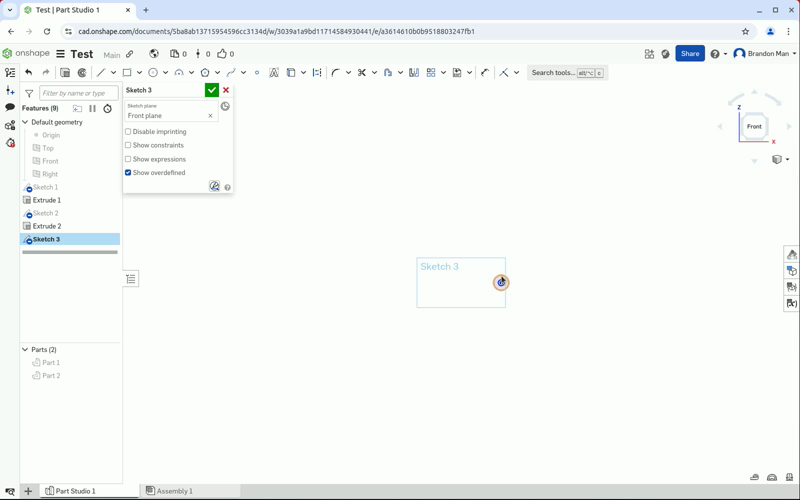
scroll(6)
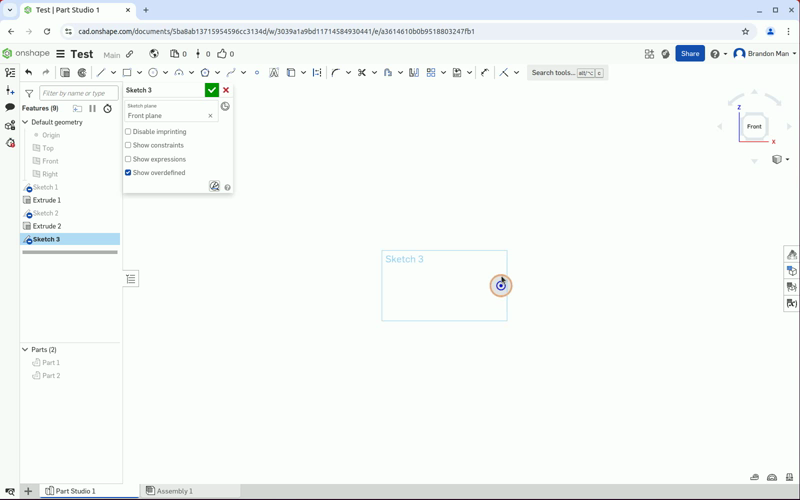
scroll(6)
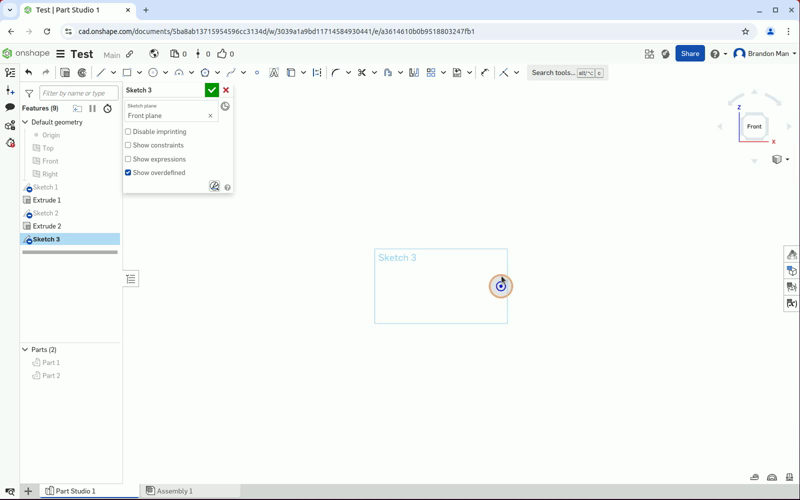
scroll(6)
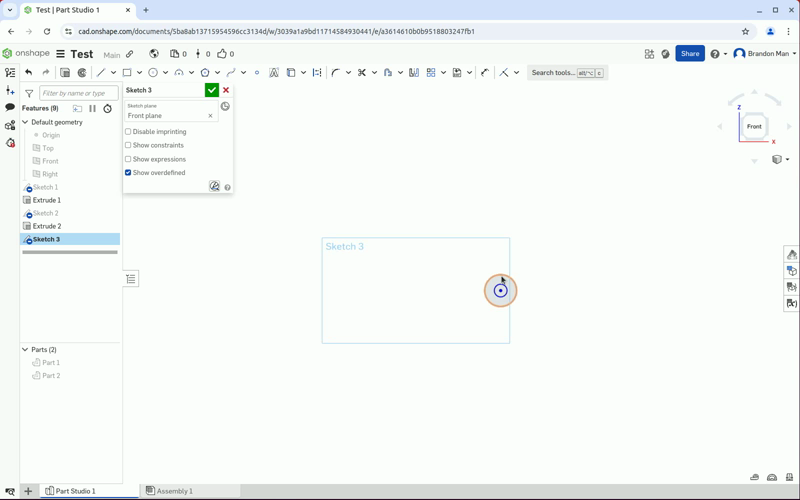
scroll(6)
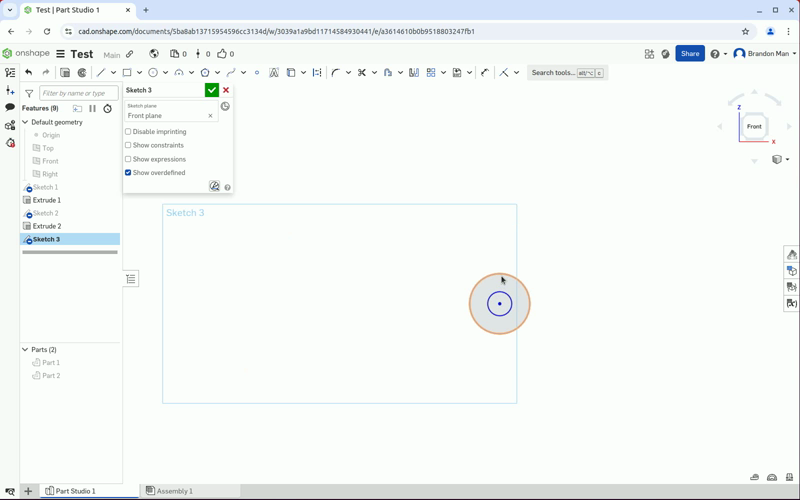
scroll(6)
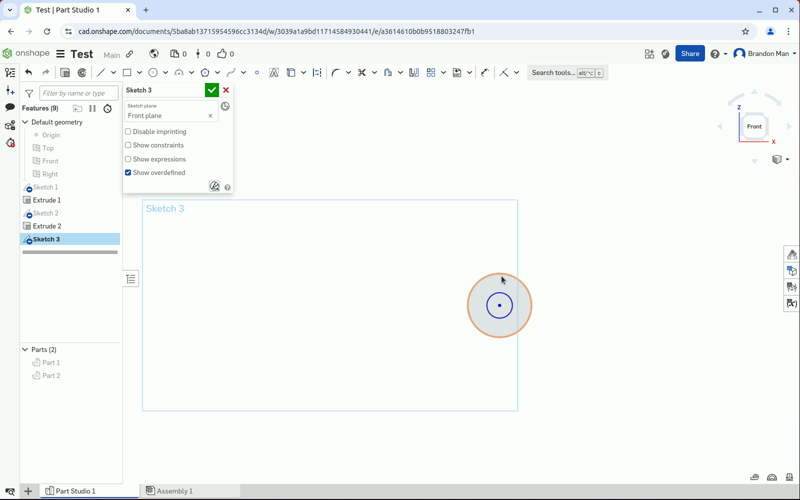
scroll(6)
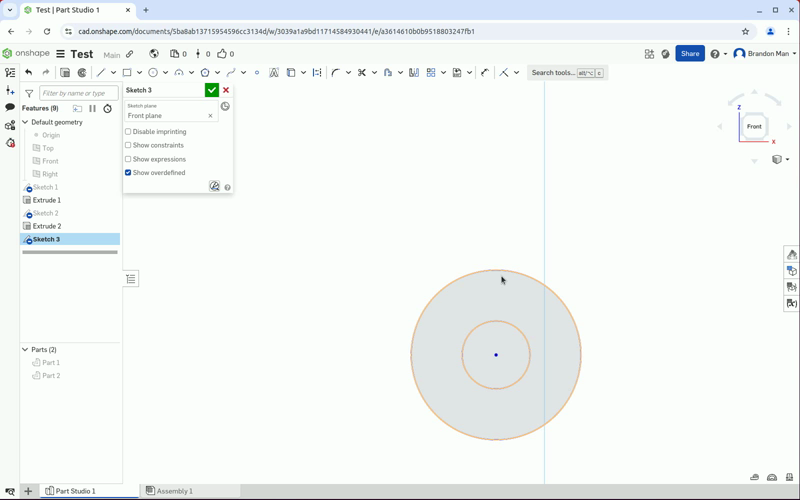
click(501, 275)
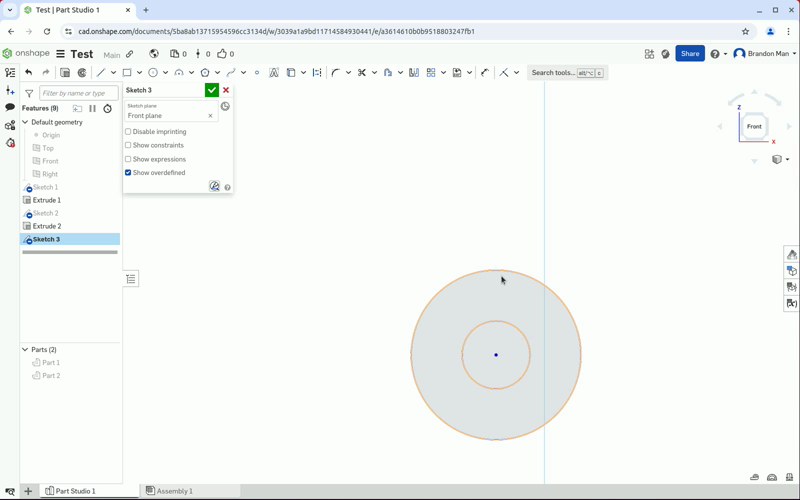
scroll(-6)
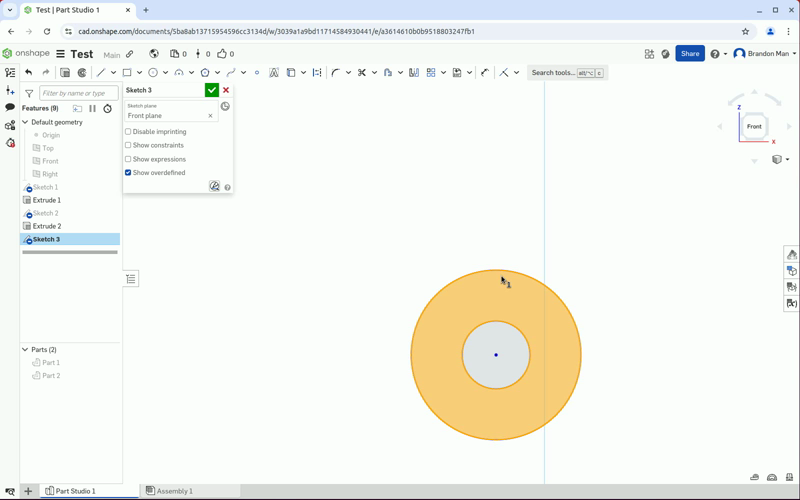
scroll(-6)
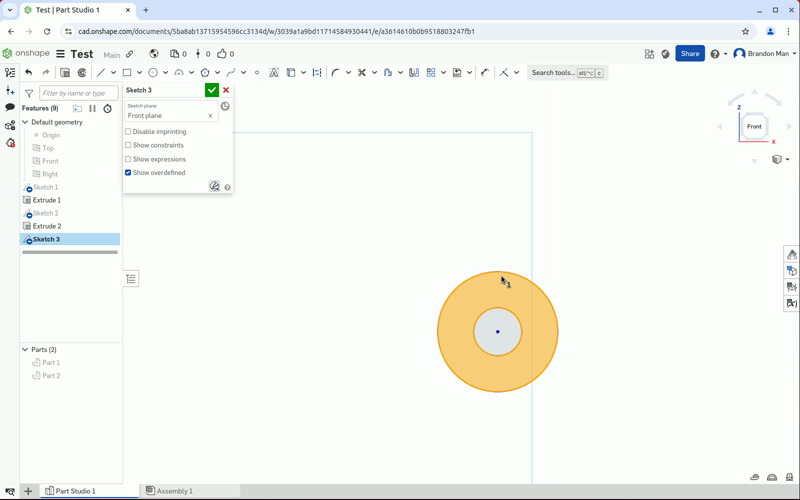
scroll(-6)
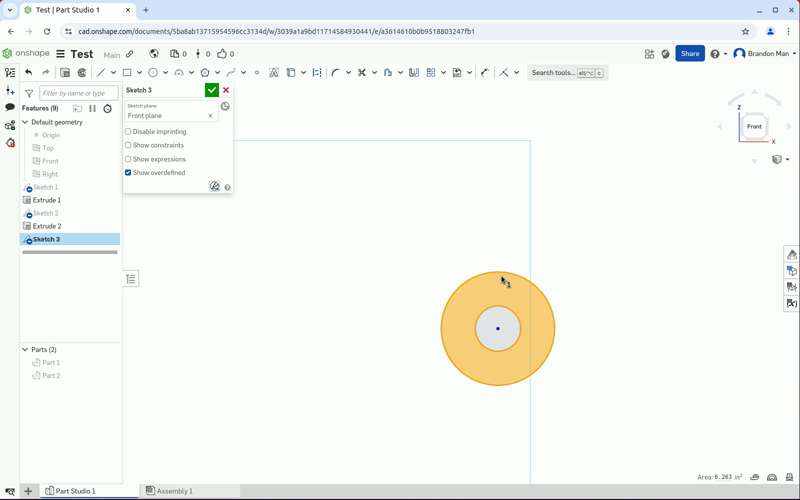
scroll(-6)
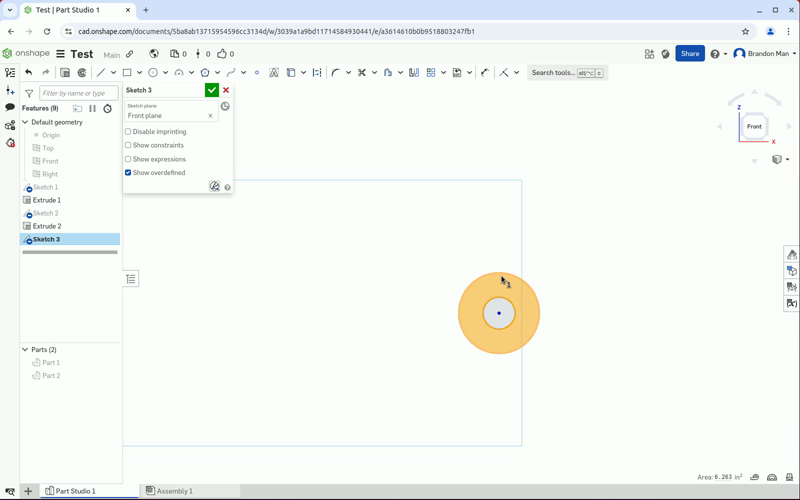
scroll(-6)
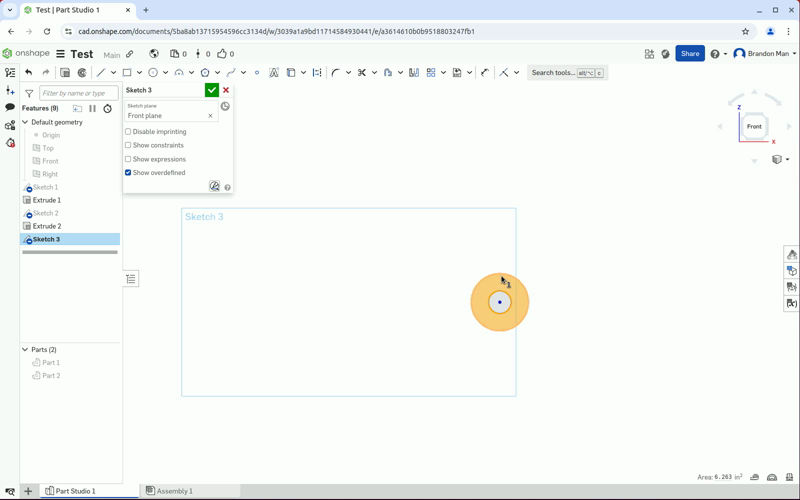
scroll(-6)
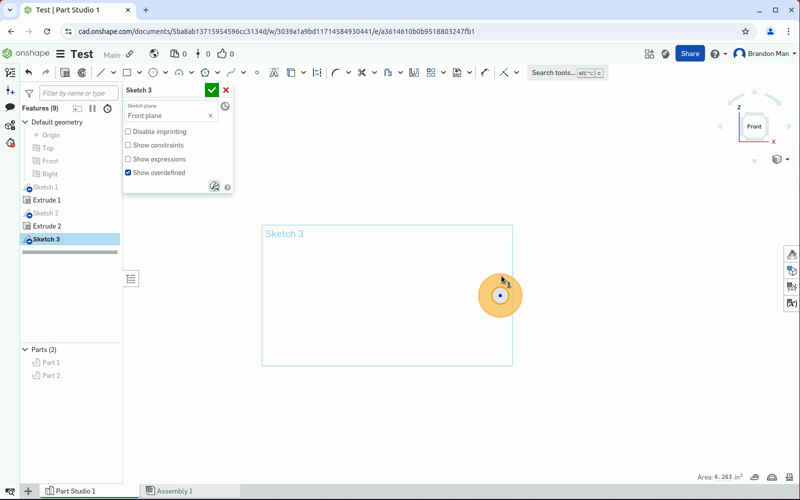
scroll(-6)
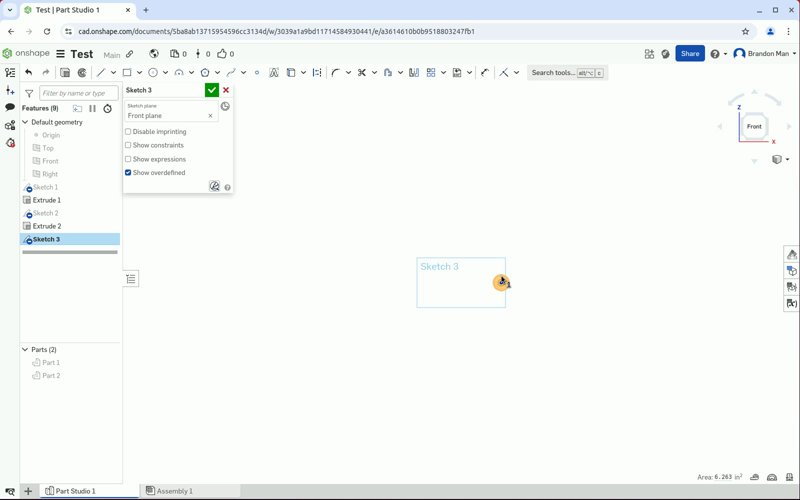
mouse_move(73, 352)
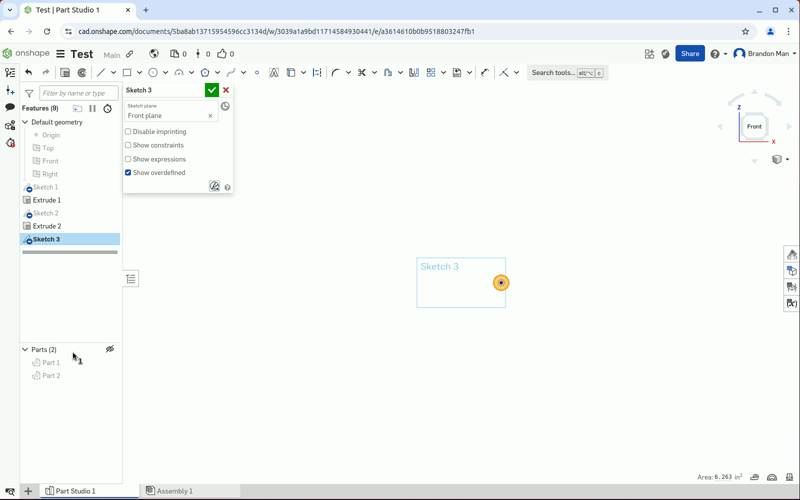
key(shift+y)
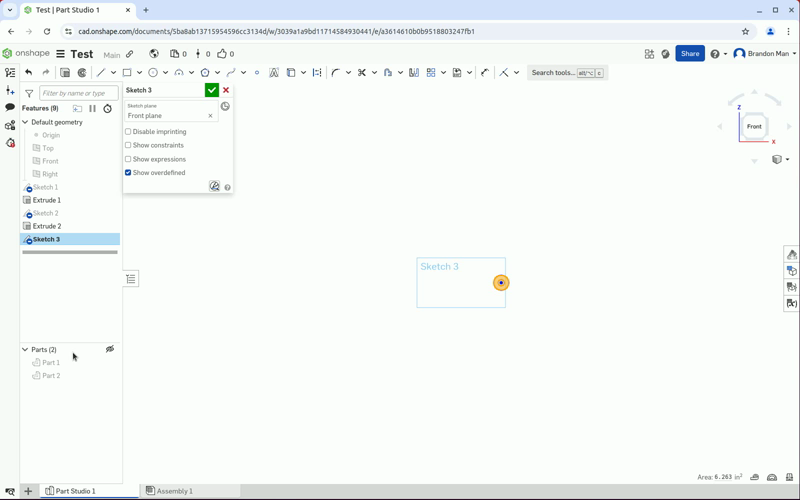
key(shift+e)
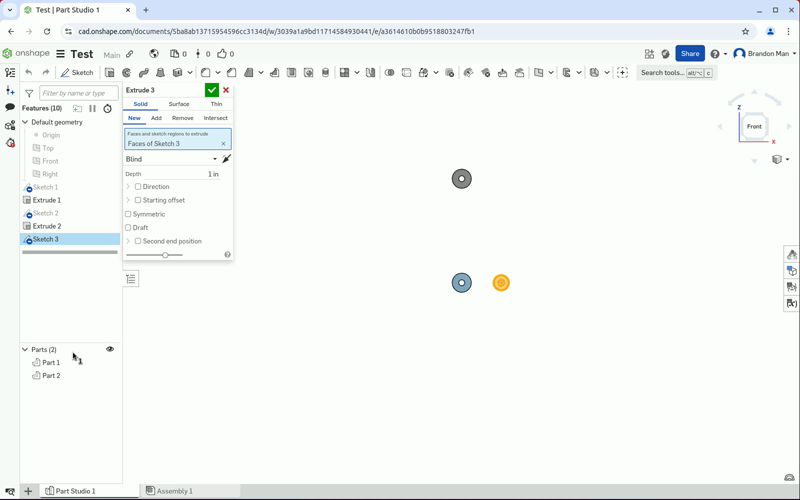
mouse_move(143, 106)
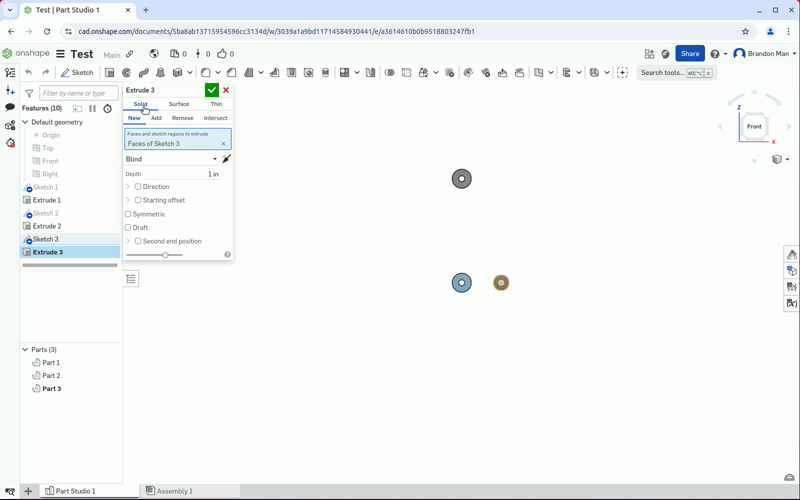
click(143, 106)
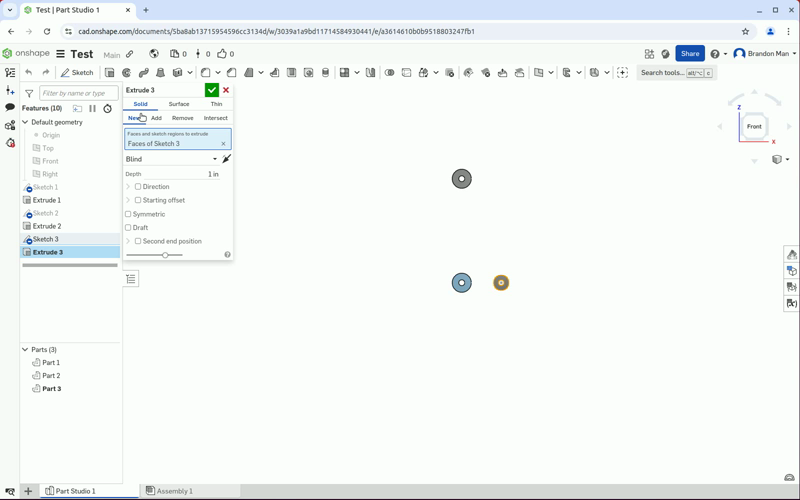
mouse_move(137, 120)
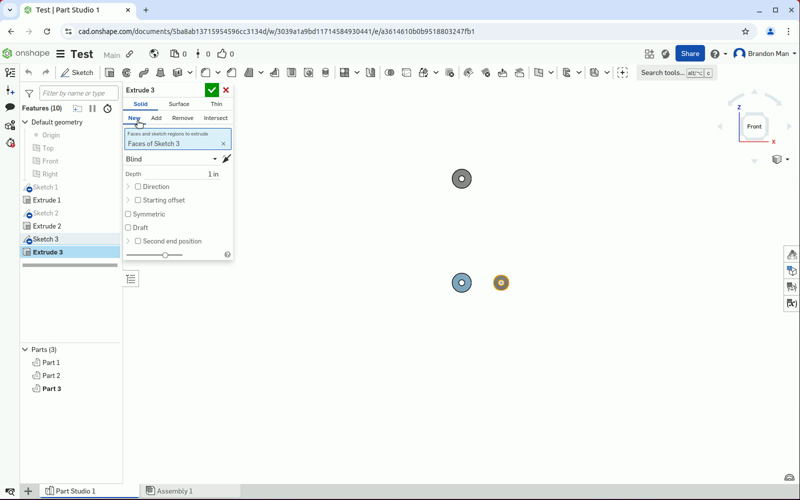
click(137, 120)
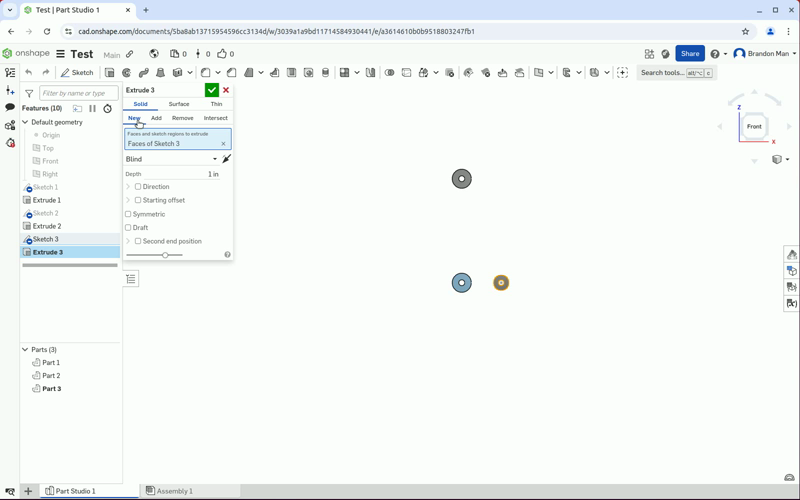
key(tab, 4)
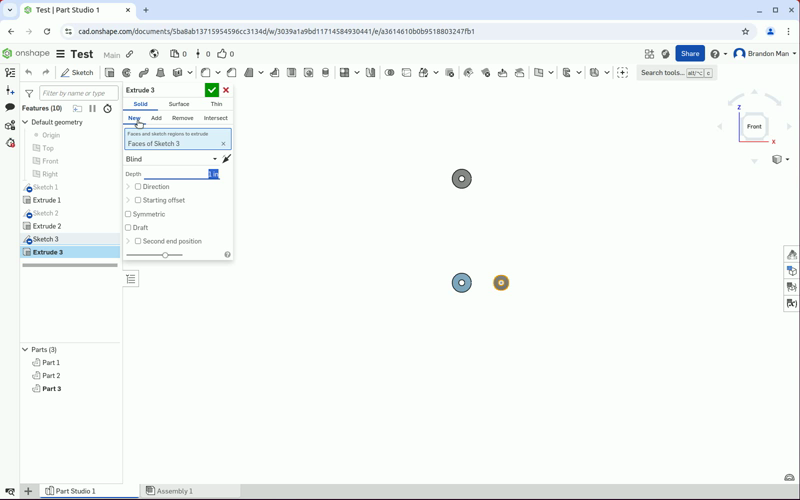
text(0.481)
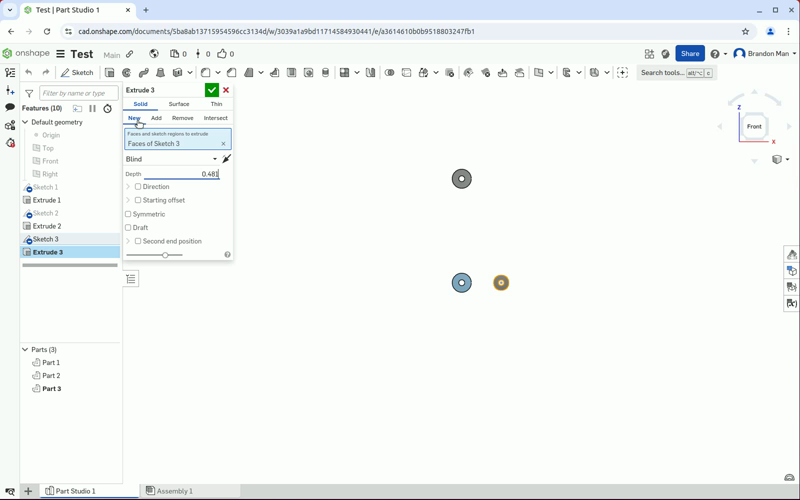
key(enter)
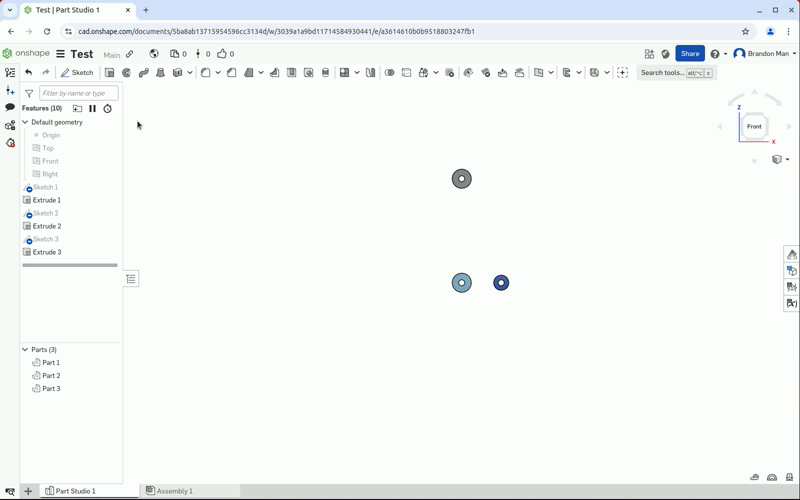
key(shift+h)
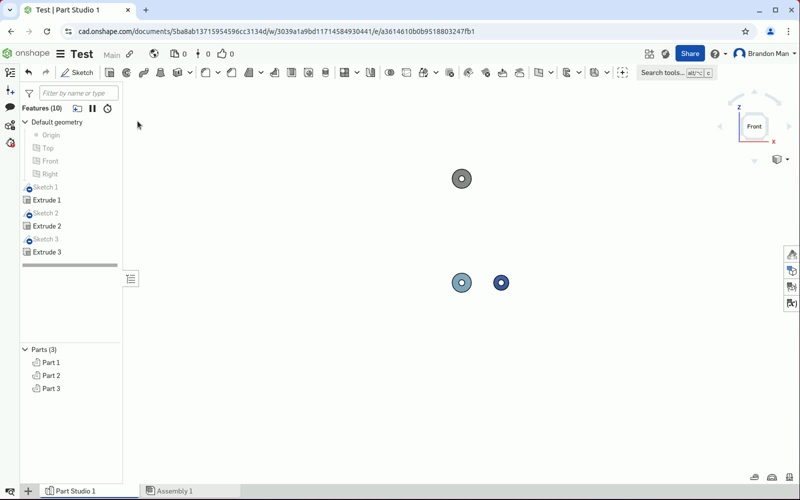
key(shift+h)
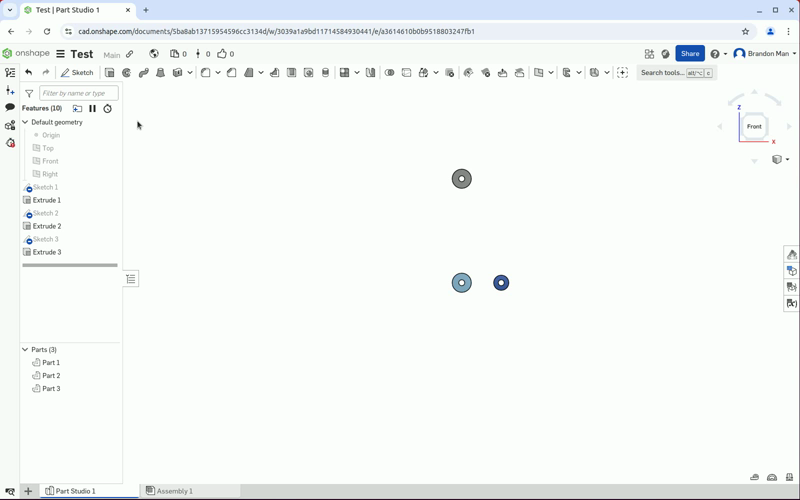
mouse_move(73, 189)
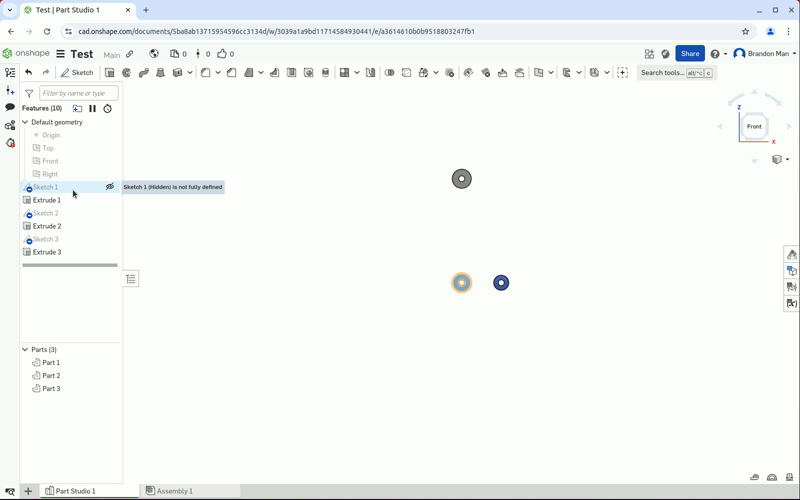
click(73, 189)
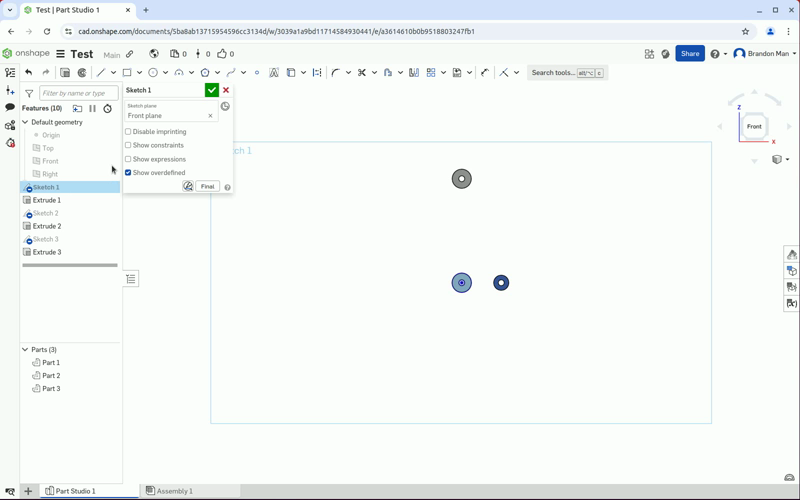
mouse_move(229, 92)
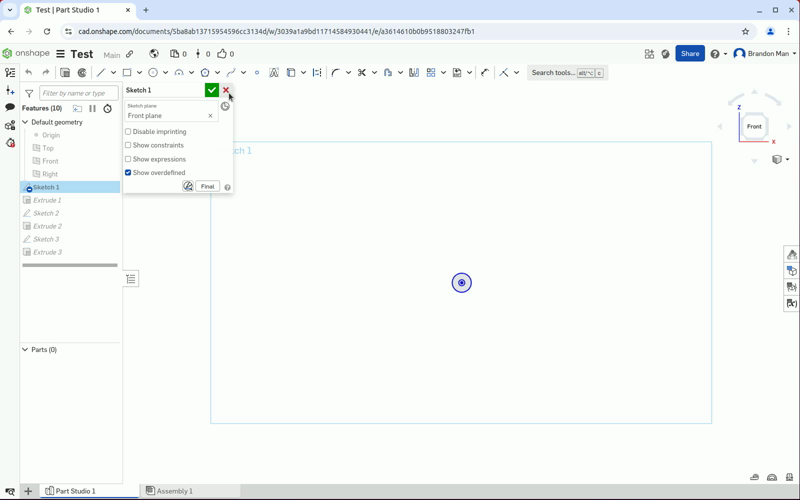
click(229, 92)
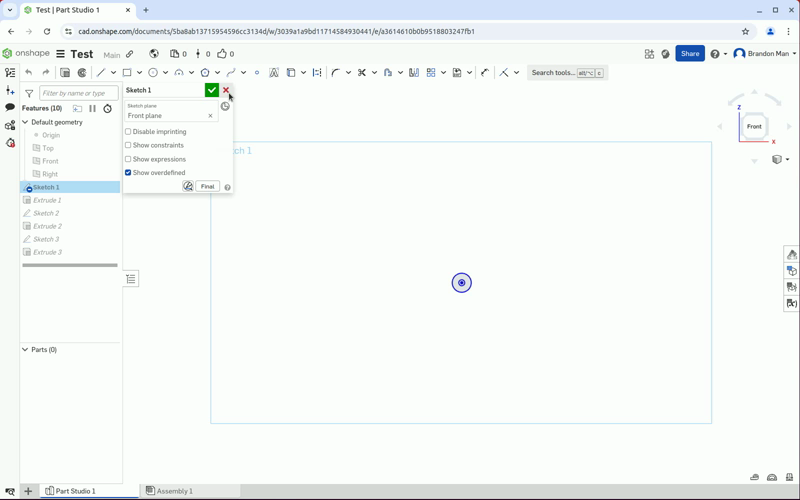
key(shift+s)
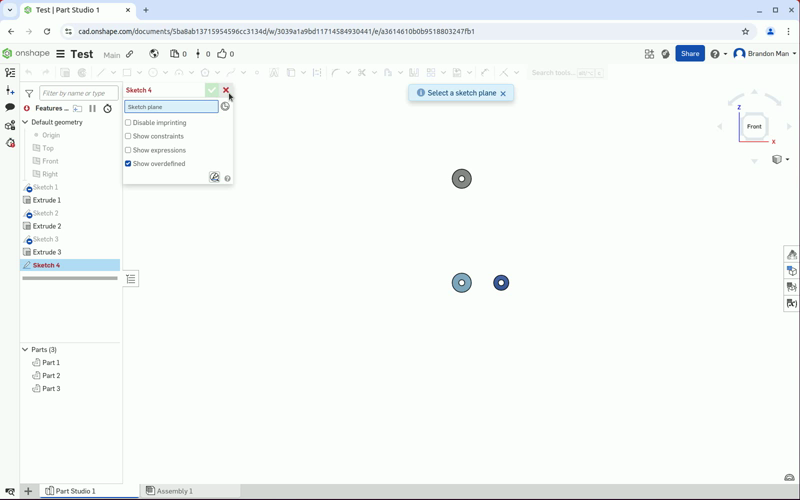
mouse_move(73, 163)
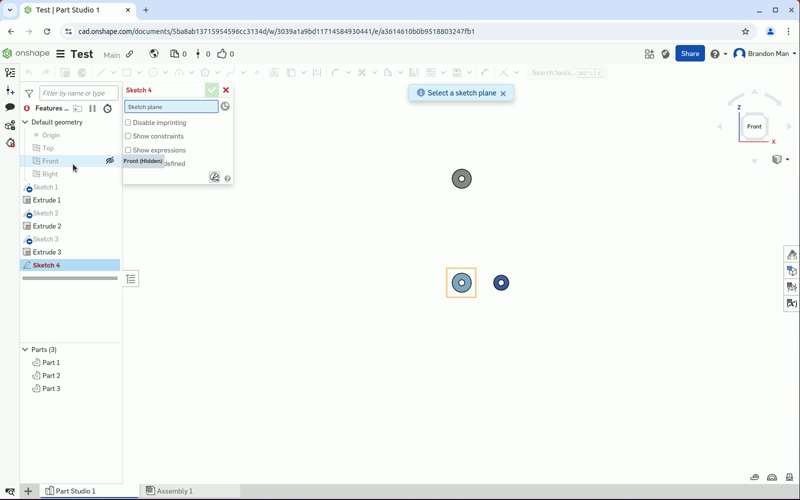
click(73, 163)
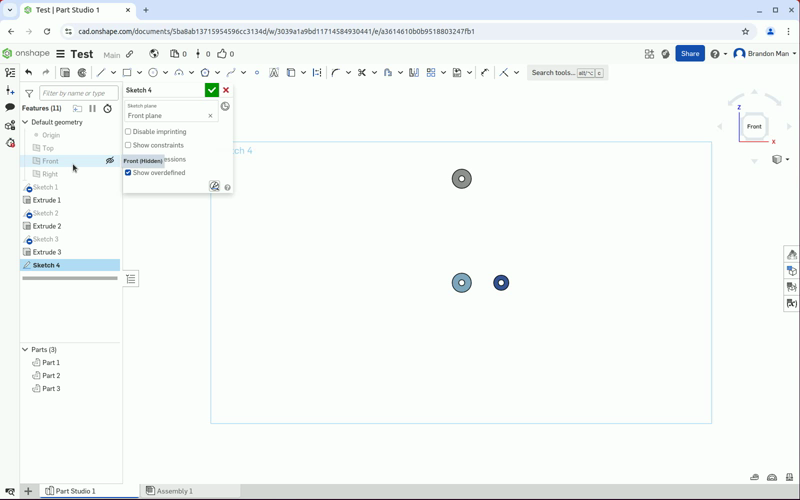
mouse_move(73, 352)
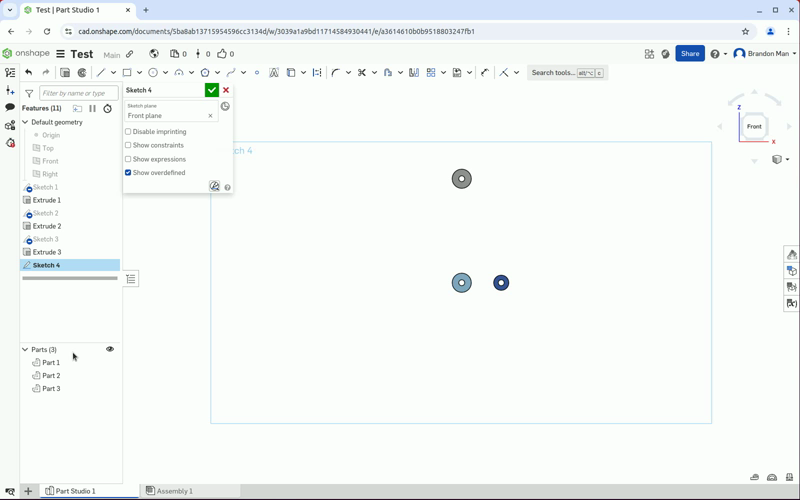
key(y)
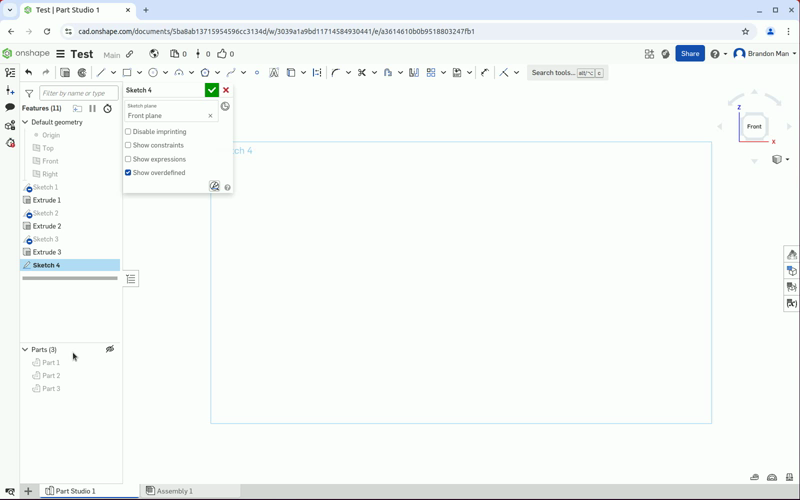
key(l)
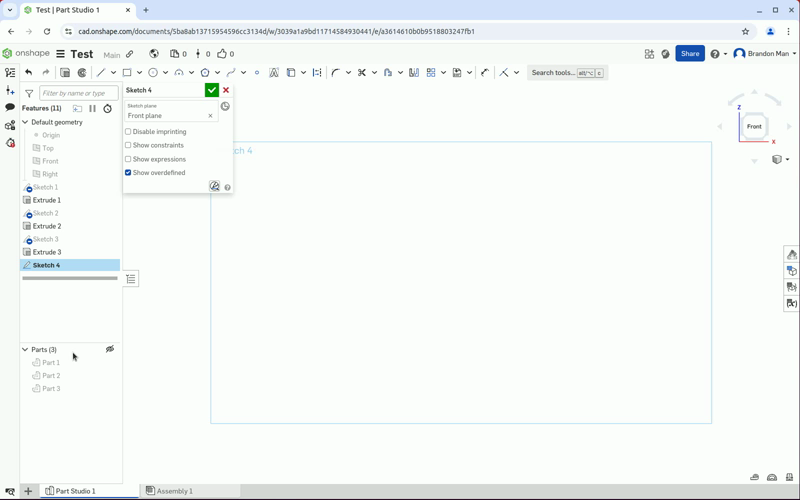
key_down(shift)
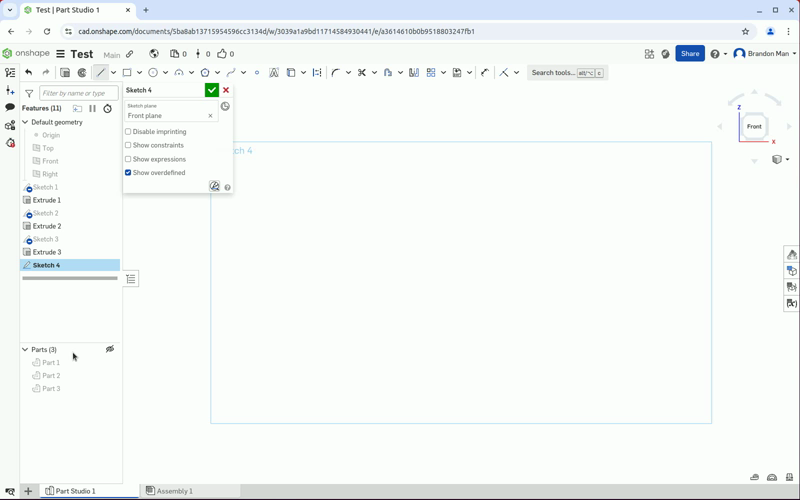
mouse_move(446, 226)
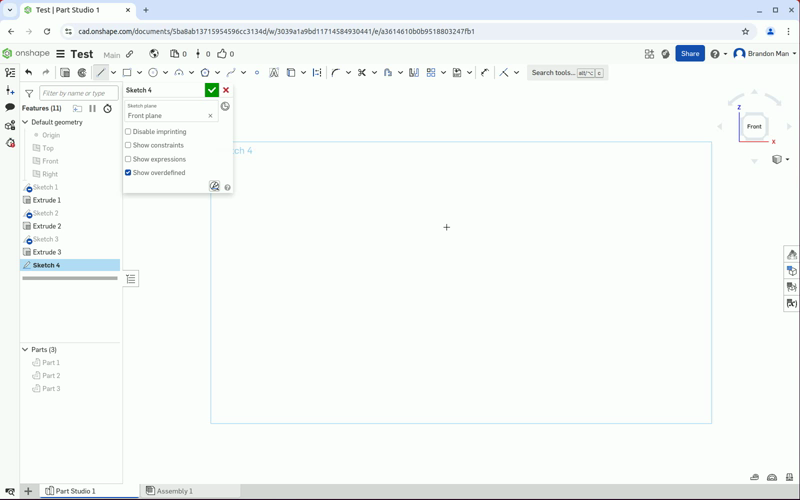
click(446, 226)
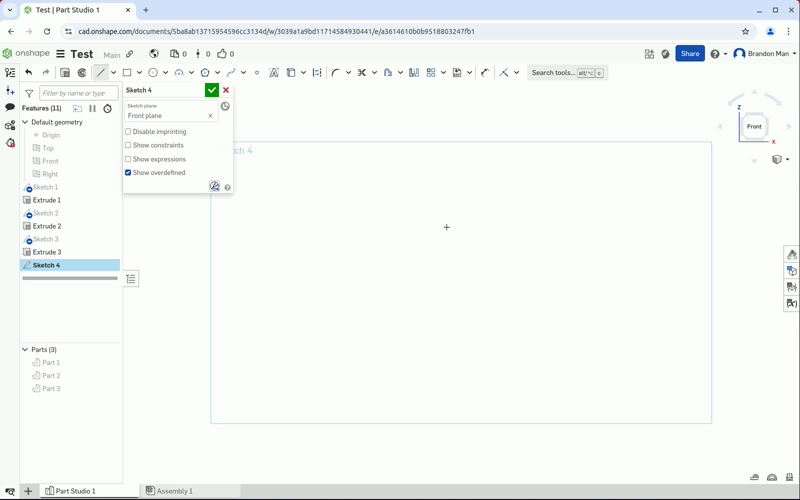
key_up(shift)
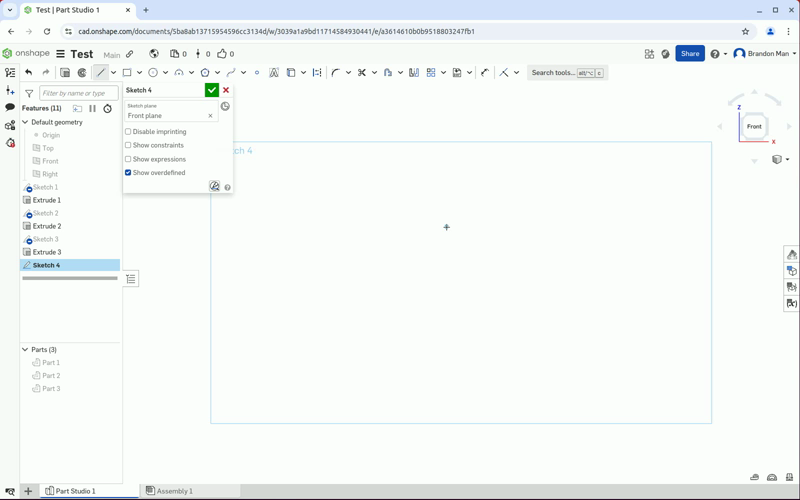
key_down(shift)
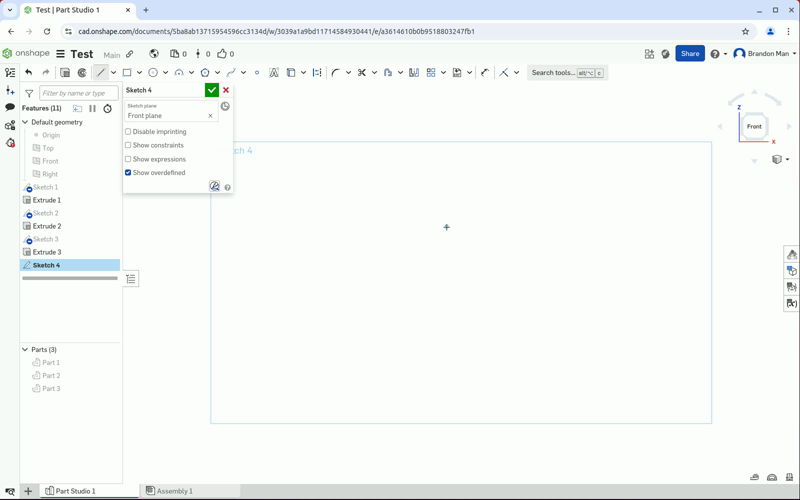
mouse_move(476, 226)
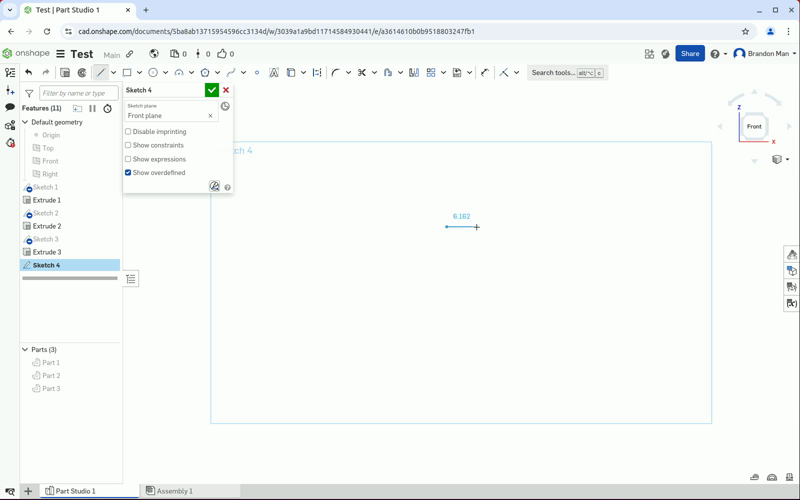
mouse_move(452, 284)
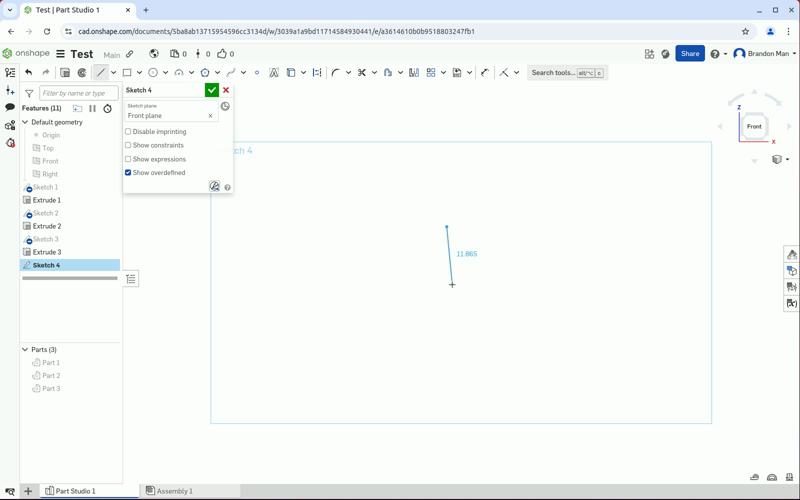
click(452, 284)
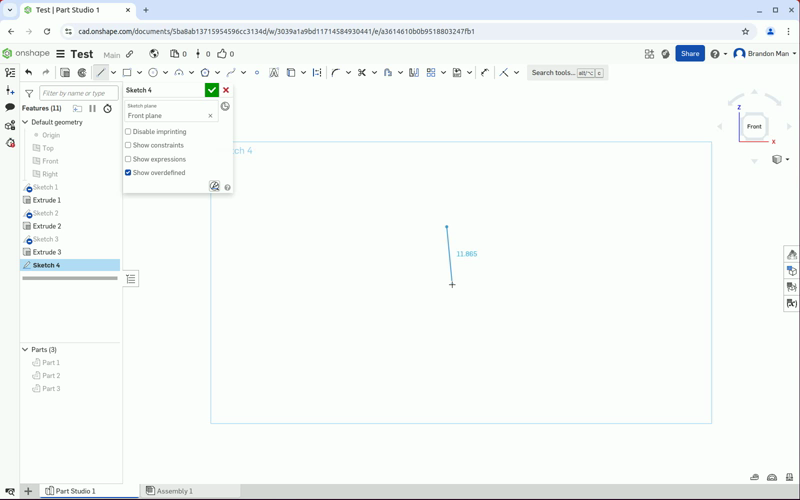
key_up(shift)
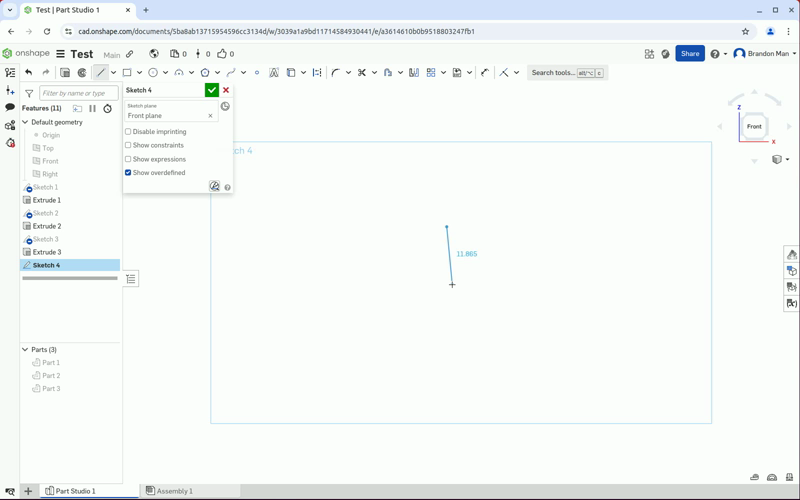
key(esc)
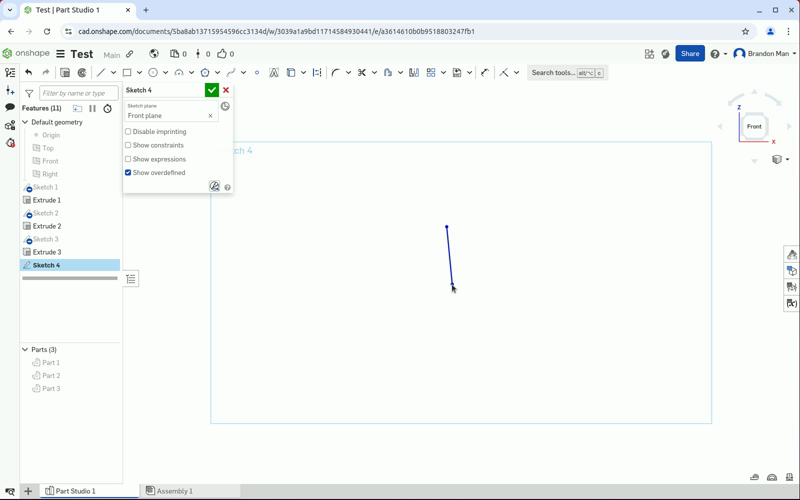
key(a)
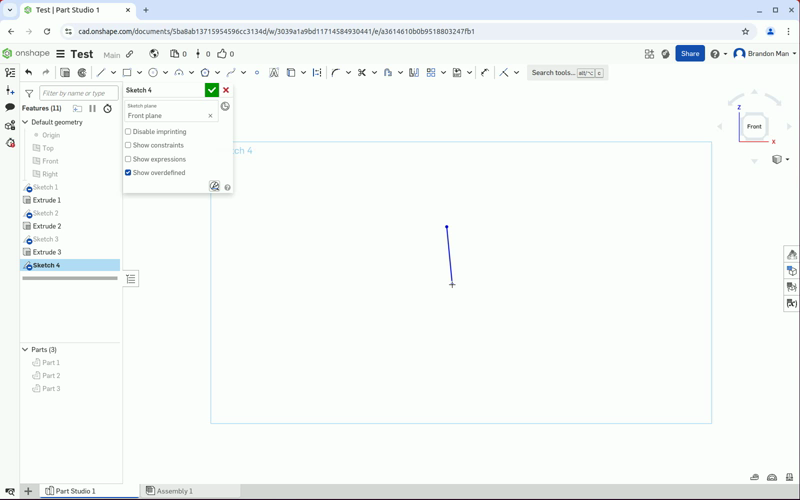
mouse_move(452, 284)
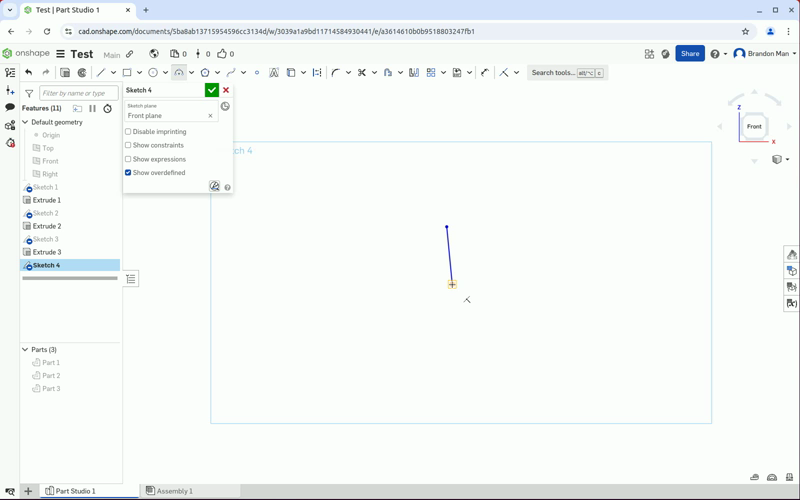
click(452, 284)
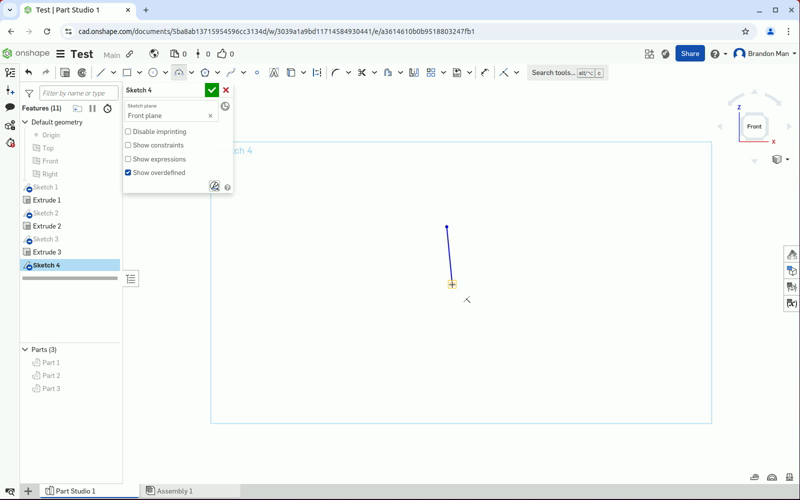
key_down(shift)
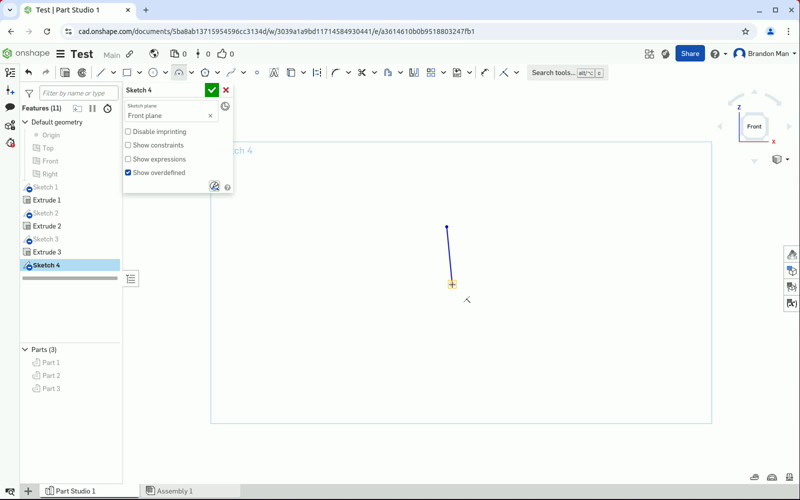
mouse_move(461, 291)
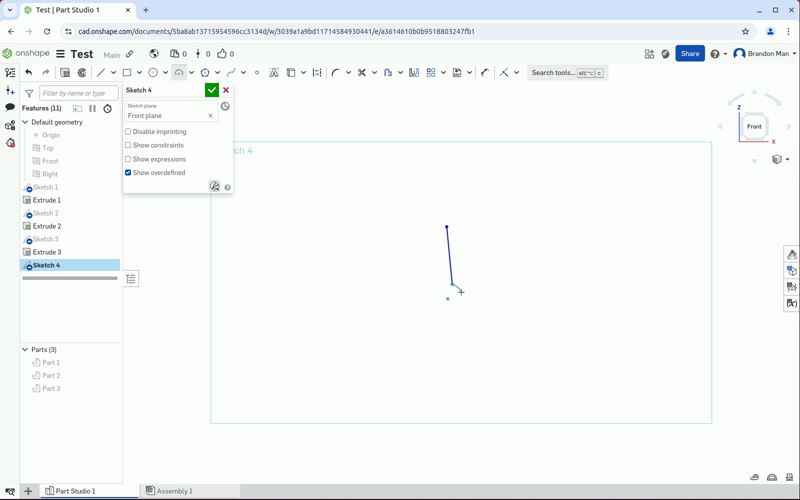
click(461, 291)
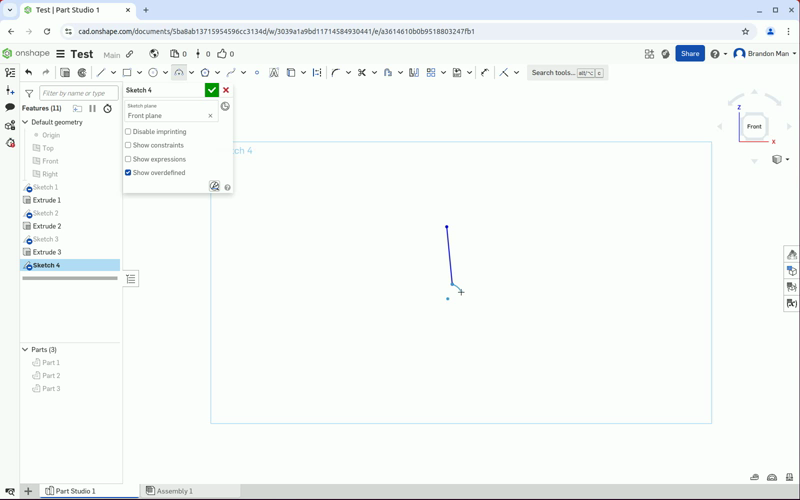
mouse_move(466, 276)
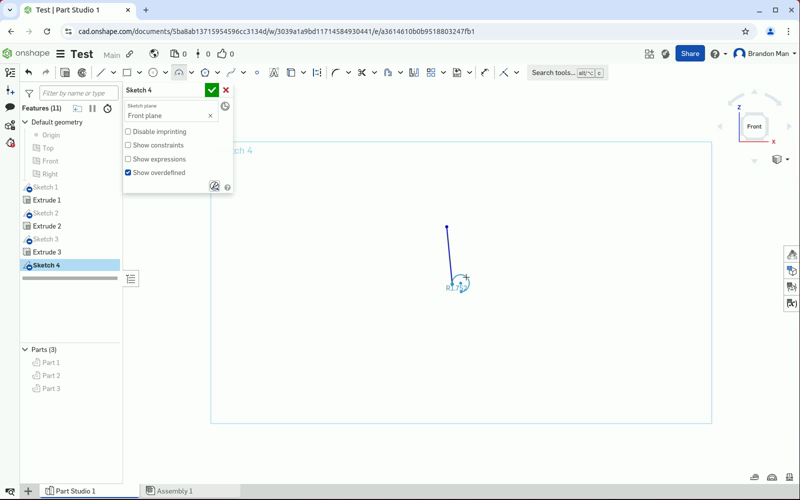
click(466, 276)
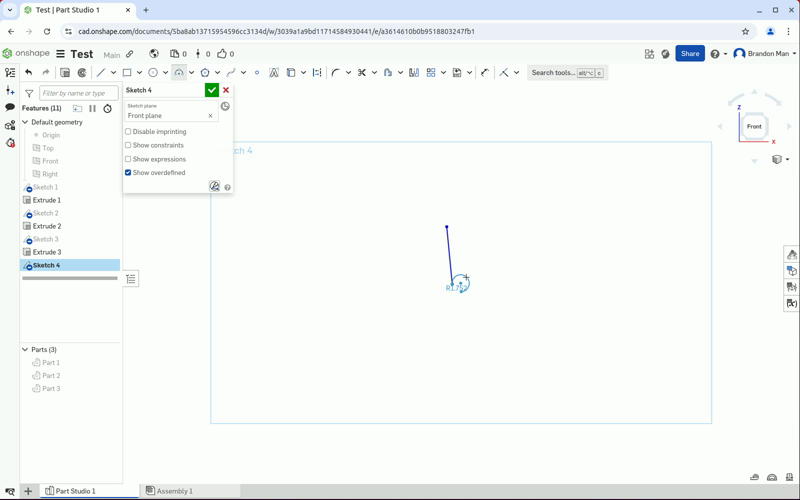
key_up(shift)
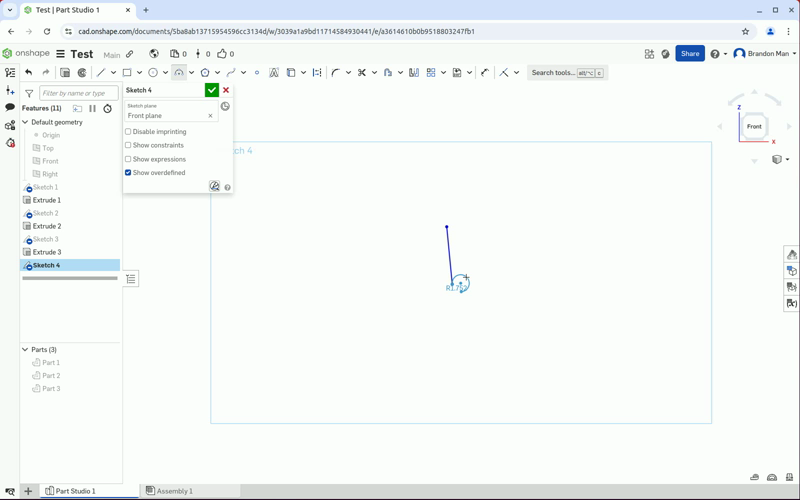
key(esc)
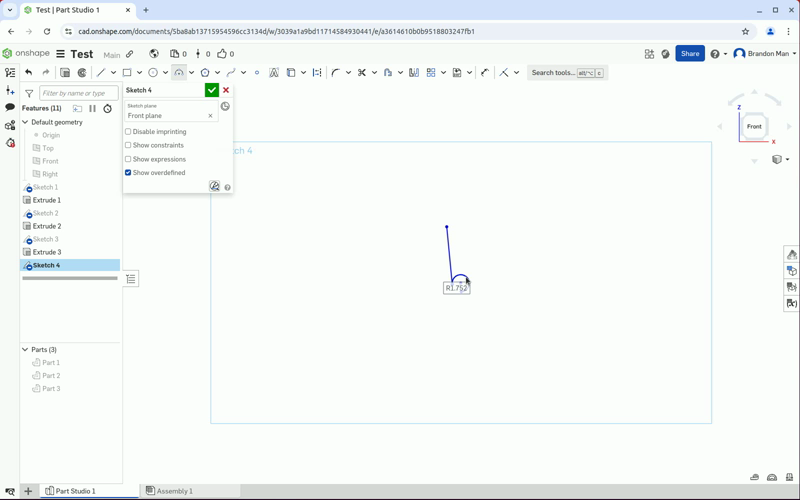
key(l)
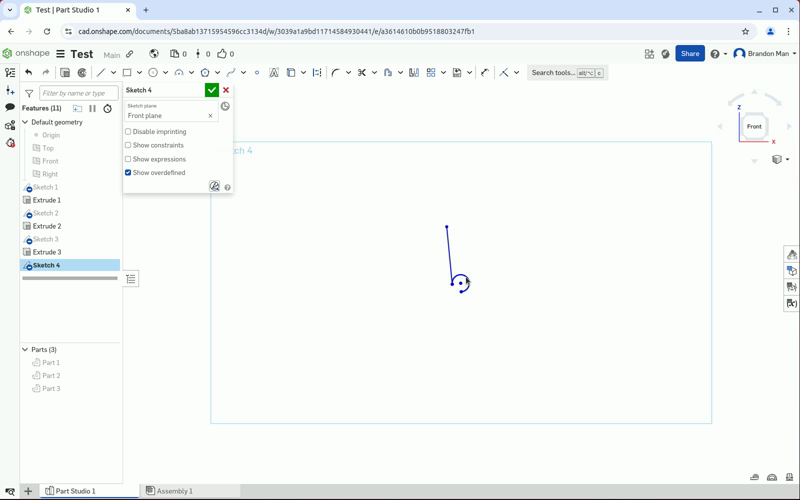
mouse_move(461, 291)
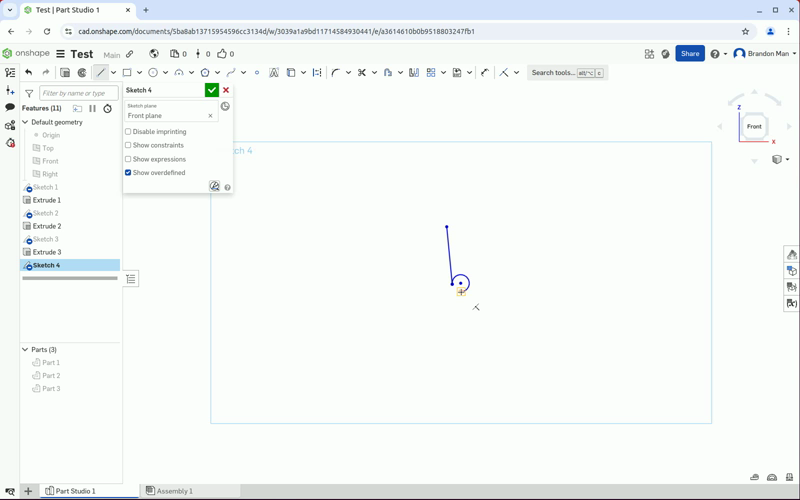
click(461, 291)
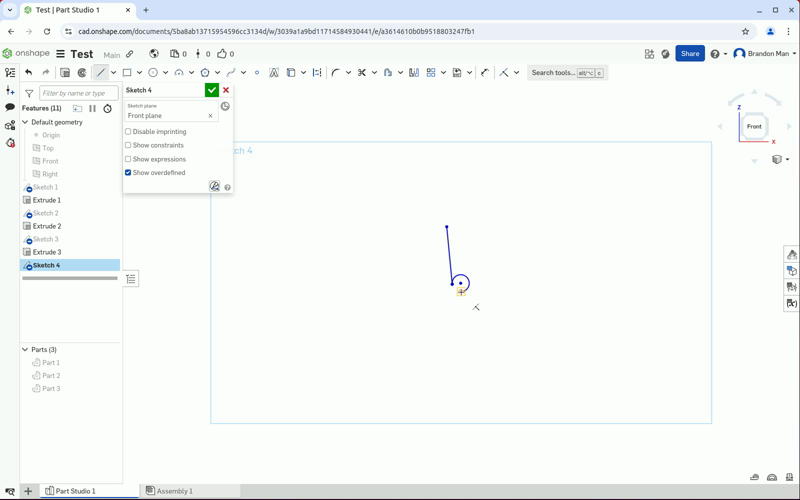
key_down(shift)
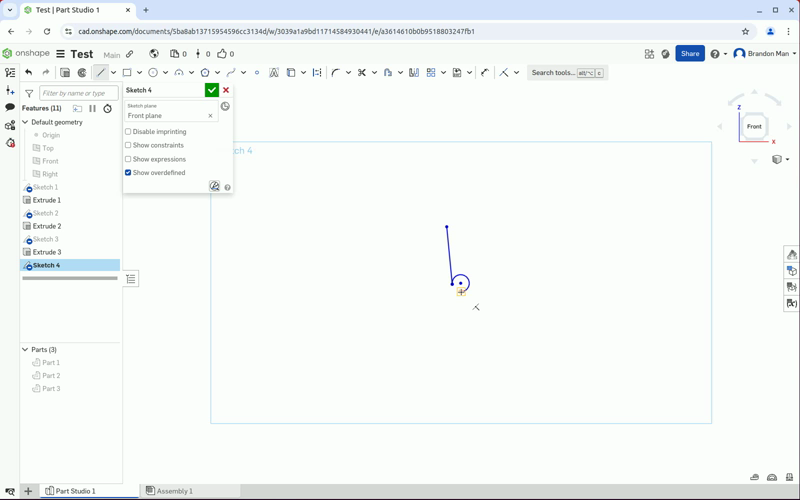
mouse_move(491, 291)
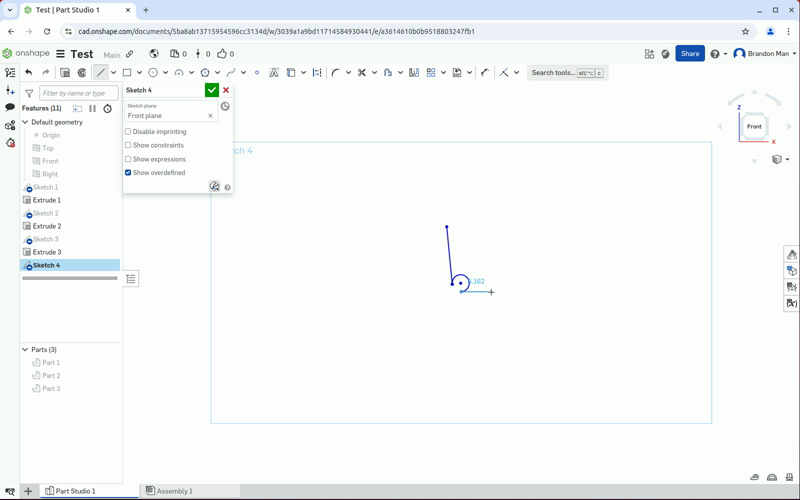
mouse_move(502, 290)
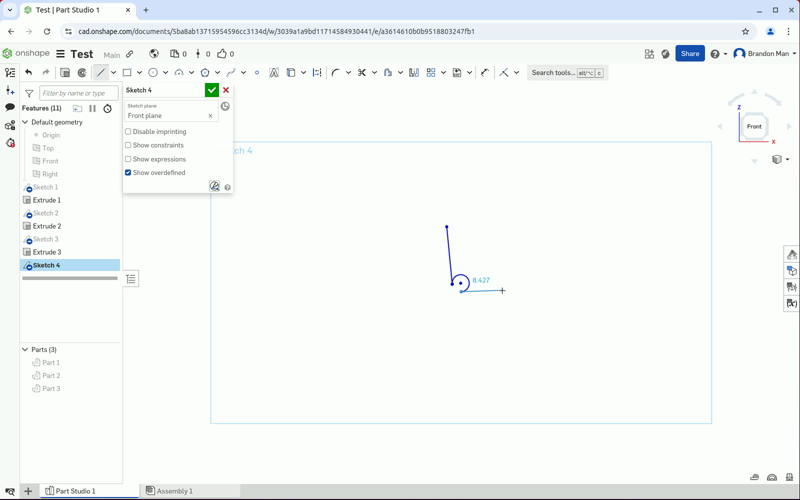
click(502, 290)
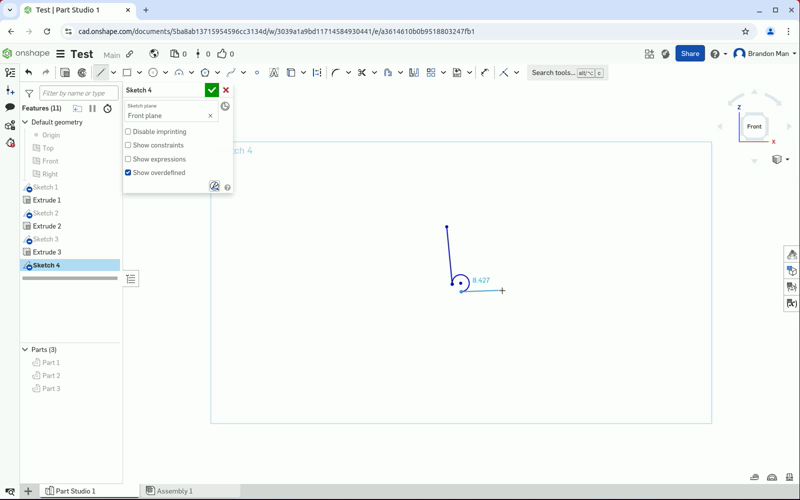
key_up(shift)
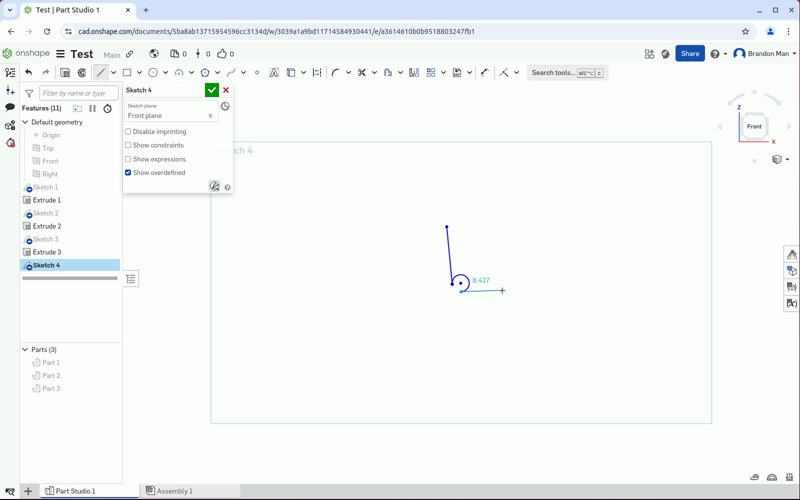
key(esc)
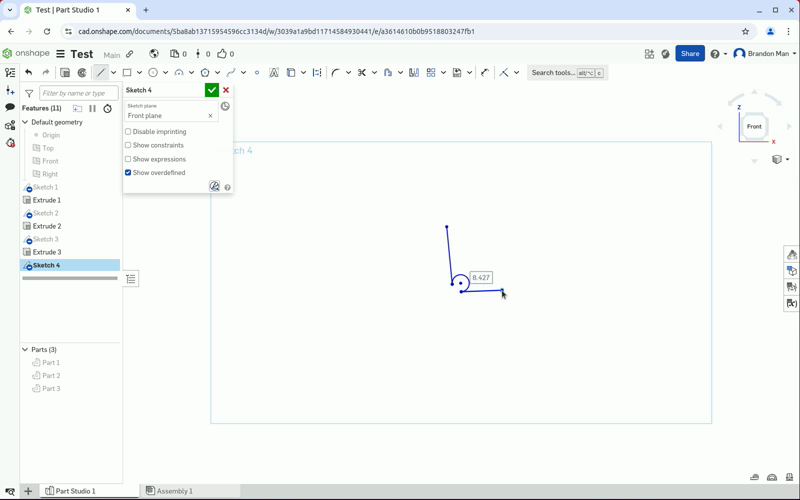
key(a)
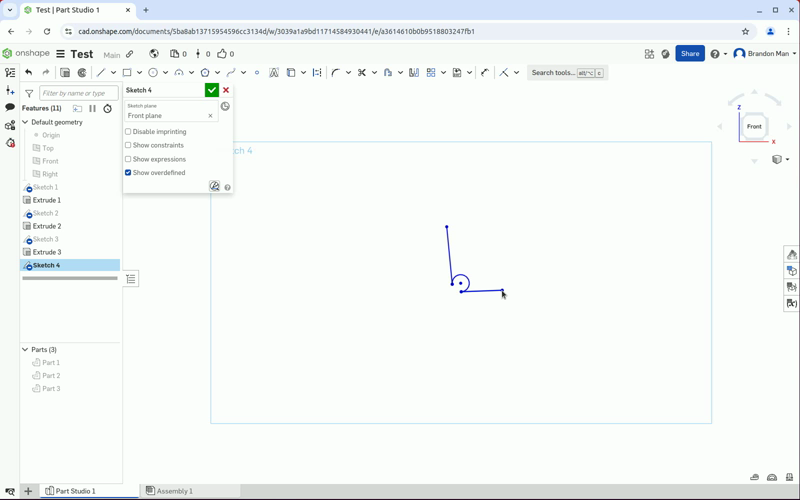
mouse_move(502, 290)
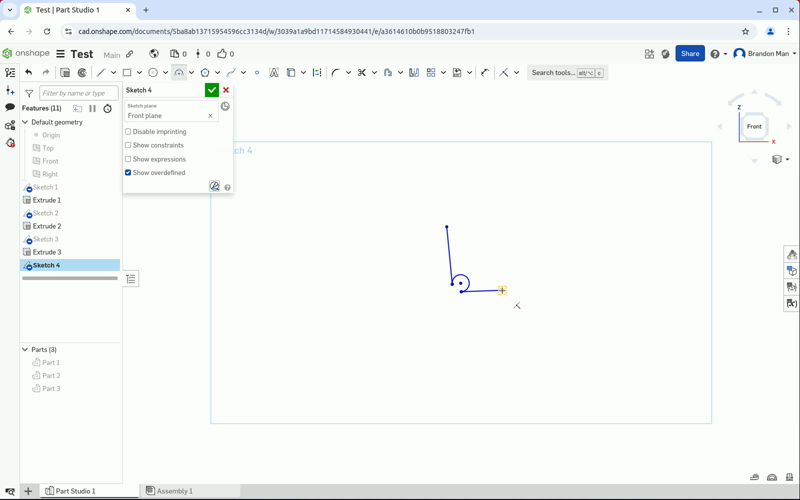
click(502, 290)
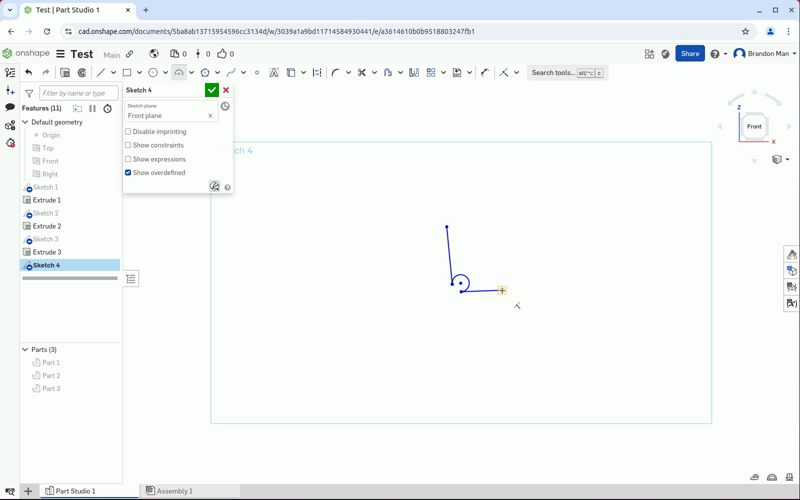
key_down(shift)
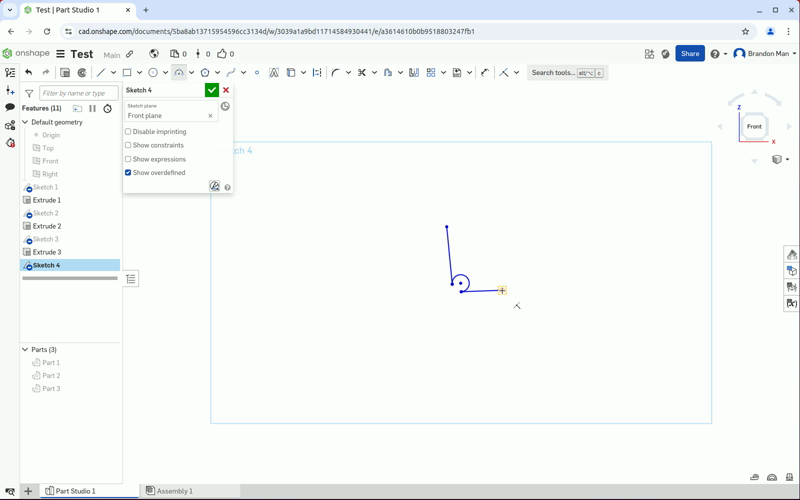
mouse_move(502, 276)
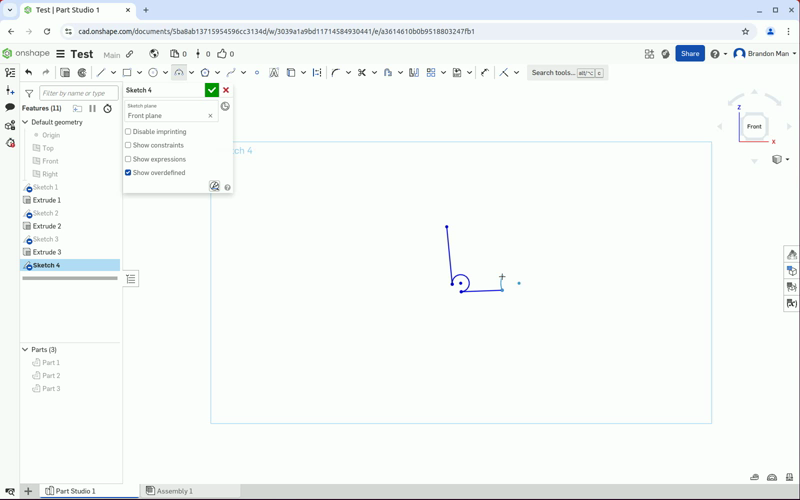
click(502, 276)
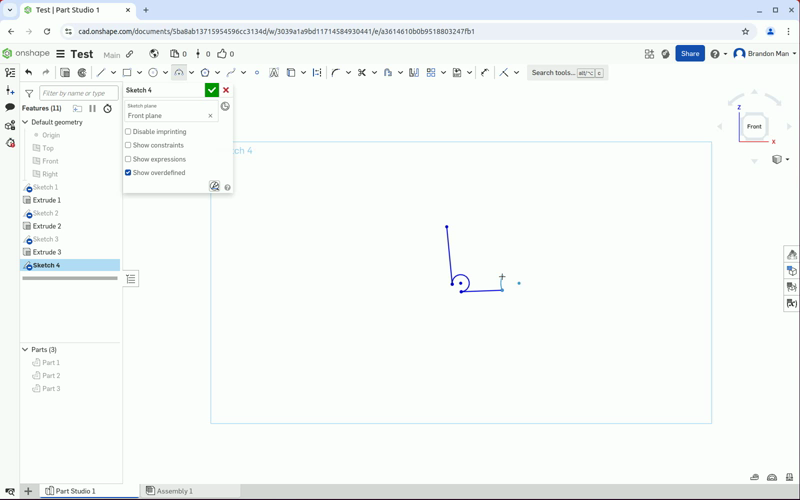
mouse_move(494, 282)
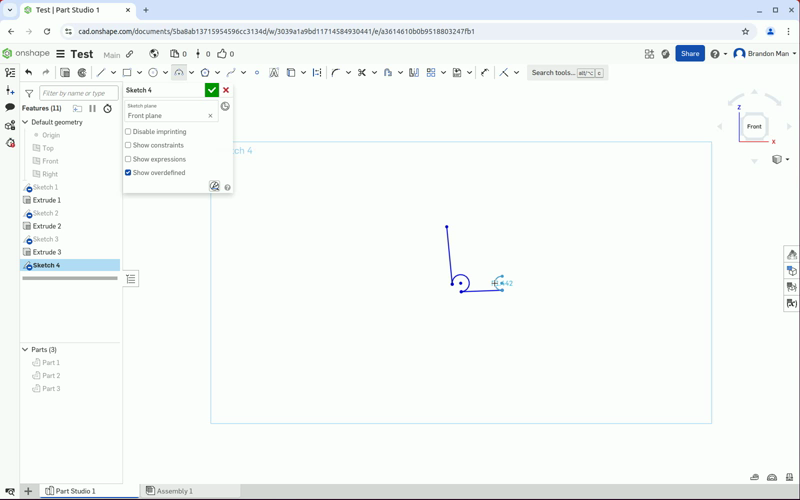
click(494, 282)
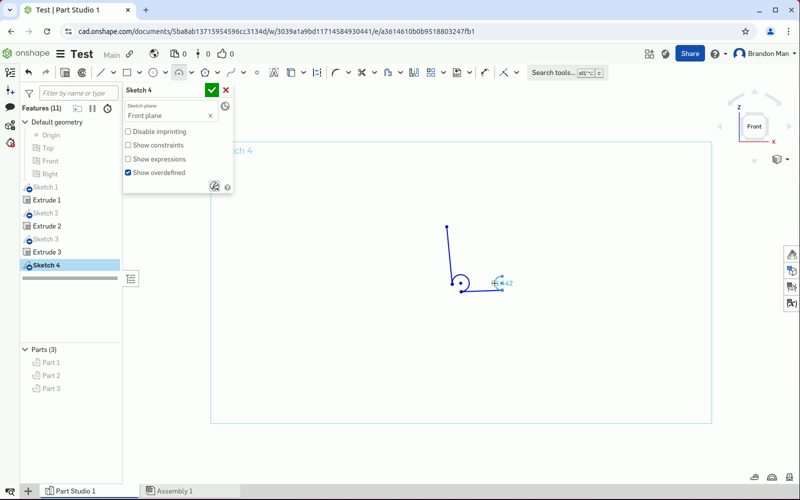
key_up(shift)
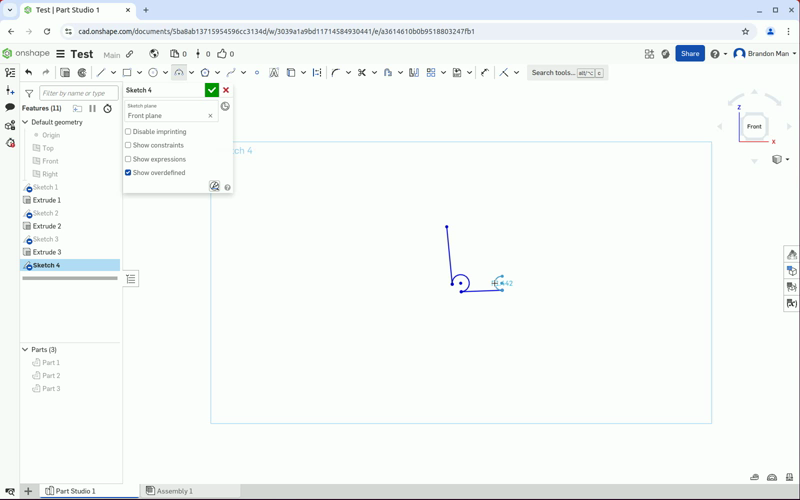
key(esc)
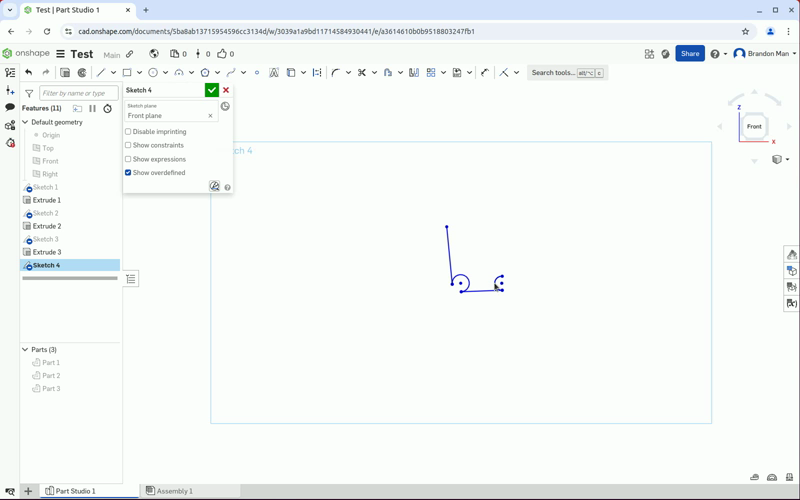
key(l)
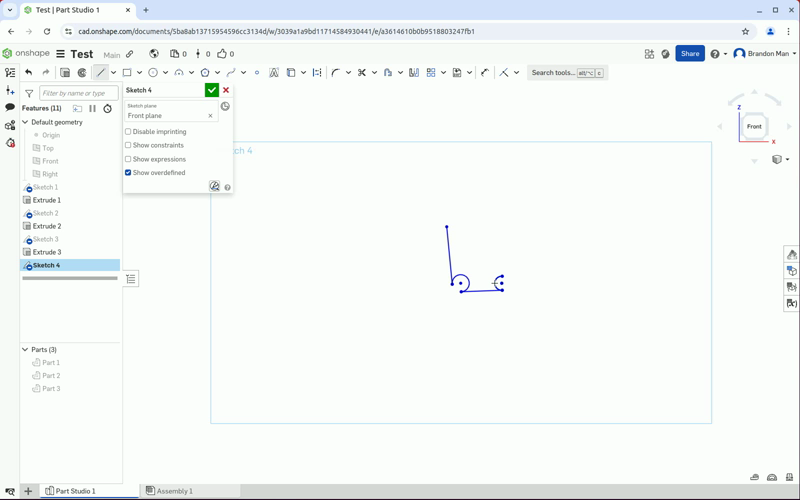
mouse_move(502, 276)
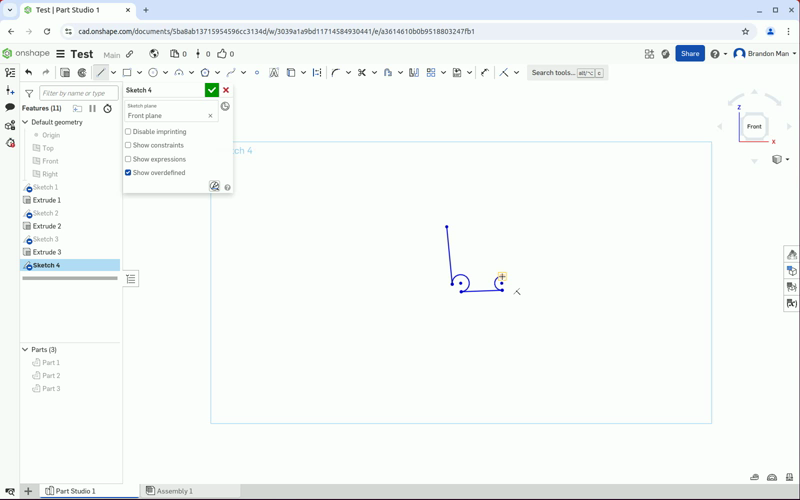
click(502, 276)
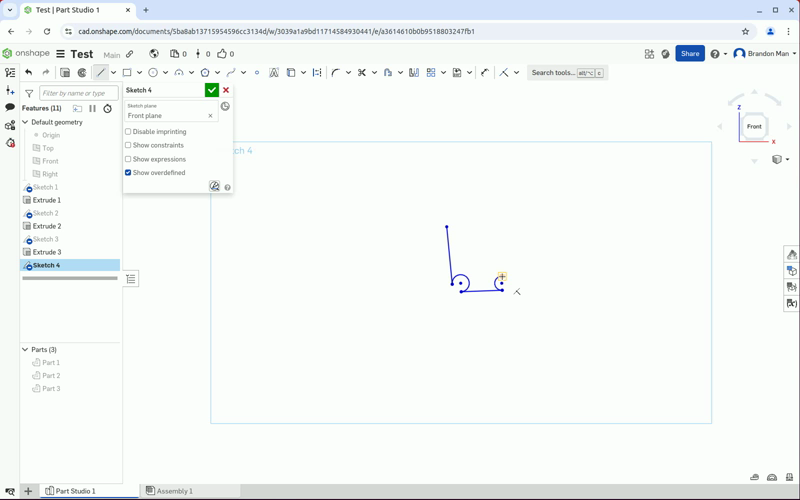
key_down(shift)
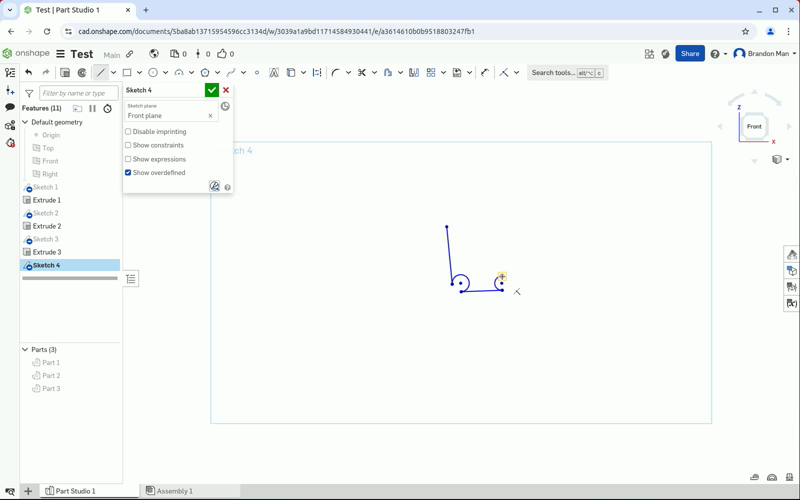
mouse_move(532, 276)
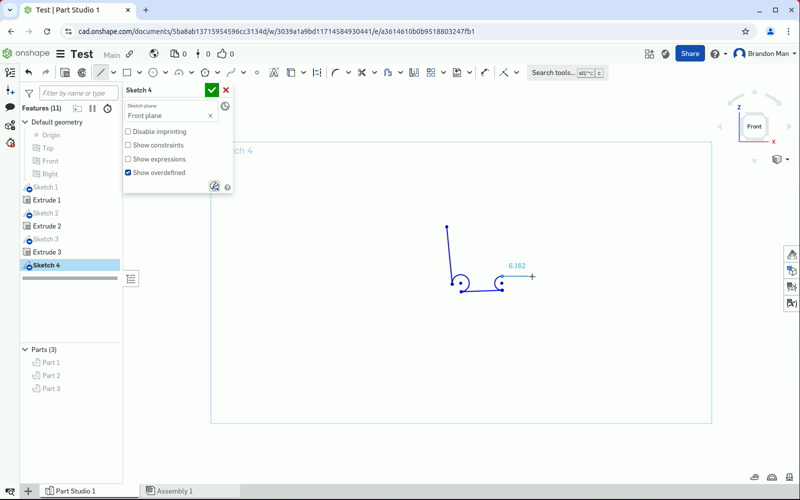
mouse_move(478, 275)
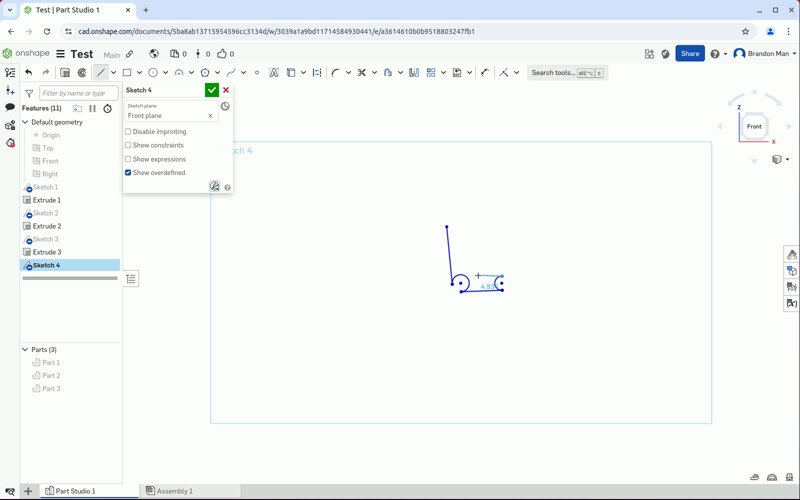
click(478, 275)
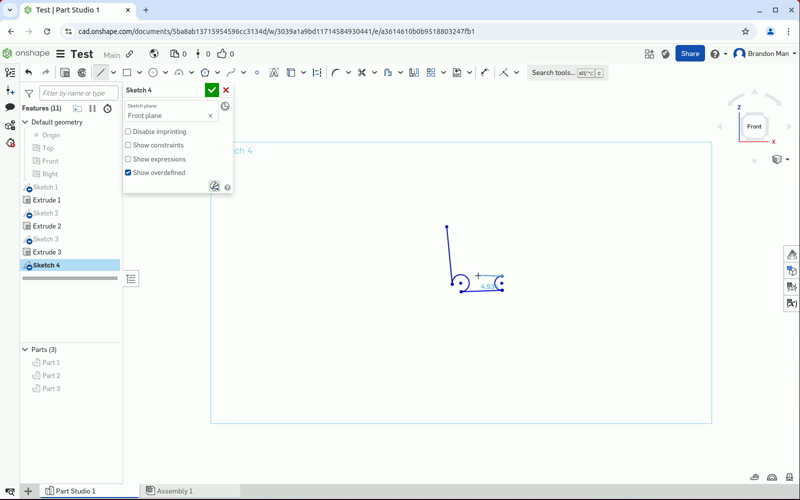
key_up(shift)
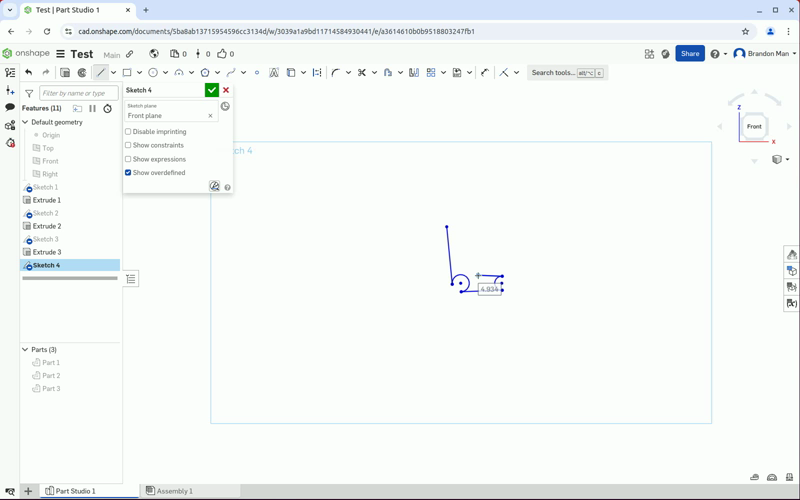
key(esc)
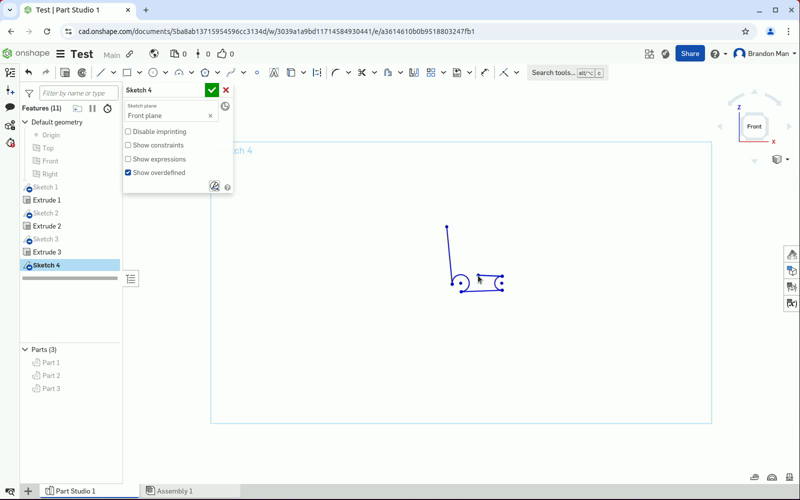
key(a)
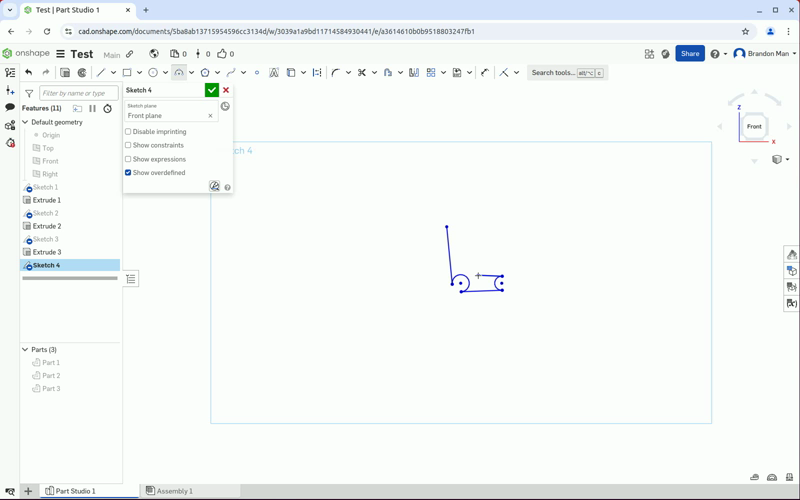
mouse_move(478, 275)
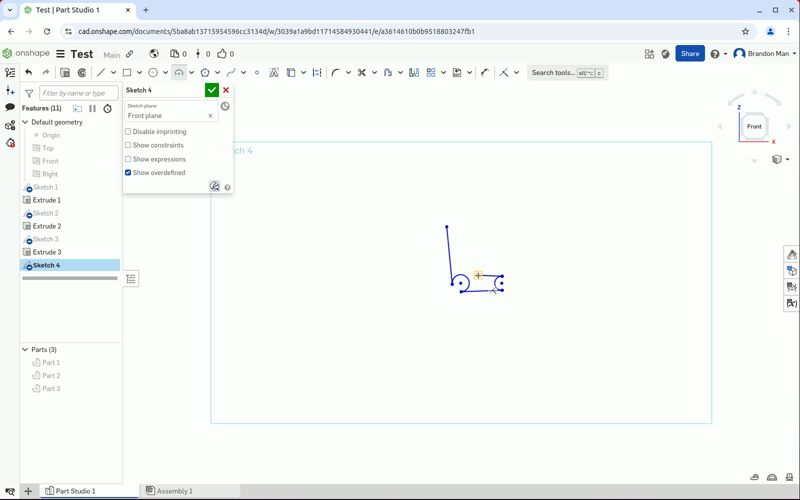
click(478, 275)
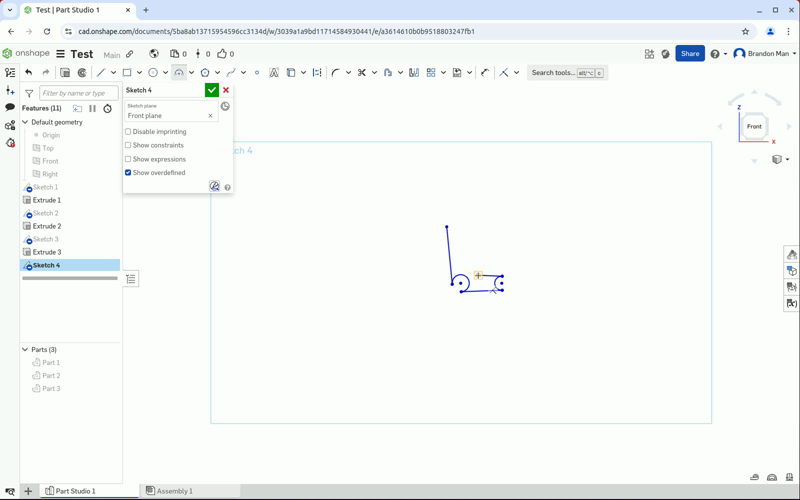
key_down(shift)
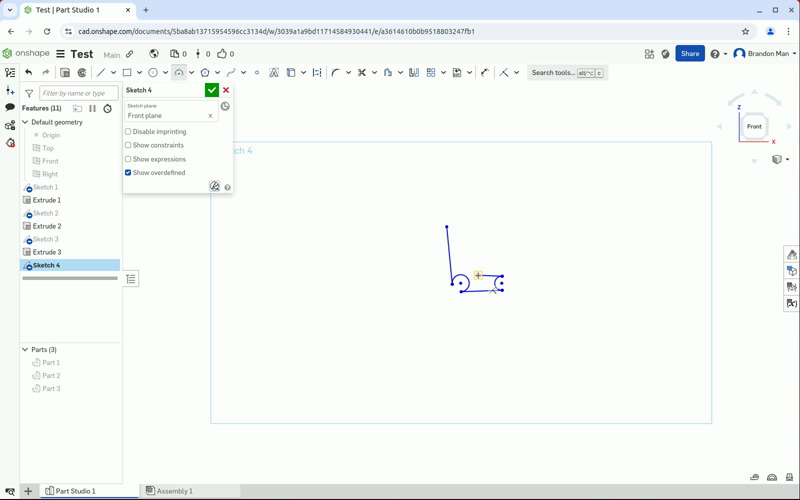
mouse_move(471, 267)
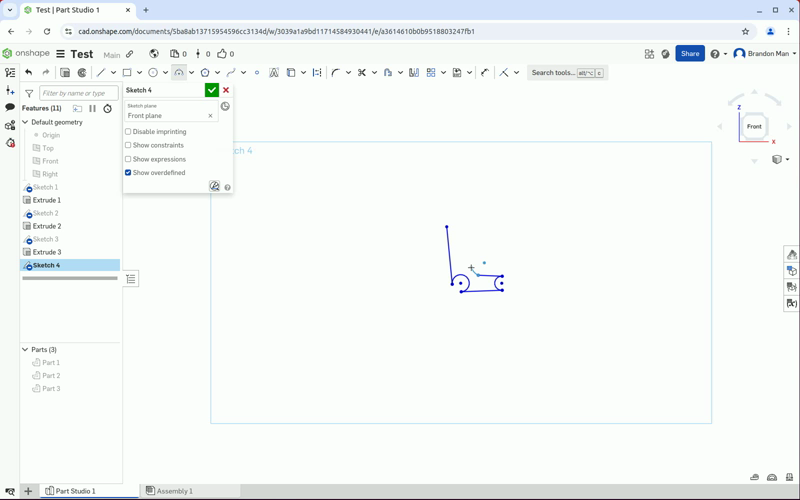
click(471, 267)
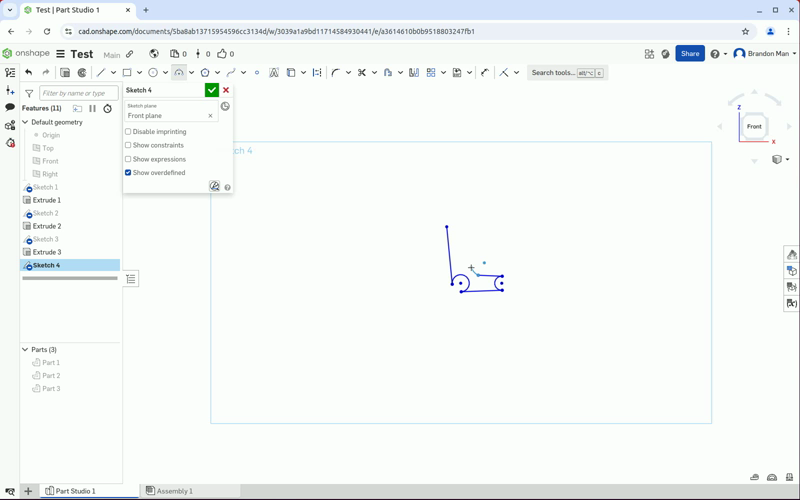
mouse_move(472, 272)
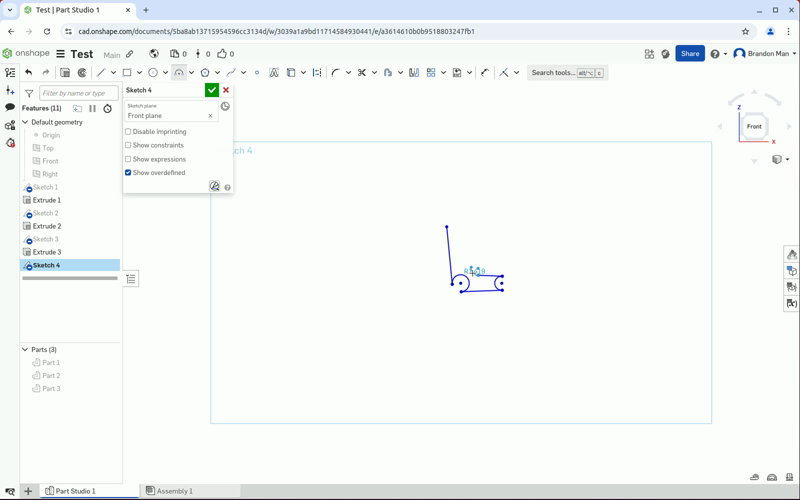
click(472, 272)
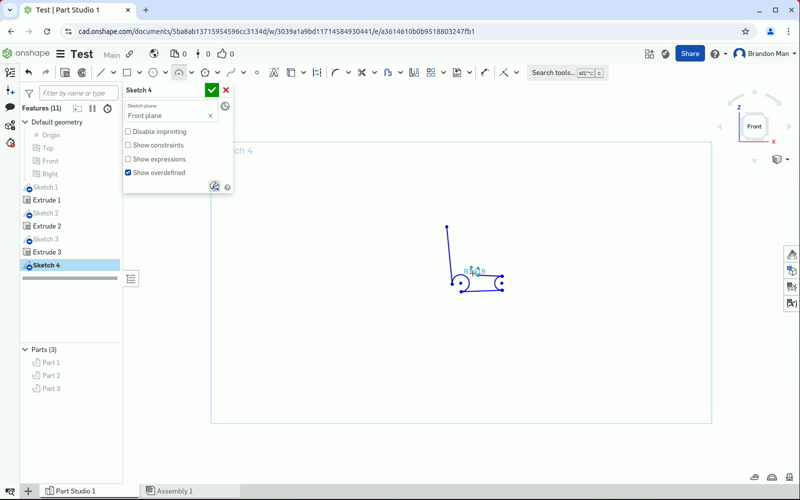
key_up(shift)
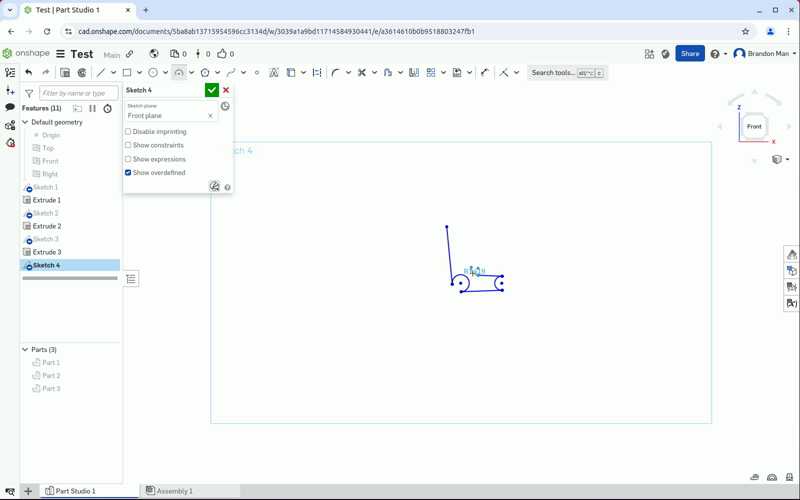
key(esc)
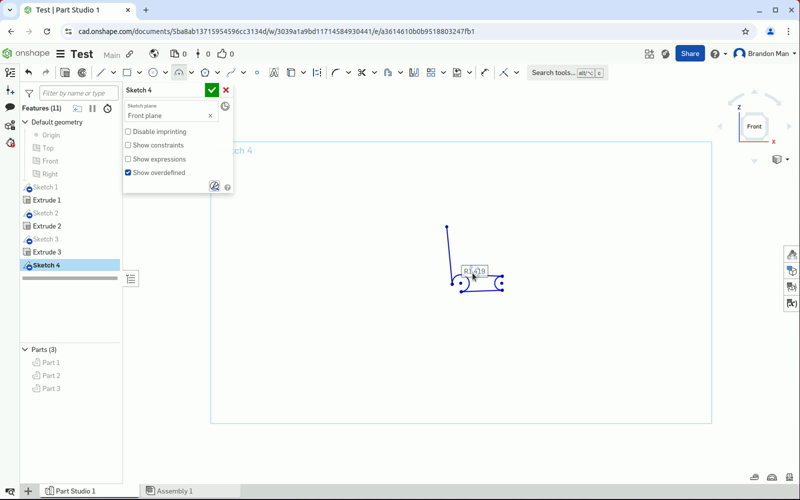
key(l)
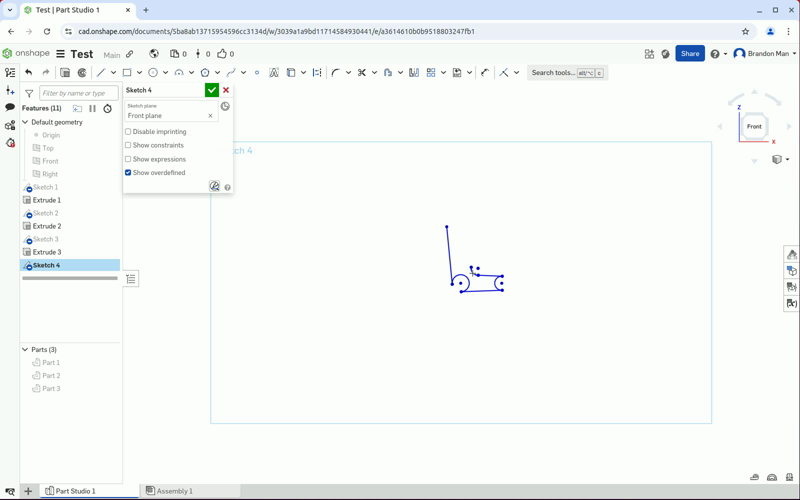
mouse_move(471, 267)
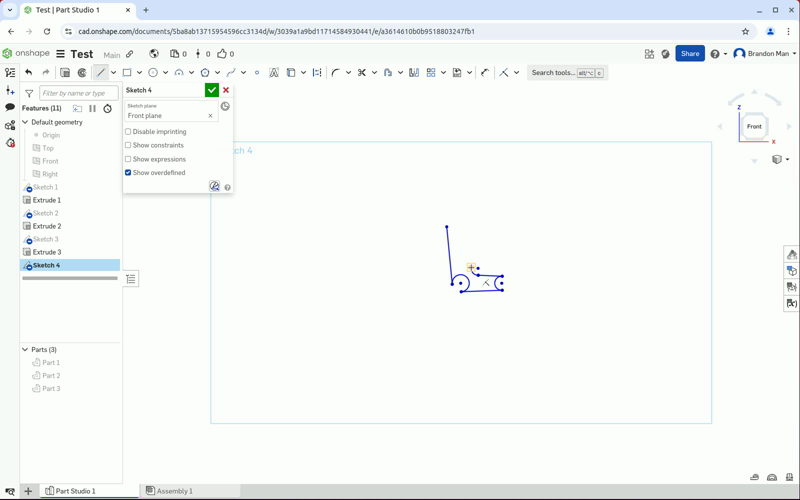
click(471, 267)
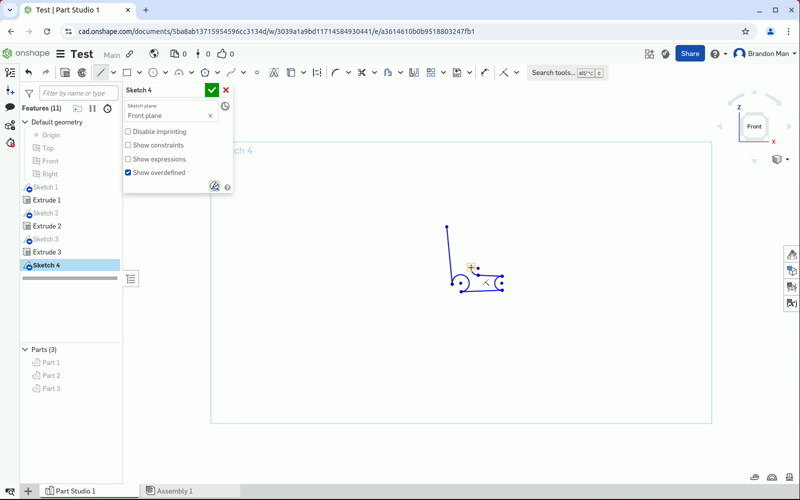
key_down(shift)
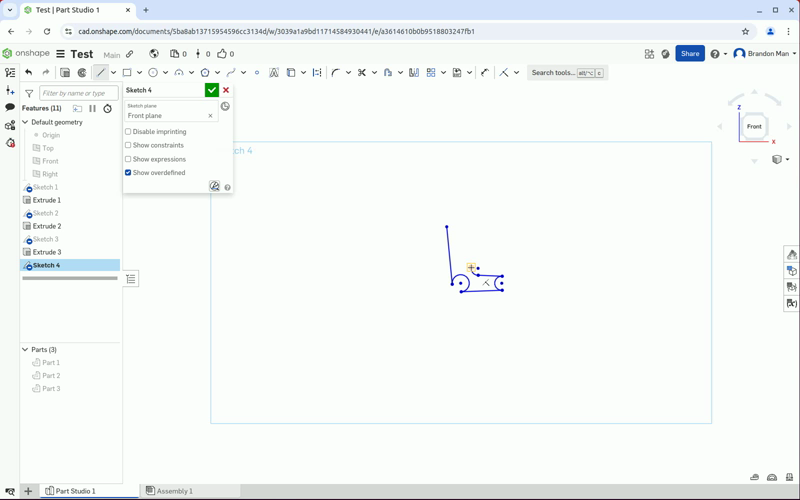
mouse_move(501, 267)
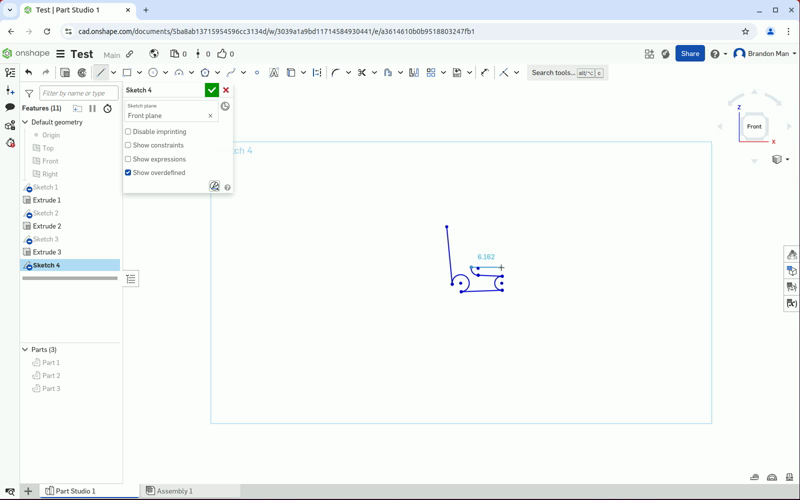
mouse_move(475, 226)
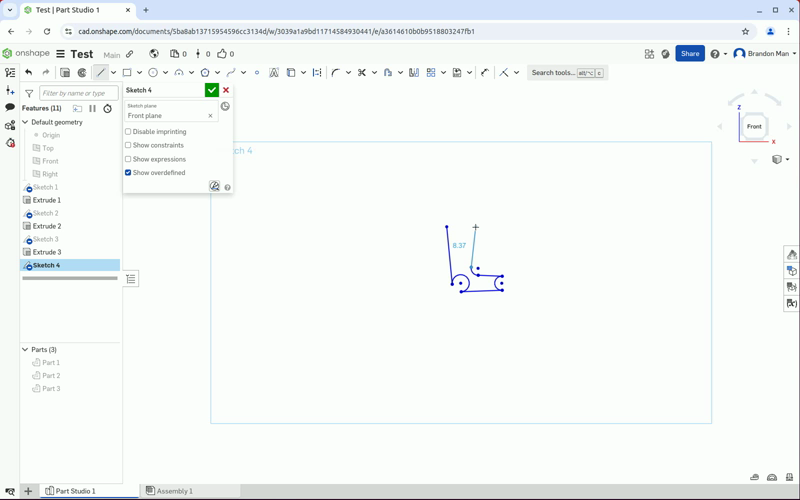
click(475, 226)
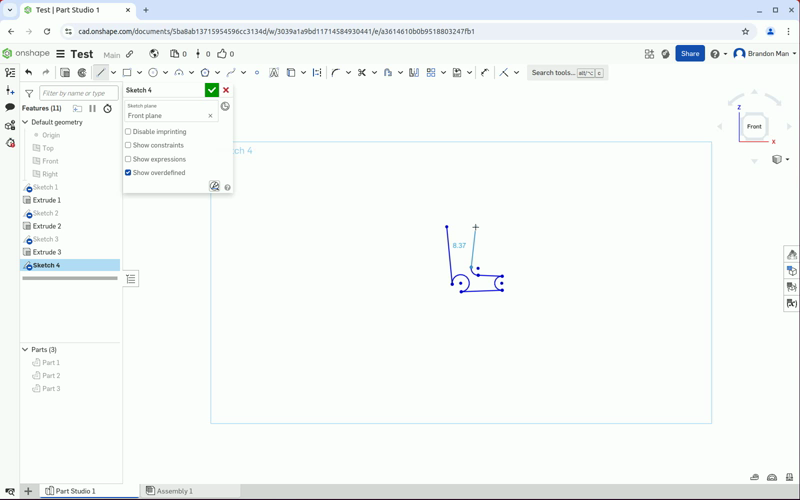
key_up(shift)
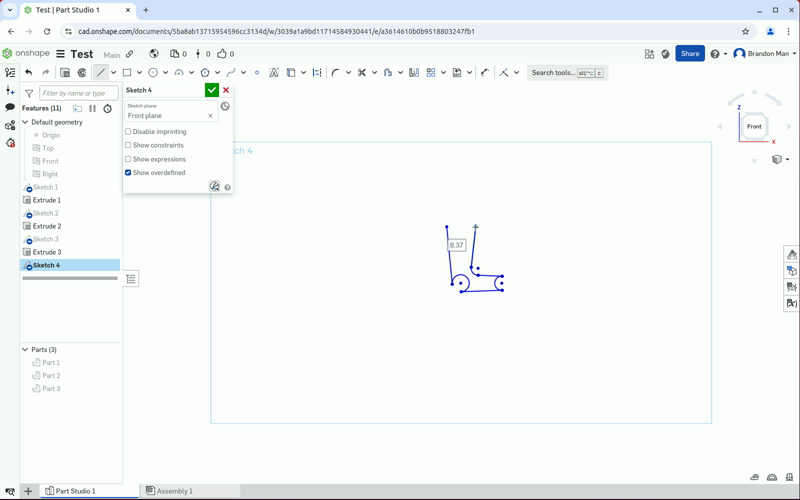
key(esc)
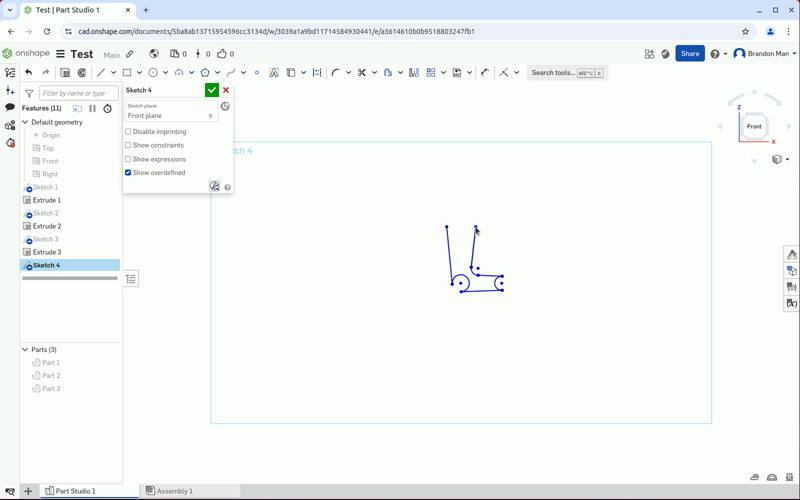
key(a)
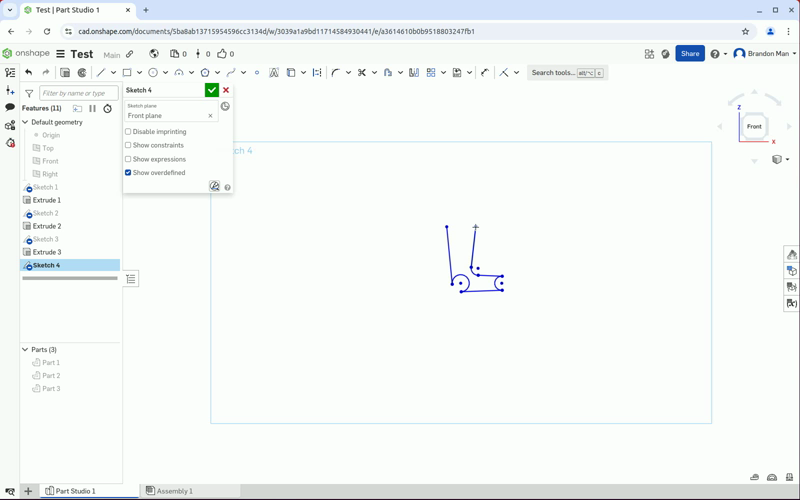
mouse_move(475, 226)
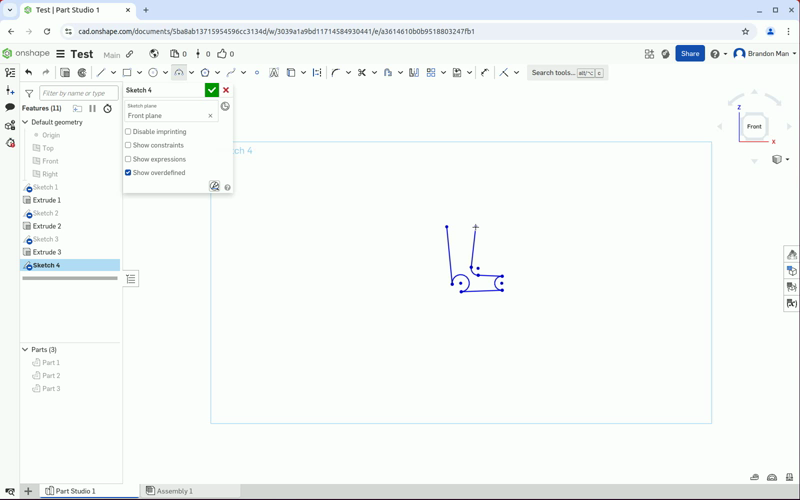
click(475, 226)
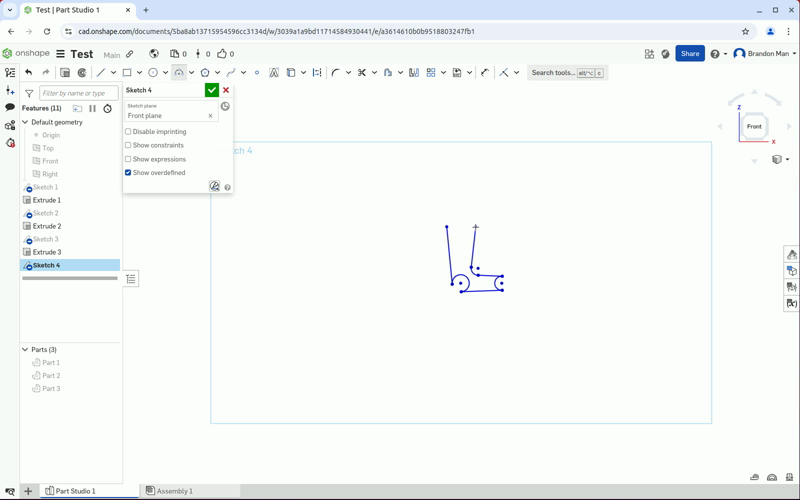
mouse_move(446, 226)
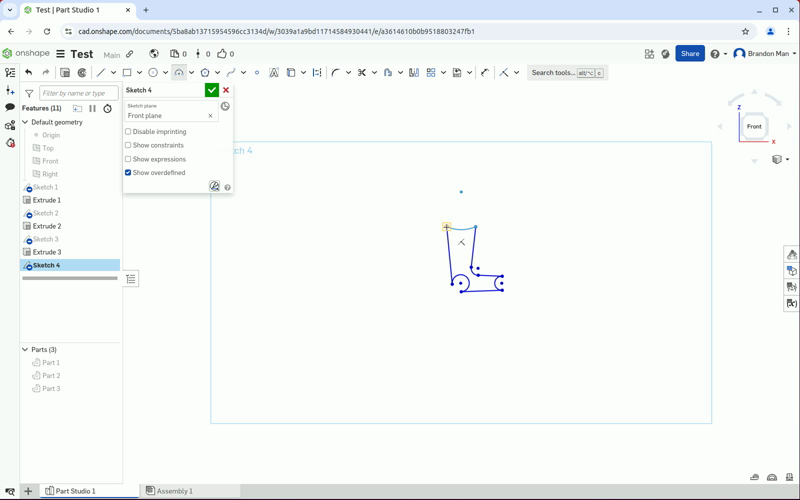
click(446, 226)
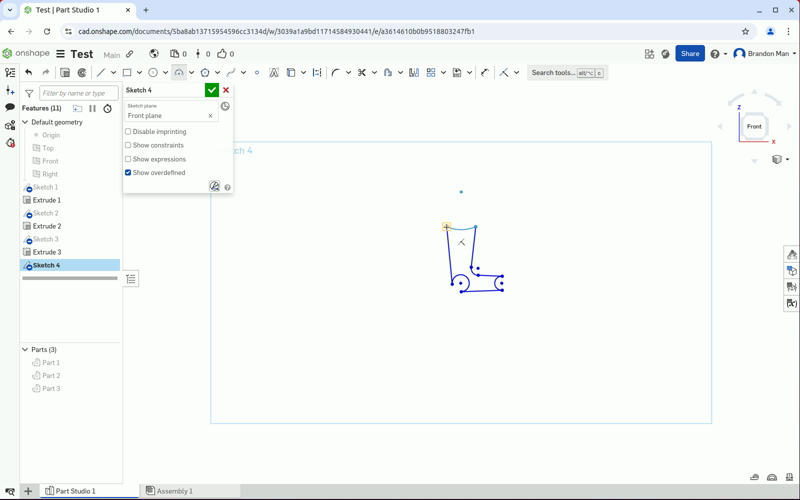
key_down(shift)
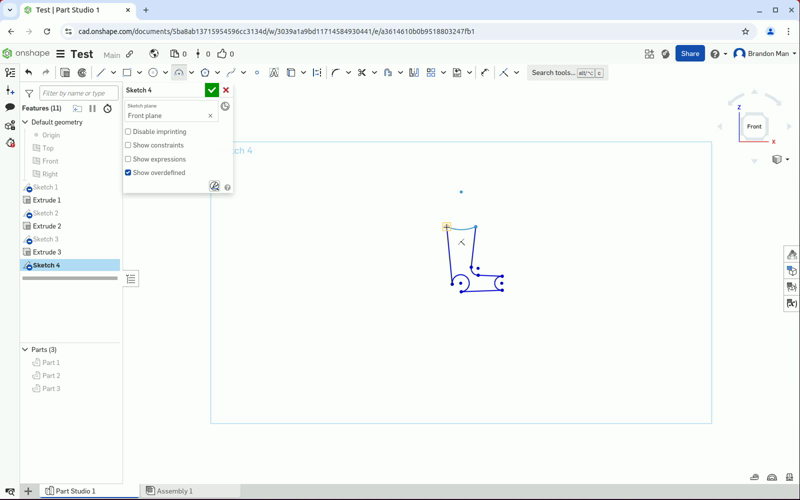
mouse_move(461, 239)
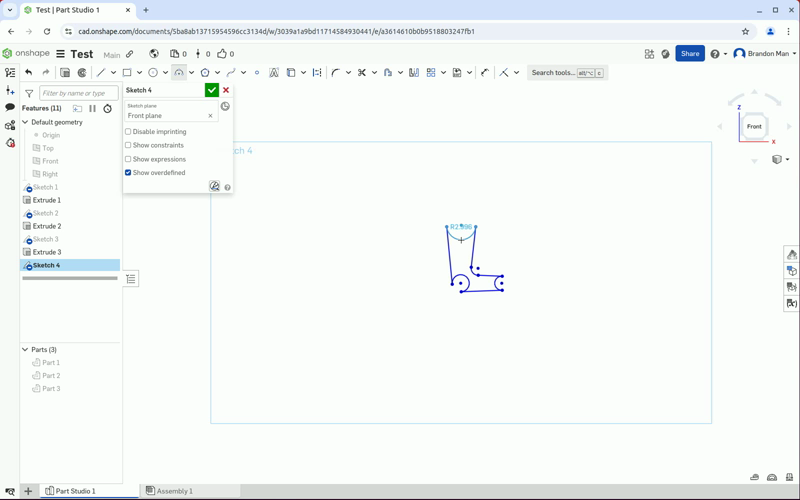
click(461, 239)
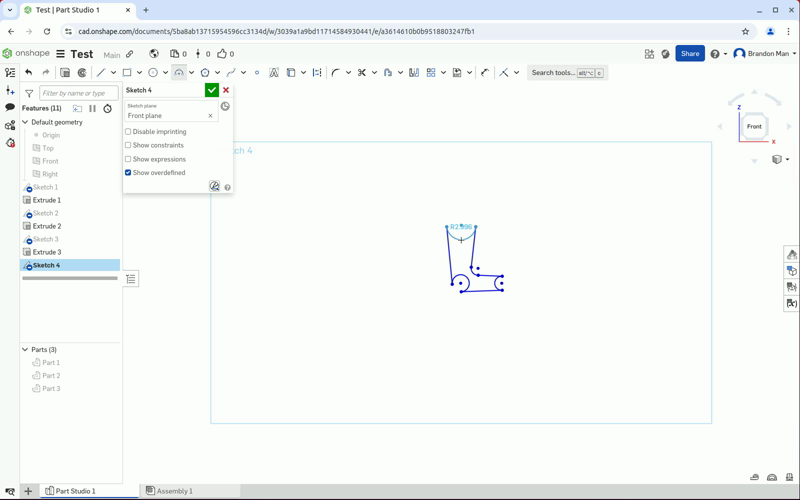
key_up(shift)
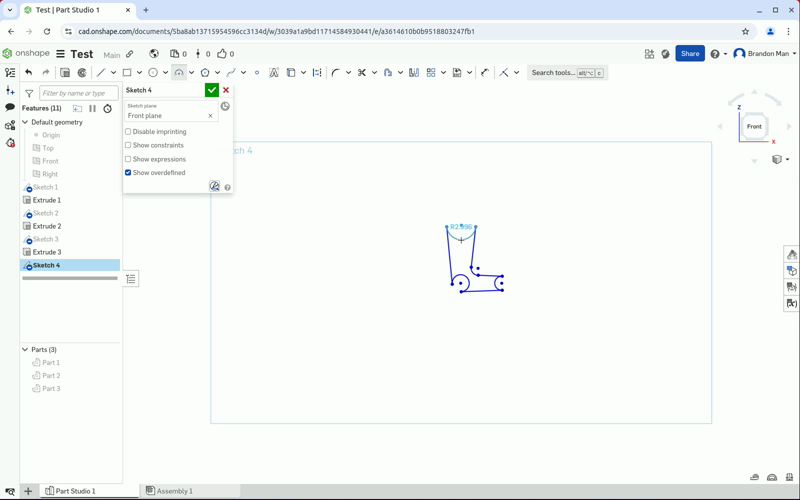
key(esc)
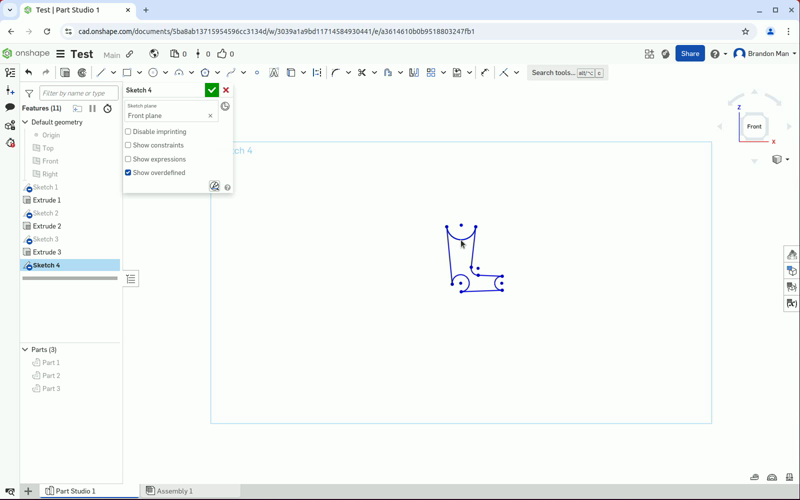
mouse_move(453, 266)
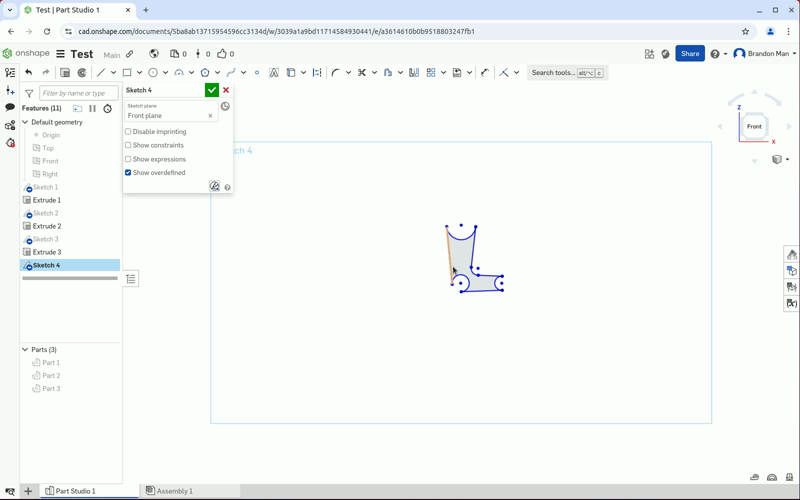
scroll(6)
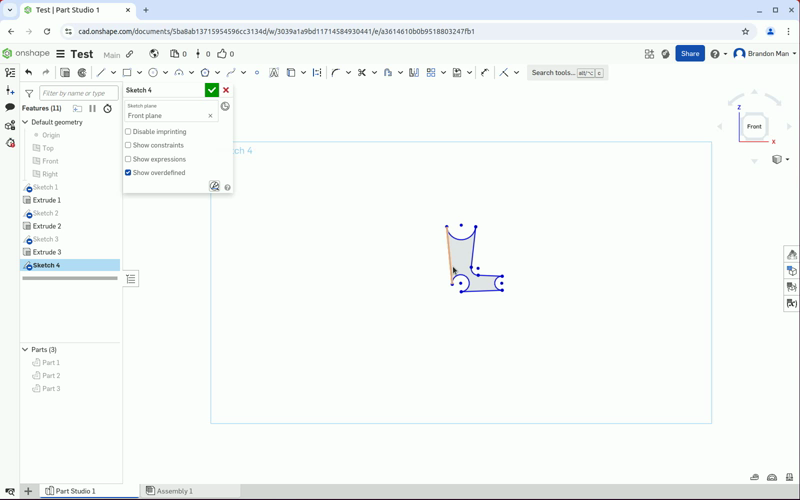
scroll(6)
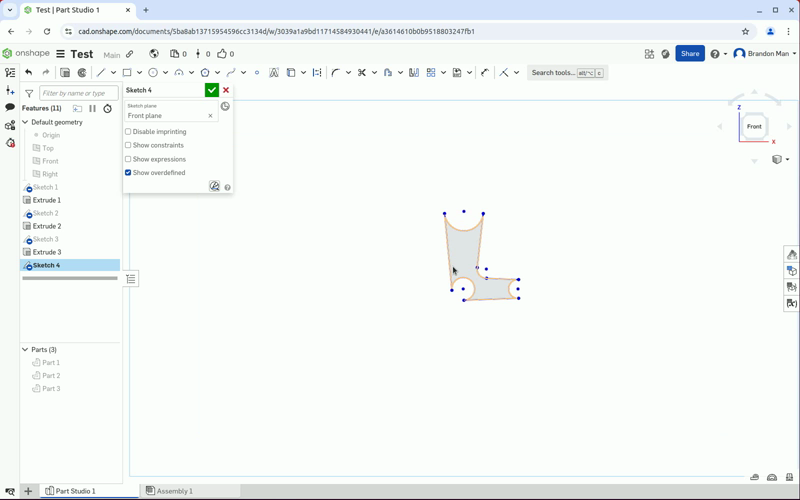
scroll(6)
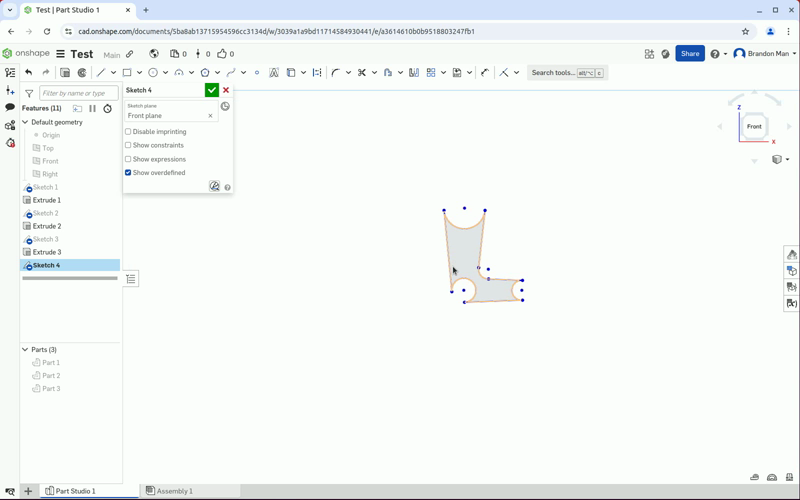
scroll(6)
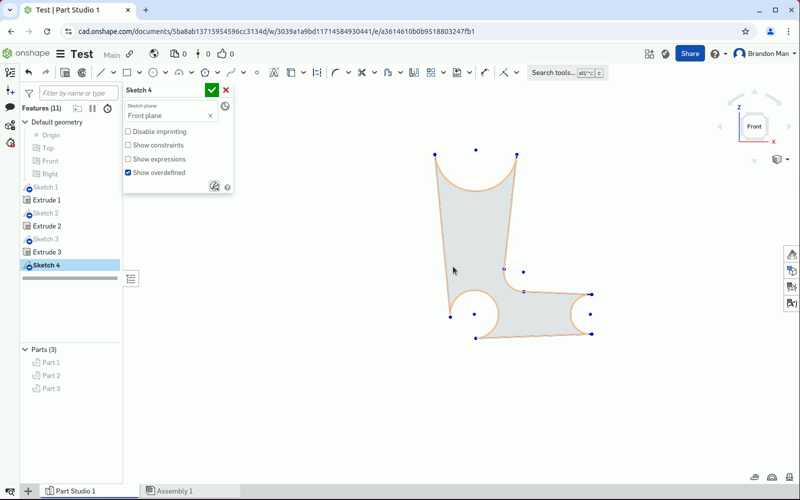
scroll(6)
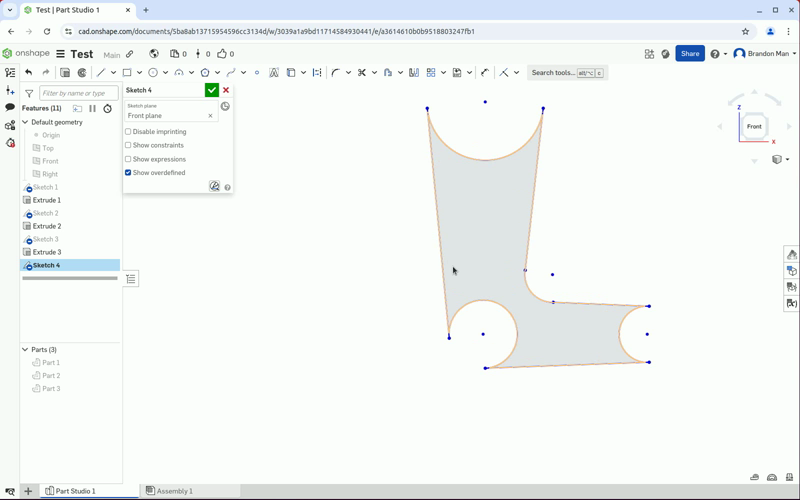
scroll(6)
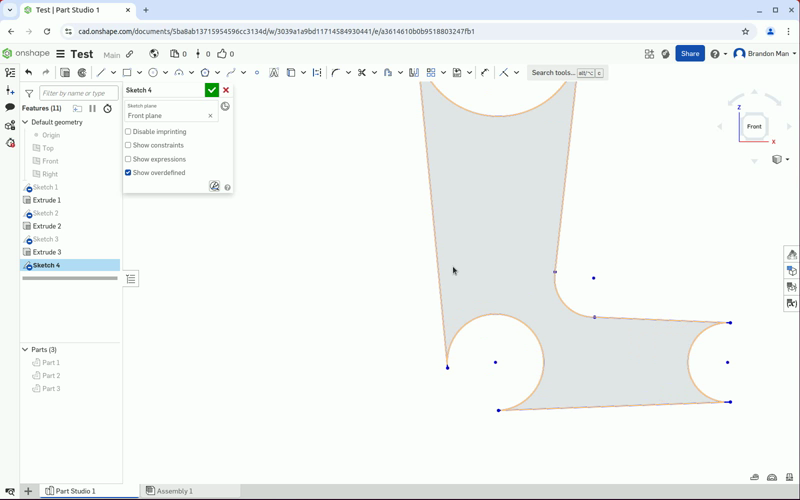
scroll(6)
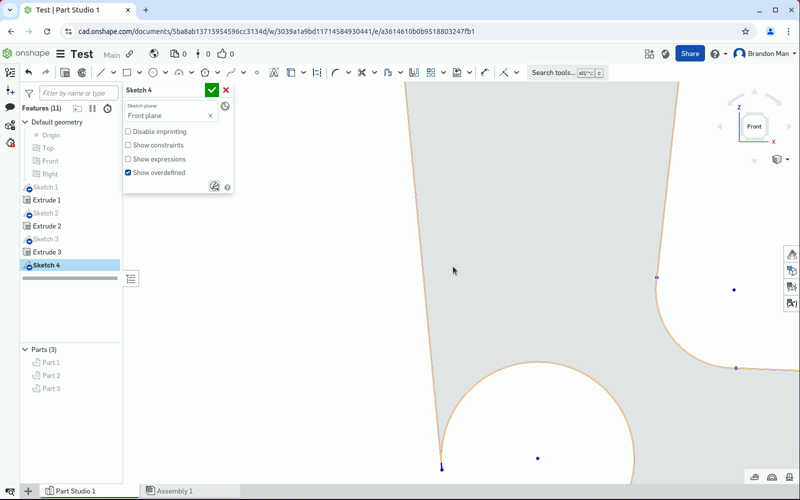
click(453, 266)
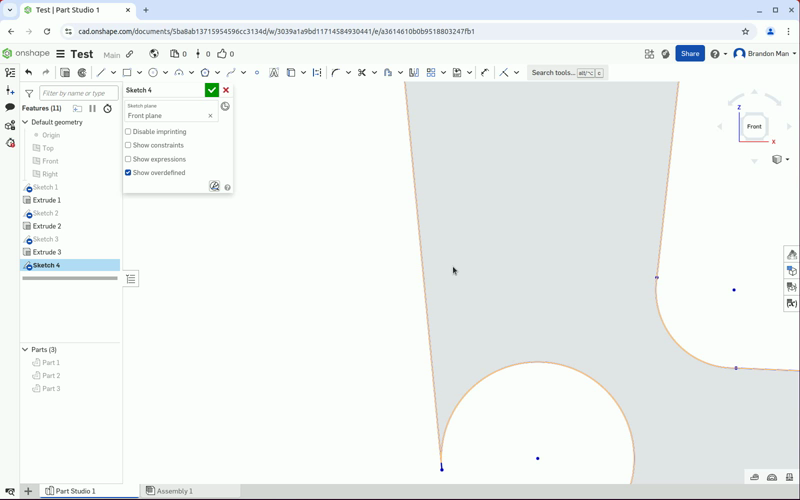
scroll(-6)
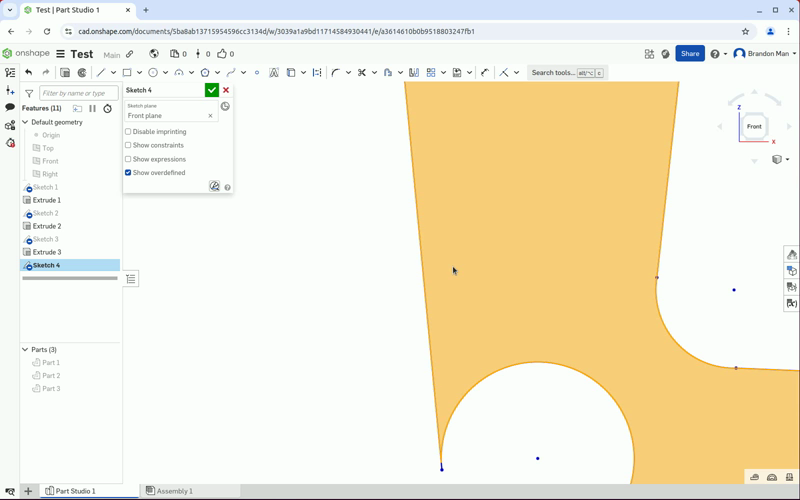
scroll(-6)
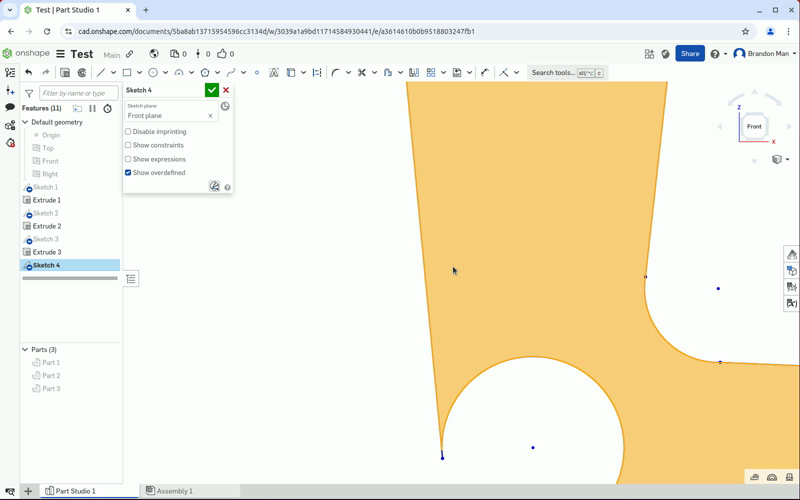
scroll(-6)
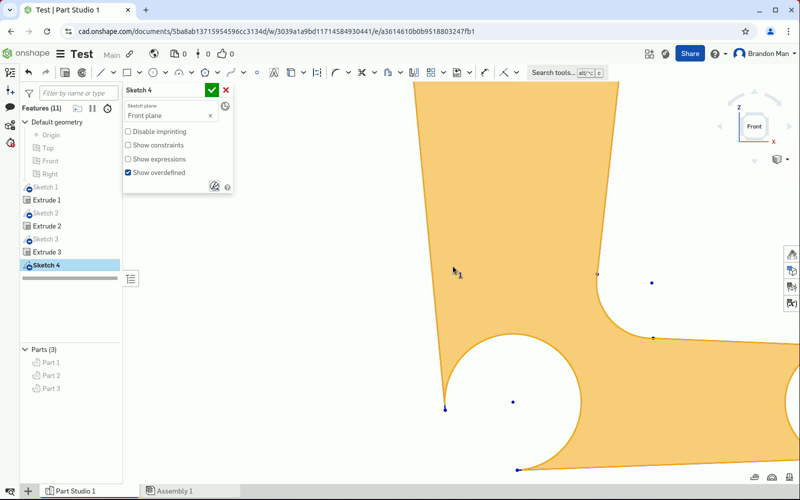
scroll(-6)
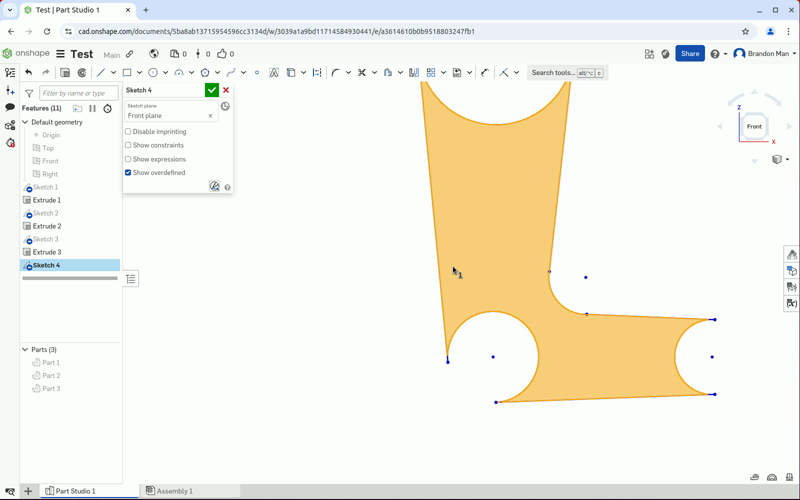
scroll(-6)
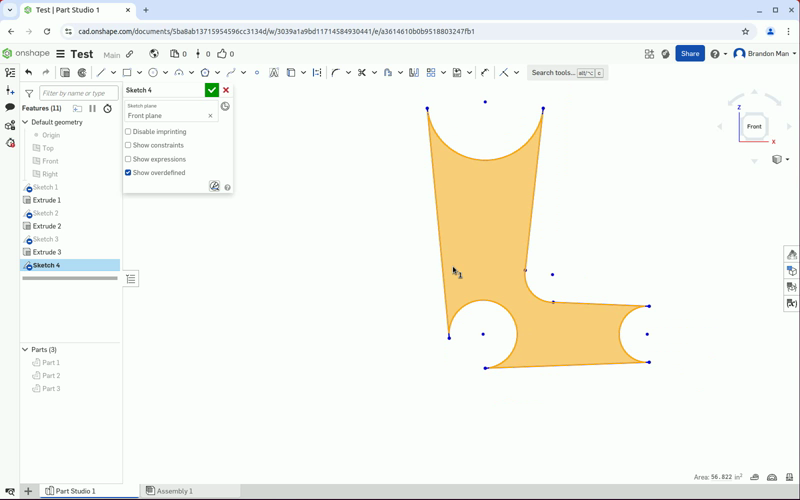
scroll(-6)
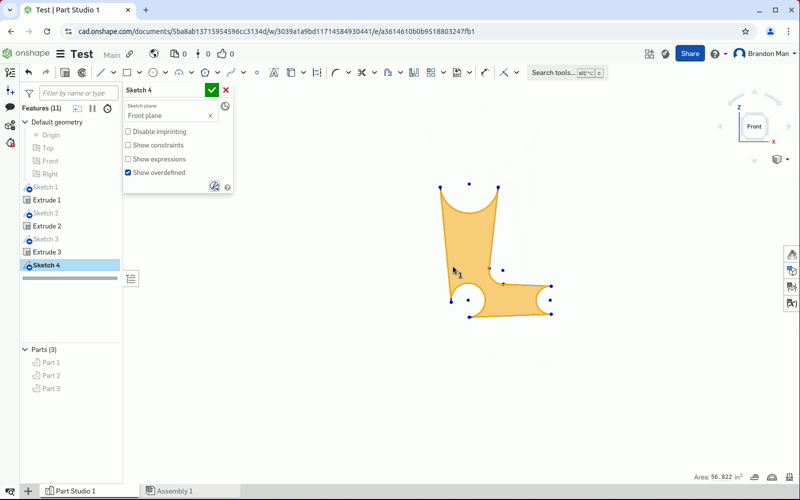
scroll(-6)
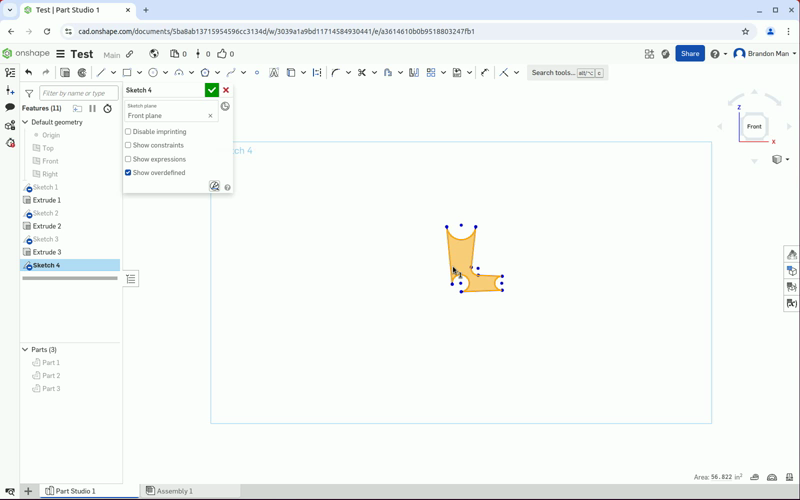
mouse_move(73, 352)
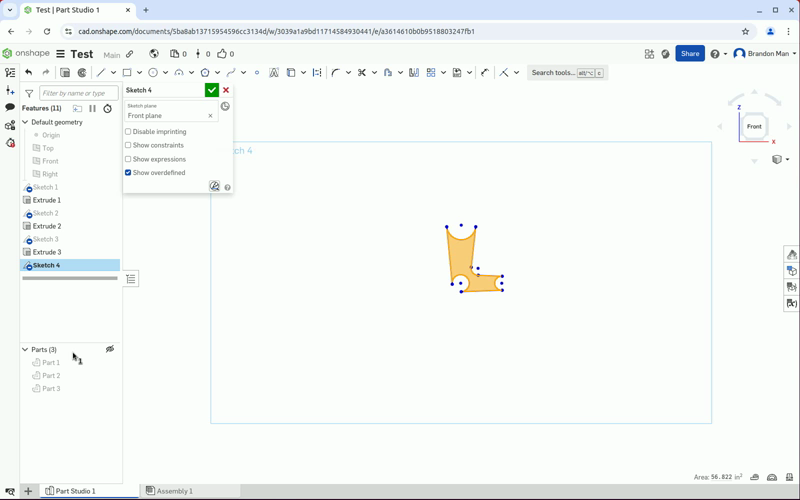
key(shift+y)
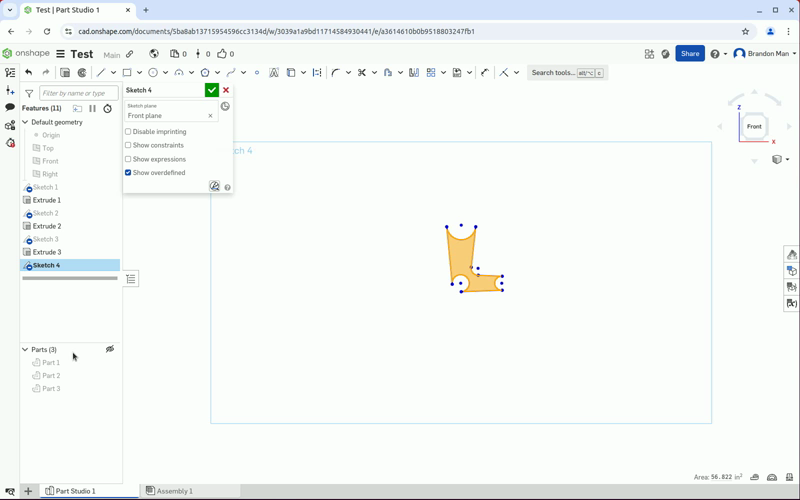
key(shift+e)
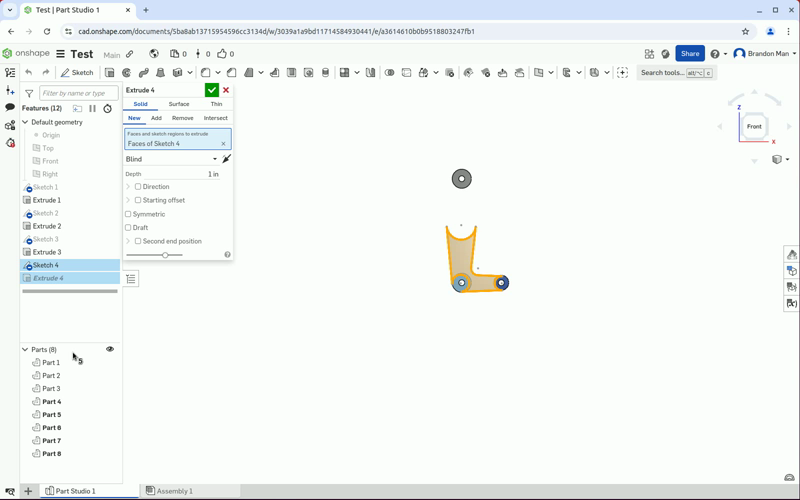
mouse_move(143, 106)
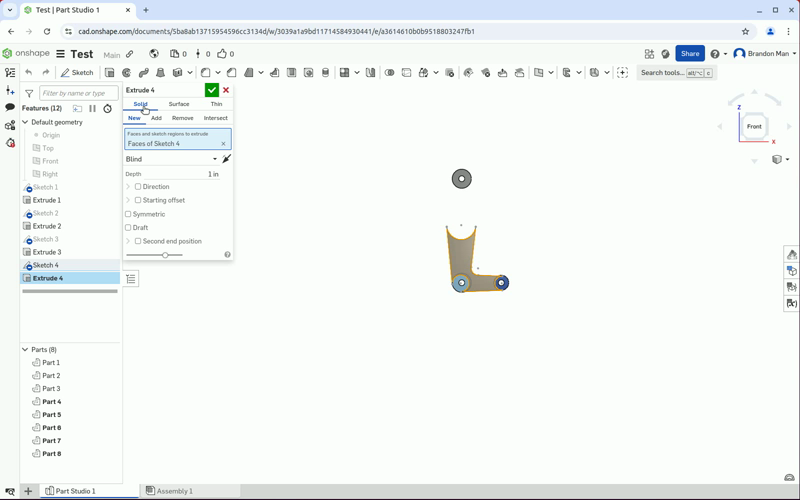
click(143, 106)
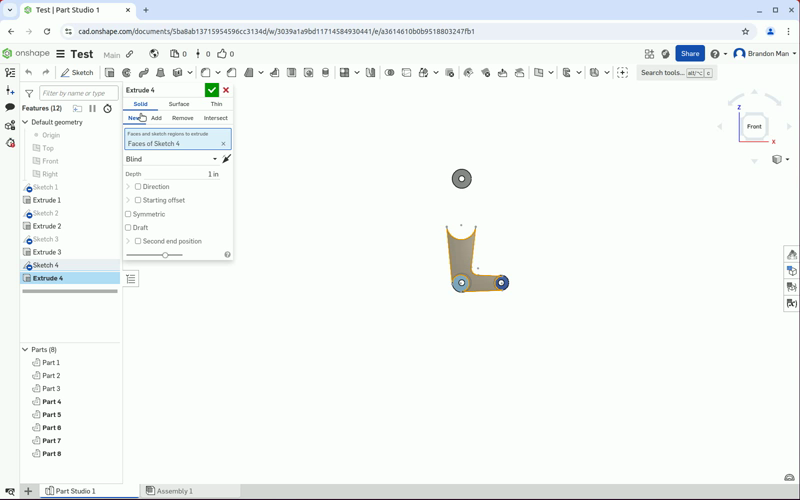
mouse_move(137, 120)
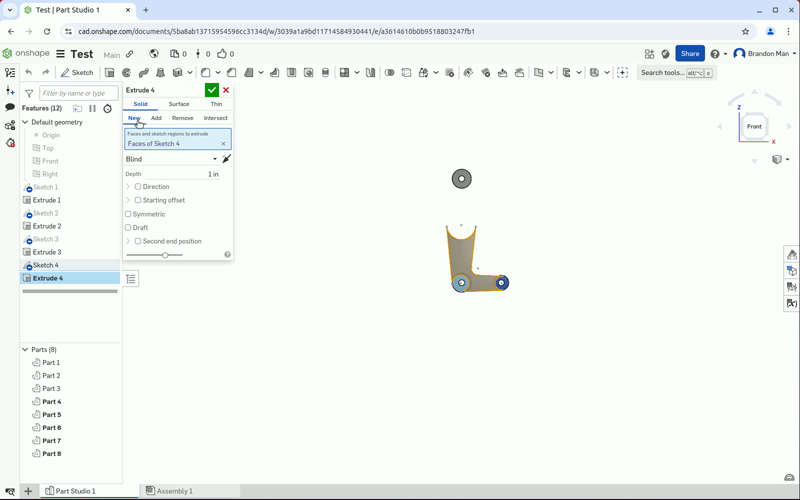
click(137, 120)
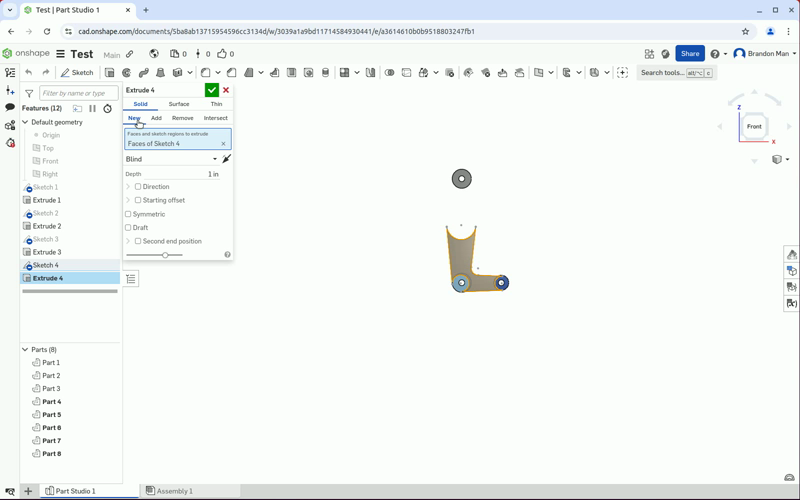
key(tab, 4)
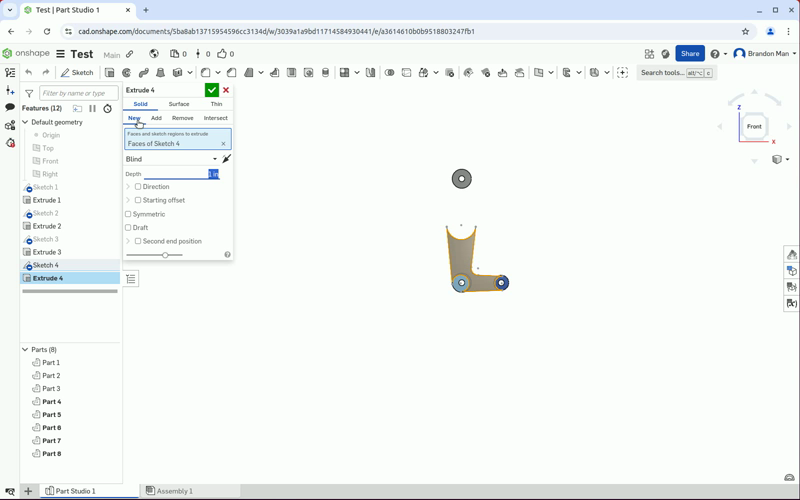
text(0.481)
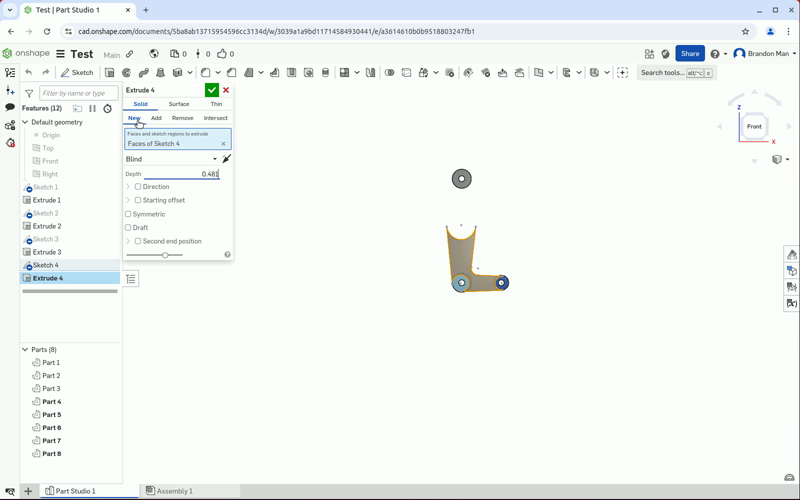
key(enter)
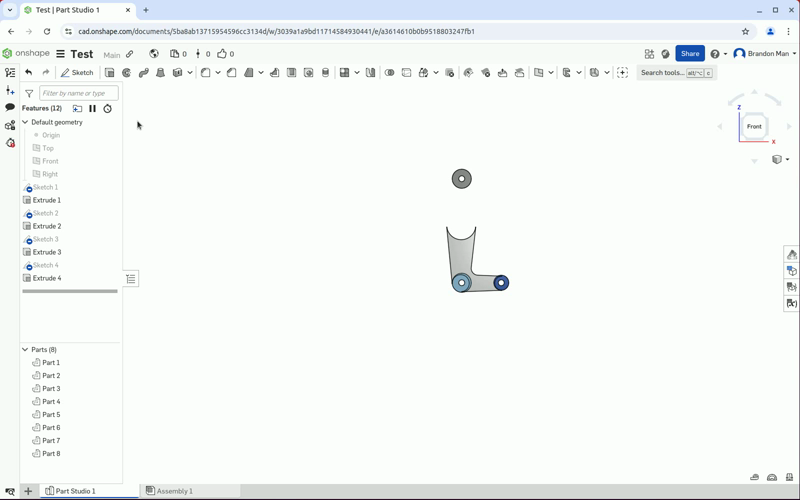
key(shift+h)
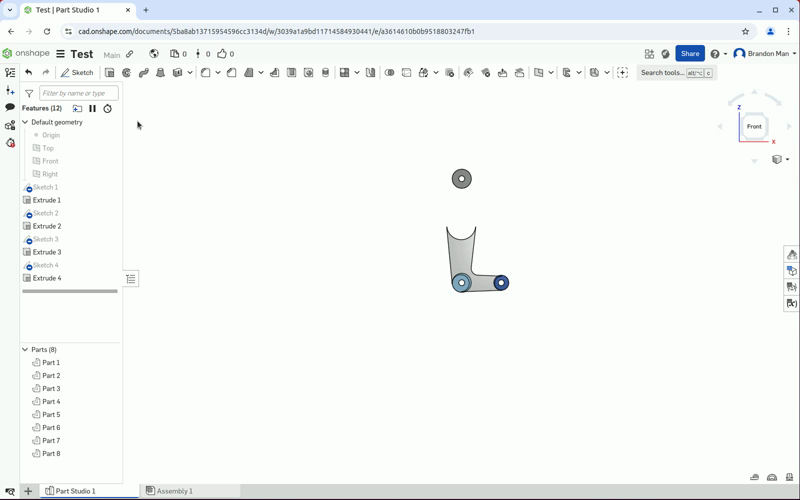
key(shift+h)
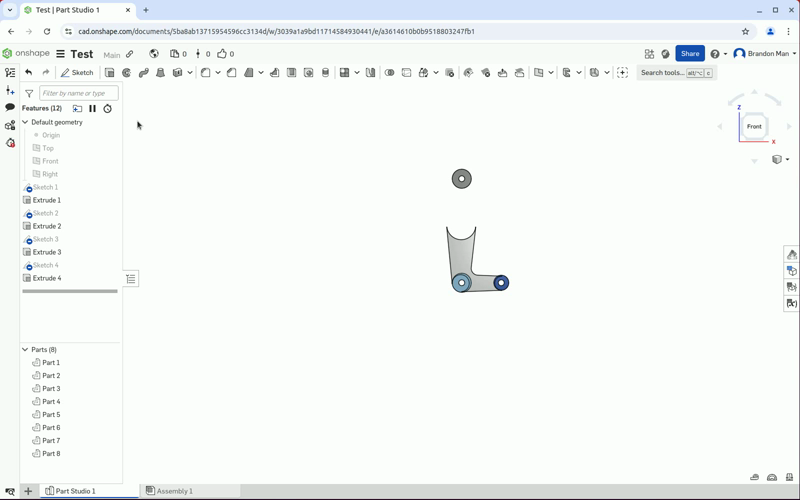
mouse_move(73, 189)
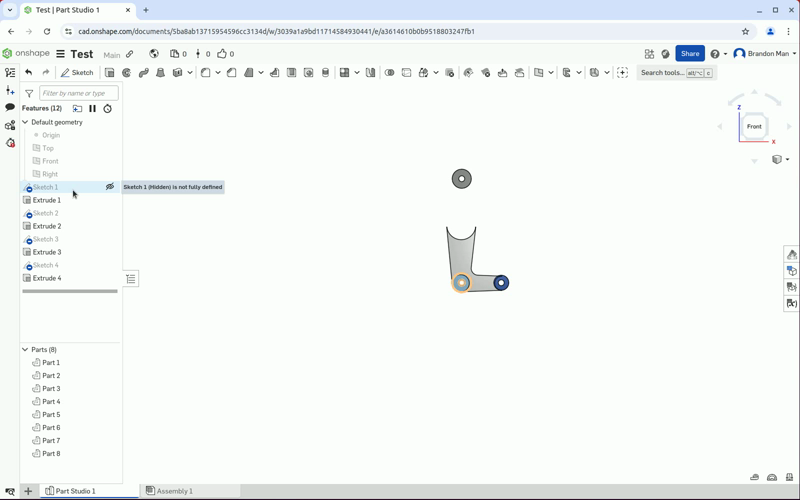
click(73, 189)
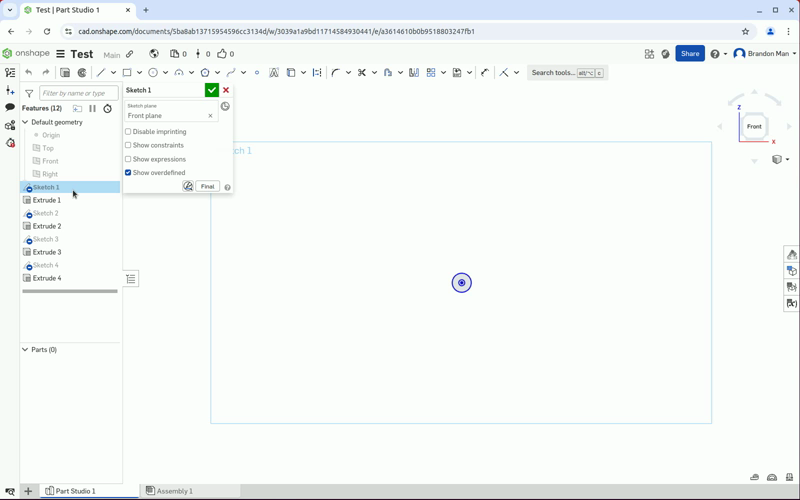
mouse_move(229, 92)
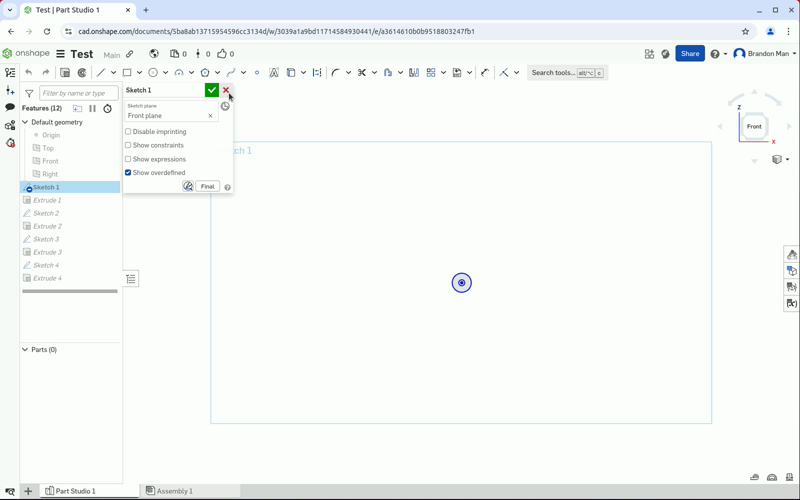
click(229, 92)
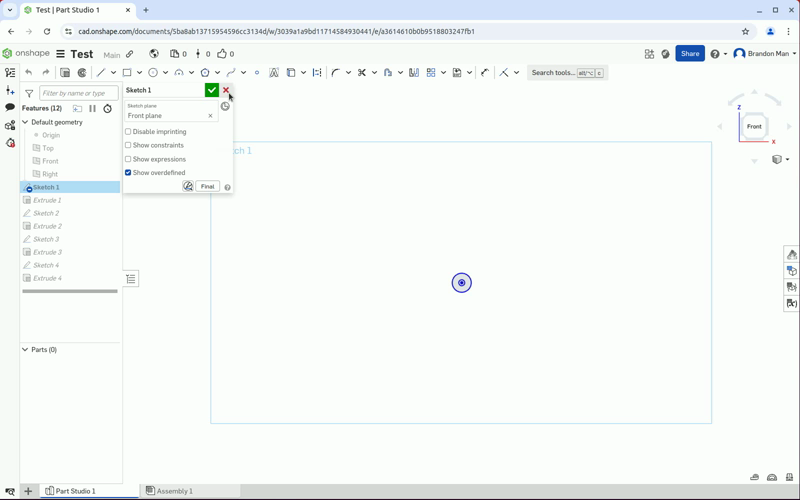
key(shift+s)
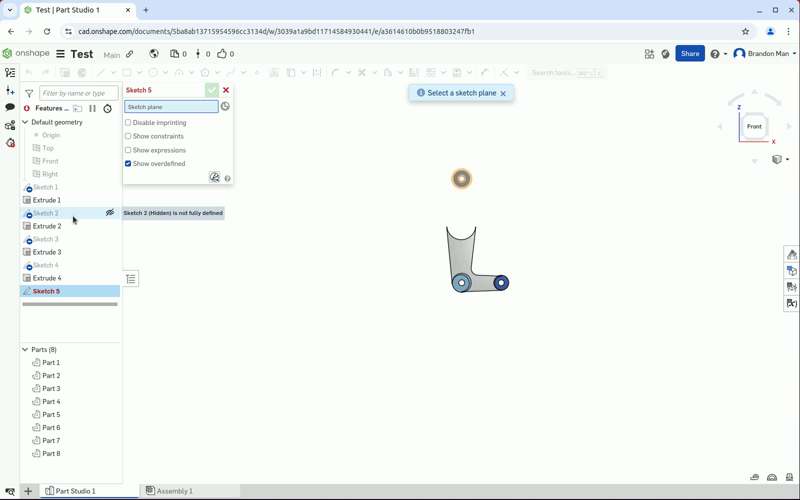
scroll(3)
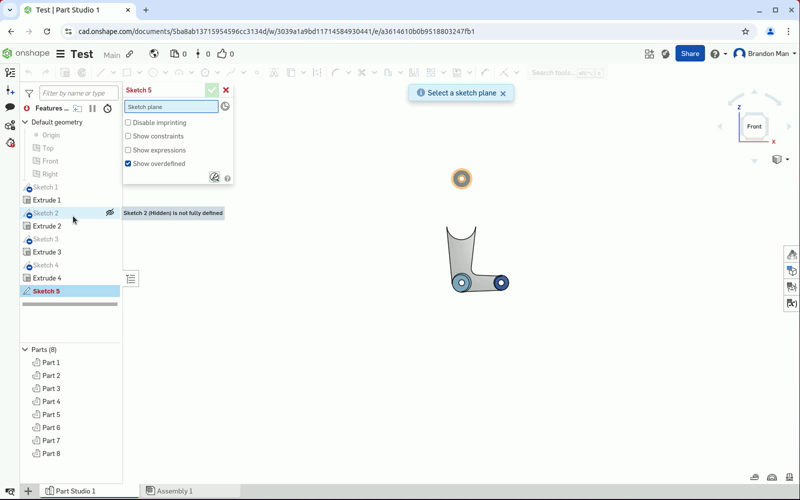
mouse_move(73, 163)
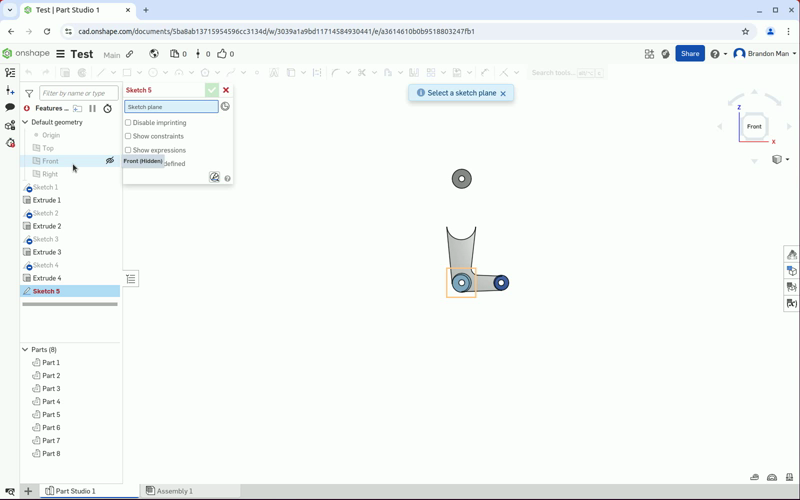
click(73, 163)
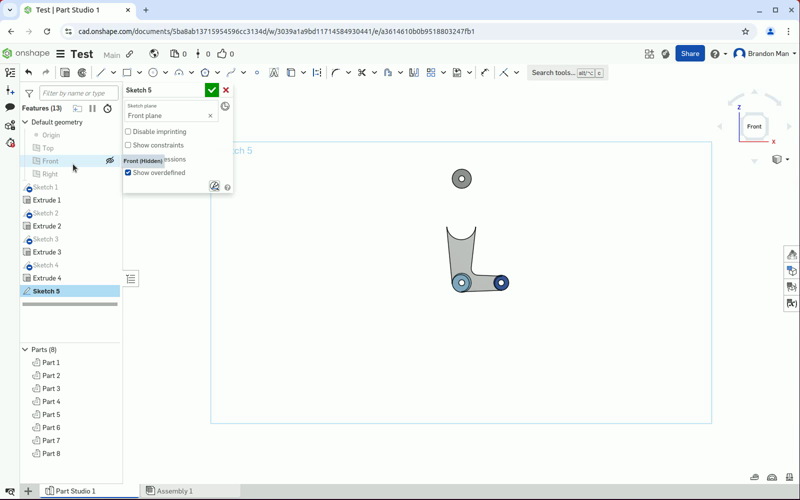
mouse_move(73, 352)
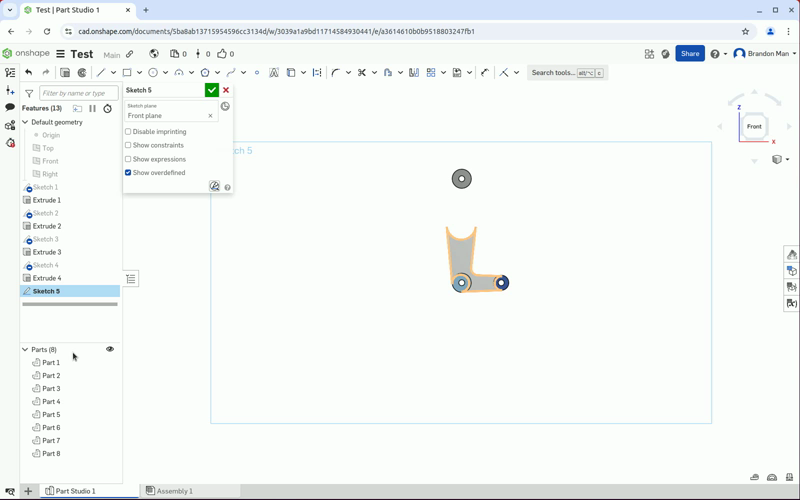
key(y)
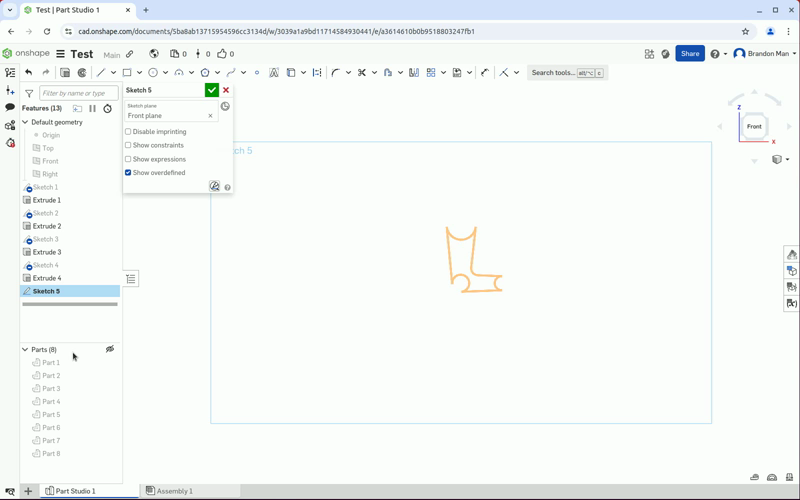
key(a)
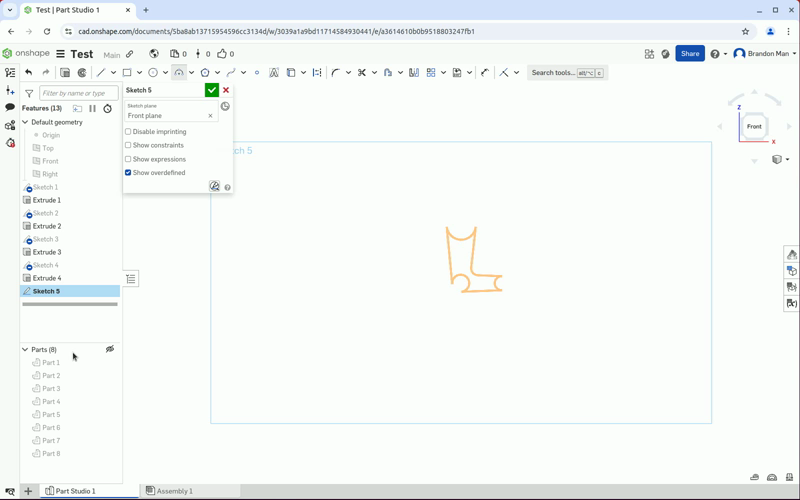
key_down(shift)
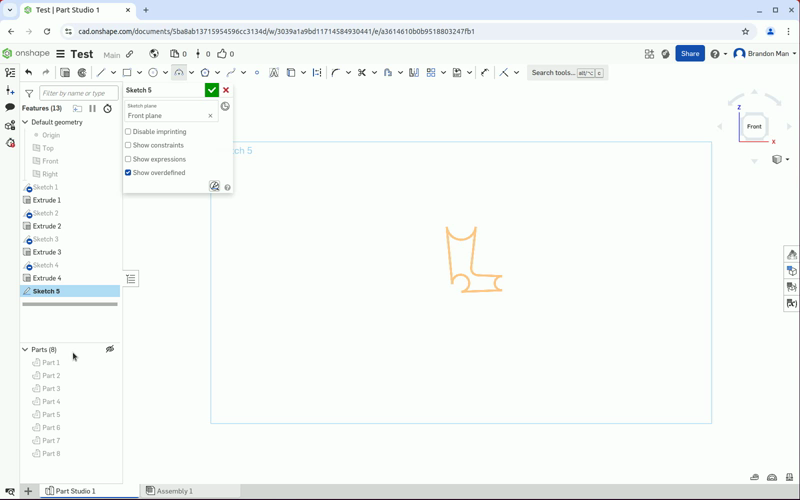
mouse_move(446, 223)
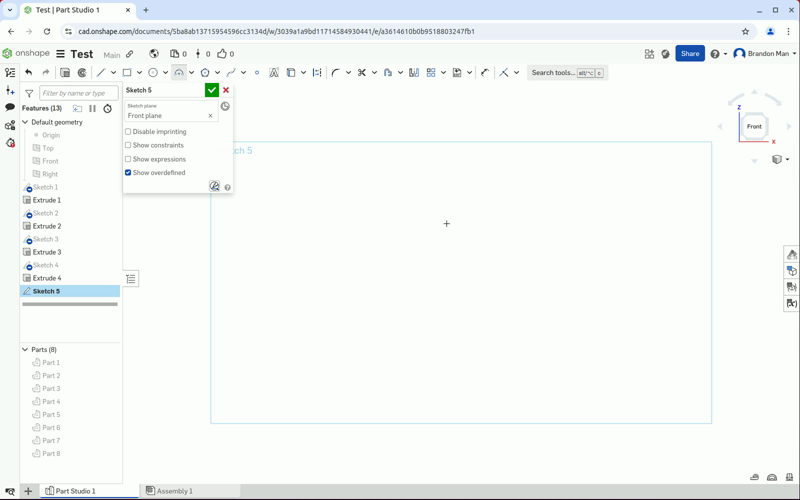
click(446, 223)
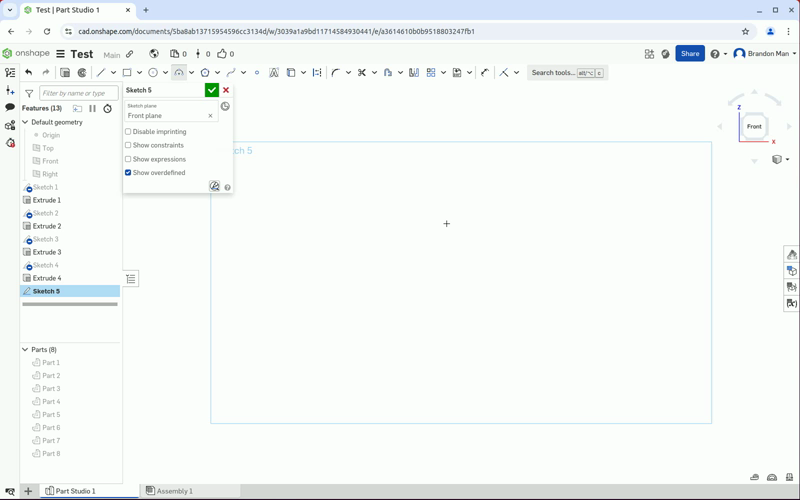
key_up(shift)
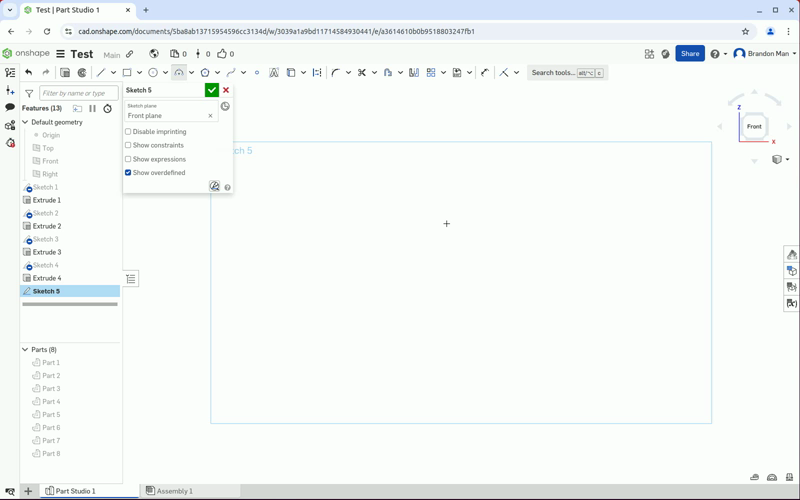
key_down(shift)
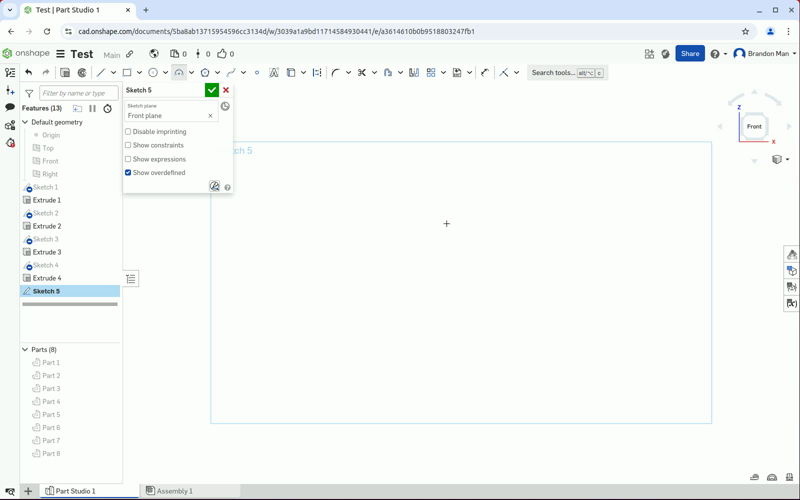
mouse_move(476, 223)
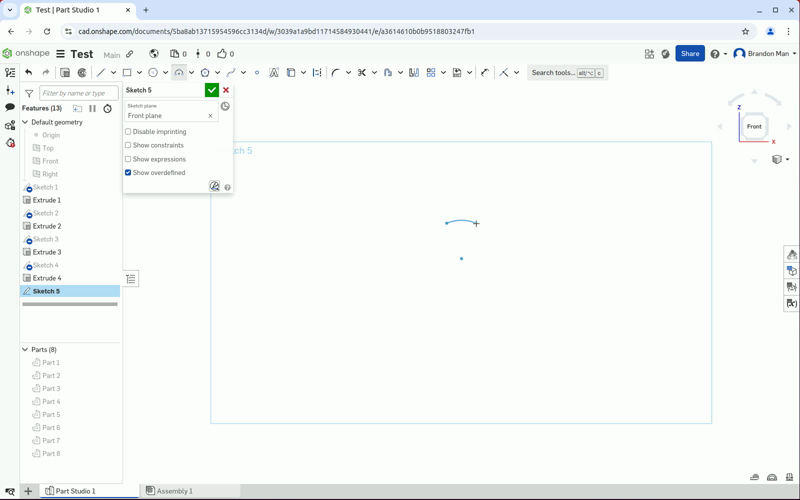
click(476, 223)
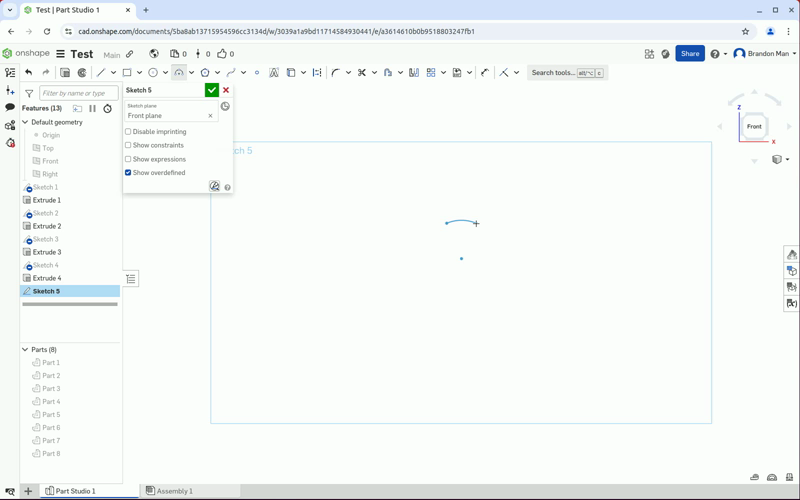
mouse_move(461, 210)
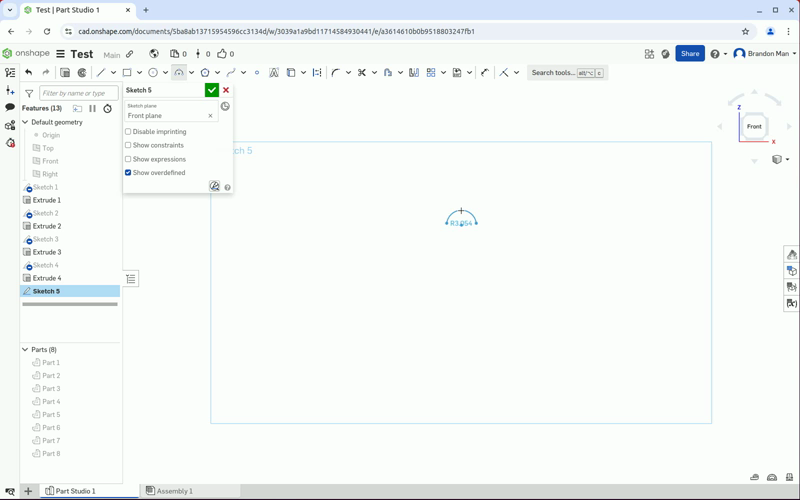
click(461, 210)
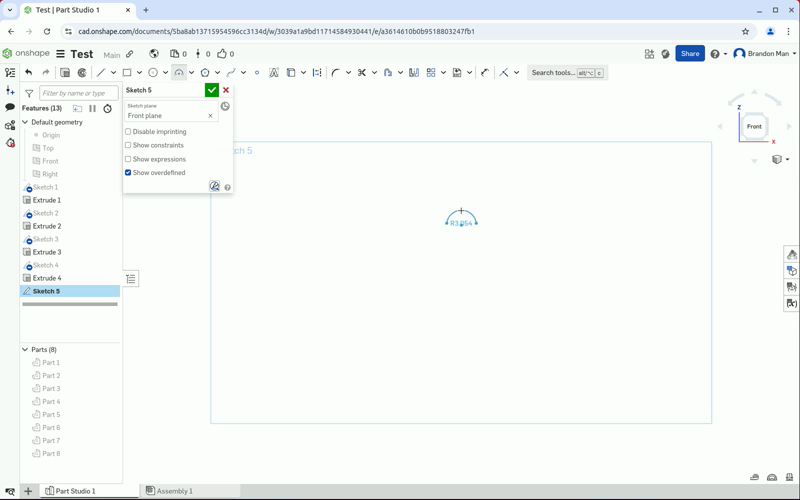
key_up(shift)
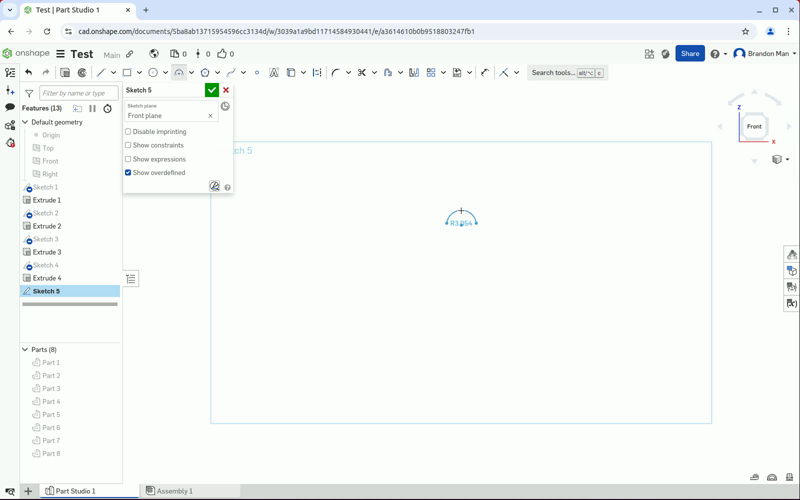
key(esc)
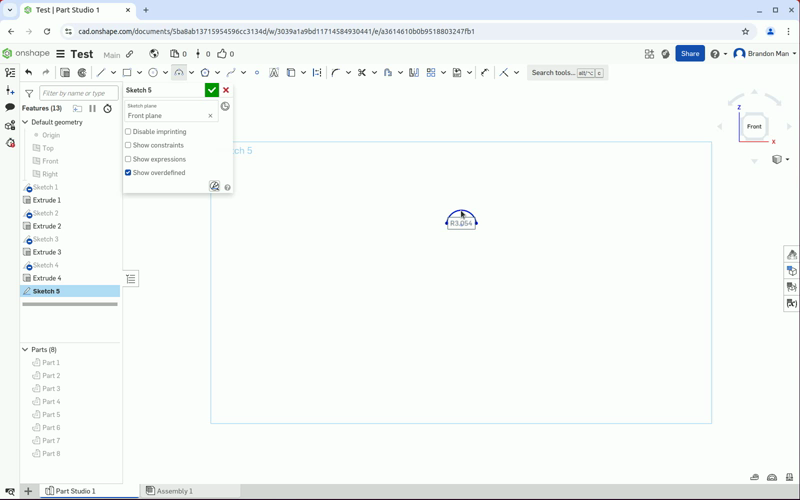
key(l)
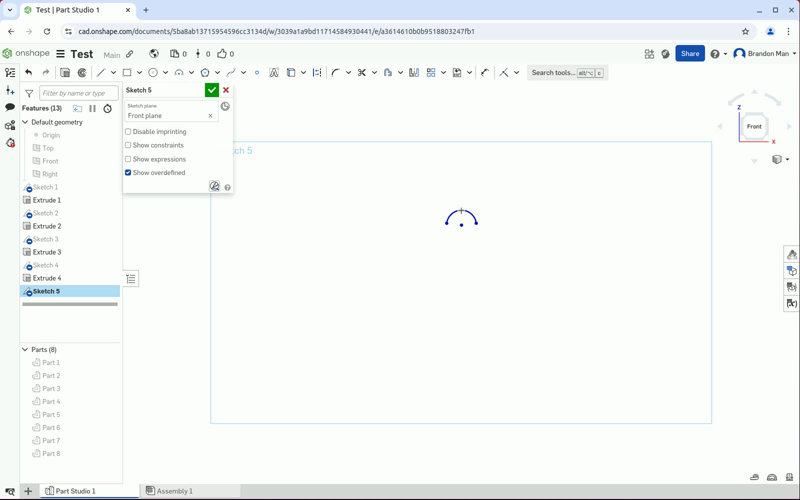
mouse_move(476, 223)
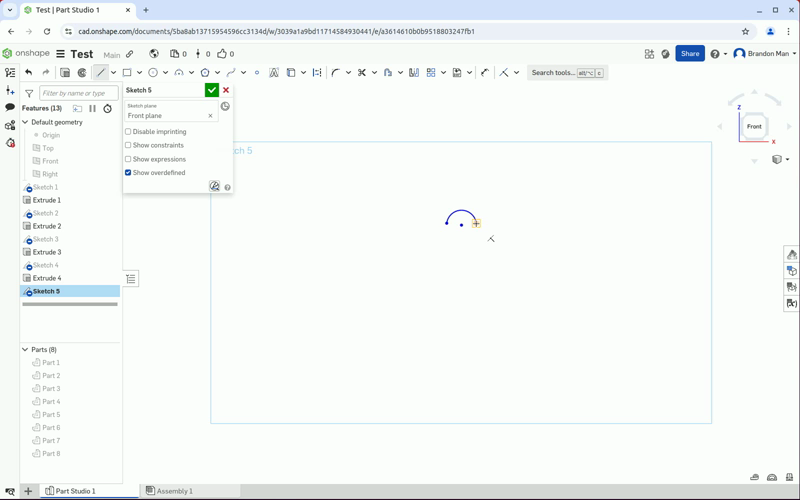
click(476, 223)
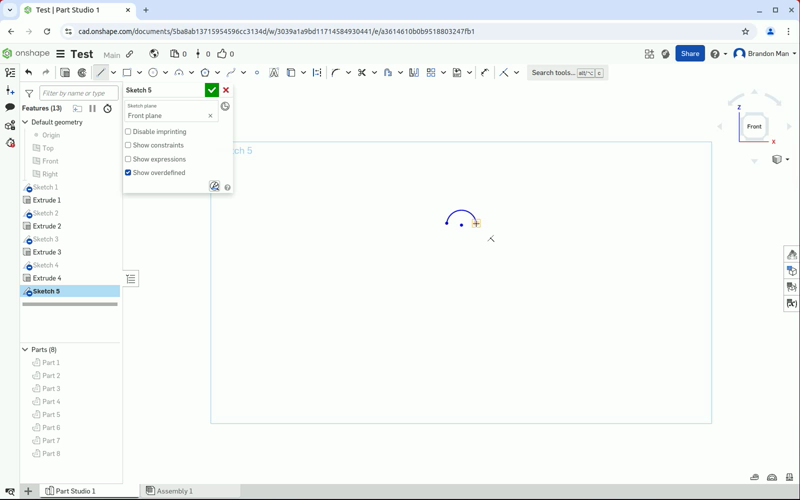
key_down(shift)
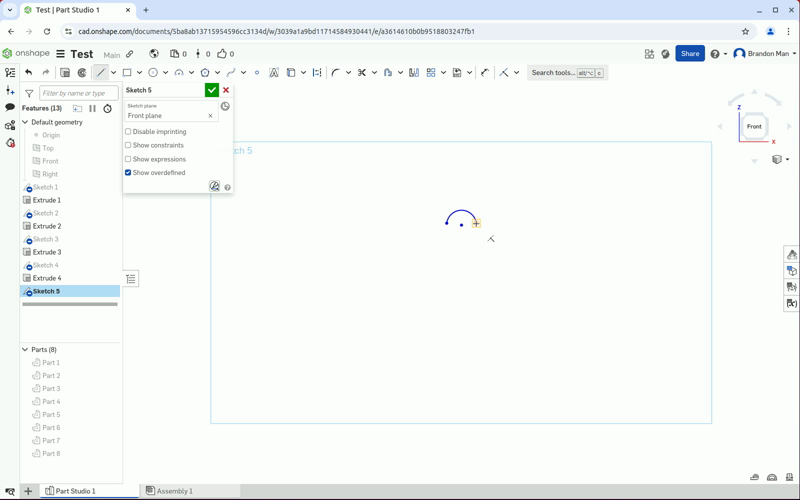
mouse_move(506, 223)
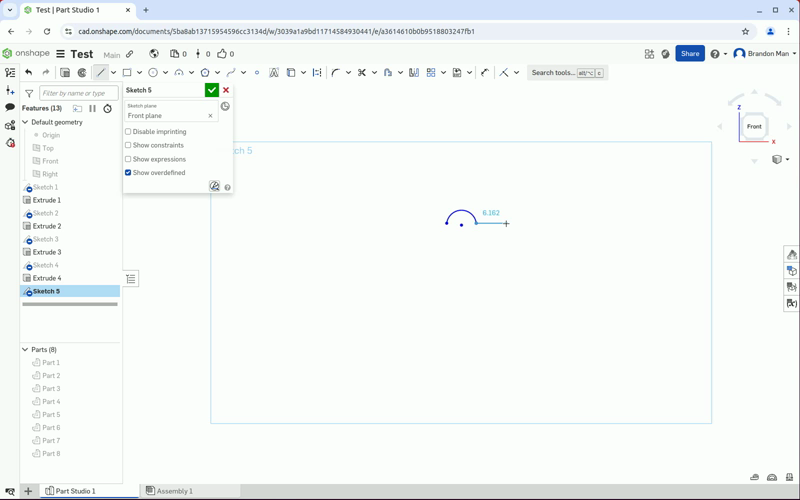
mouse_move(470, 176)
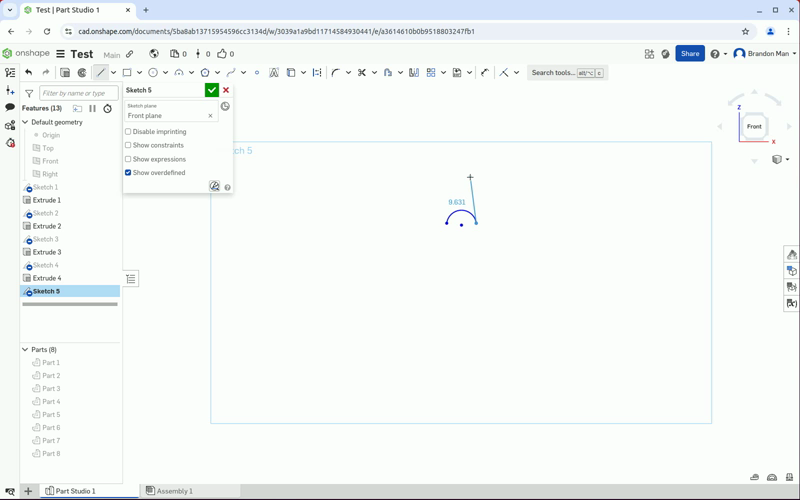
click(470, 176)
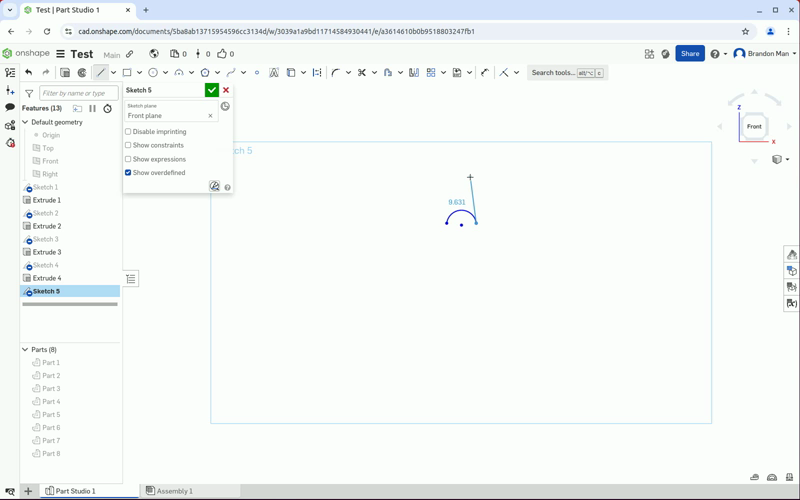
key_up(shift)
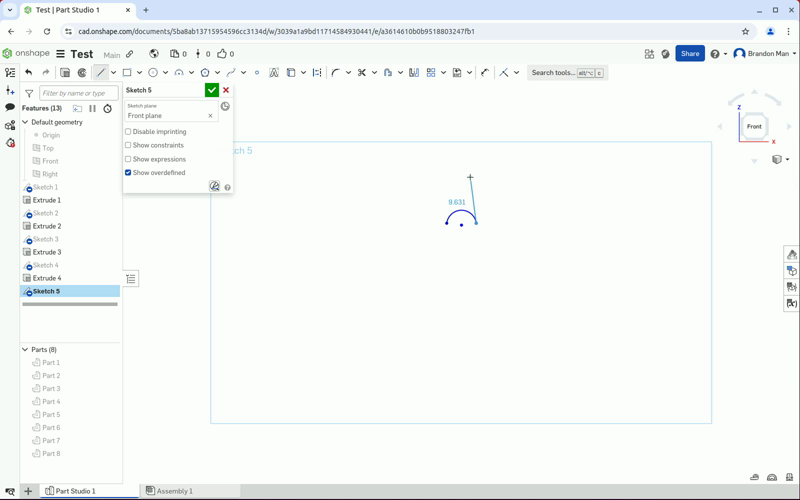
key(esc)
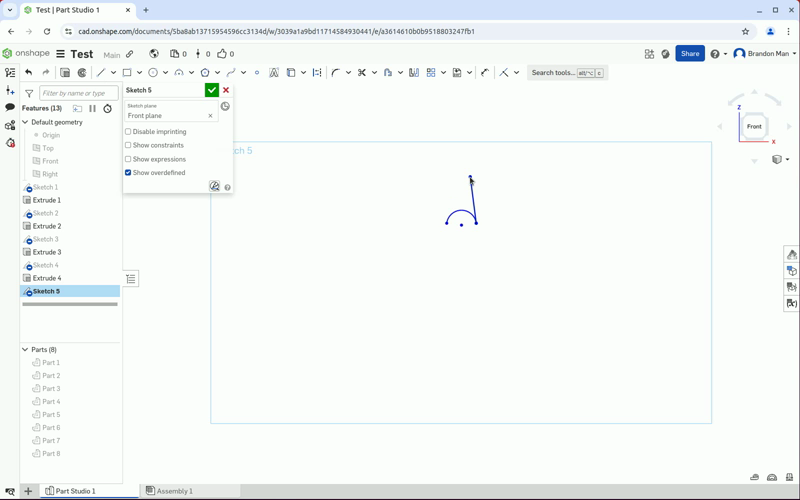
key(a)
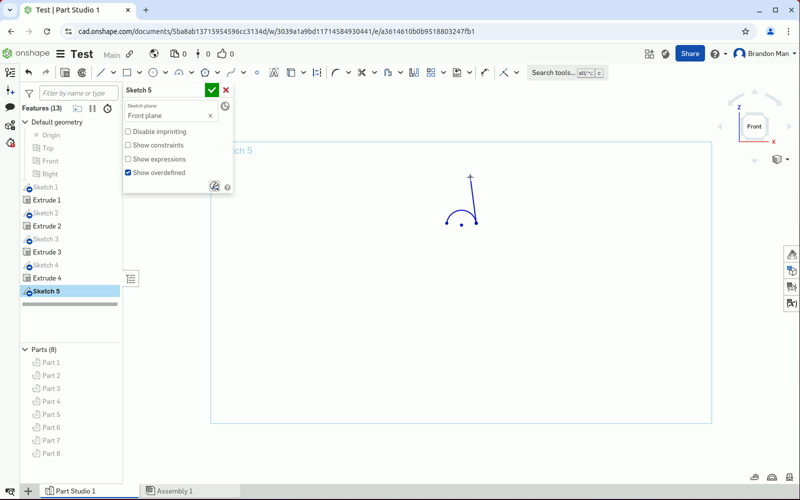
mouse_move(470, 176)
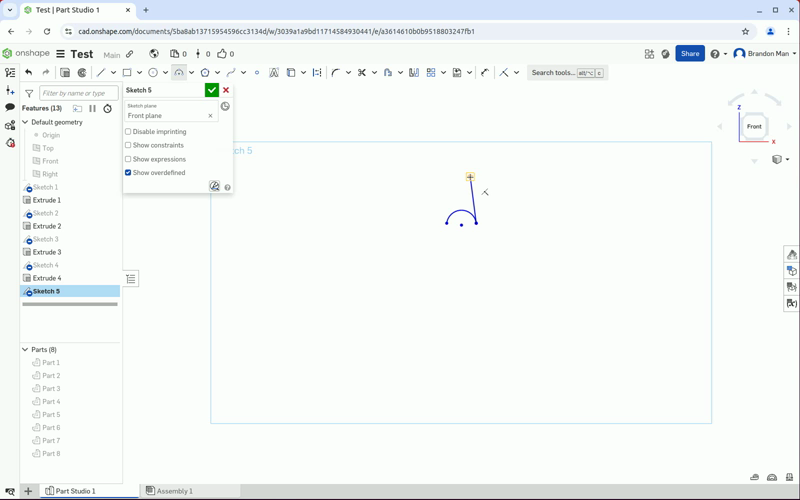
click(470, 176)
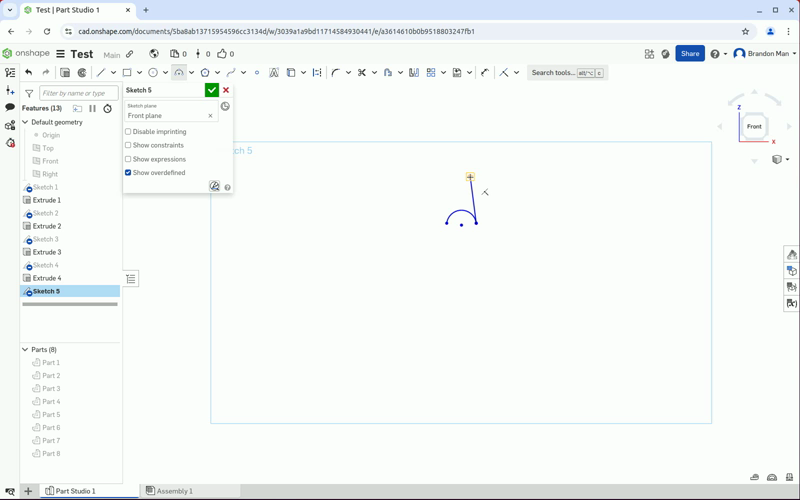
key_down(shift)
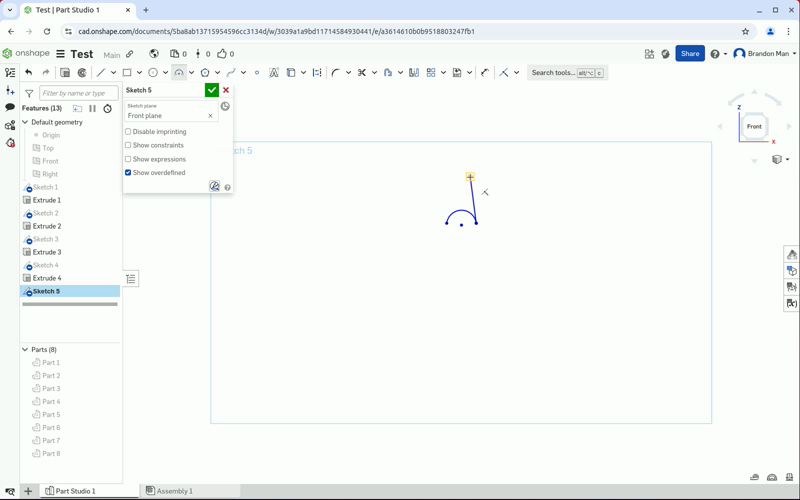
mouse_move(452, 176)
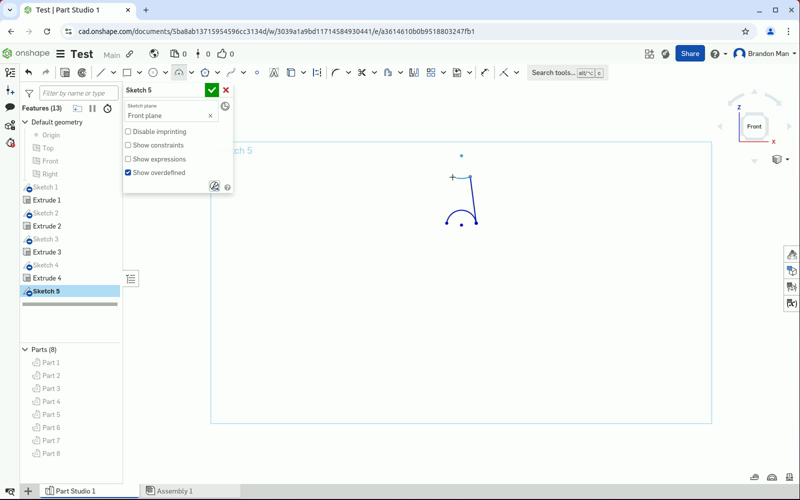
click(452, 176)
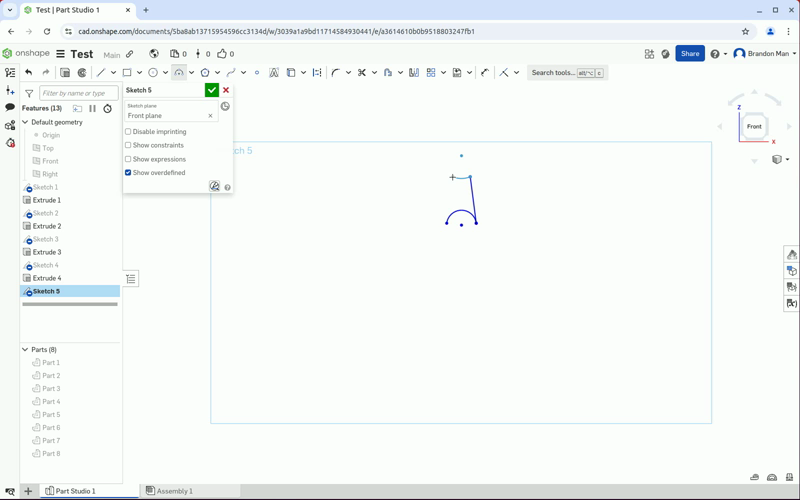
mouse_move(461, 186)
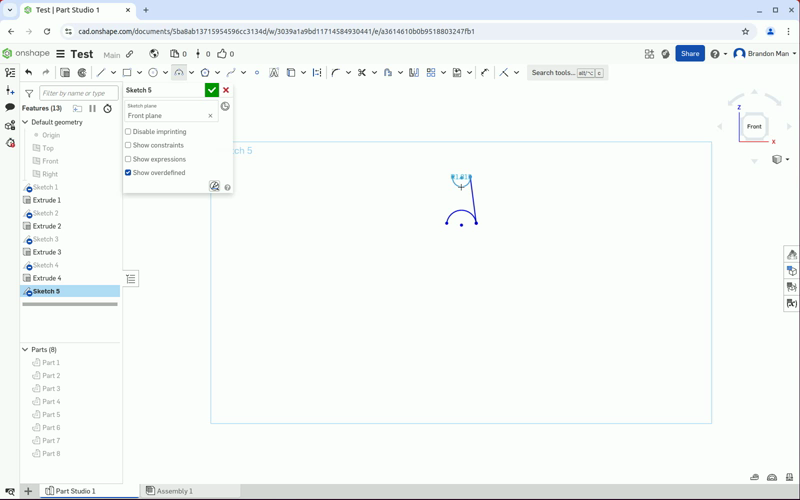
click(461, 186)
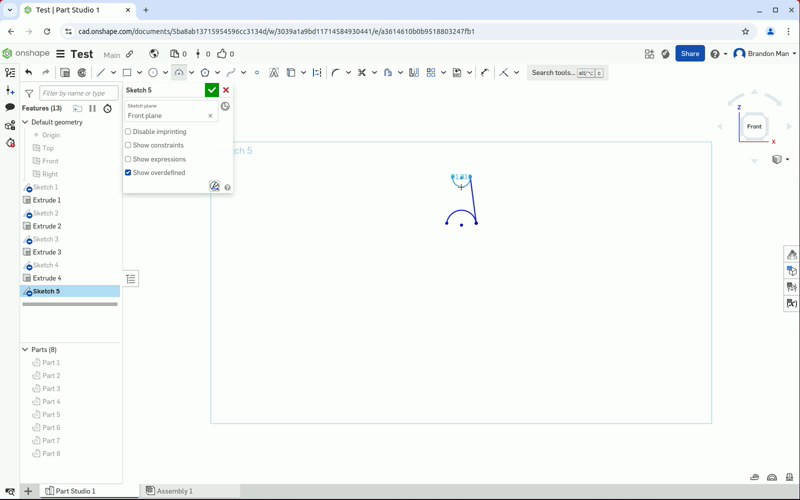
key_up(shift)
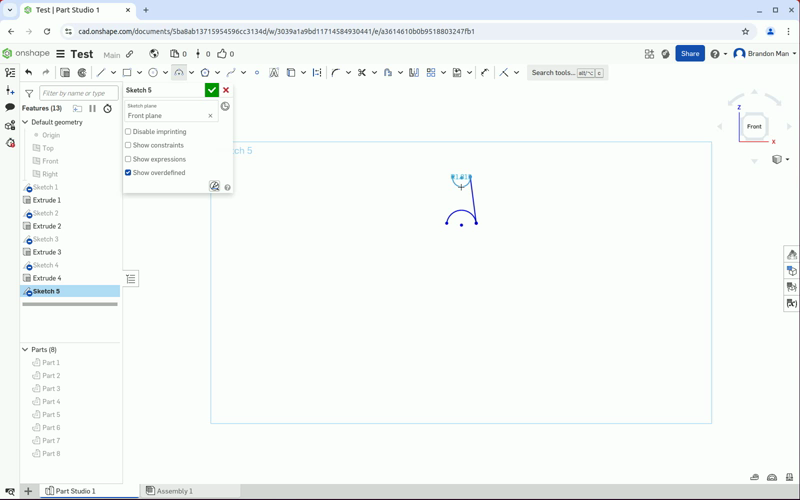
key(esc)
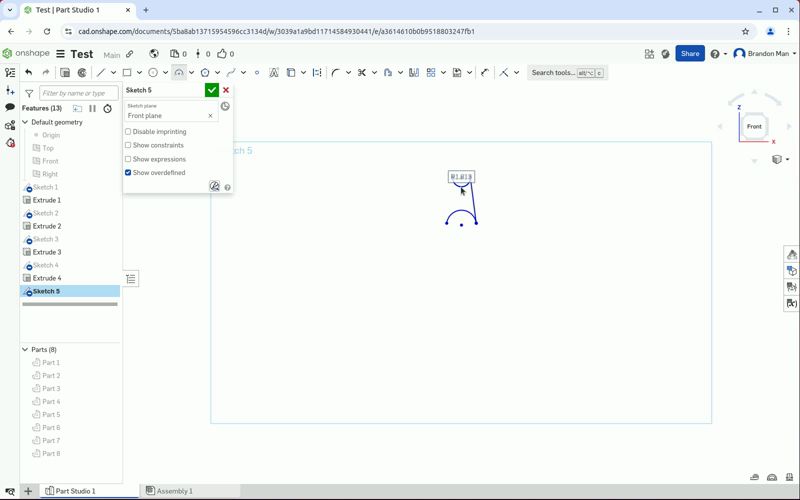
key(l)
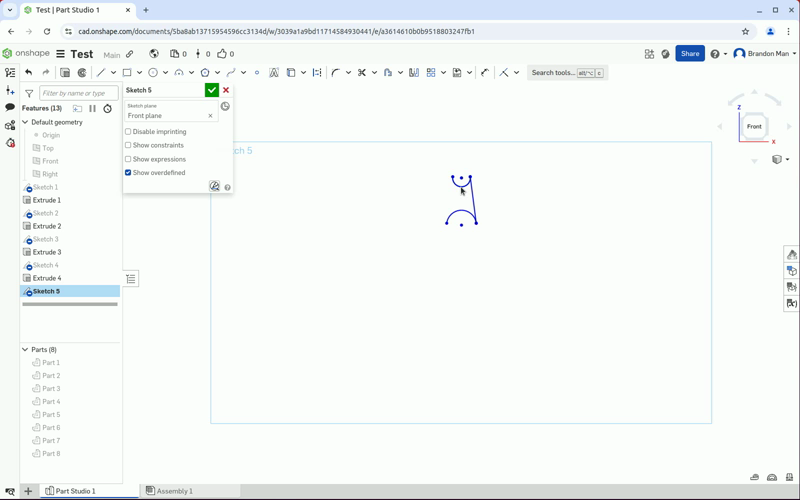
mouse_move(452, 176)
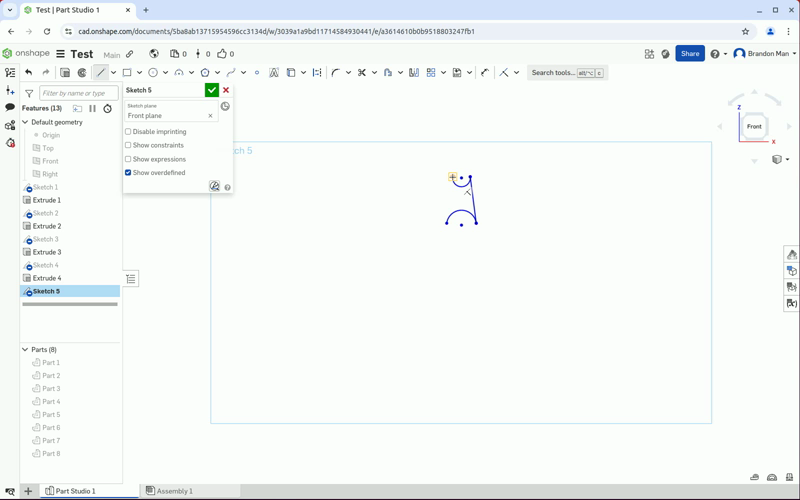
click(452, 176)
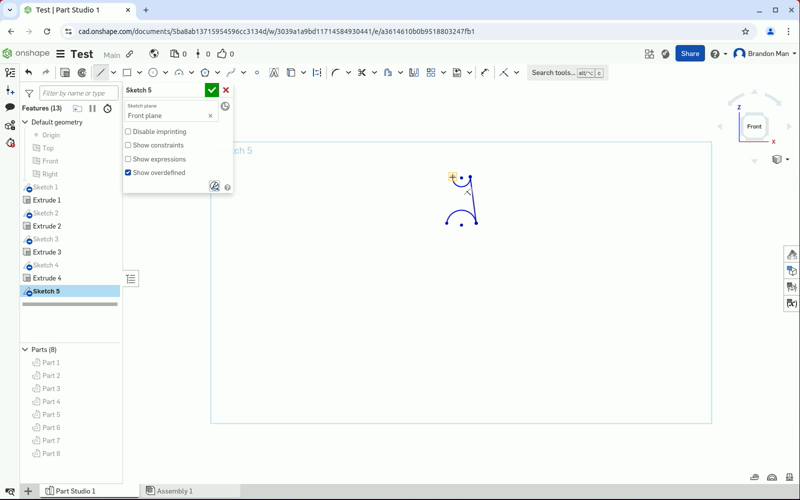
mouse_move(482, 176)
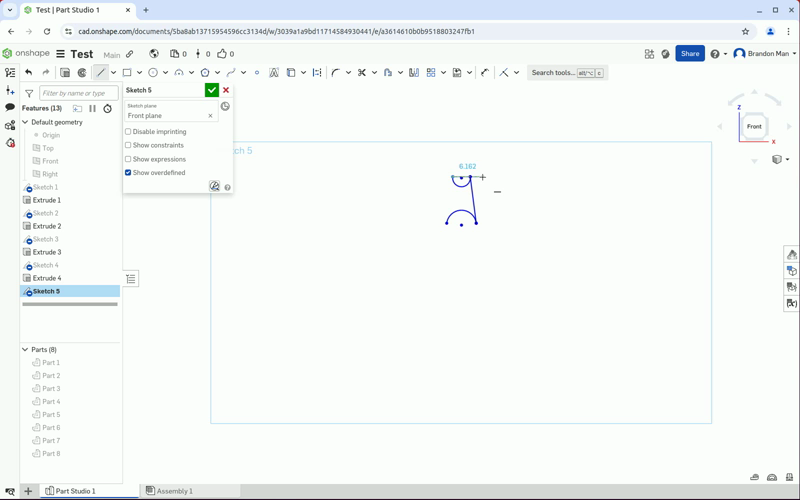
key_down(shift)
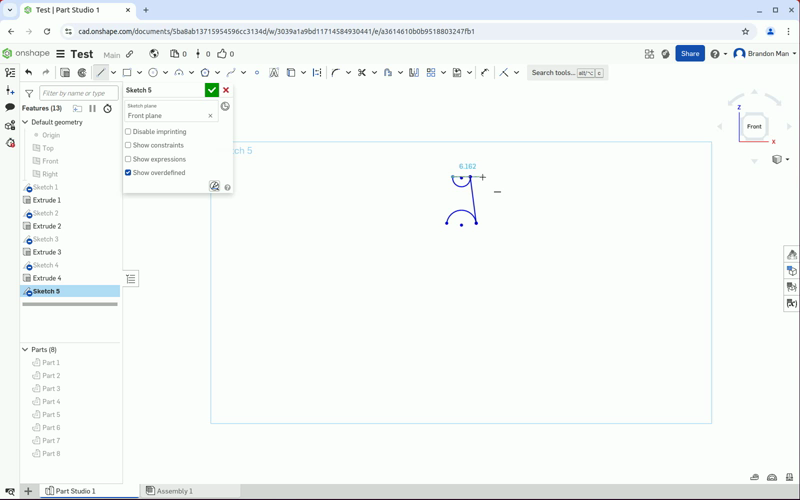
mouse_move(446, 223)
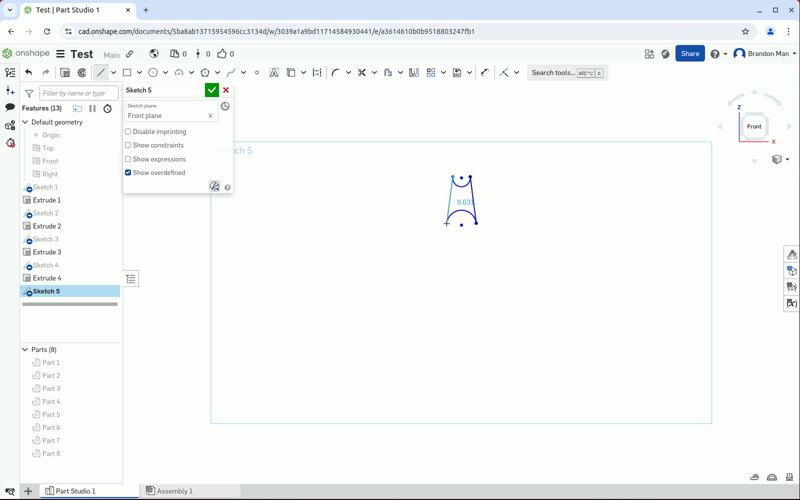
key_up(shift)
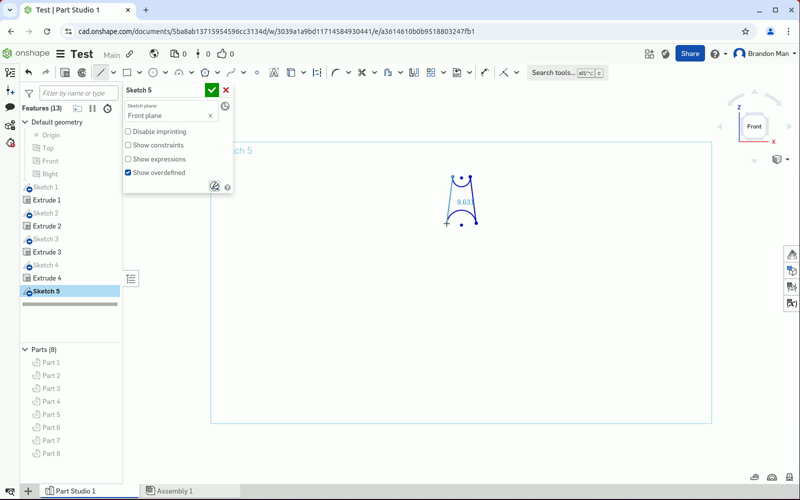
click(446, 223)
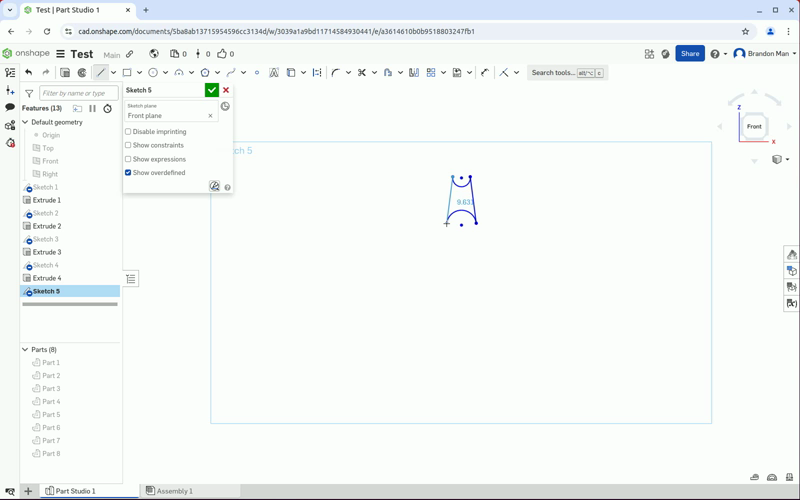
key(esc)
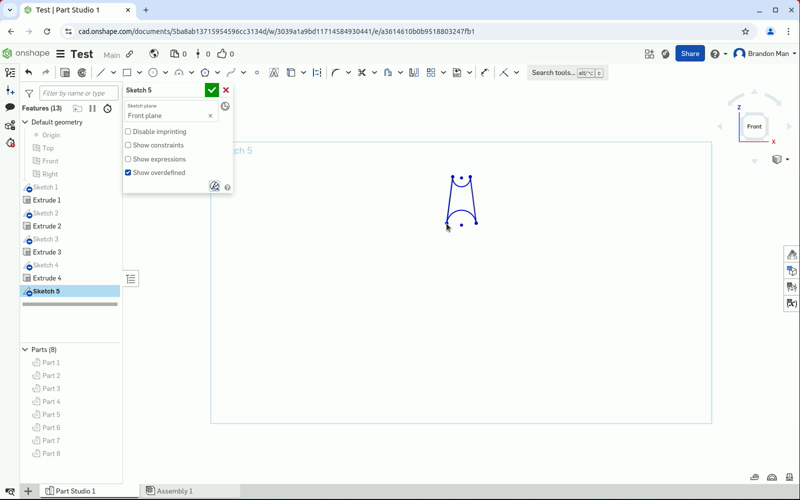
key(c)
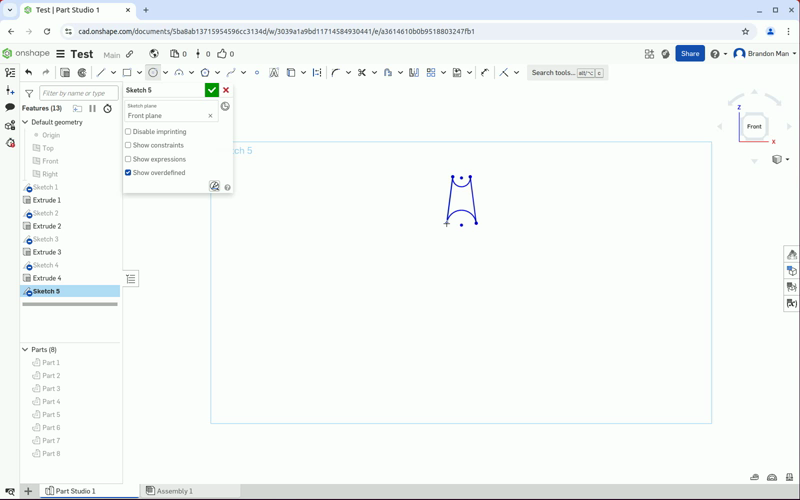
key_down(shift)
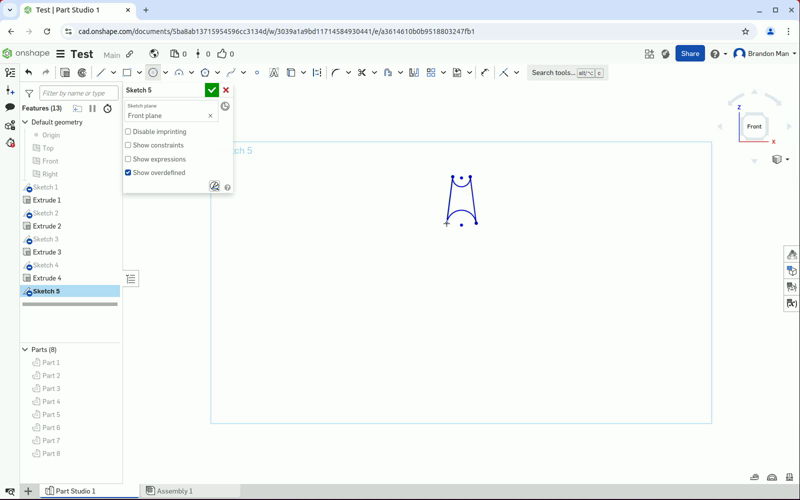
mouse_move(458, 191)
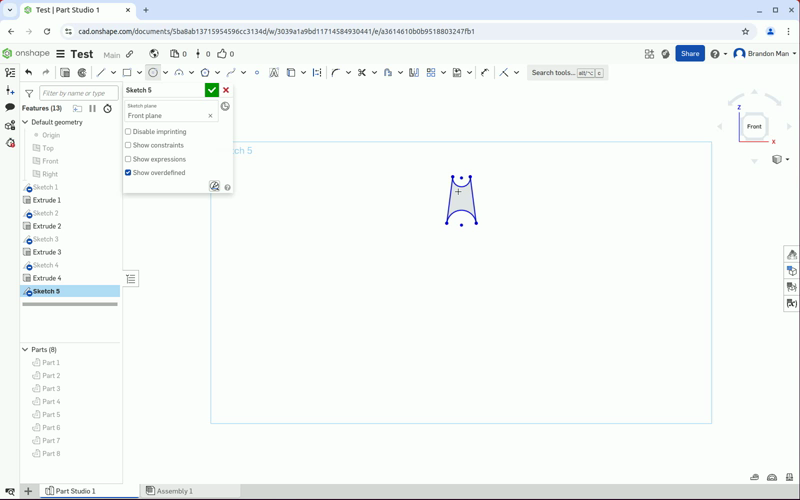
click(458, 191)
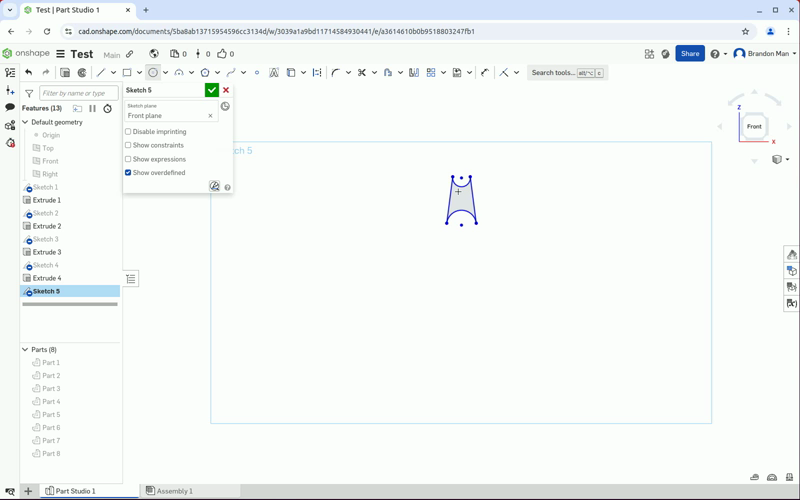
key_up(shift)
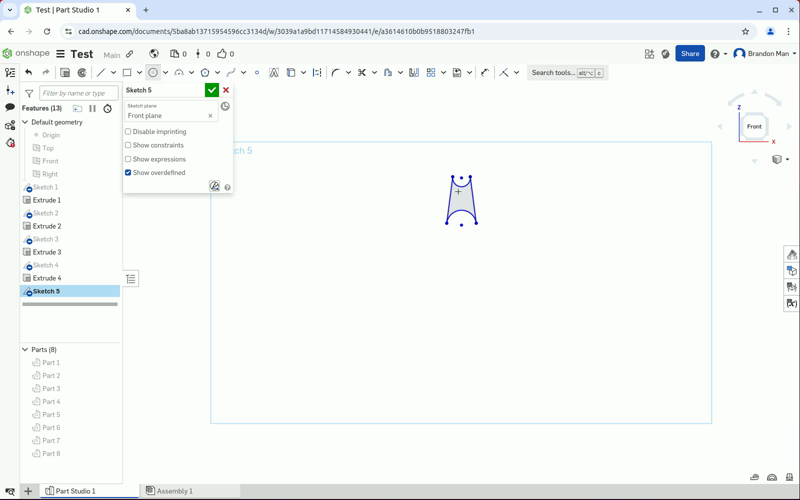
mouse_move(461, 191)
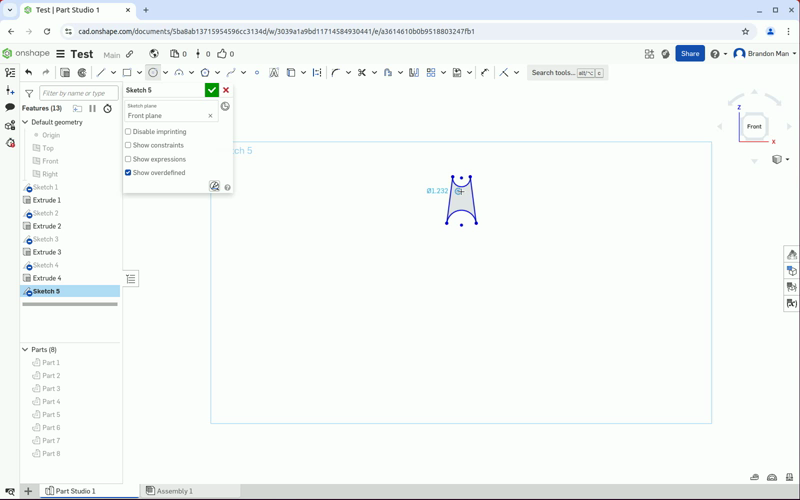
scroll(6)
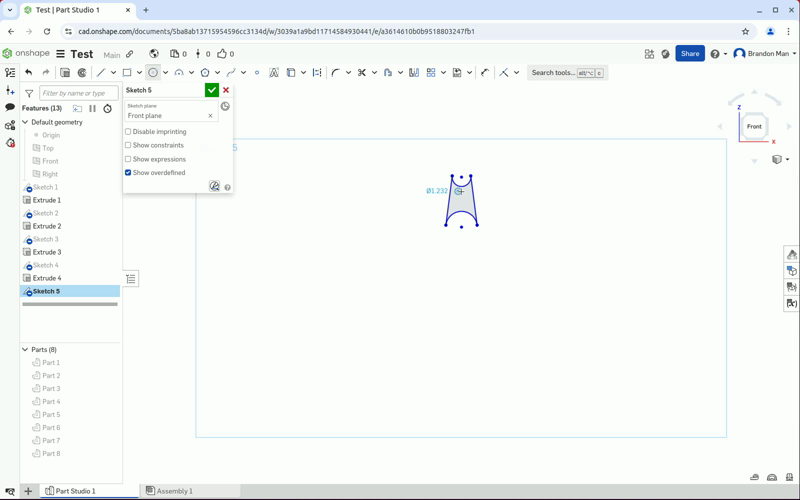
scroll(6)
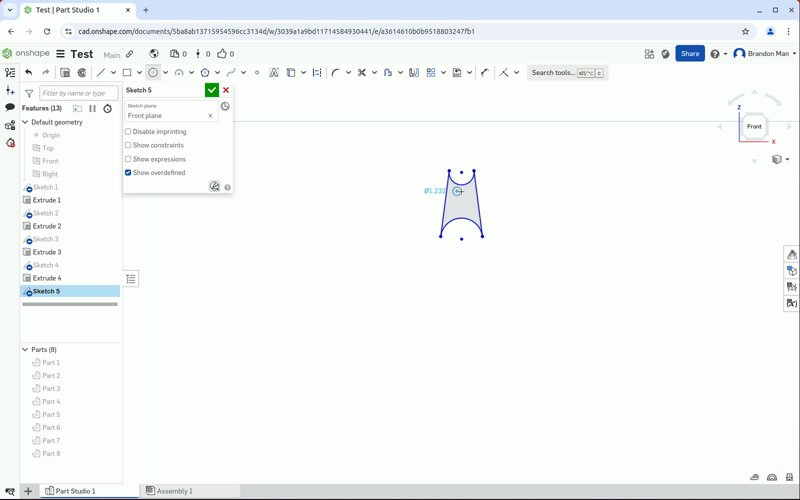
scroll(6)
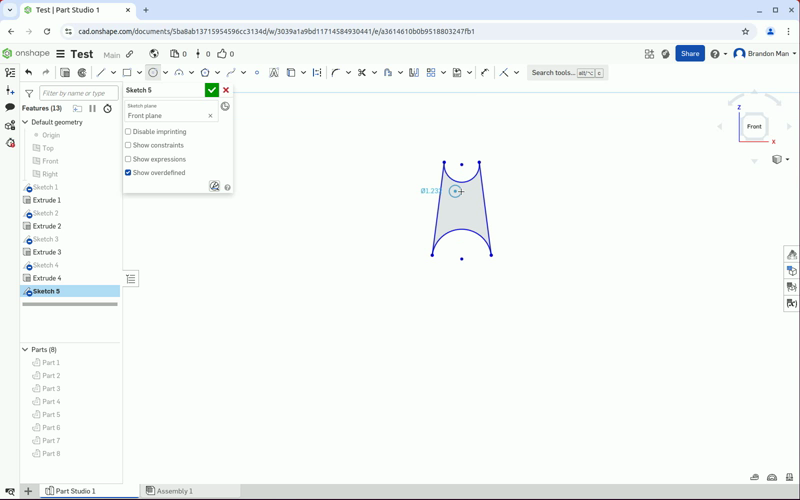
scroll(6)
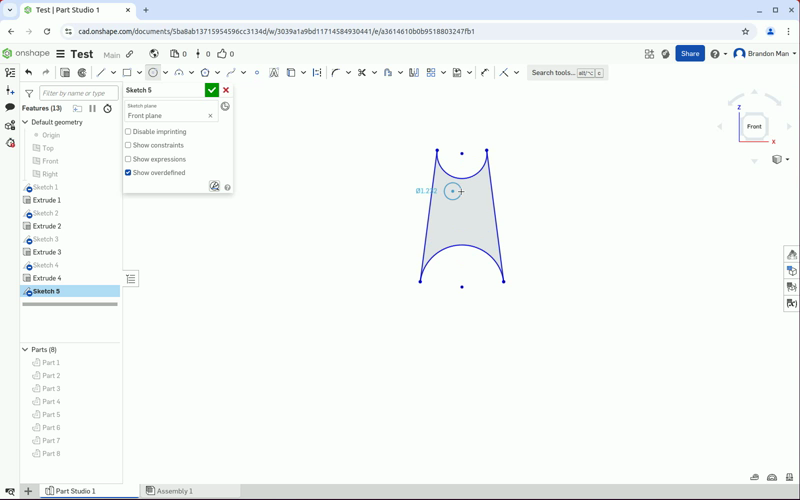
scroll(6)
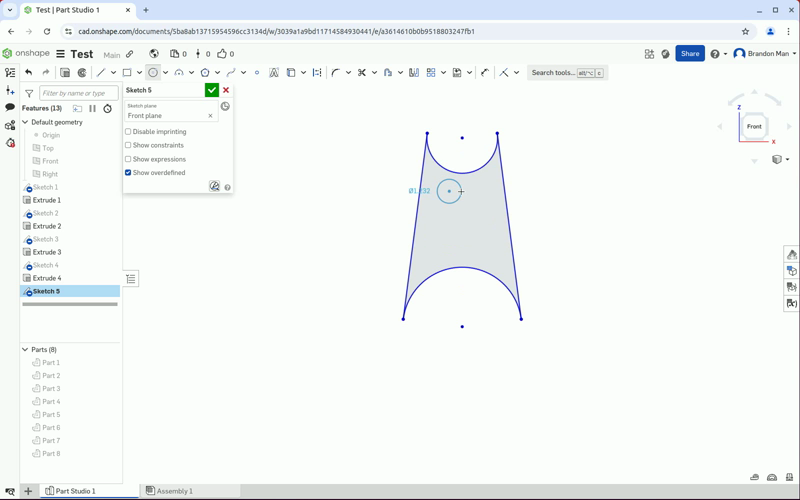
scroll(6)
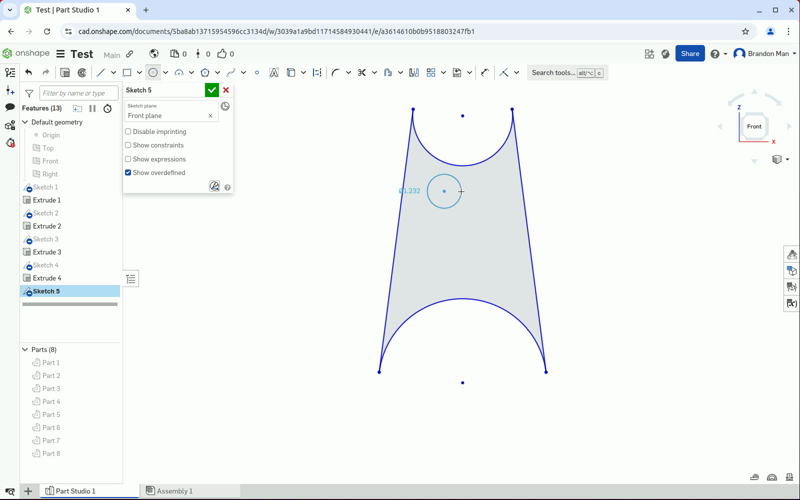
scroll(6)
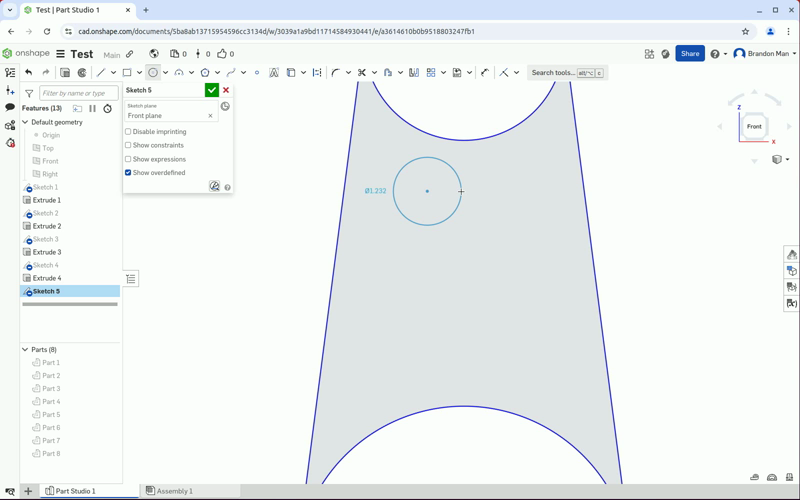
click(461, 191)
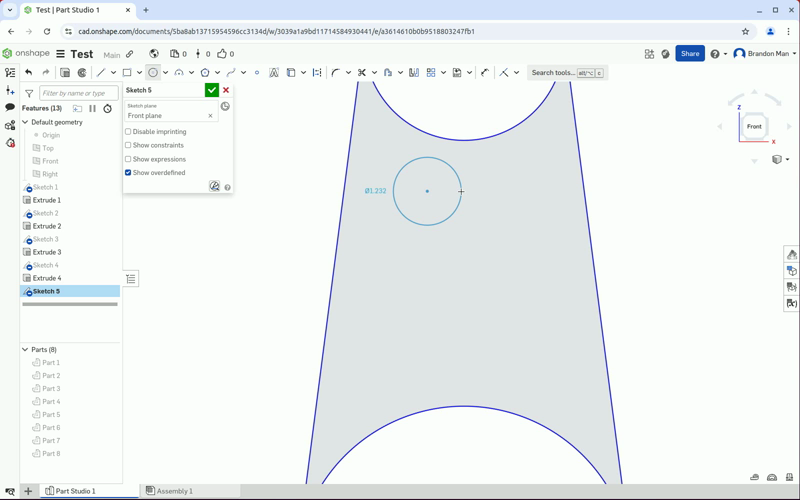
scroll(-6)
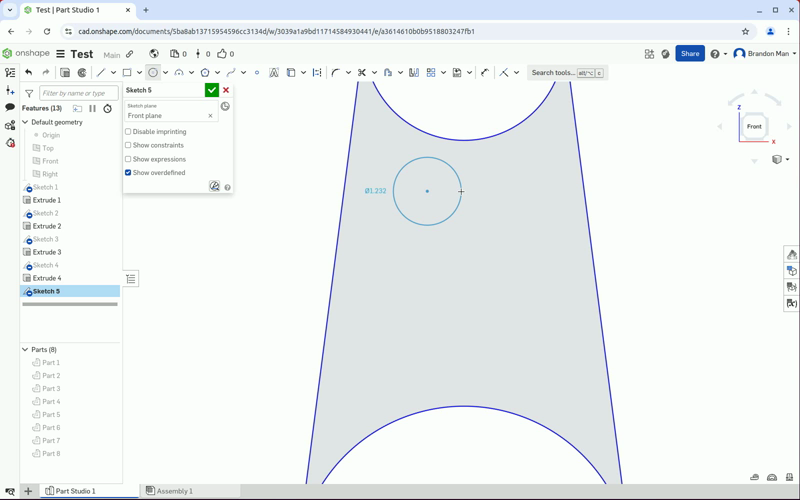
scroll(-6)
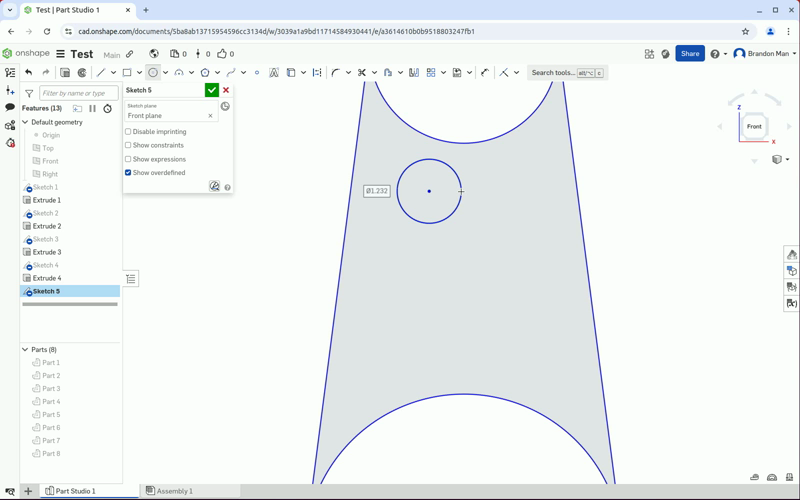
scroll(-6)
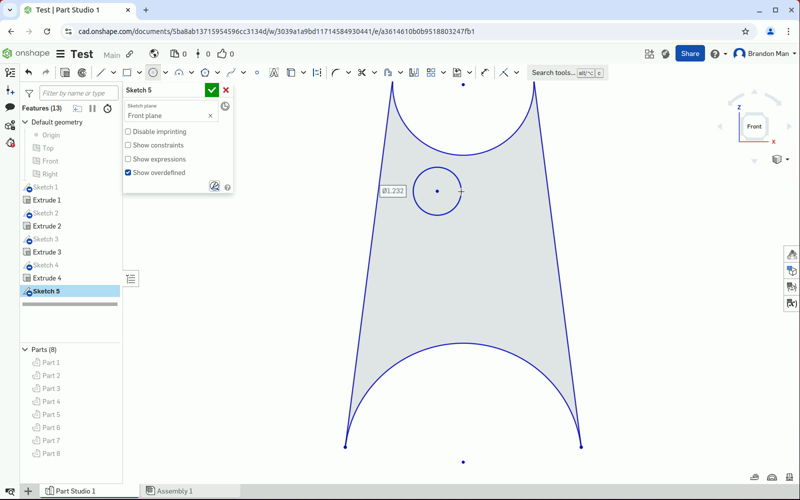
scroll(-6)
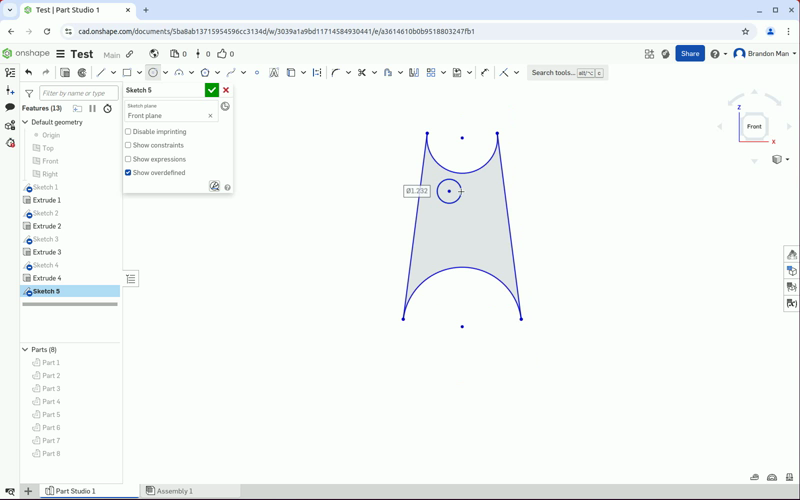
scroll(-6)
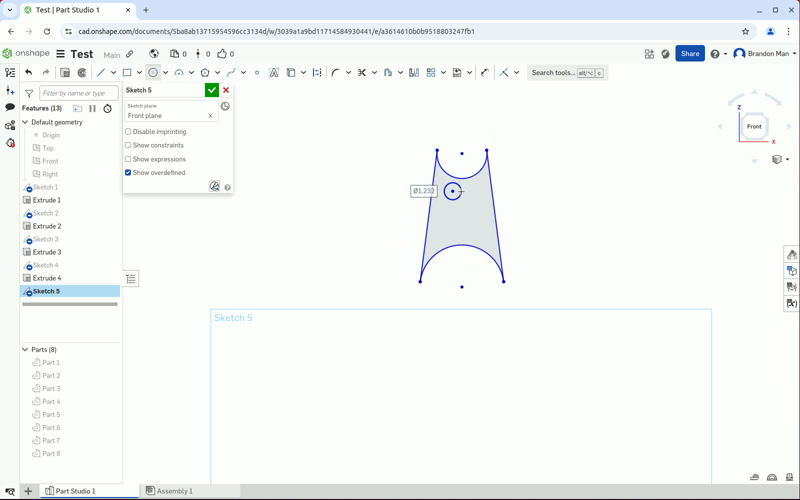
scroll(-6)
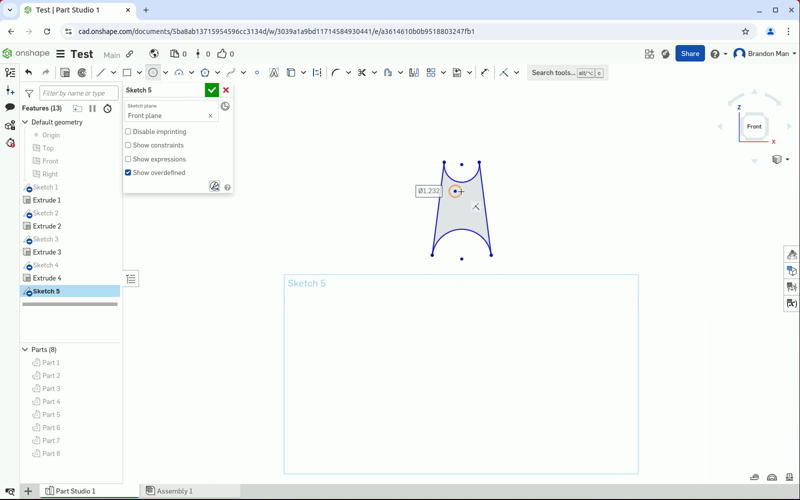
scroll(-6)
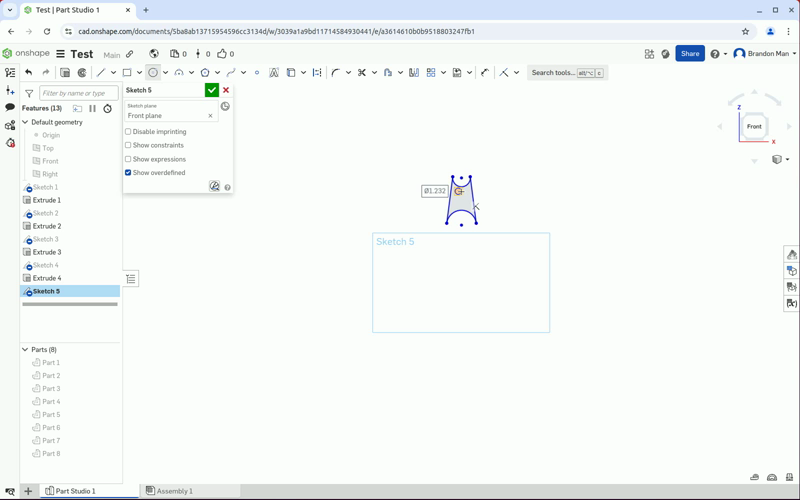
key(esc)
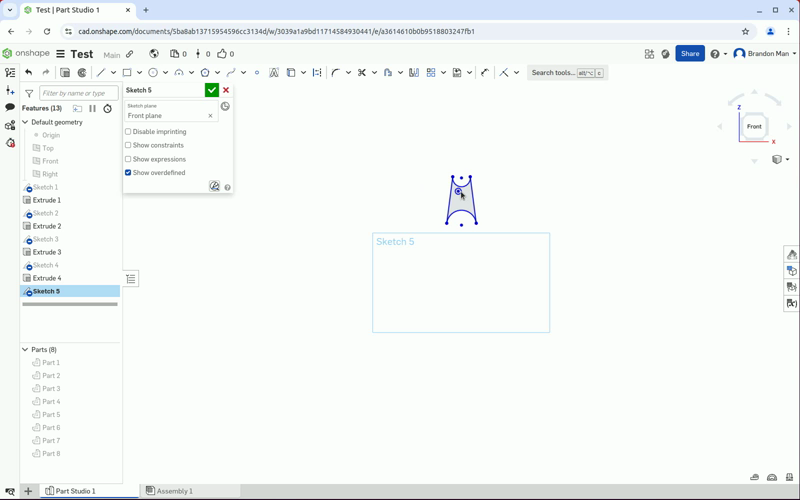
mouse_move(463, 202)
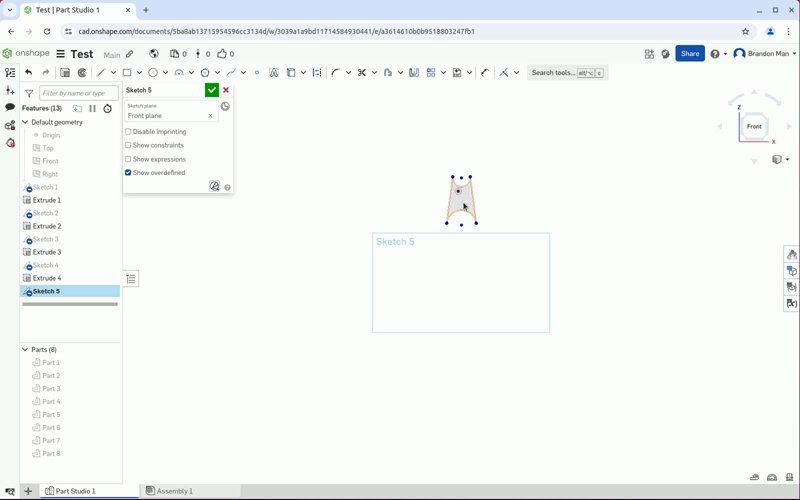
scroll(6)
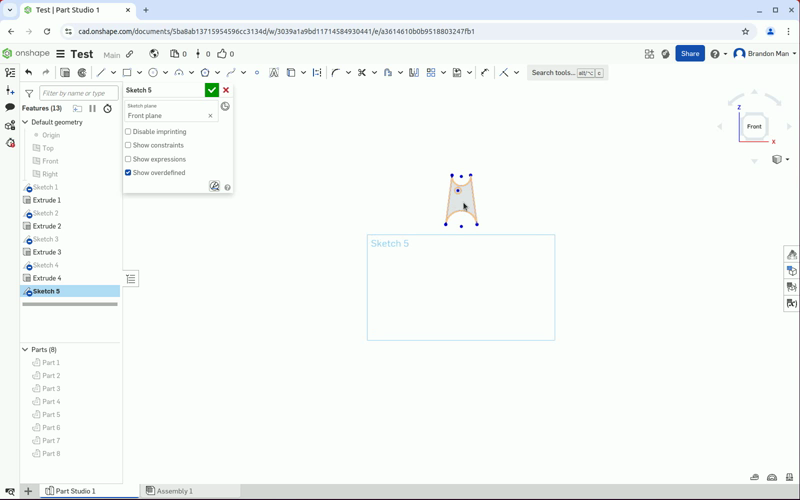
scroll(6)
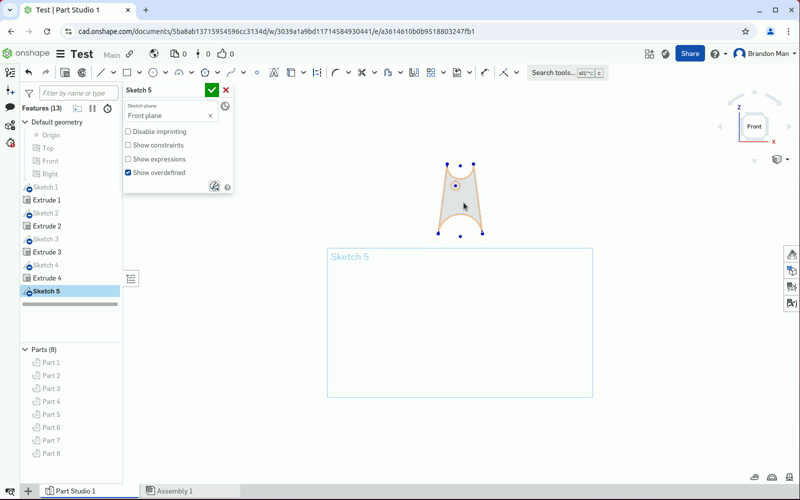
scroll(6)
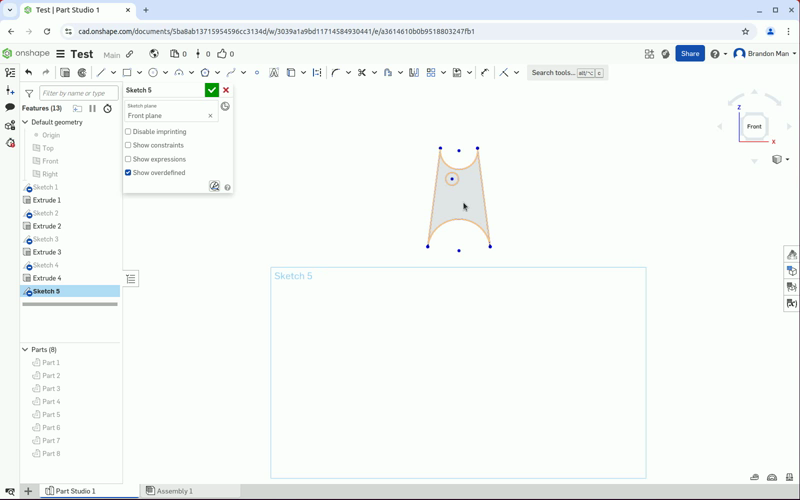
scroll(6)
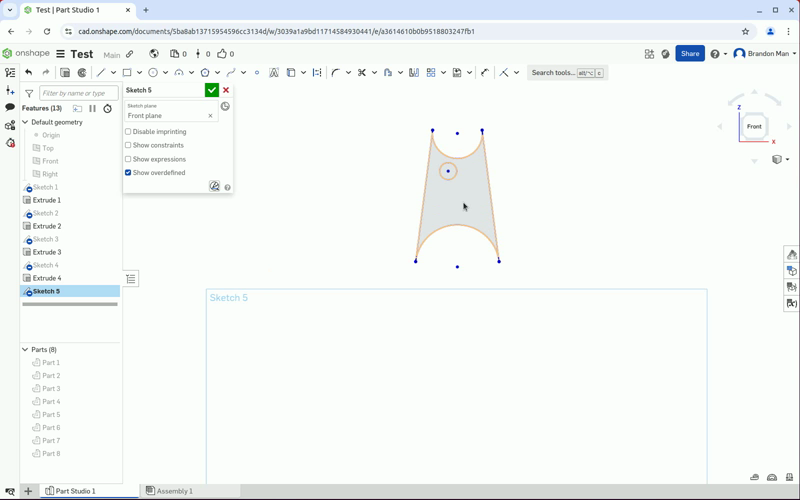
scroll(6)
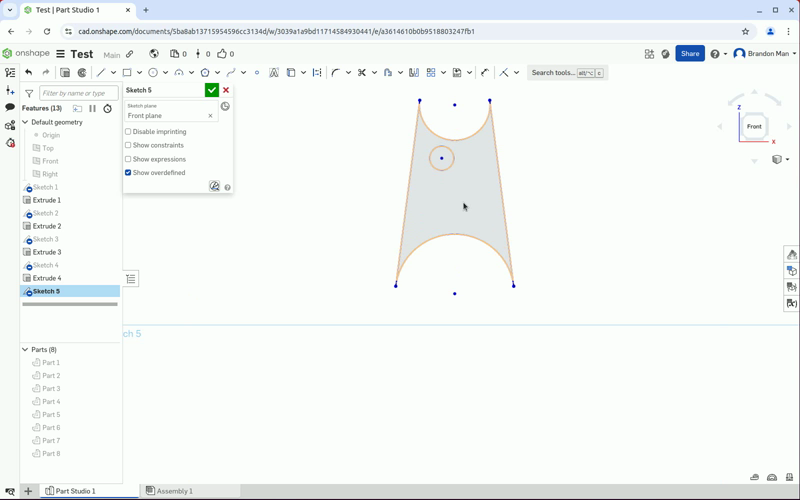
scroll(6)
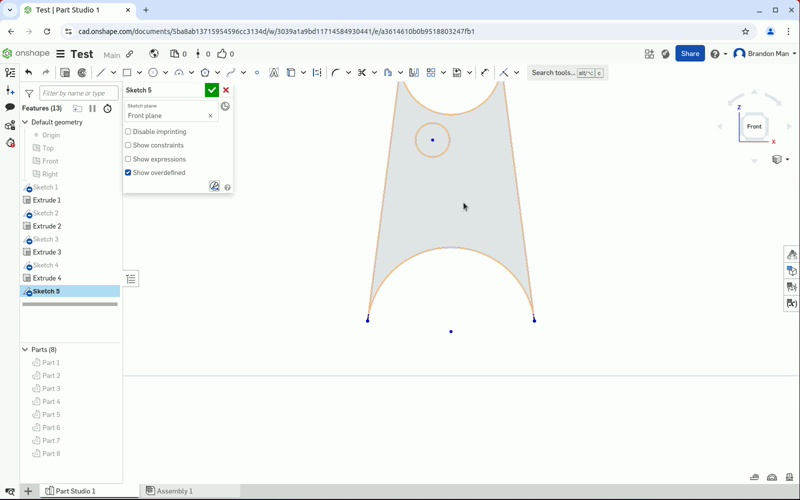
scroll(6)
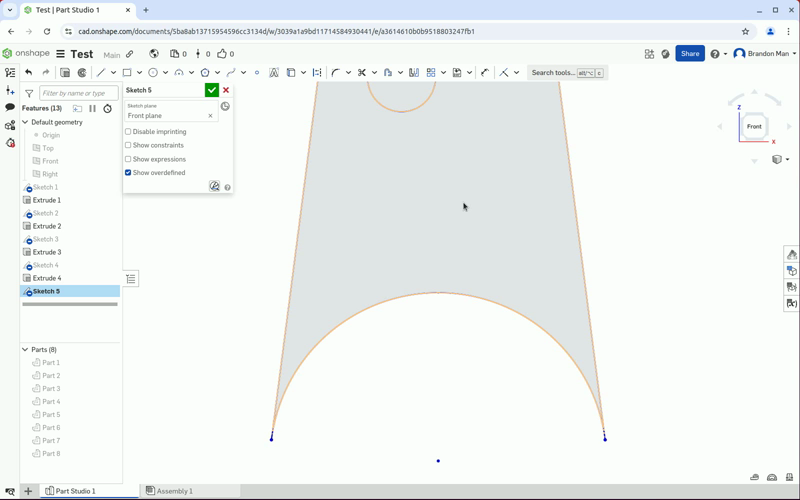
click(463, 202)
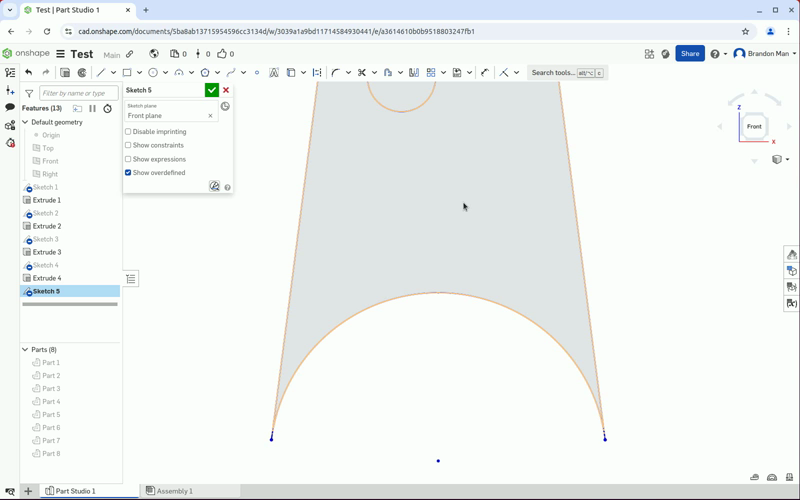
scroll(-6)
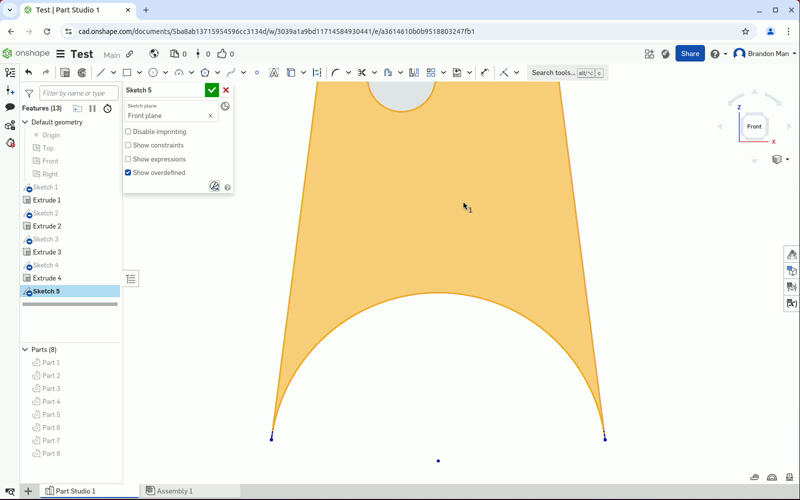
scroll(-6)
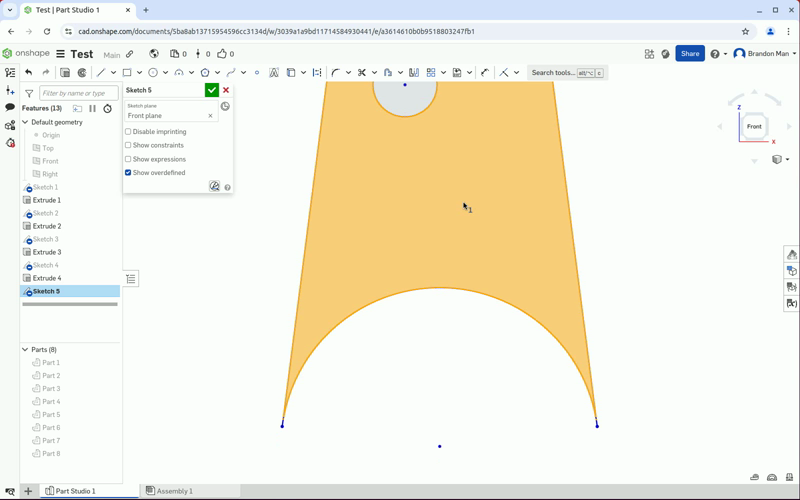
scroll(-6)
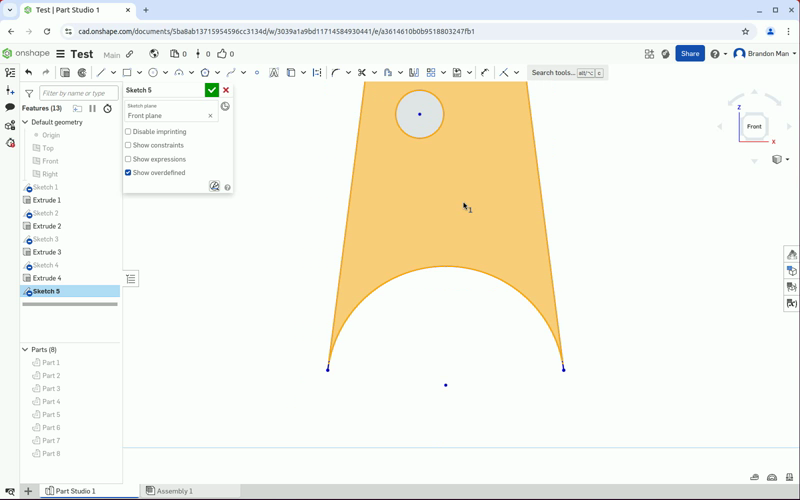
scroll(-6)
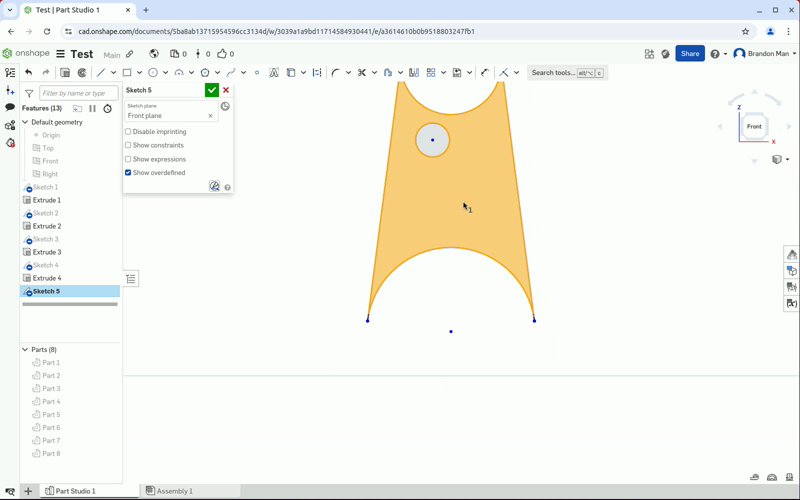
scroll(-6)
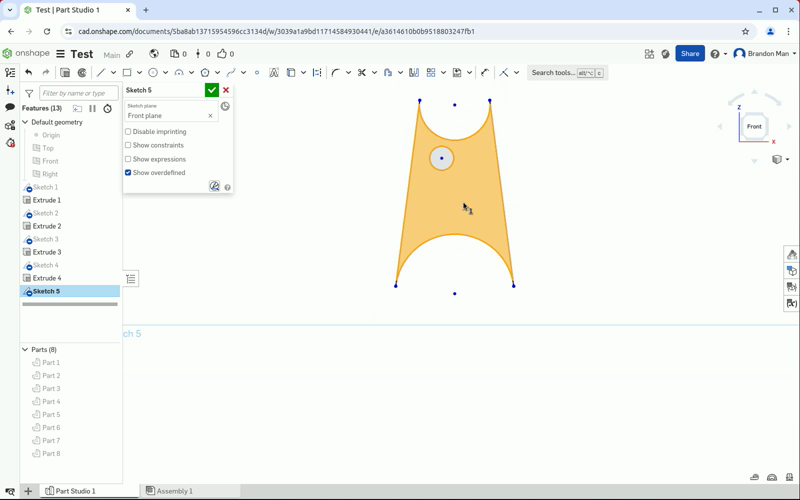
scroll(-6)
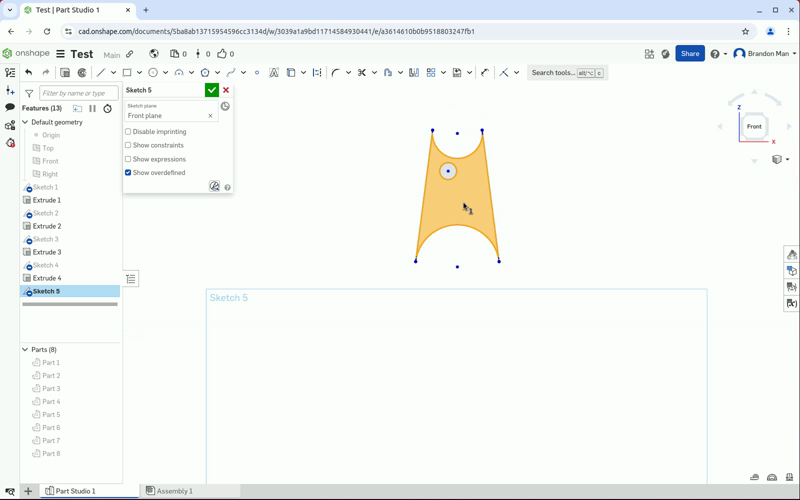
scroll(-6)
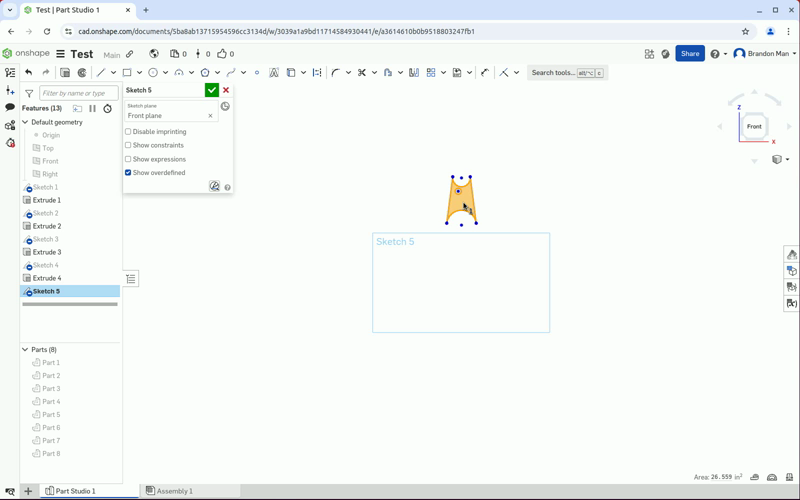
mouse_move(73, 352)
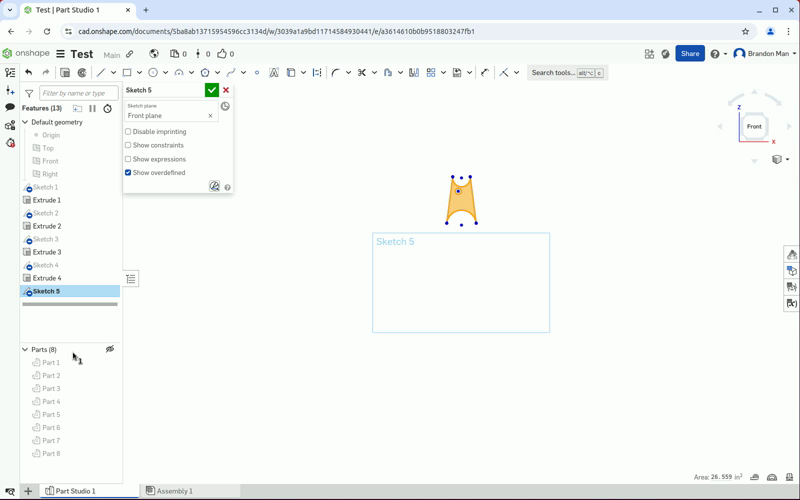
key(shift+y)
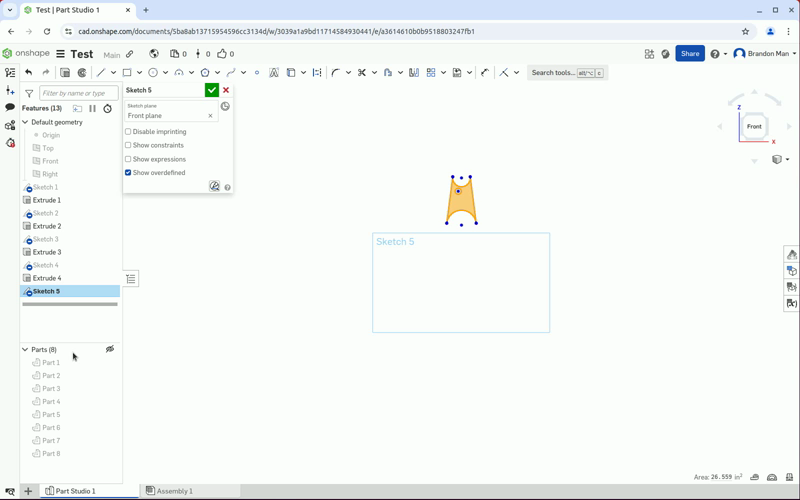
key(shift+e)
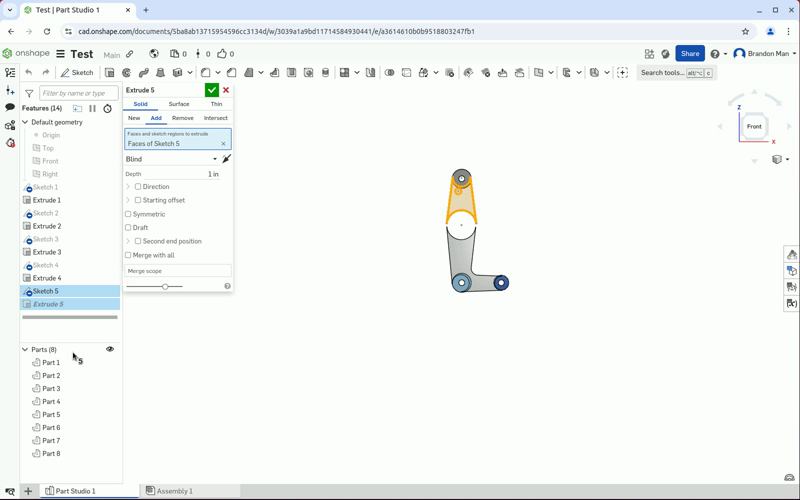
mouse_move(143, 106)
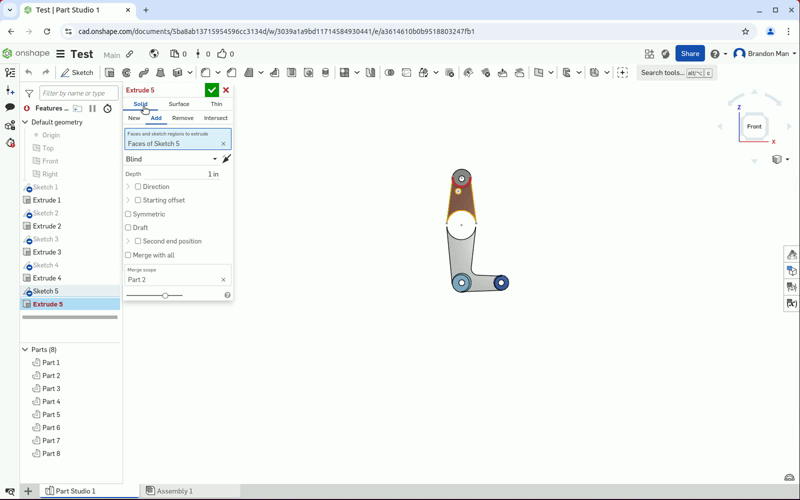
click(143, 106)
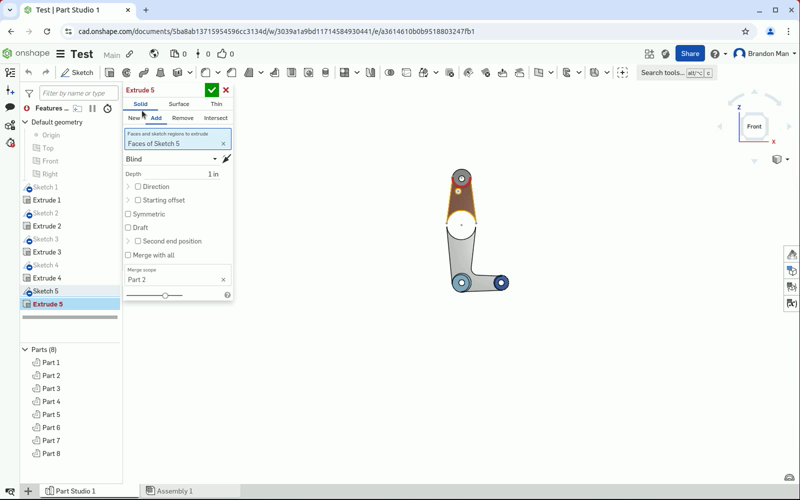
mouse_move(137, 120)
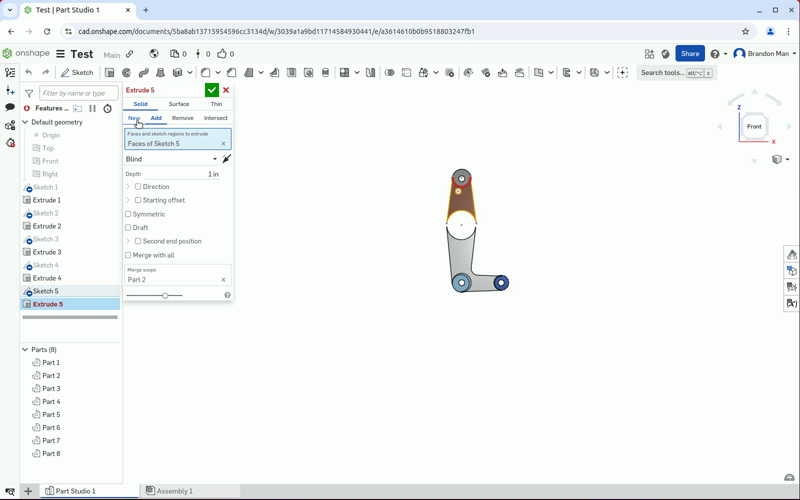
click(137, 120)
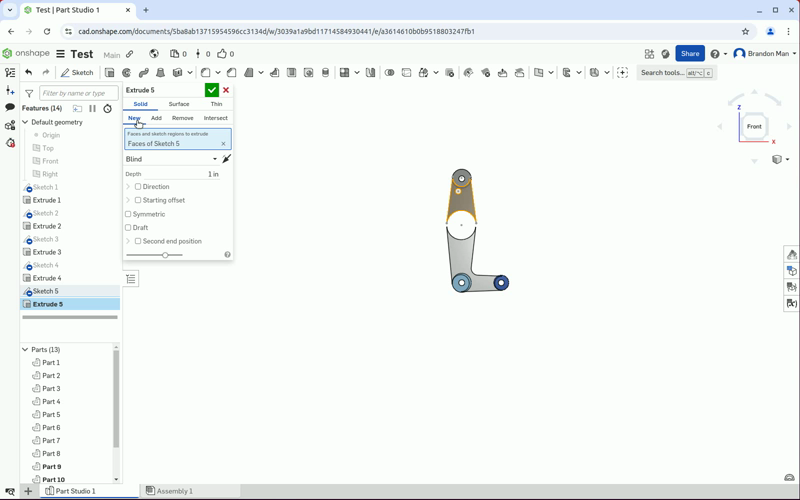
key(tab, 4)
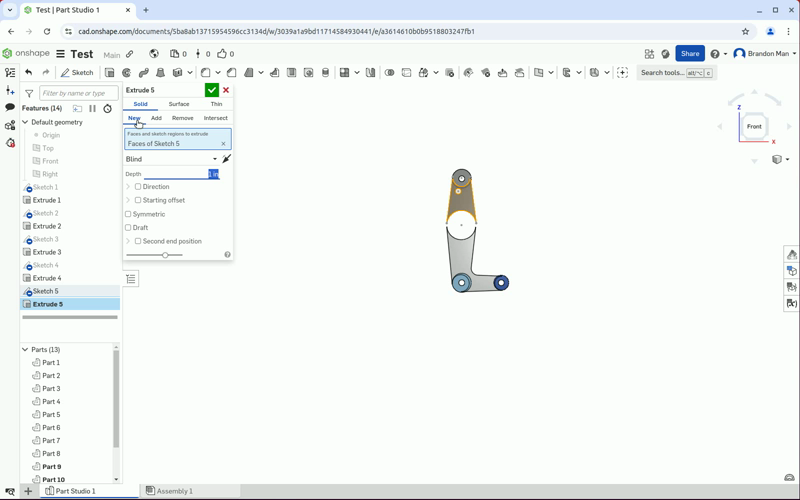
text(0.481)
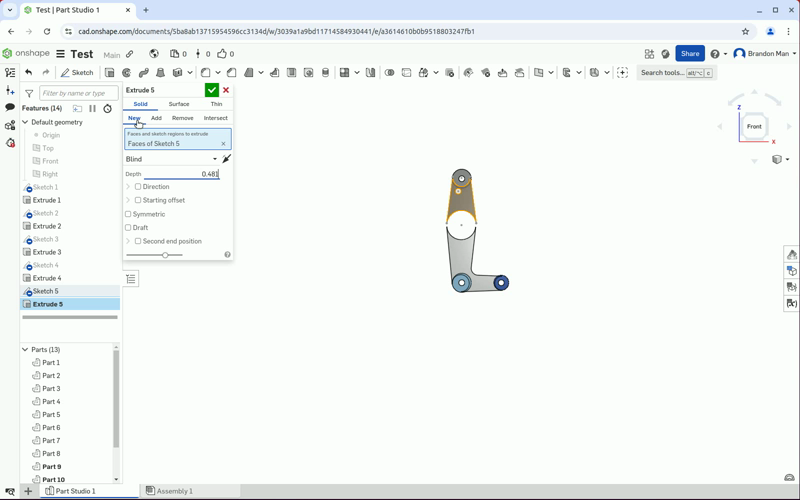
key(enter)
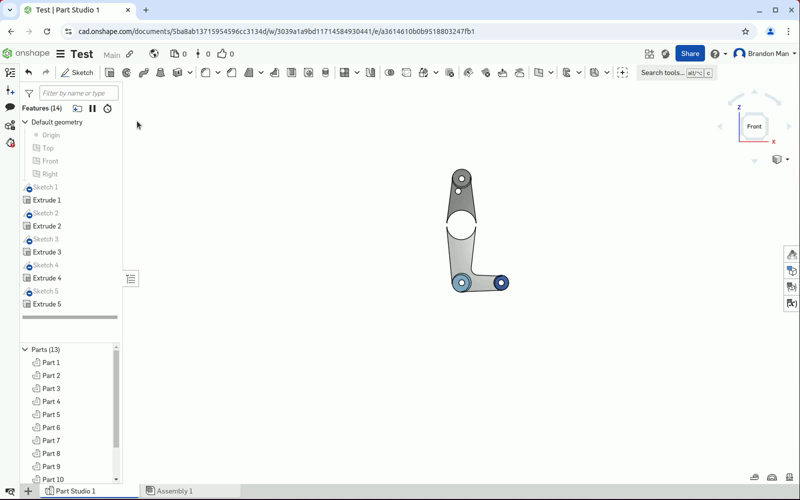
key(shift+h)
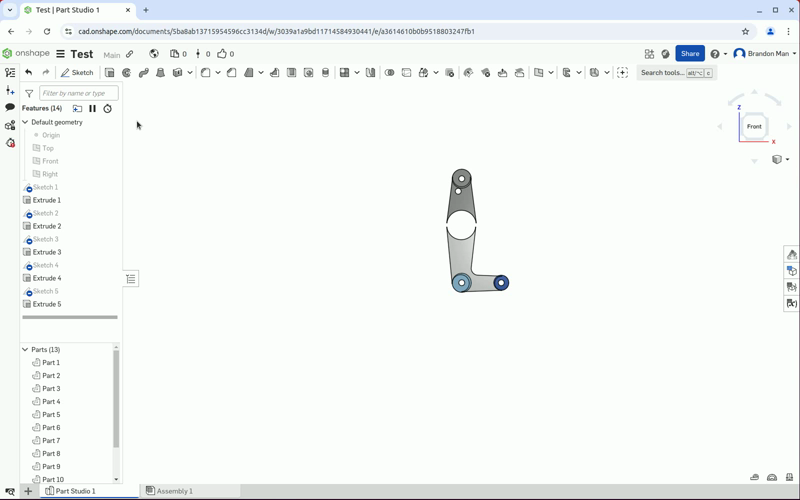
key(shift+h)
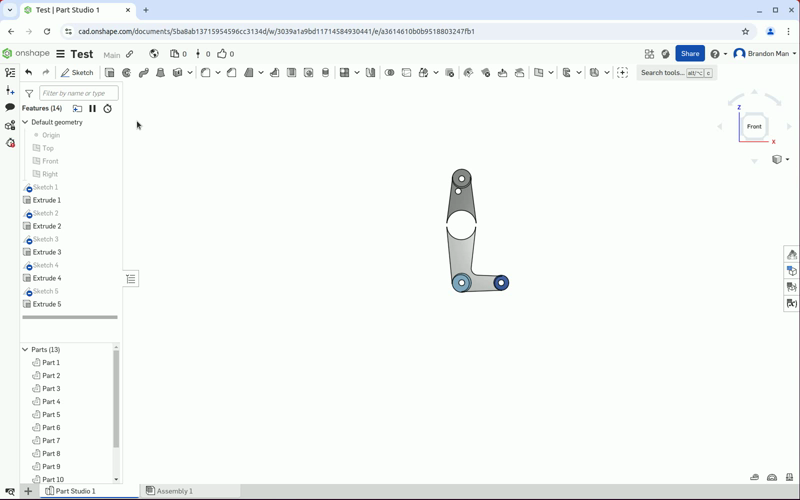
mouse_move(73, 189)
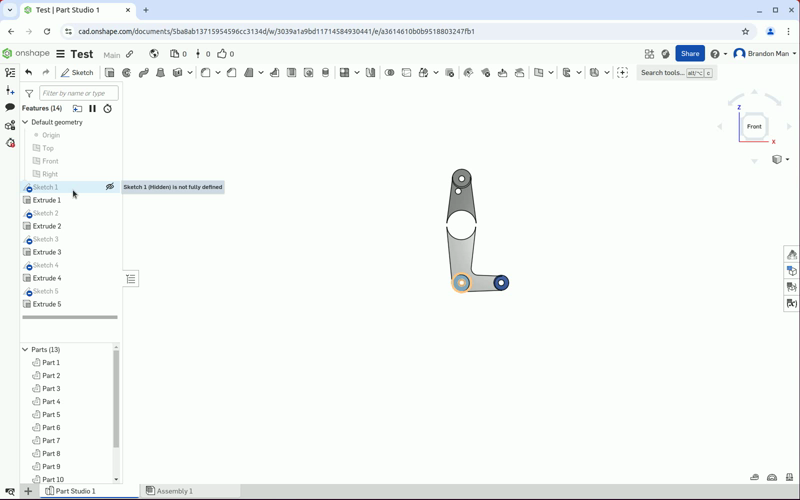
click(73, 189)
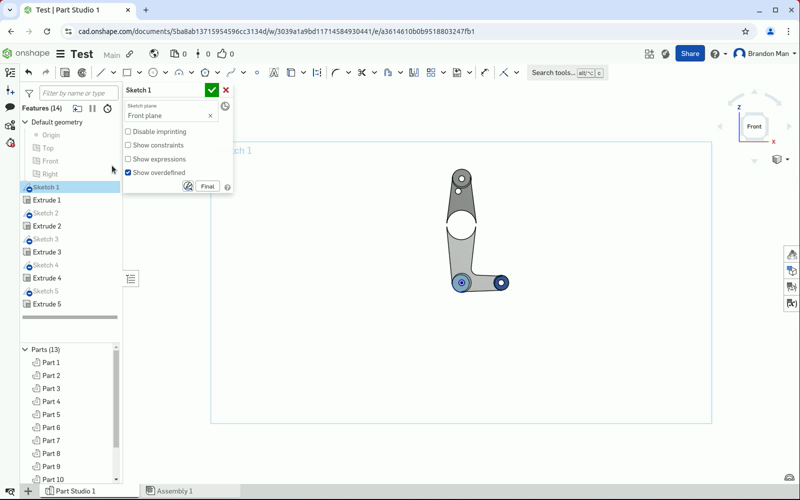
mouse_move(229, 92)
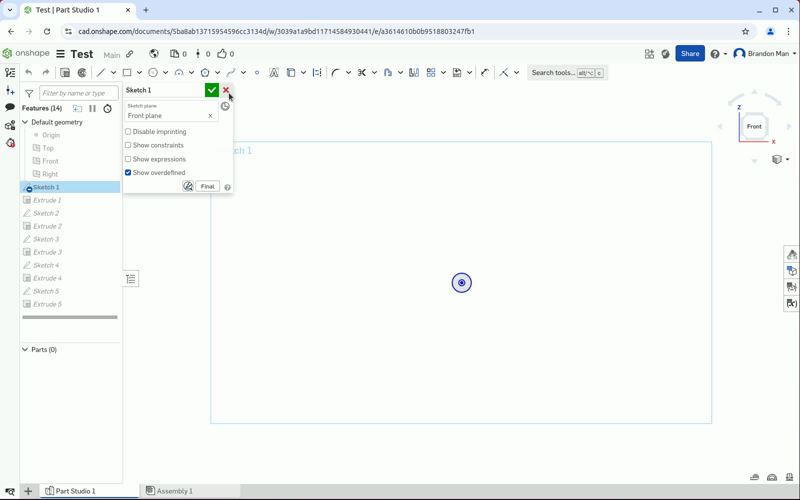
click(229, 92)
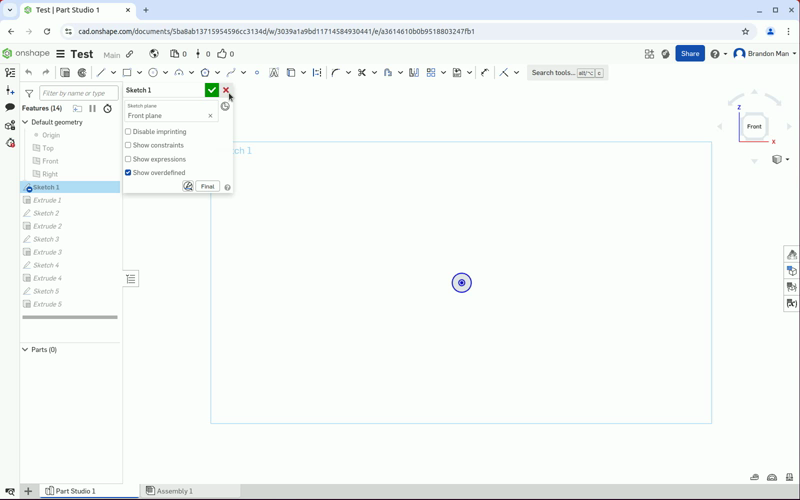
key(shift+s)
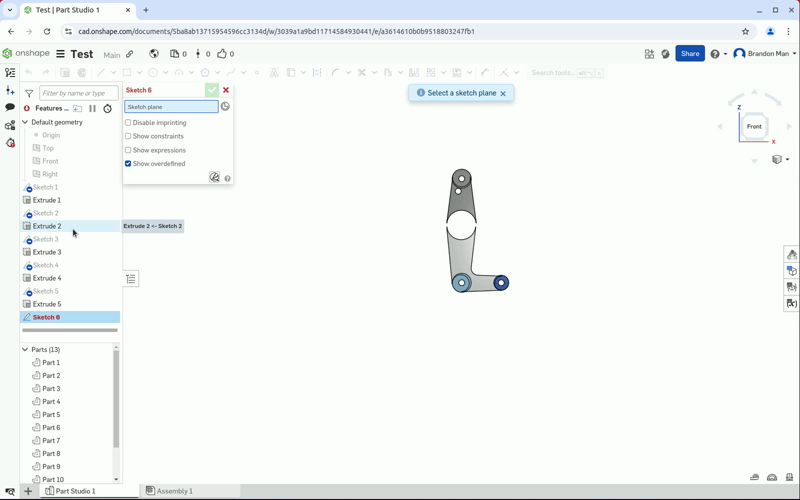
scroll(3)
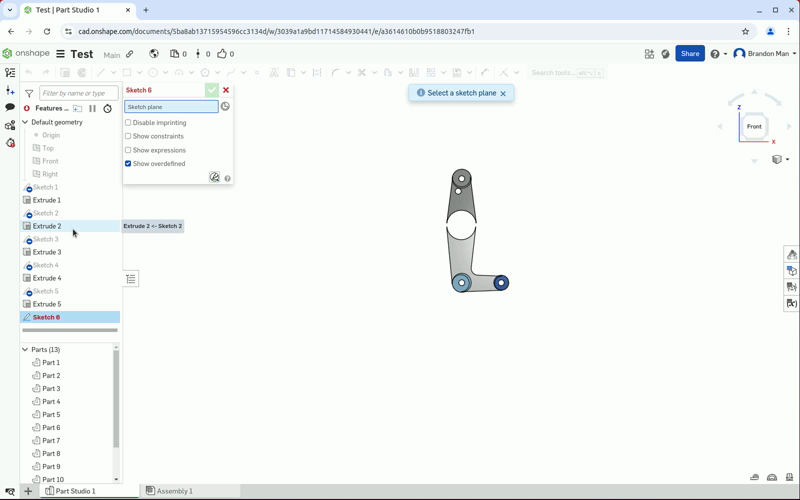
mouse_move(73, 163)
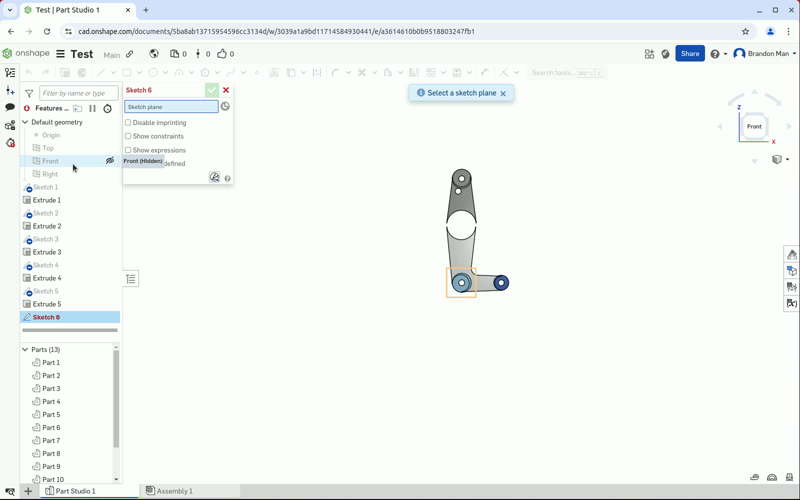
click(73, 163)
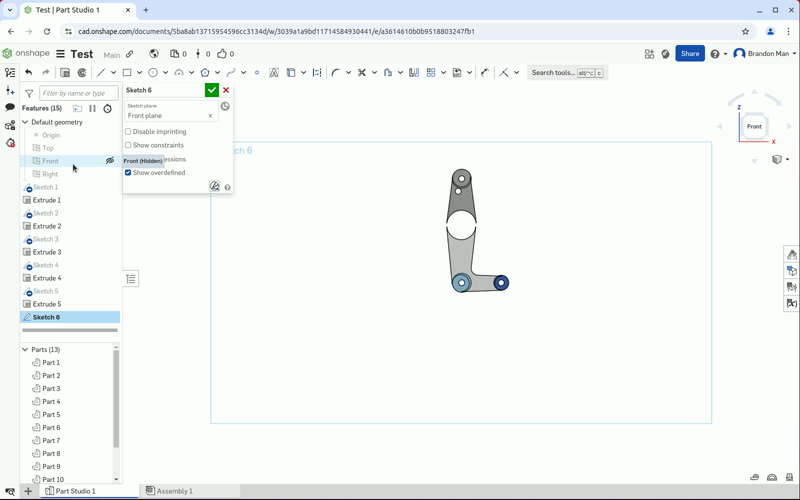
mouse_move(69, 352)
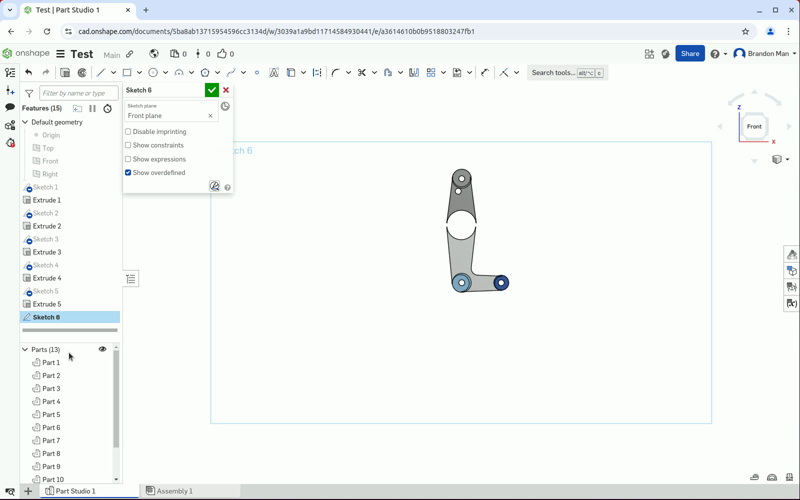
key(y)
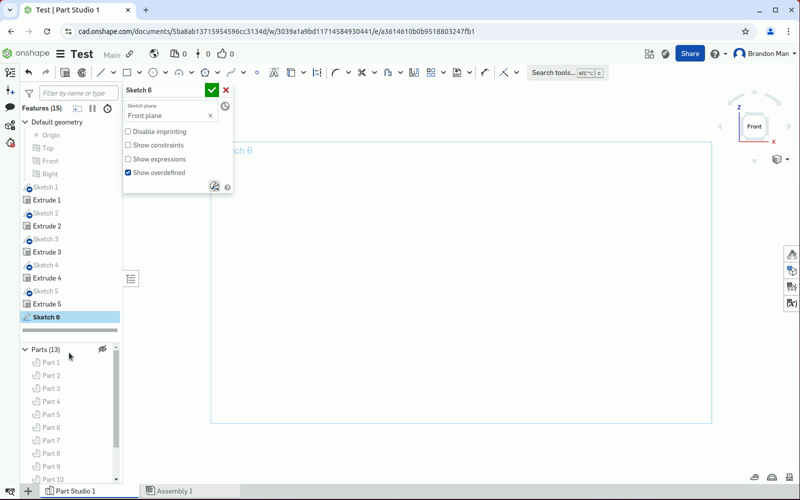
key(c)
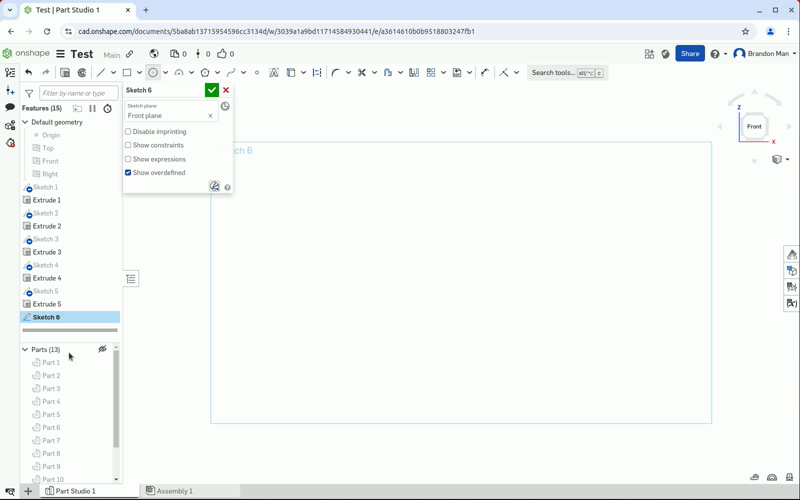
key_down(shift)
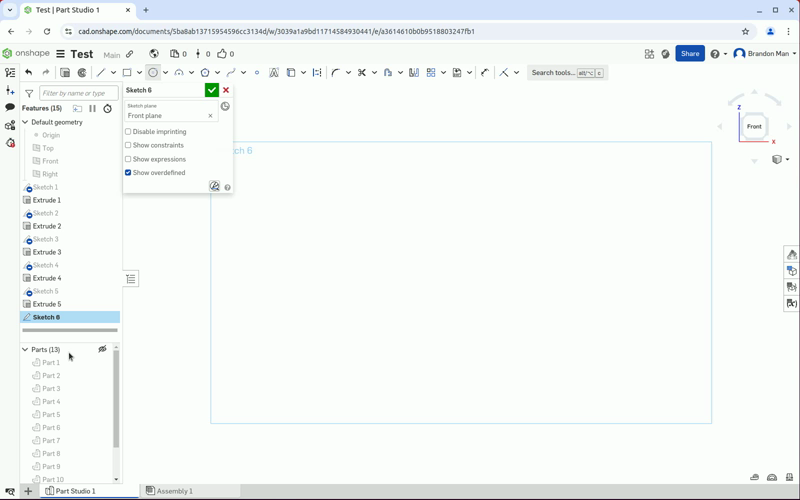
mouse_move(461, 225)
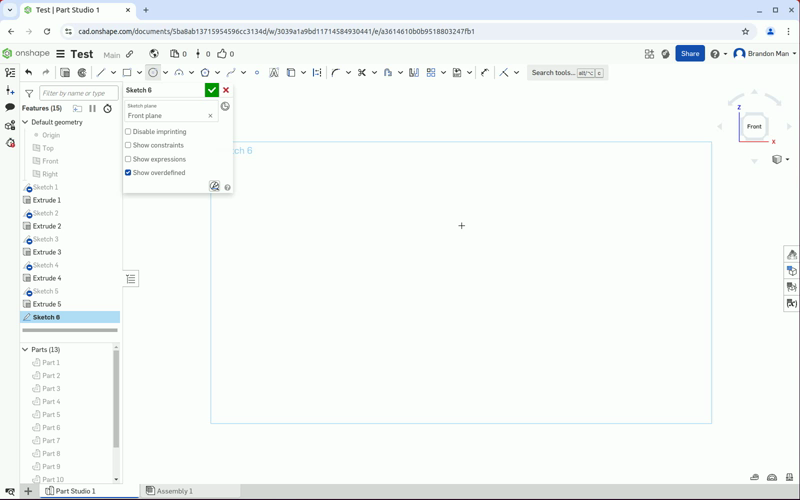
click(461, 225)
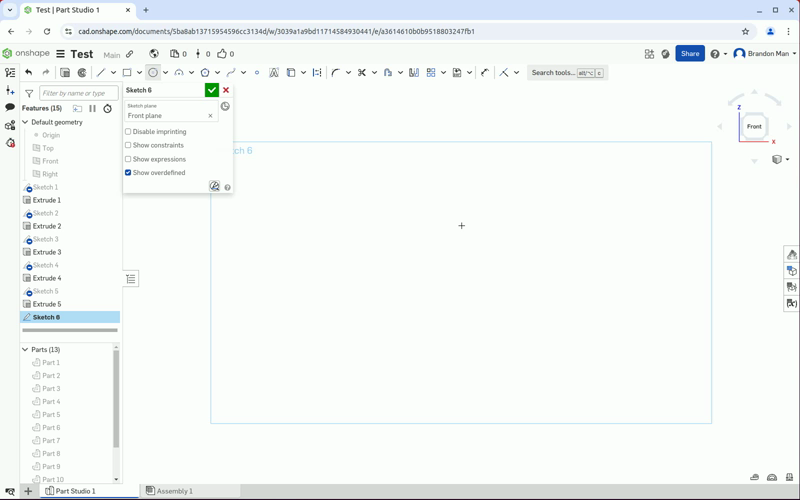
key_up(shift)
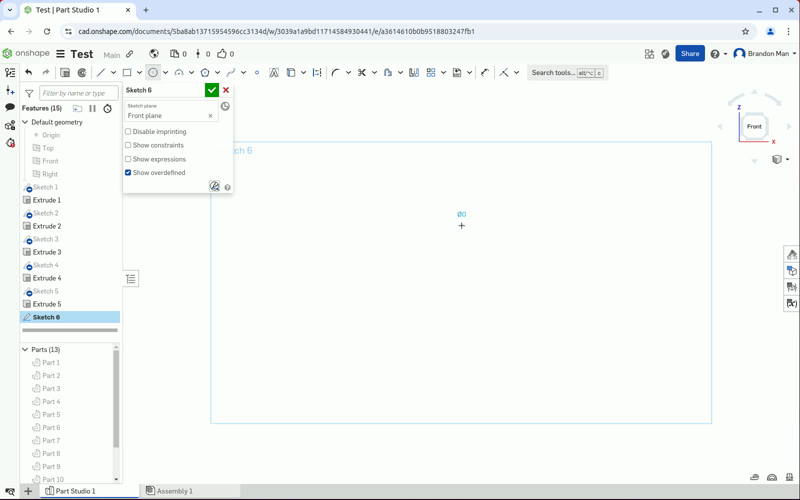
mouse_move(477, 225)
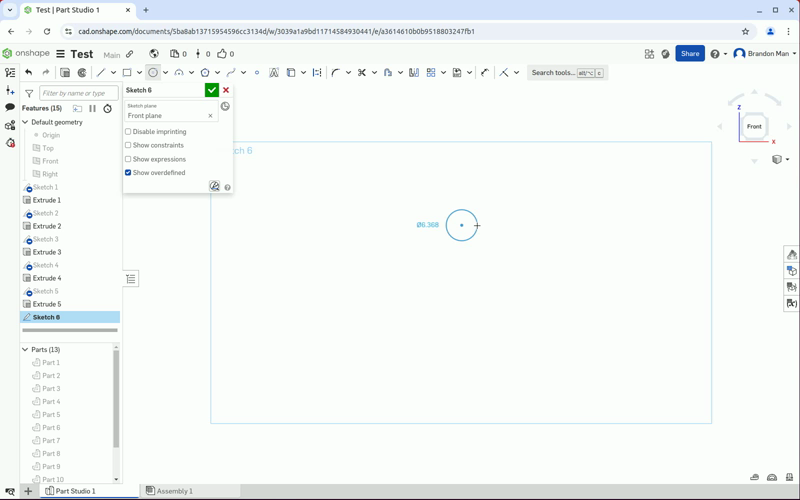
click(477, 225)
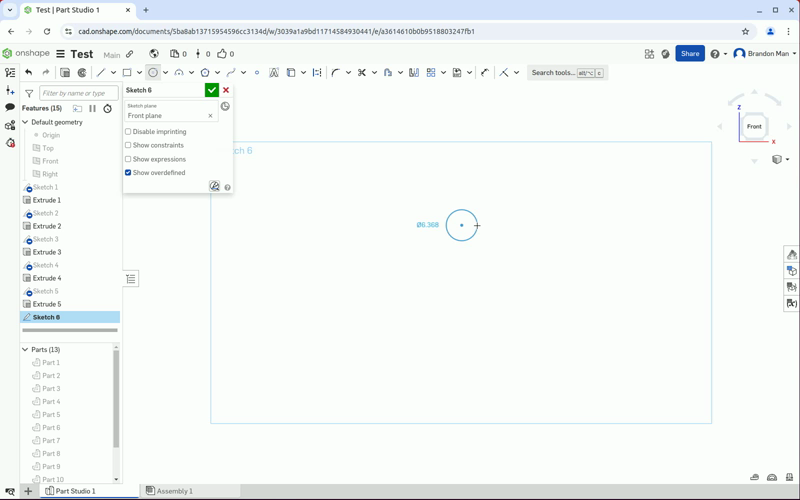
key(esc)
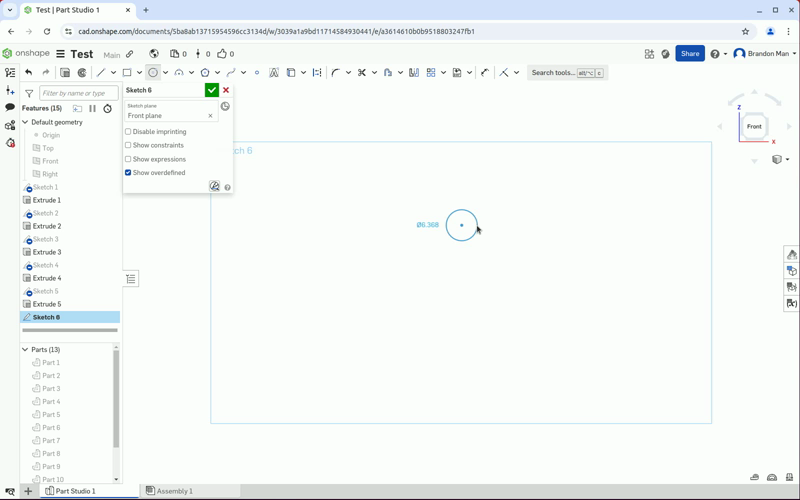
key(c)
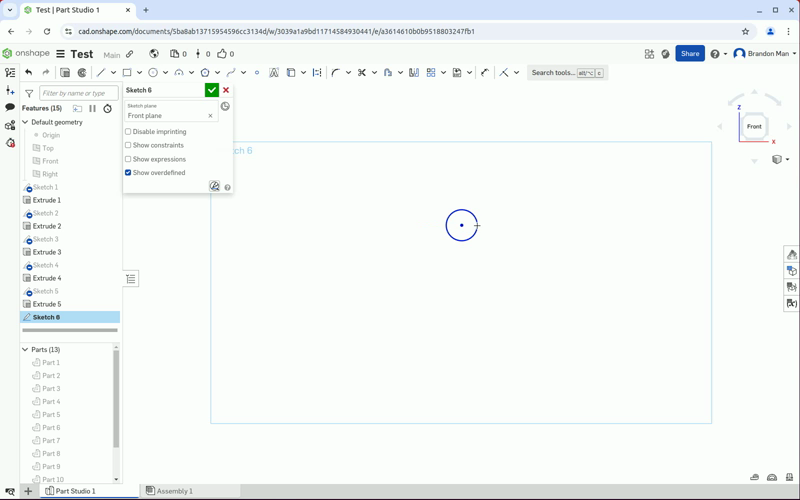
key_down(shift)
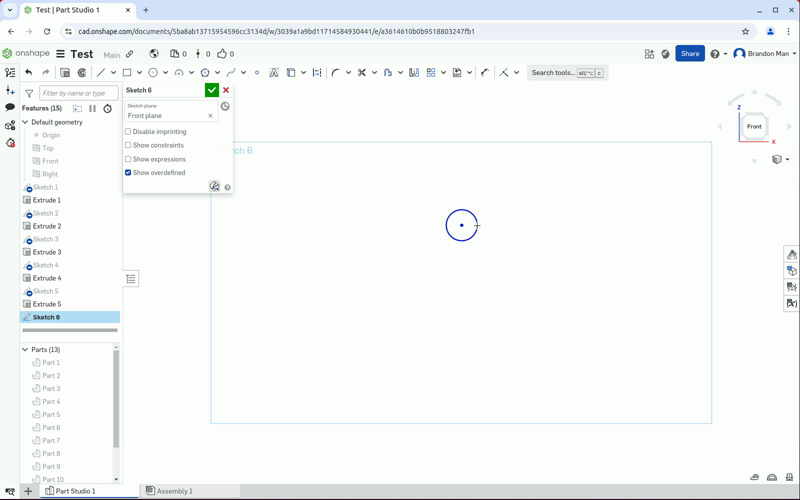
mouse_move(461, 225)
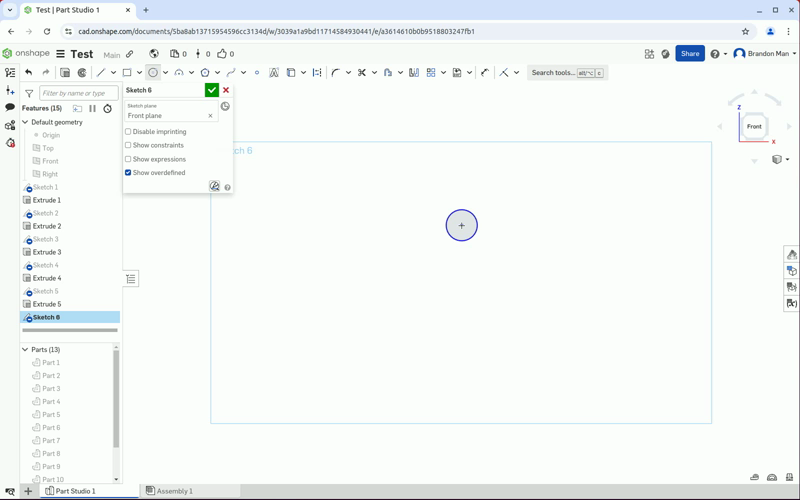
click(461, 225)
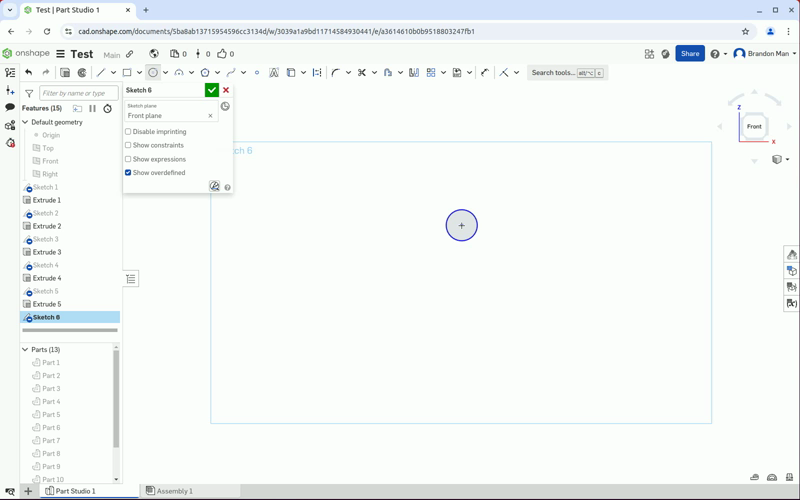
key_up(shift)
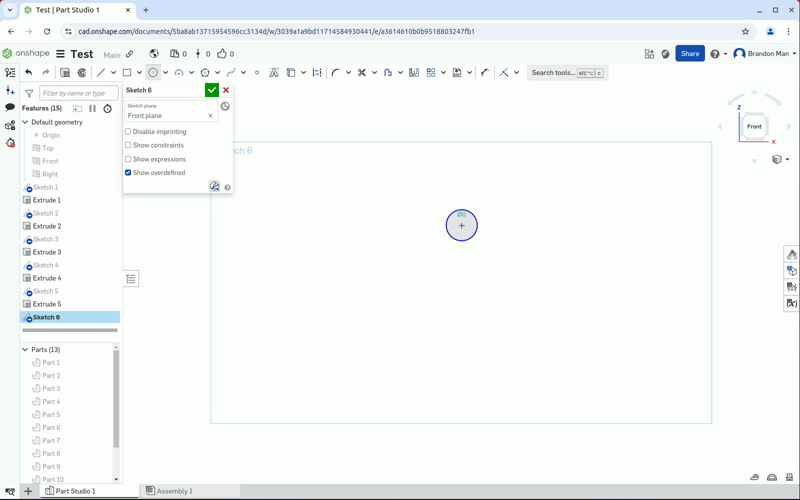
mouse_move(465, 225)
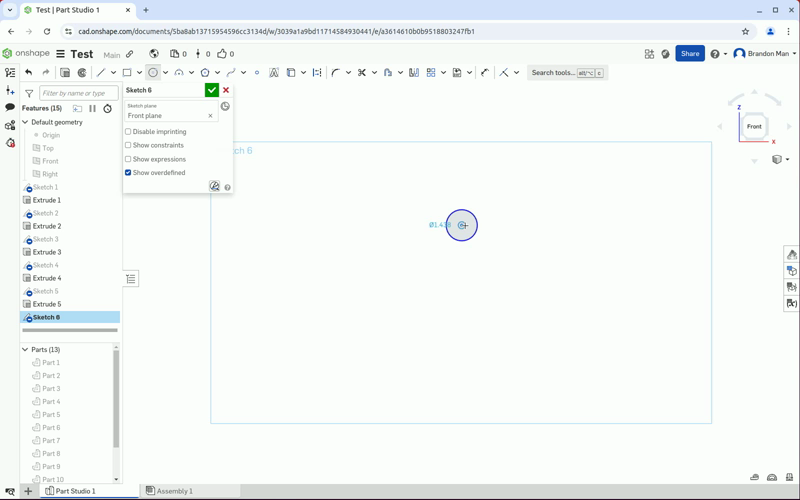
scroll(6)
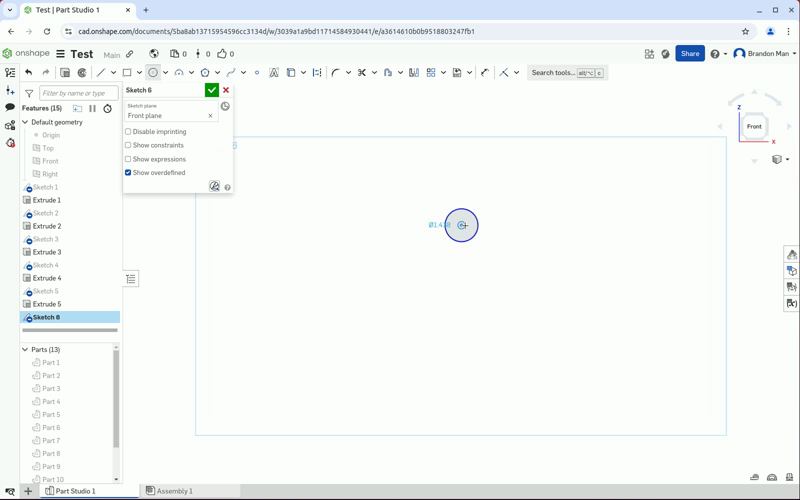
scroll(6)
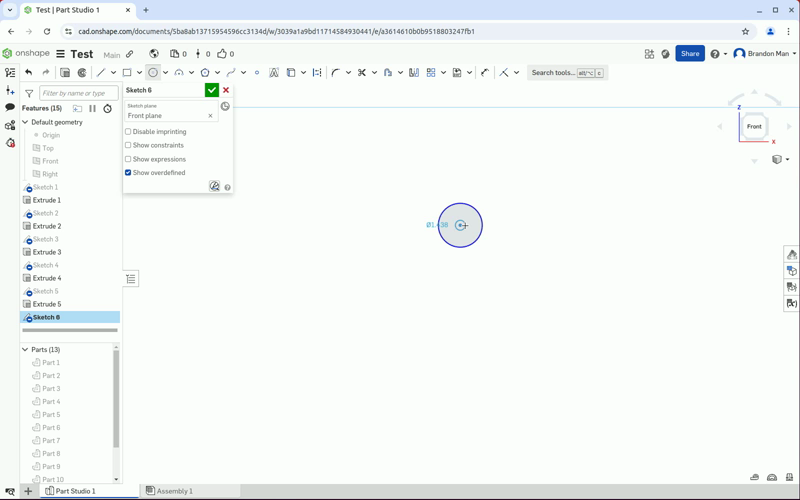
scroll(6)
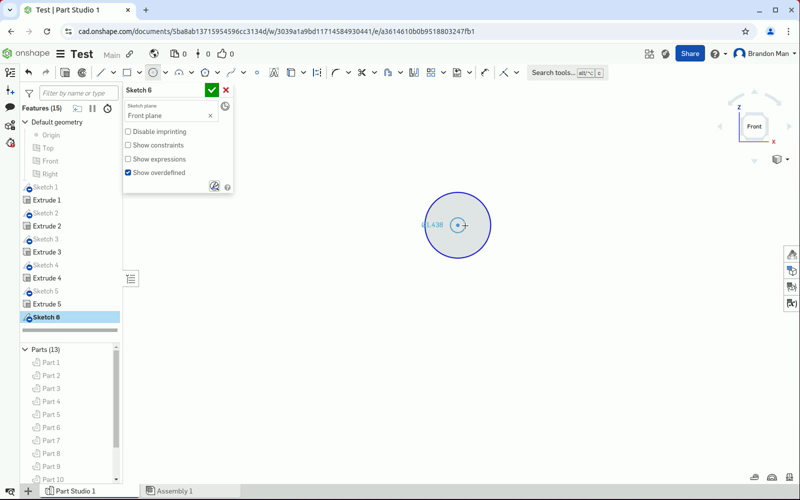
scroll(6)
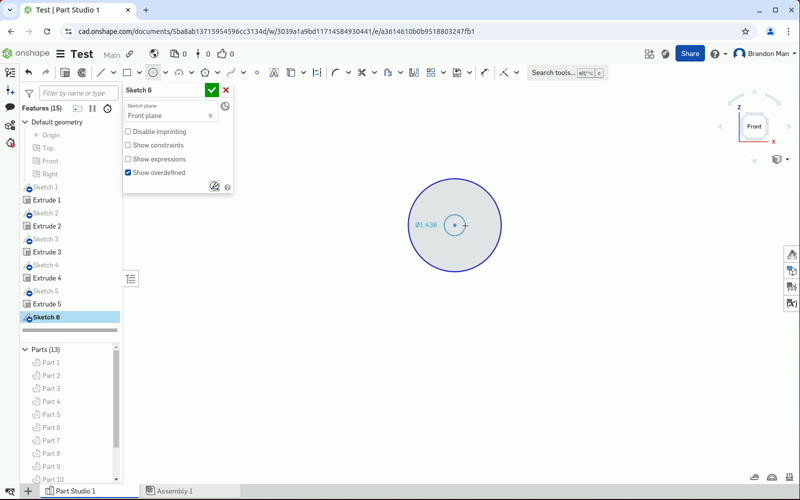
scroll(6)
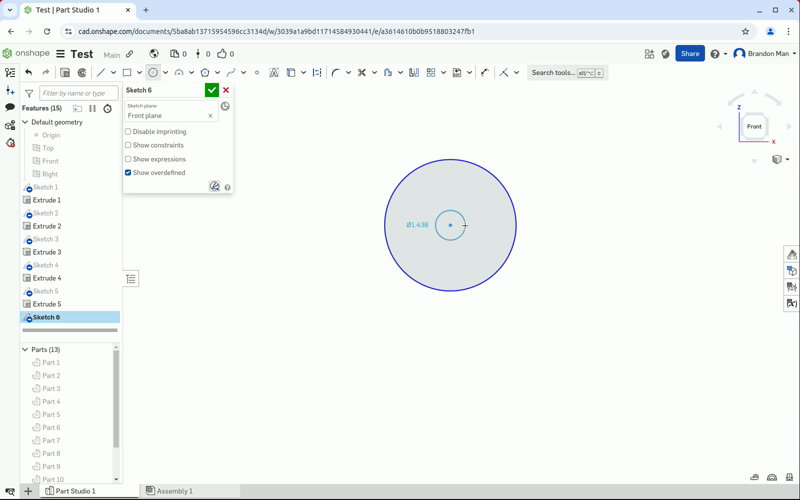
scroll(6)
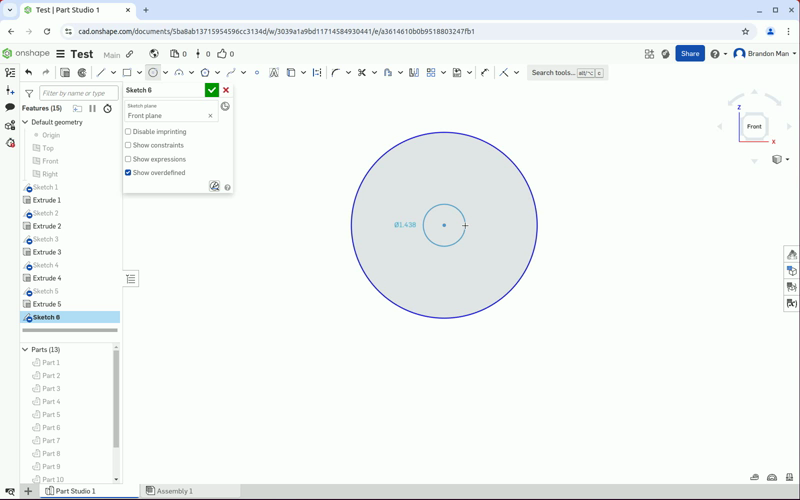
scroll(6)
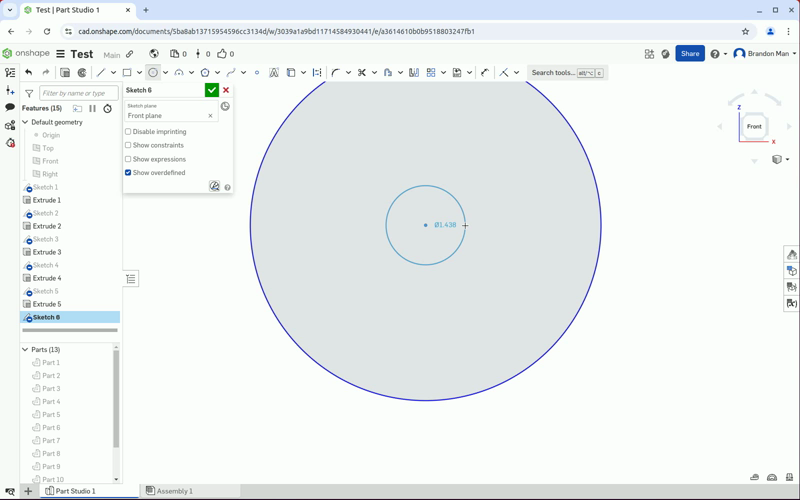
click(465, 225)
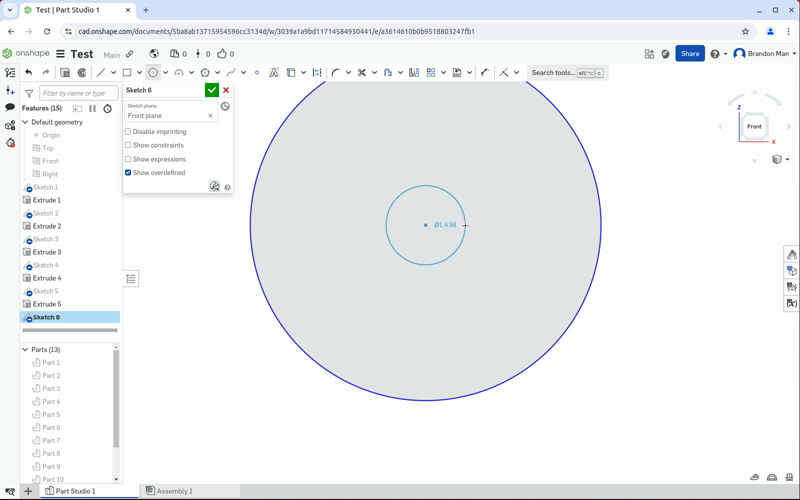
scroll(-6)
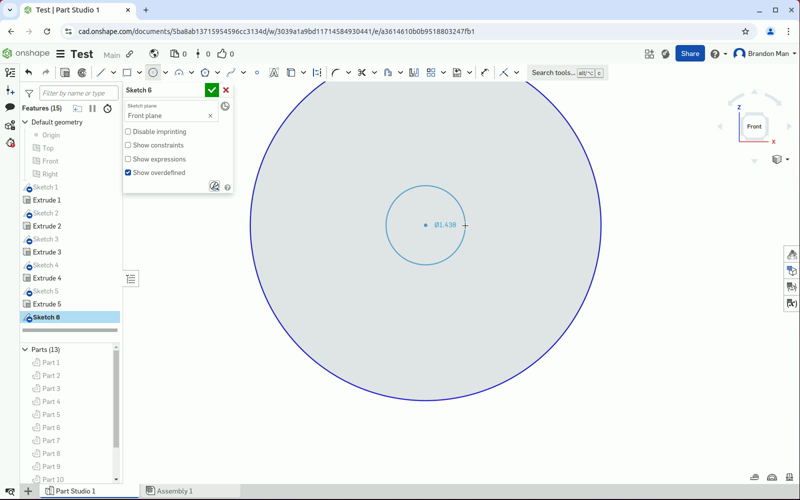
scroll(-6)
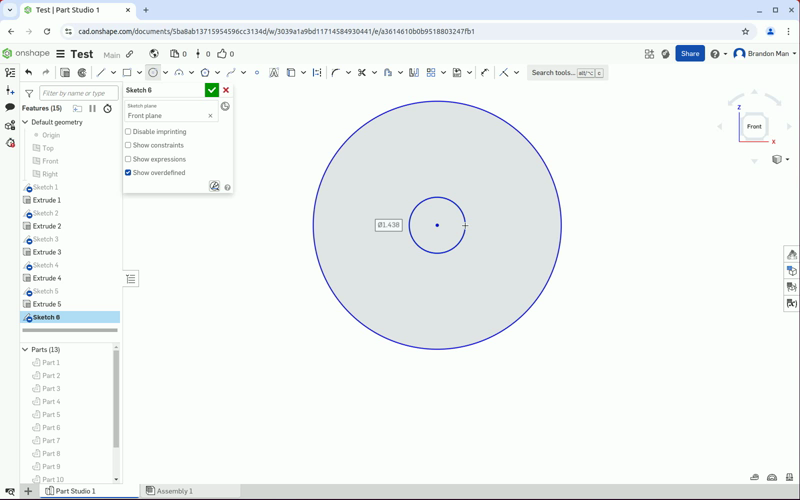
scroll(-6)
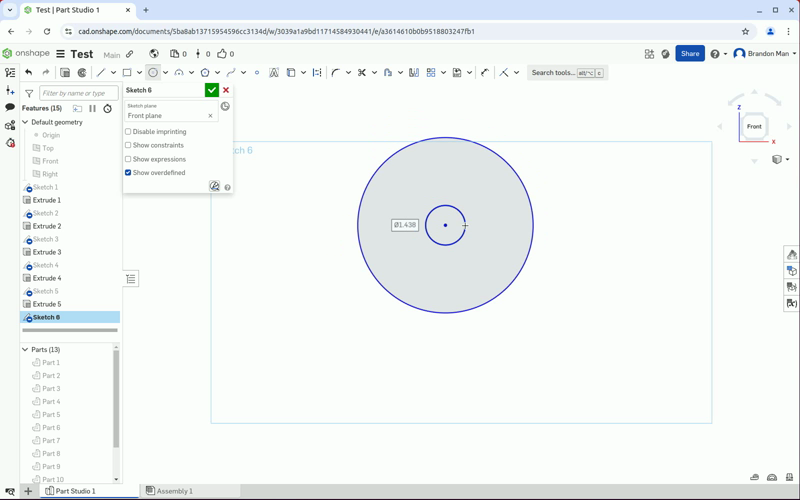
scroll(-6)
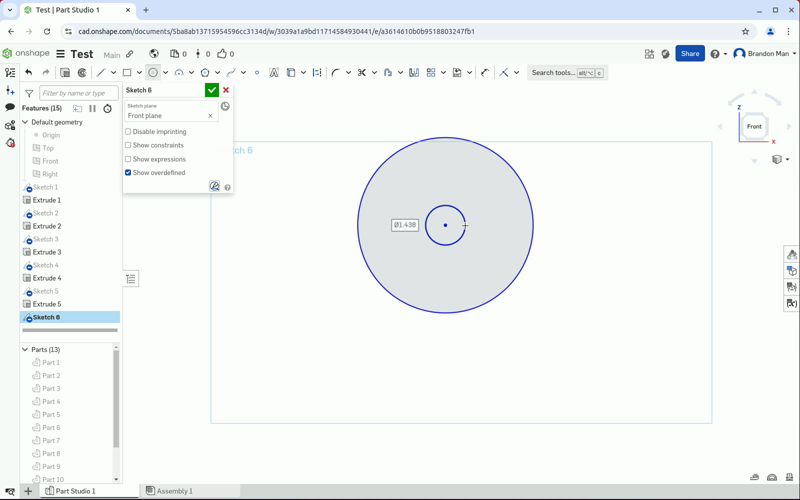
scroll(-6)
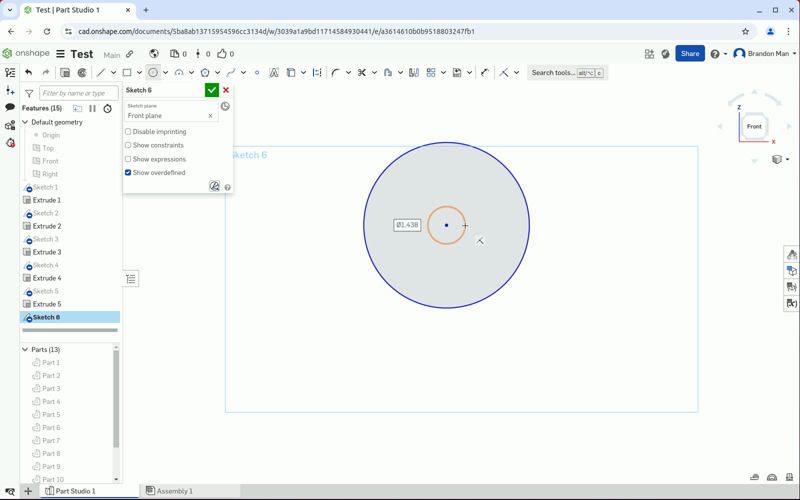
scroll(-6)
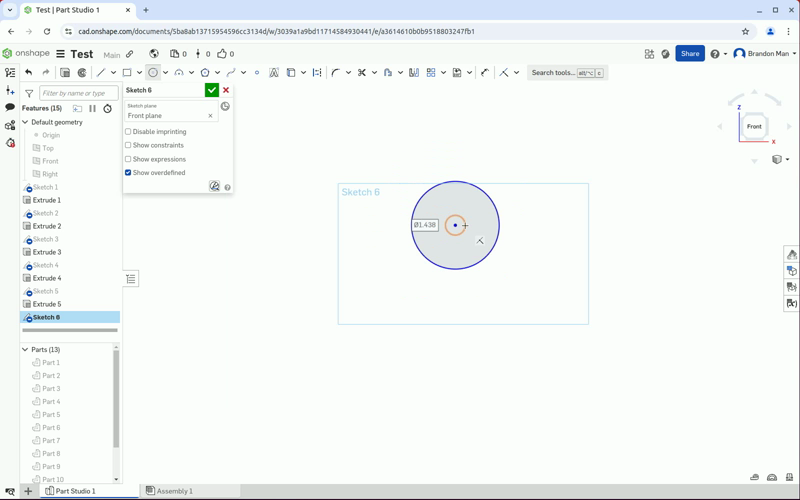
scroll(-6)
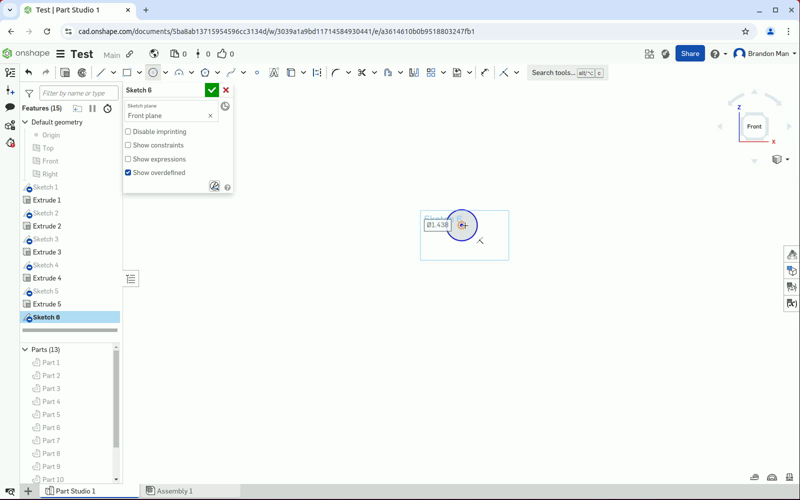
key(esc)
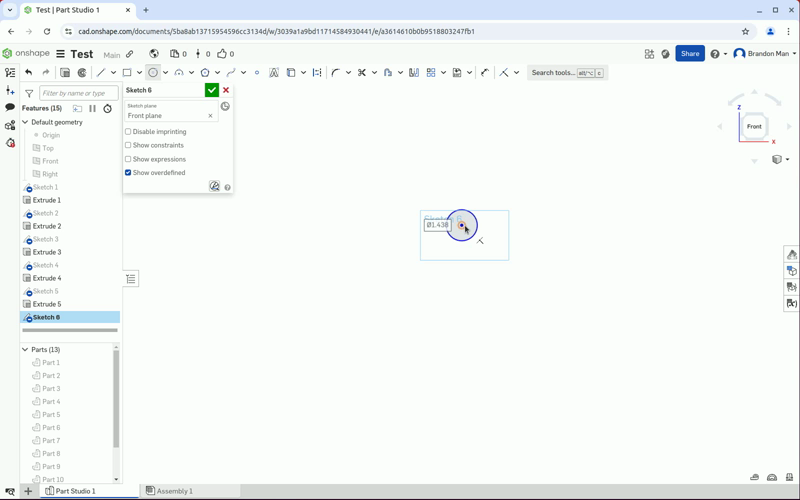
mouse_move(450, 222)
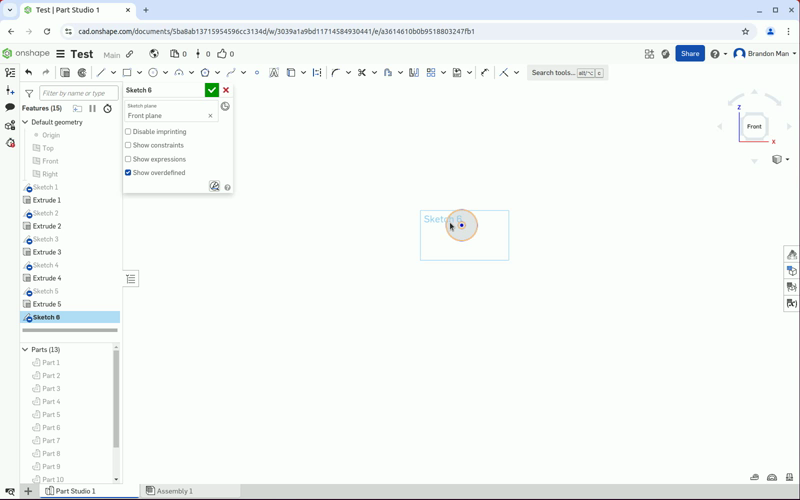
scroll(6)
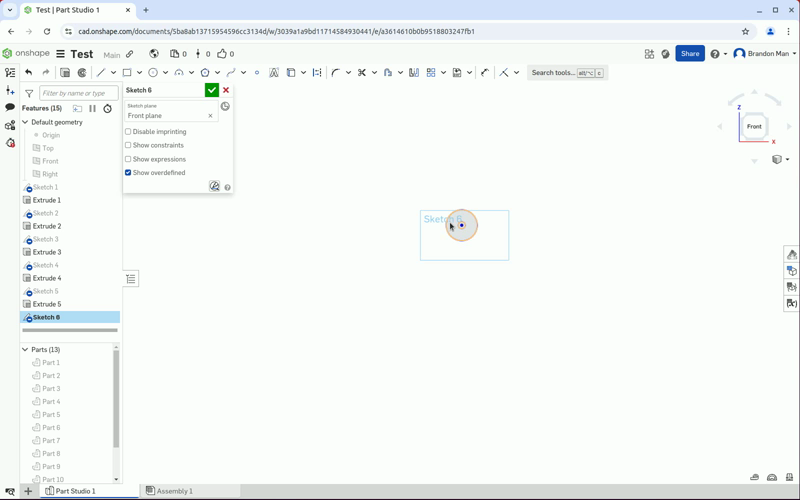
scroll(6)
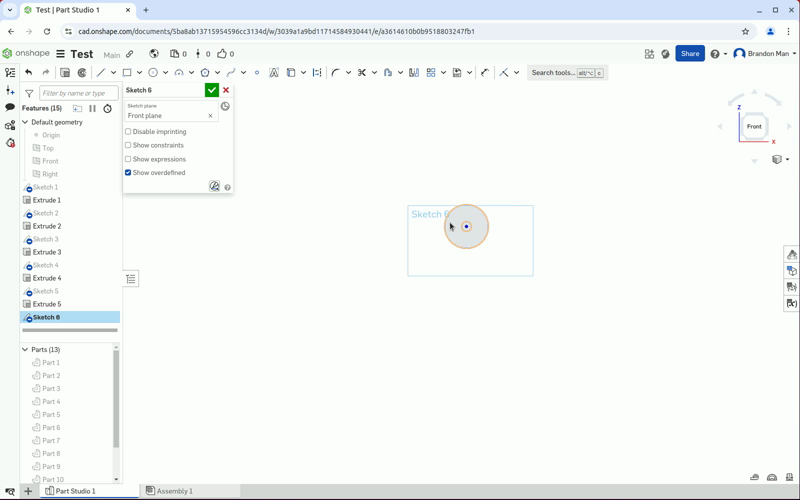
scroll(6)
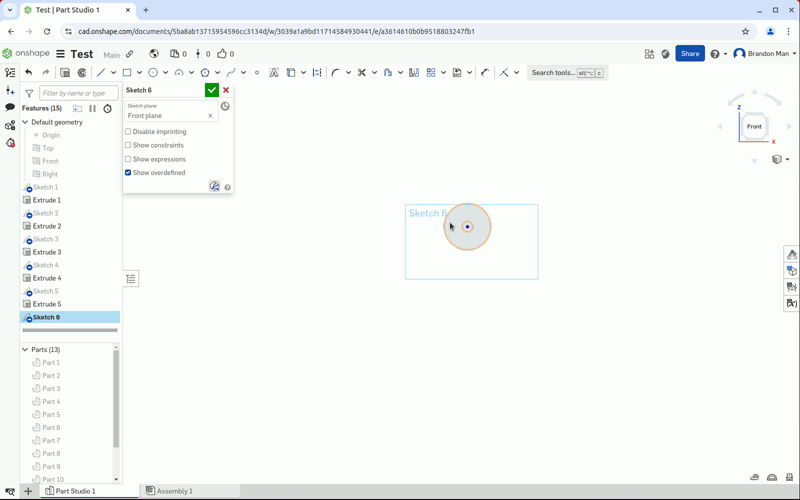
scroll(6)
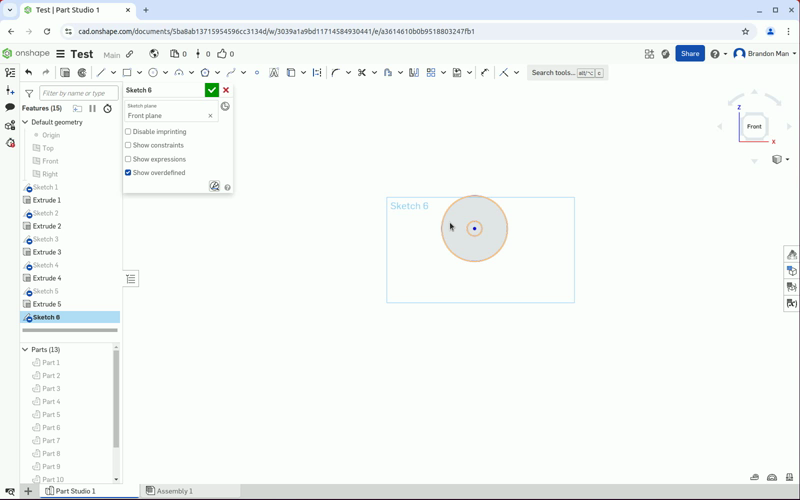
scroll(6)
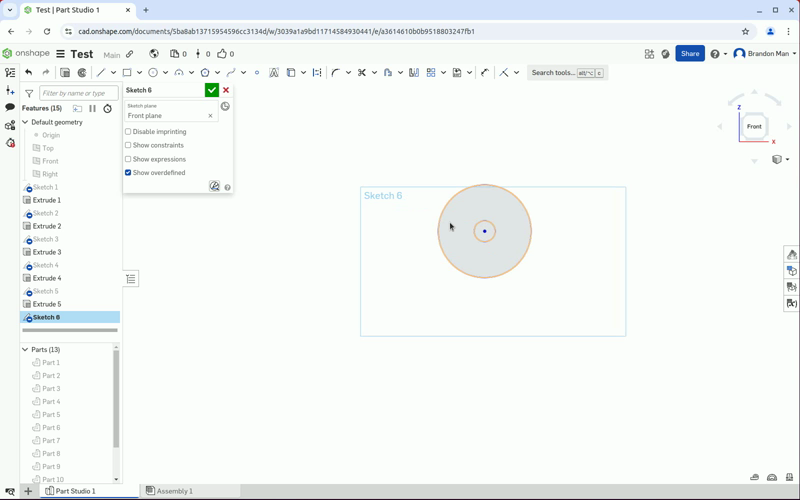
scroll(6)
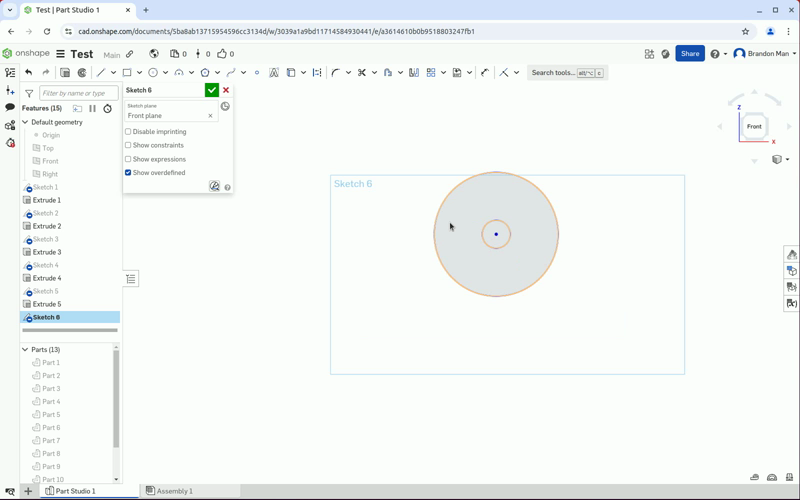
scroll(6)
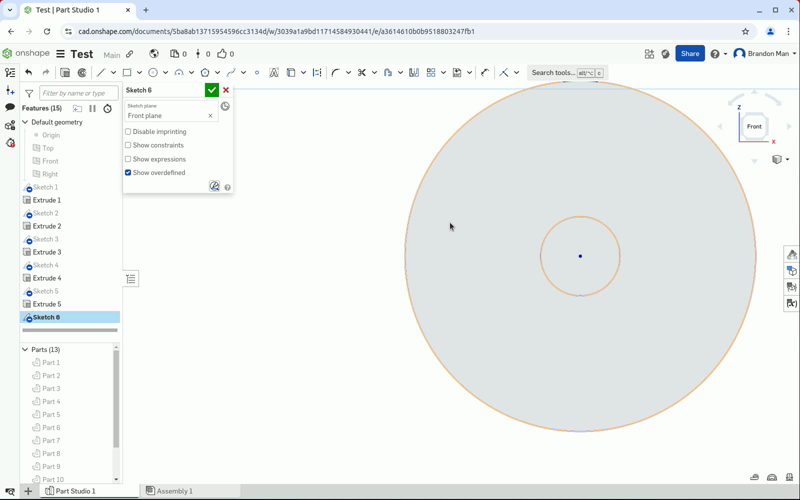
click(450, 222)
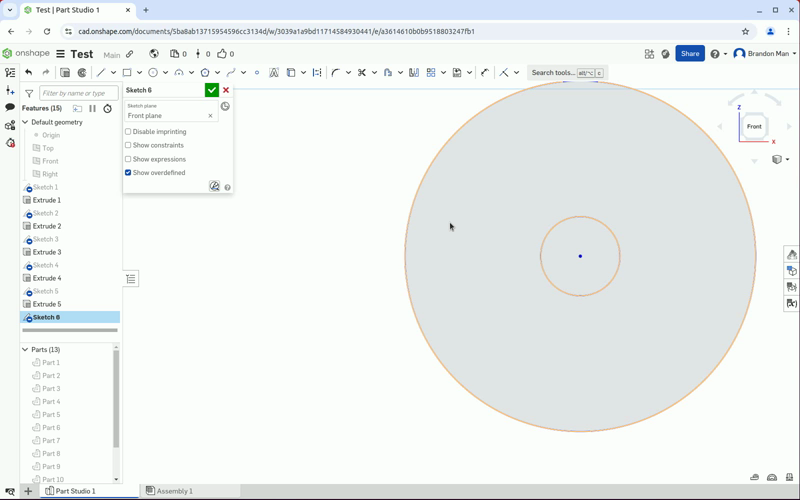
scroll(-6)
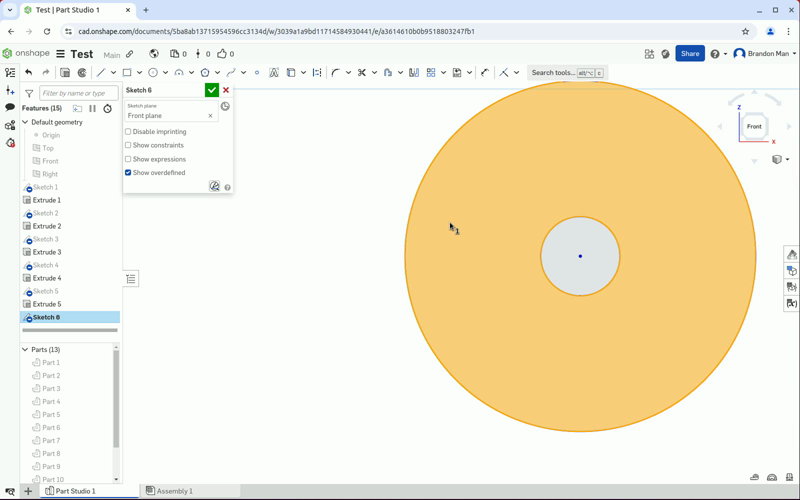
scroll(-6)
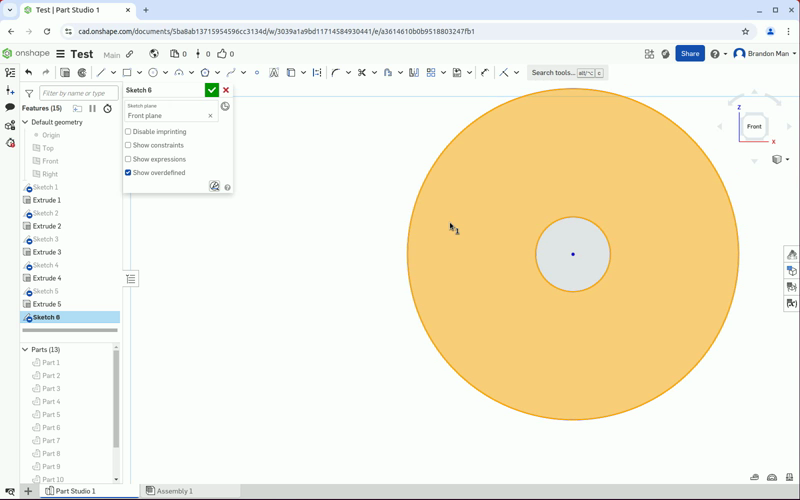
scroll(-6)
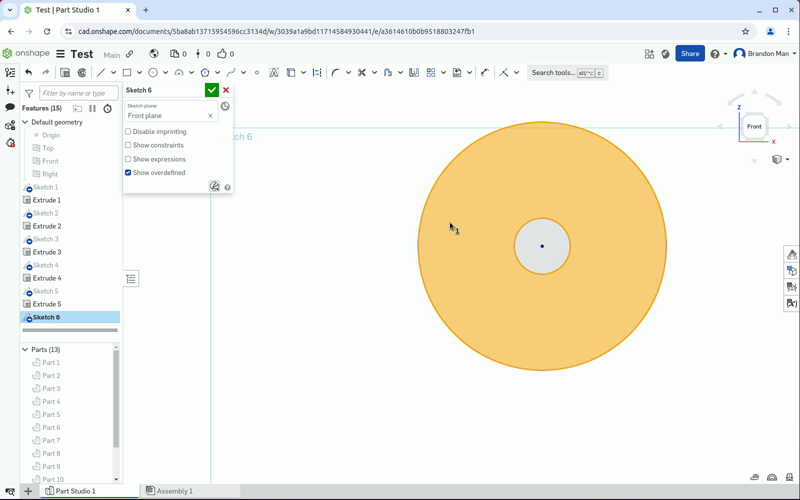
scroll(-6)
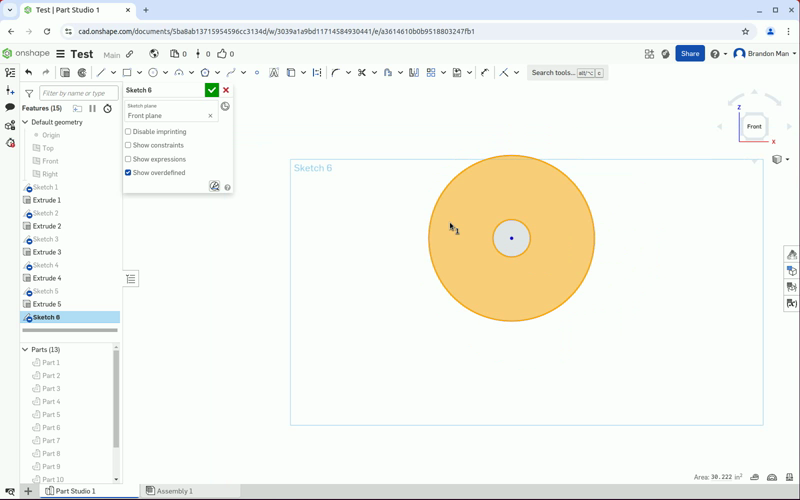
scroll(-6)
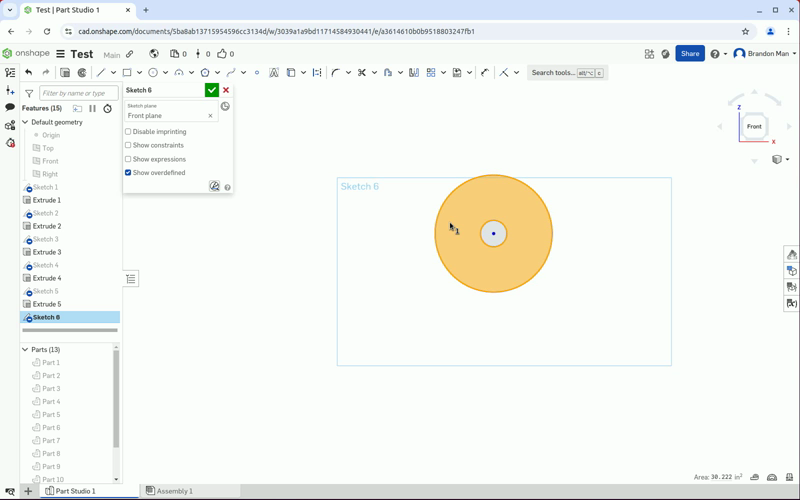
scroll(-6)
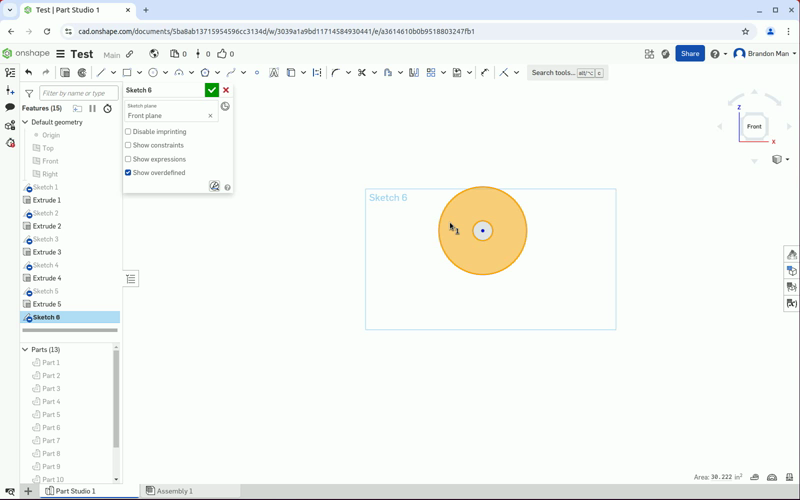
scroll(-6)
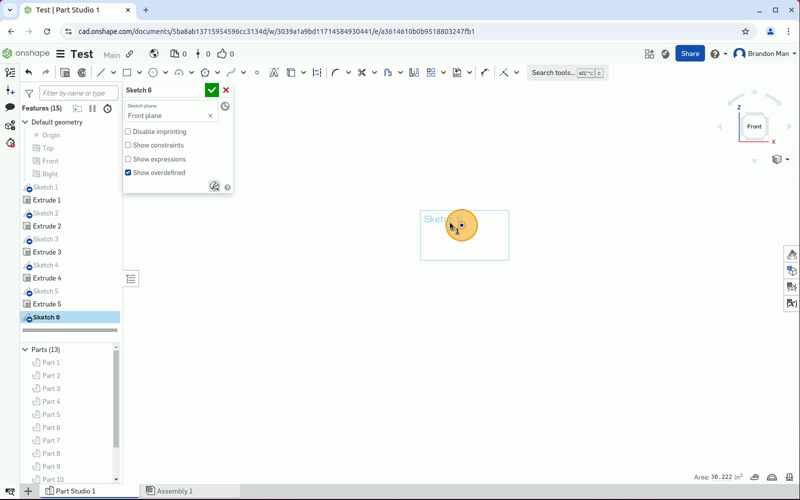
mouse_move(69, 352)
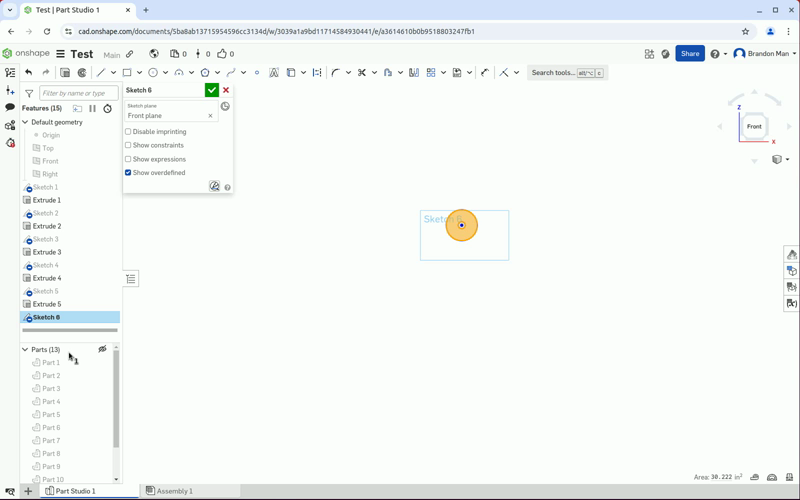
key(shift+y)
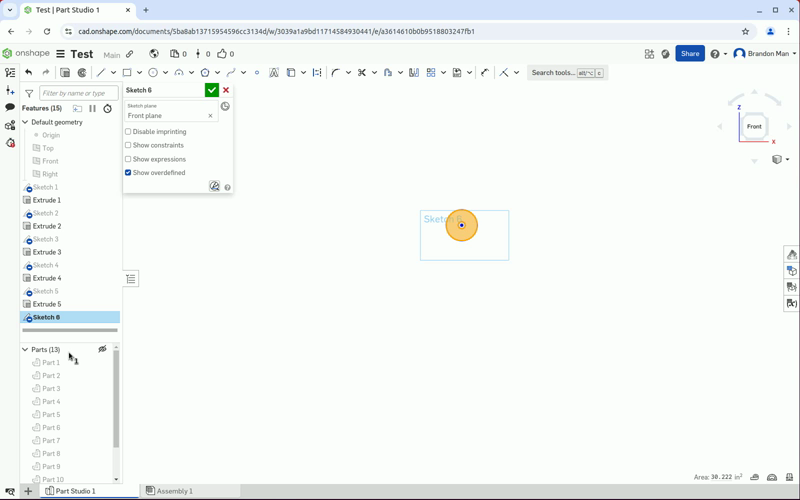
key(shift+e)
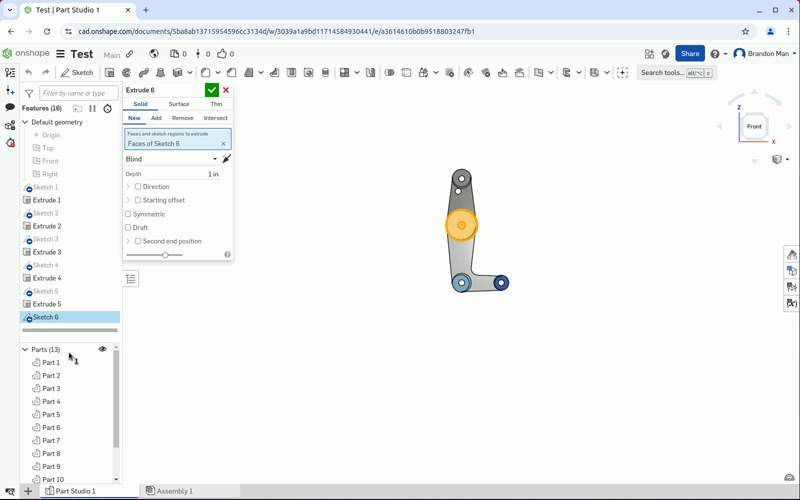
mouse_move(143, 106)
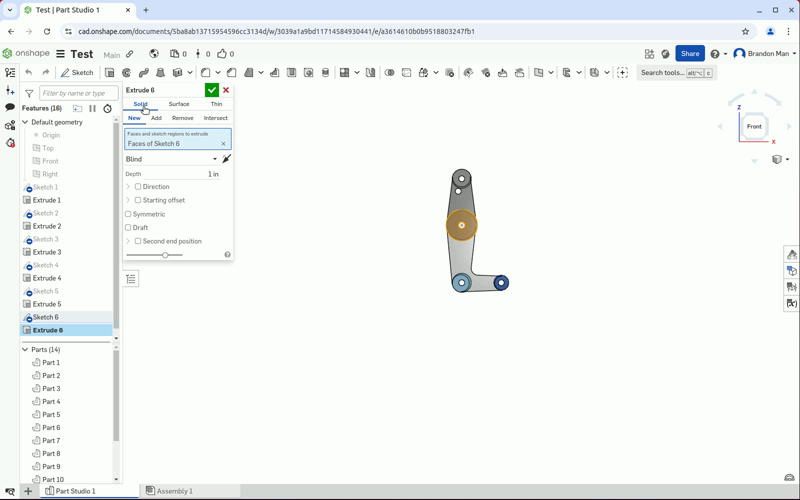
click(143, 106)
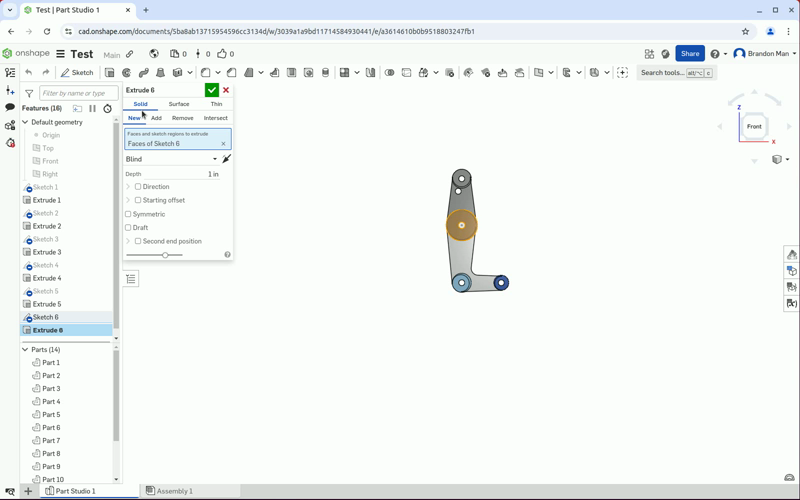
mouse_move(137, 120)
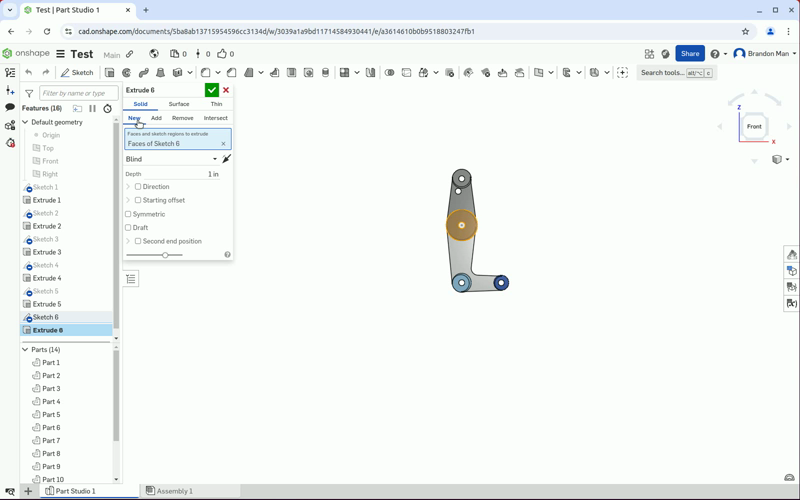
click(137, 120)
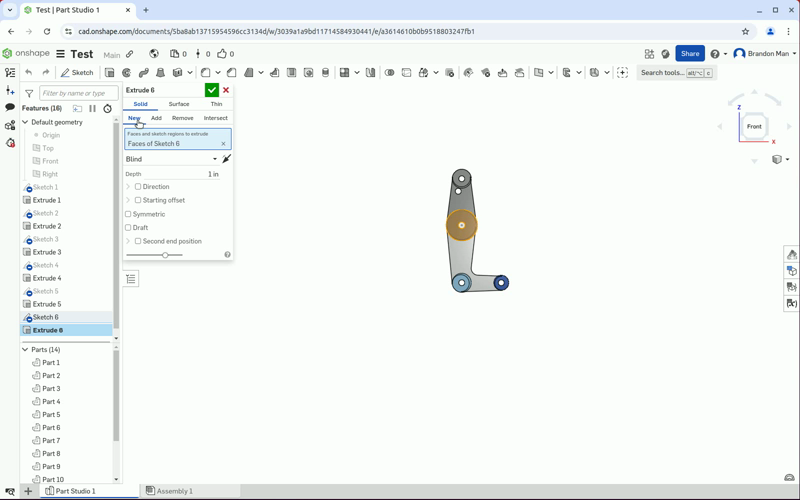
key(tab, 4)
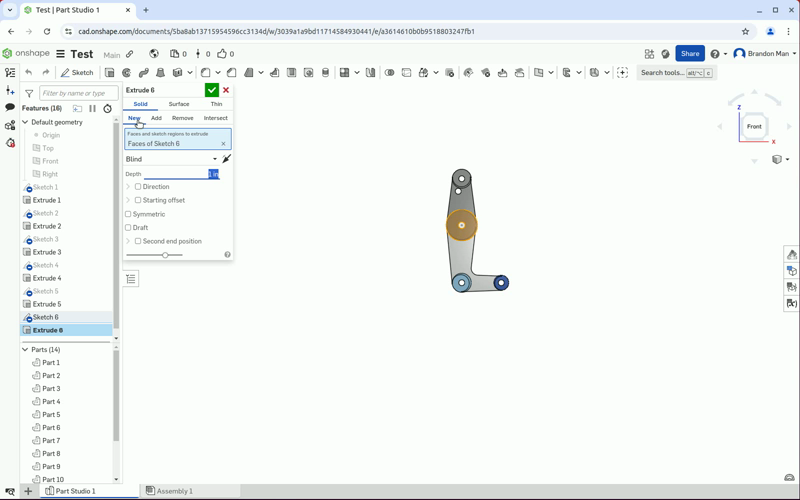
text(0.481)
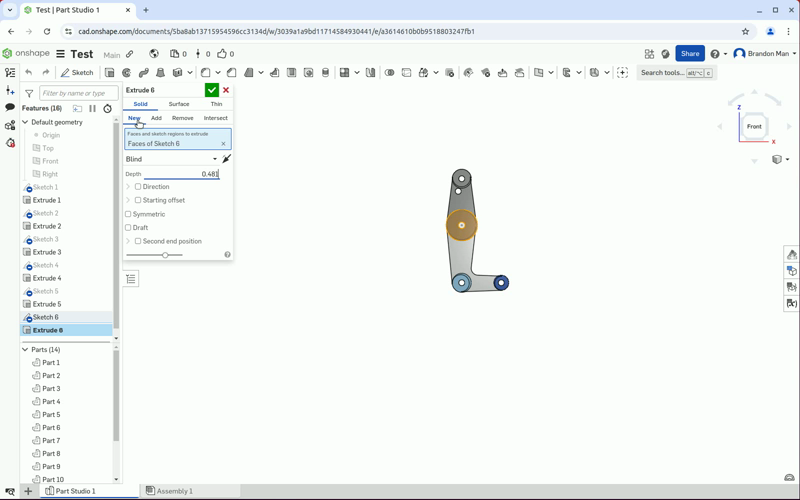
key(enter)
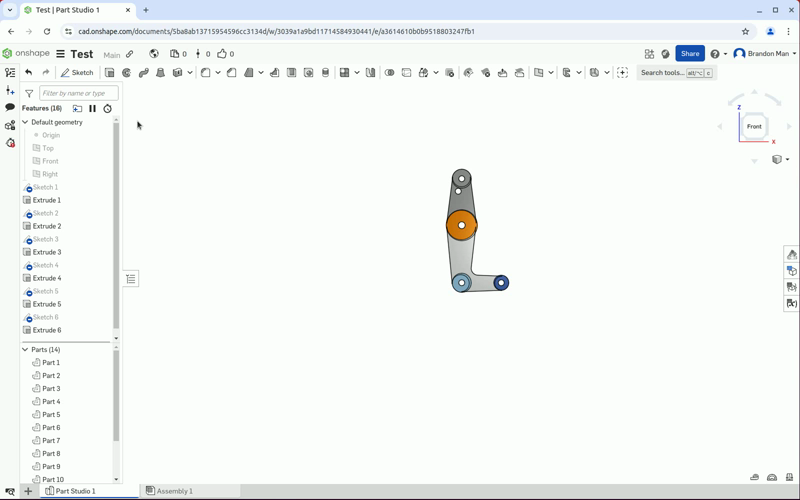
key(shift+h)
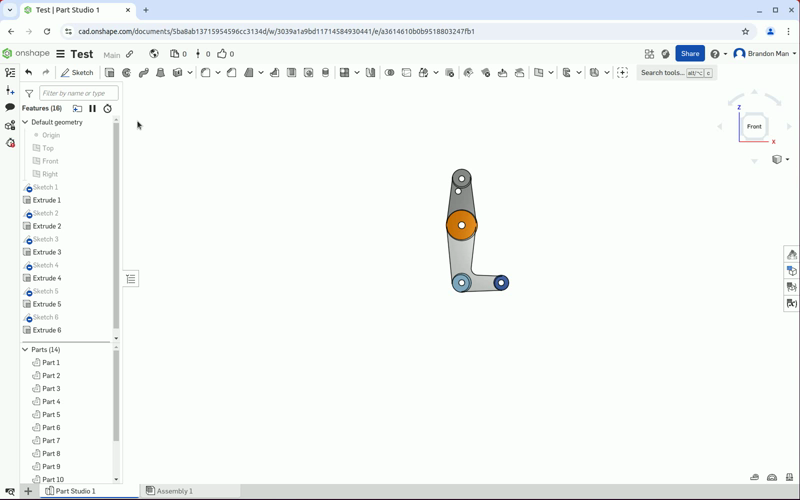
key(shift+h)
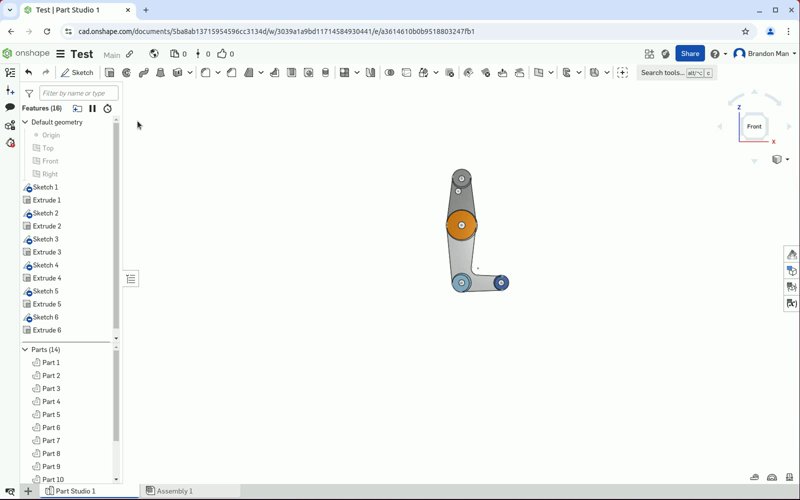
key(shift+7)
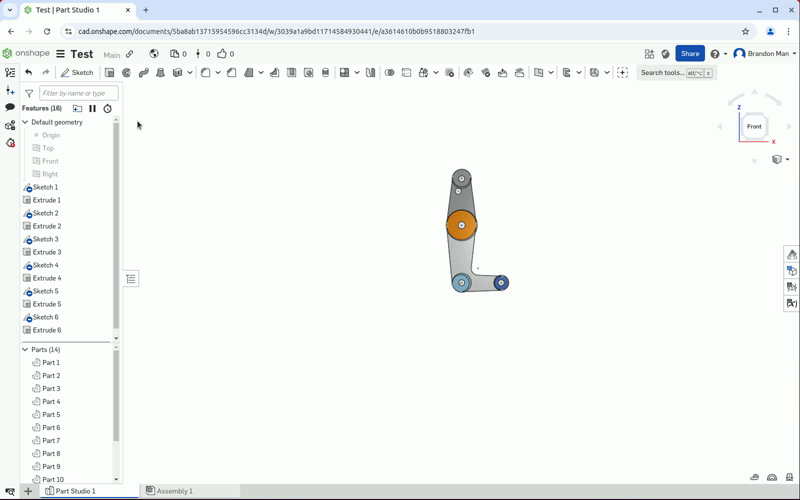
key(left, 2)
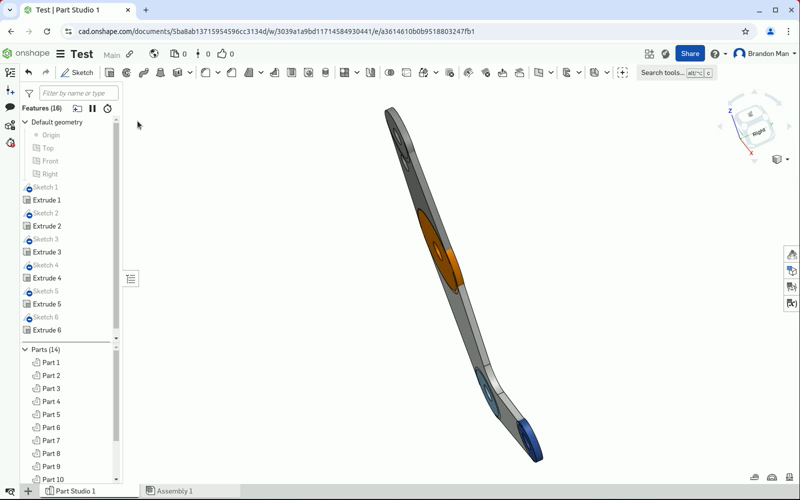
key(down, 2)
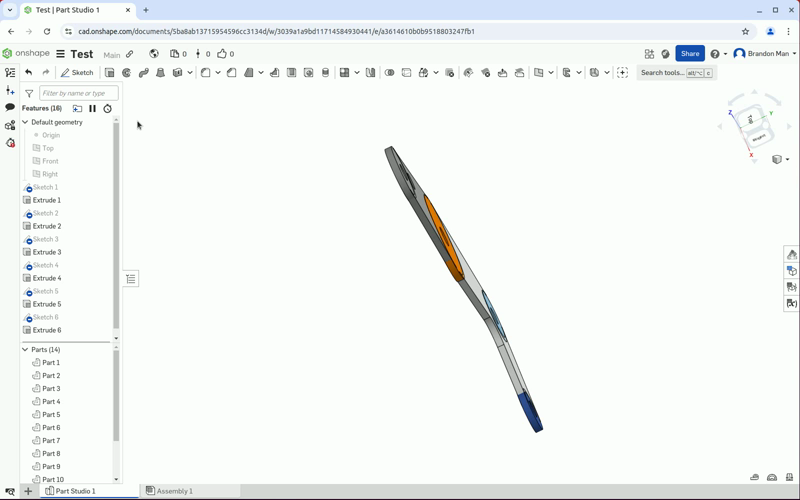
key(up, 2)
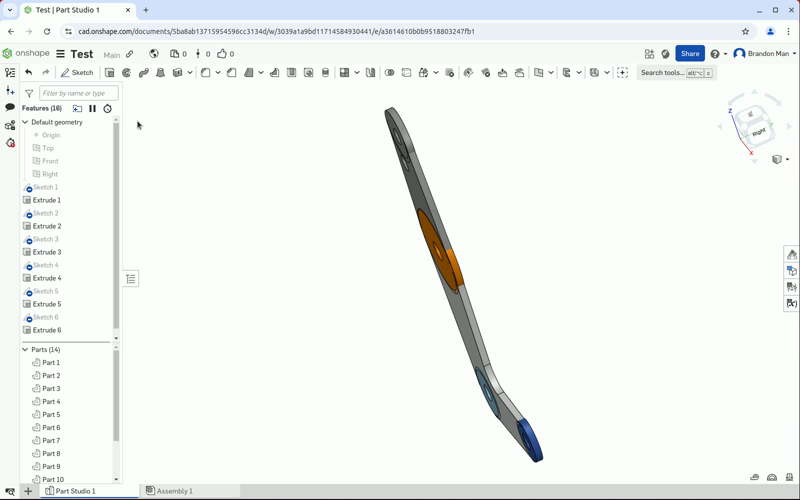
key(right, 2)
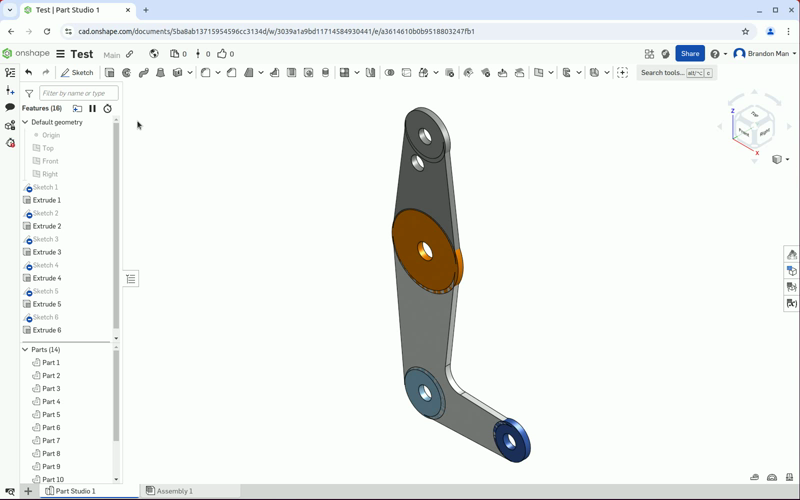
mouse_move(69, 189)
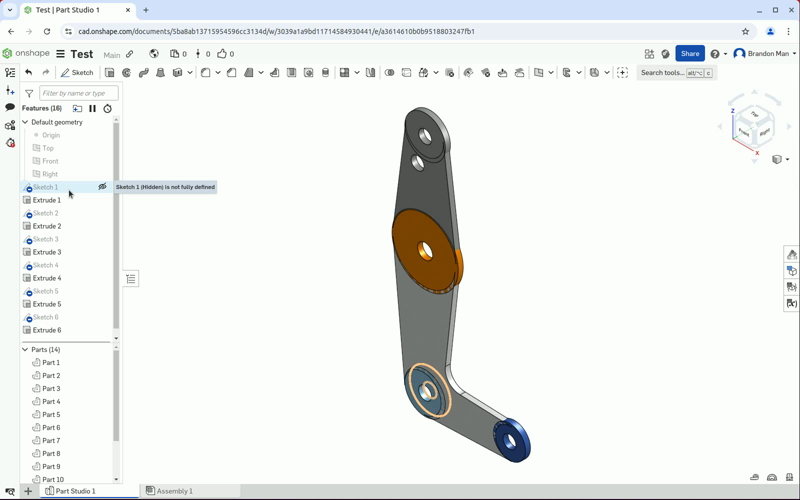
click(69, 189)